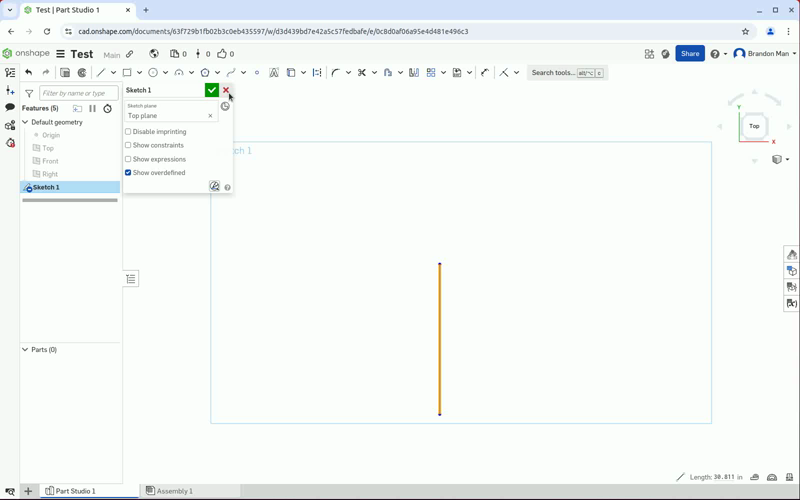
key(shift+h)
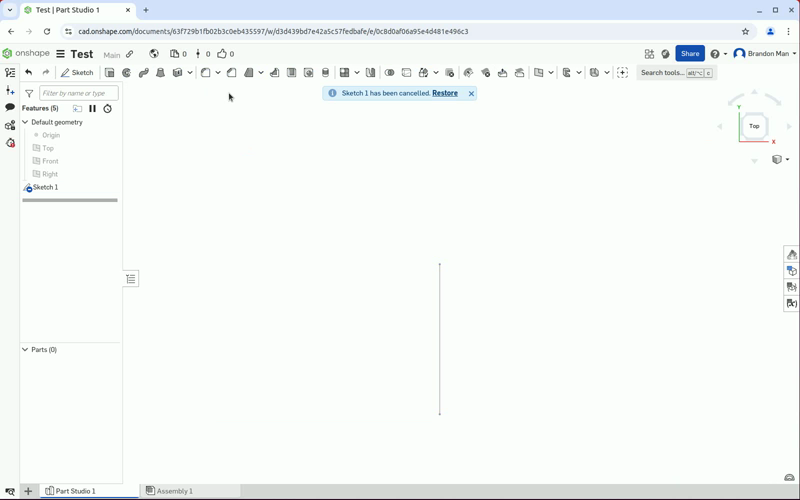
key(shift+s)
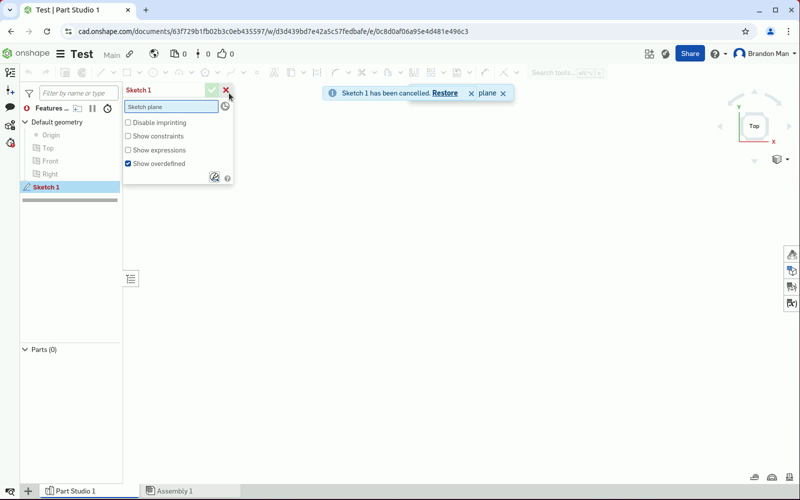
mouse_move(73, 150)
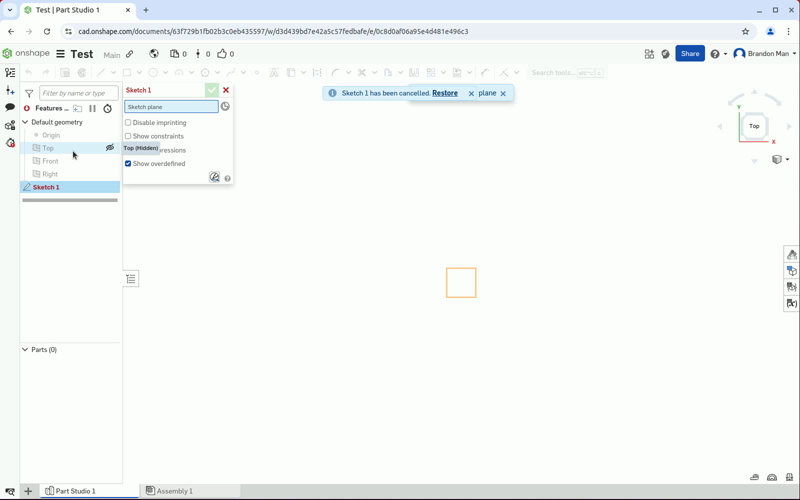
click(73, 150)
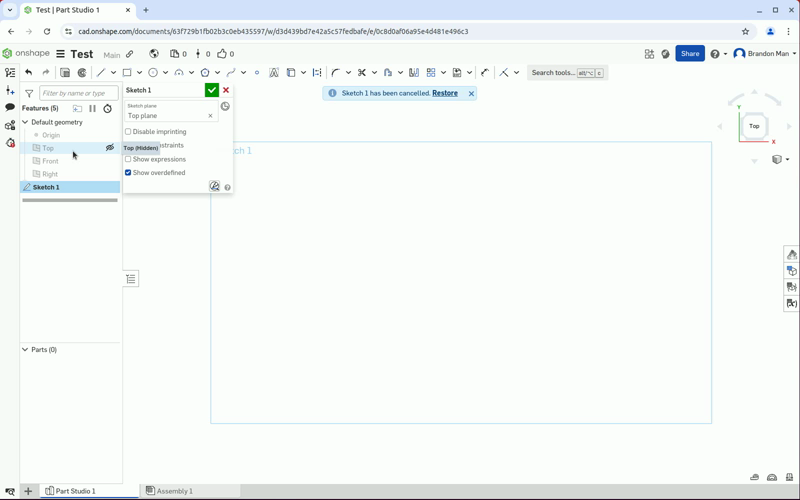
mouse_move(73, 352)
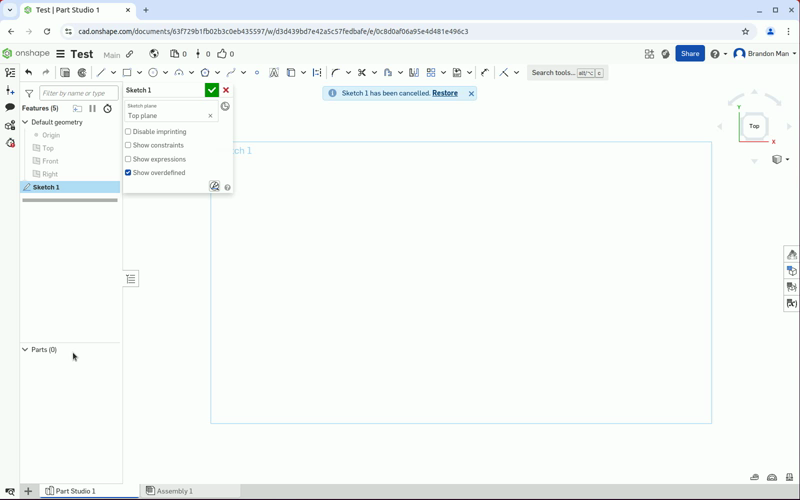
key(y)
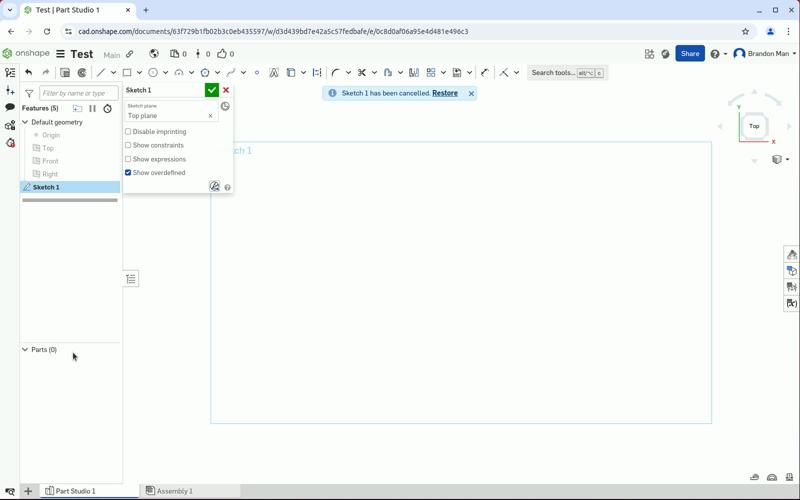
key(l)
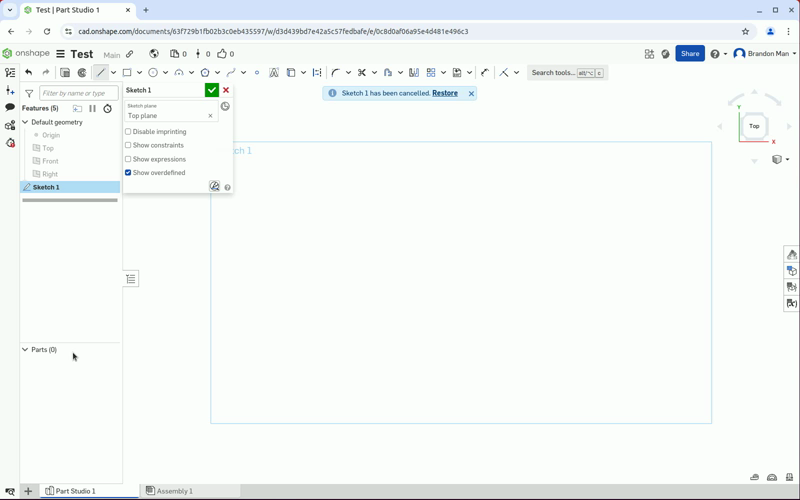
key_down(shift)
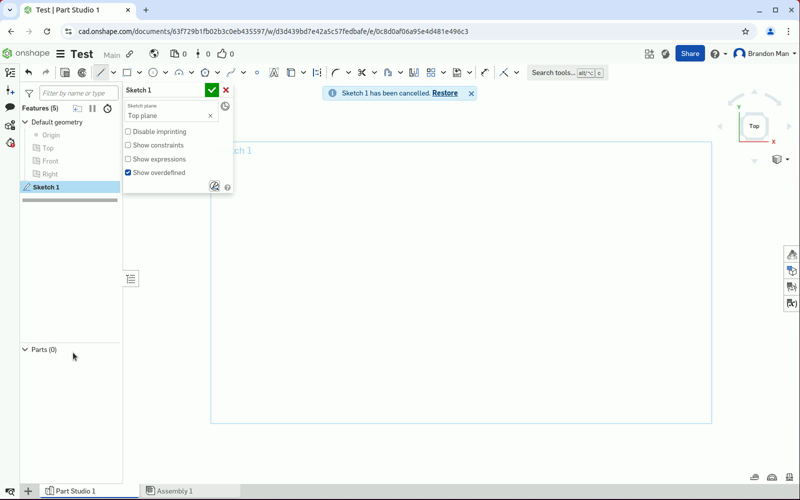
mouse_move(380, 375)
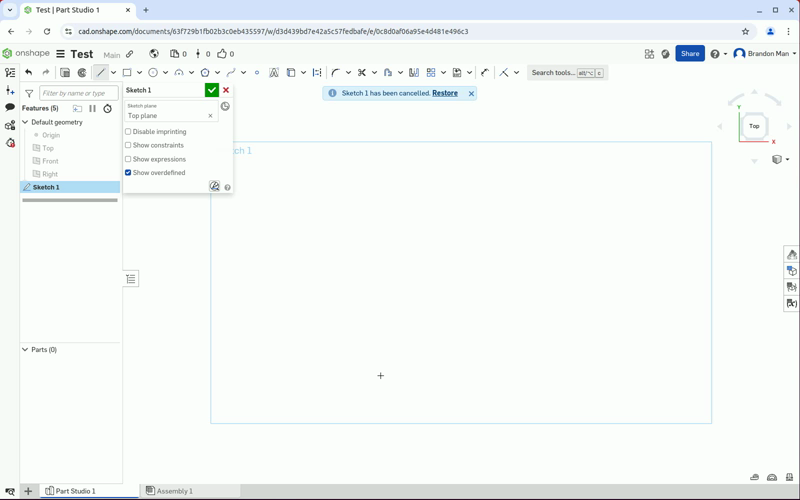
click(380, 375)
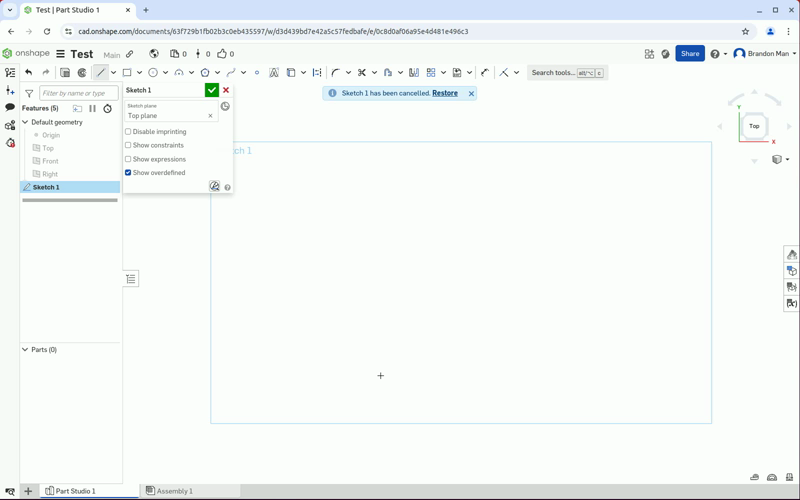
key_up(shift)
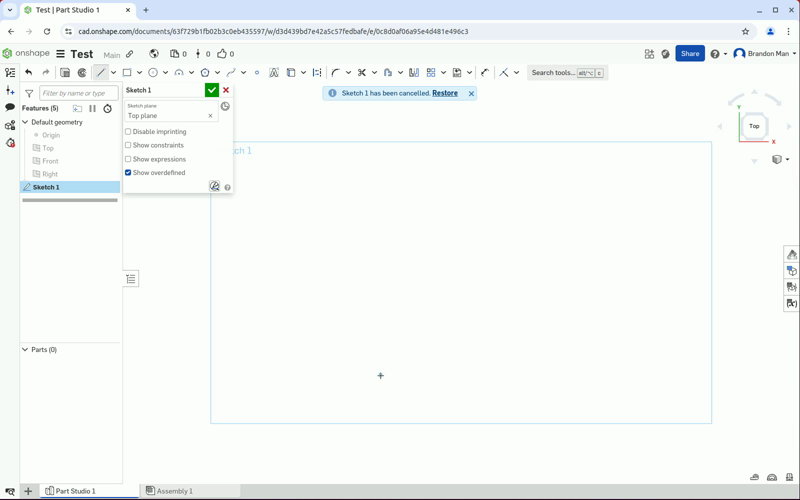
key_down(shift)
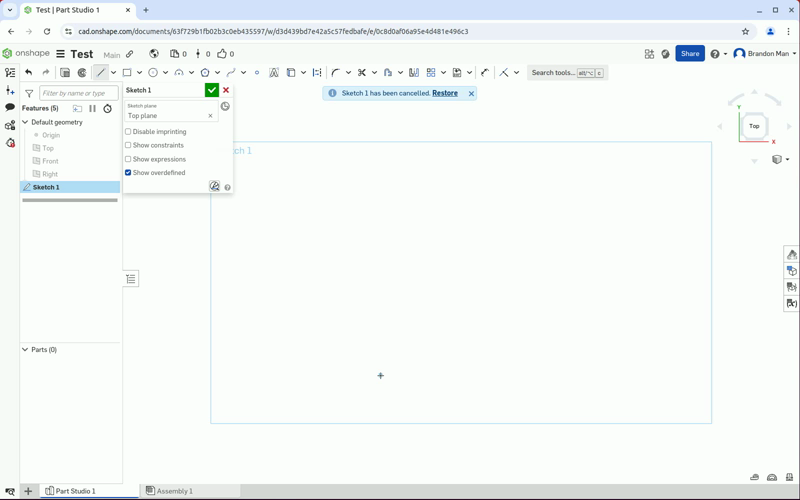
mouse_move(495, 375)
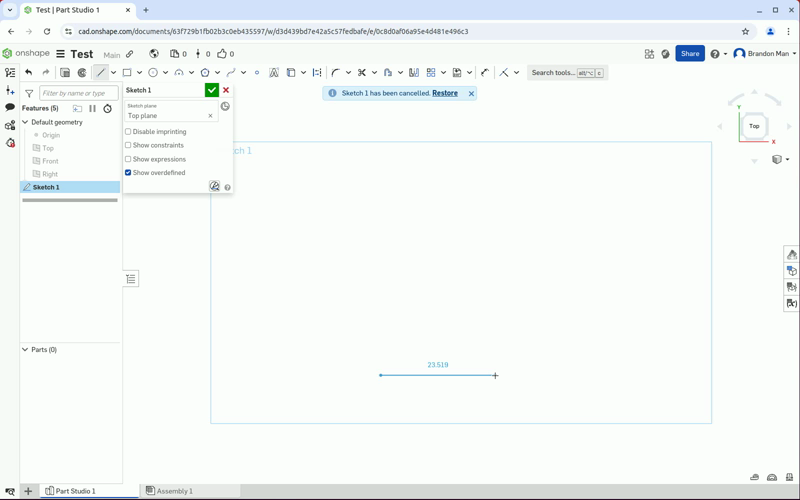
click(495, 375)
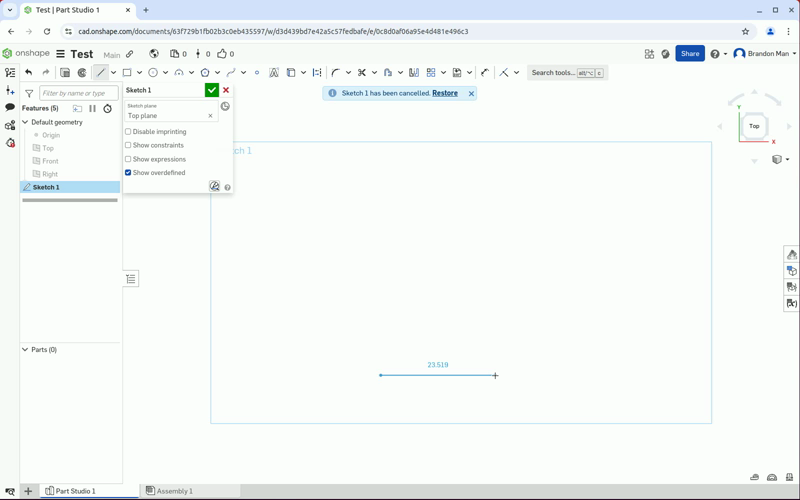
key_up(shift)
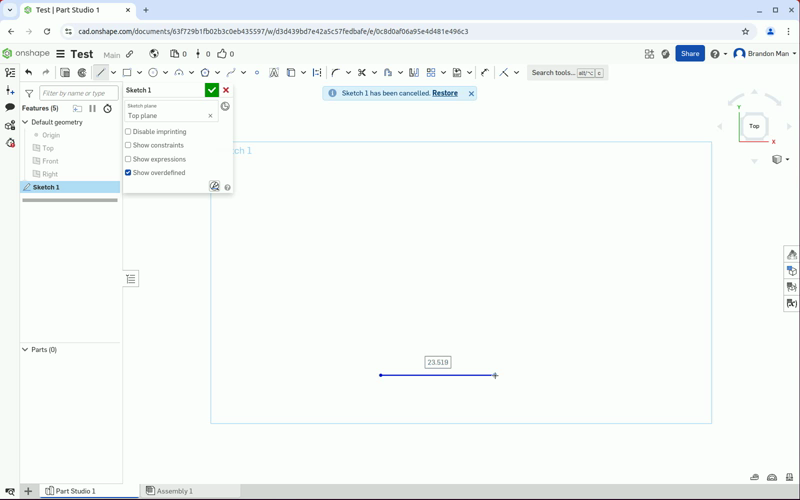
key_down(shift)
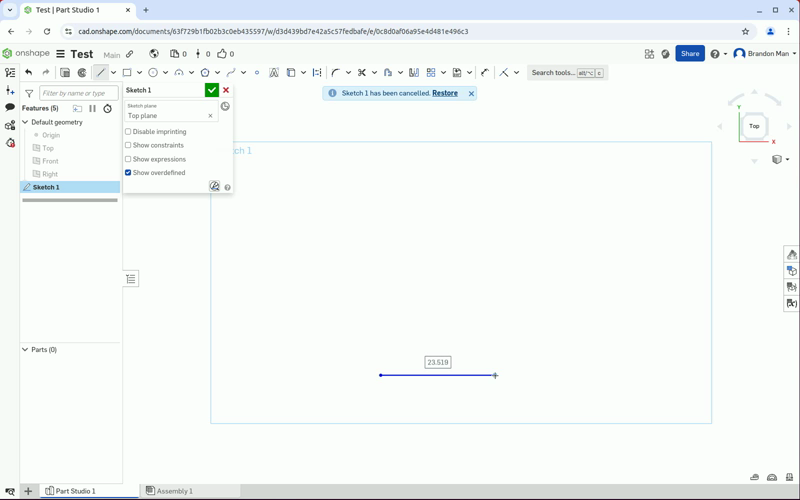
mouse_move(495, 171)
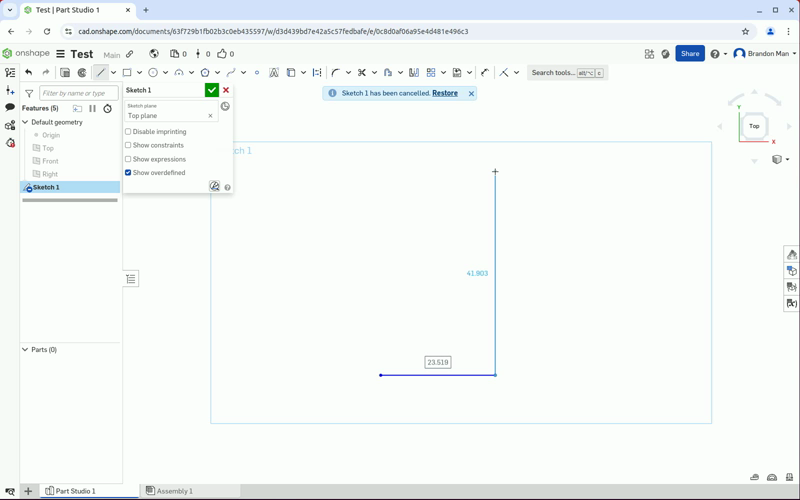
click(495, 171)
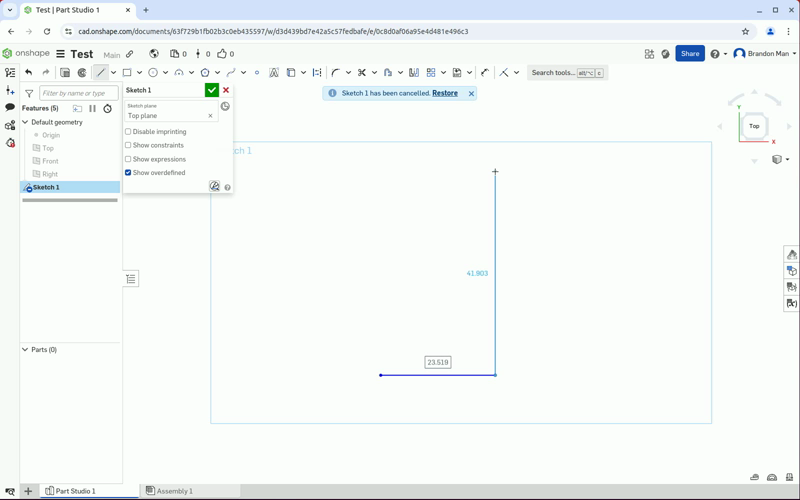
key_up(shift)
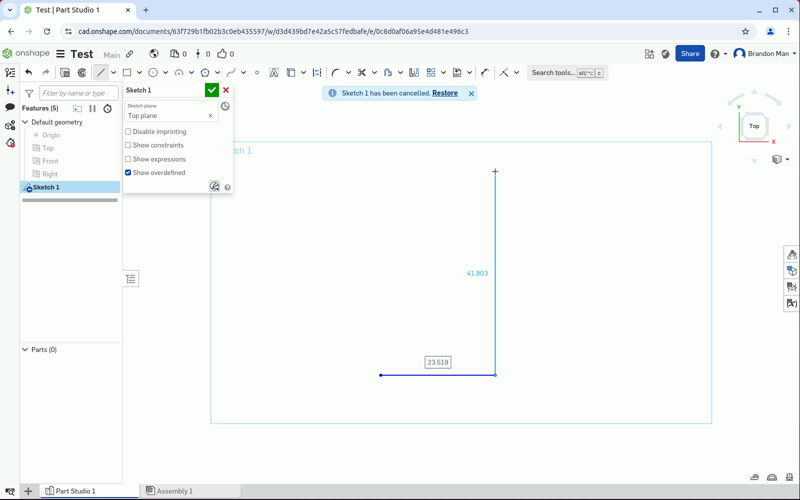
key_down(shift)
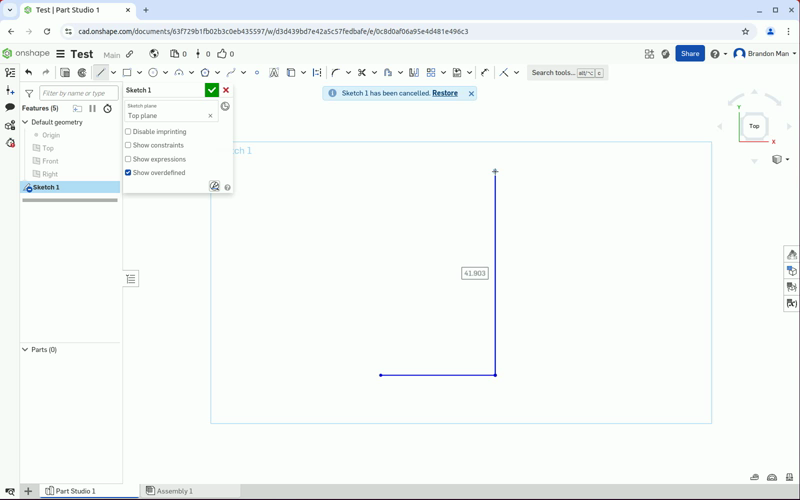
mouse_move(380, 171)
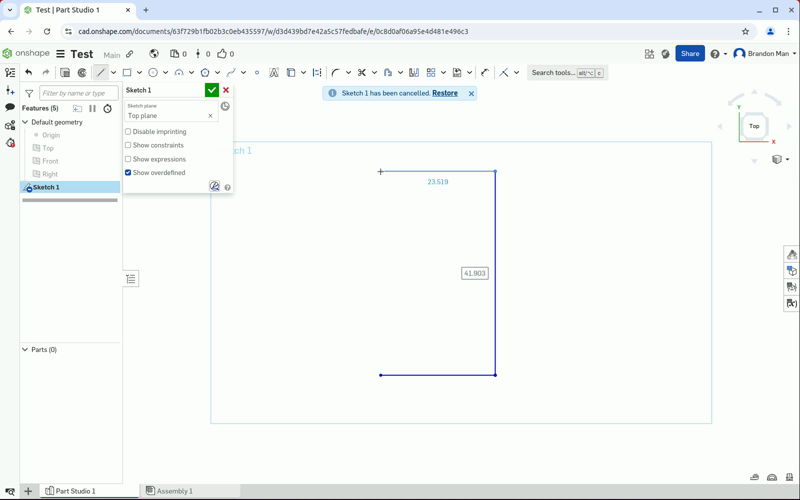
click(380, 171)
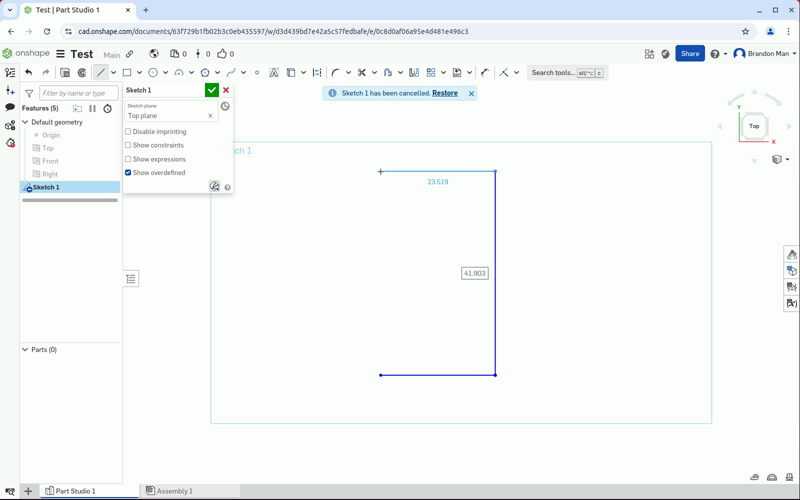
key_up(shift)
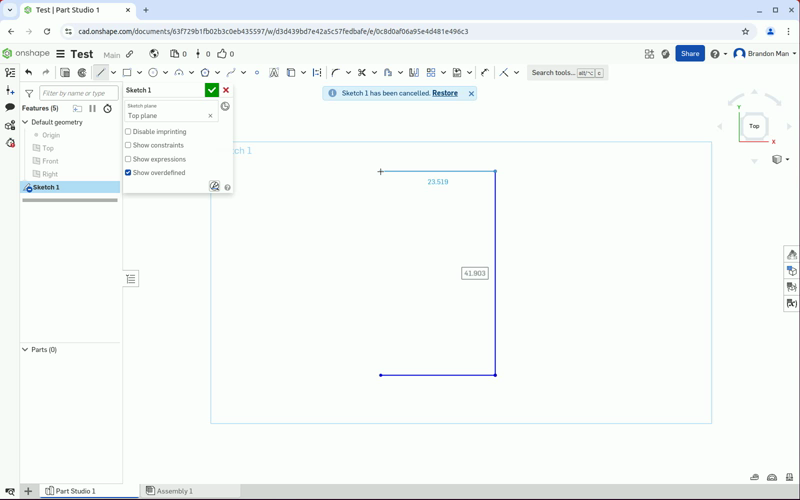
key_down(shift)
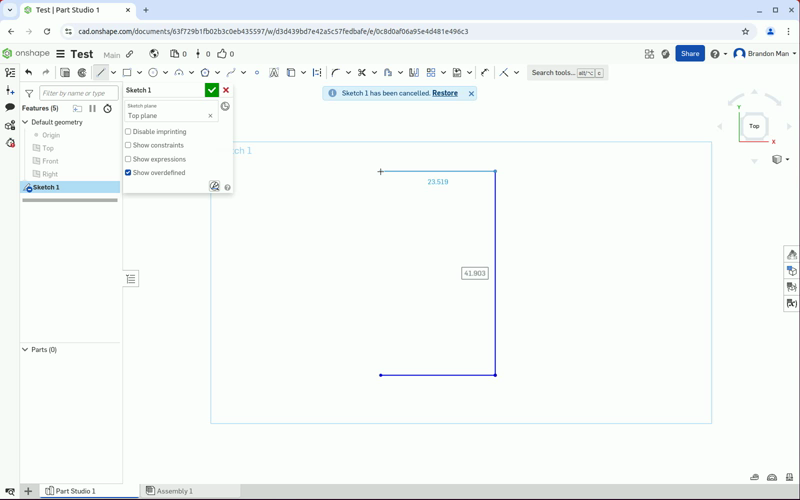
mouse_move(380, 375)
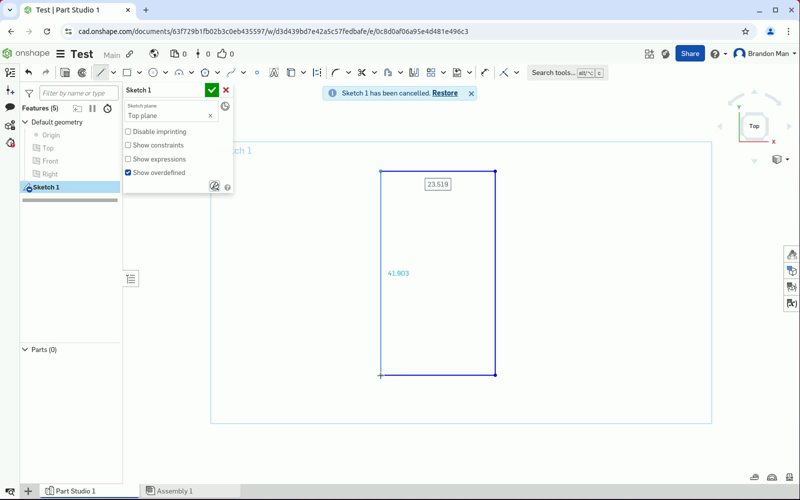
key_up(shift)
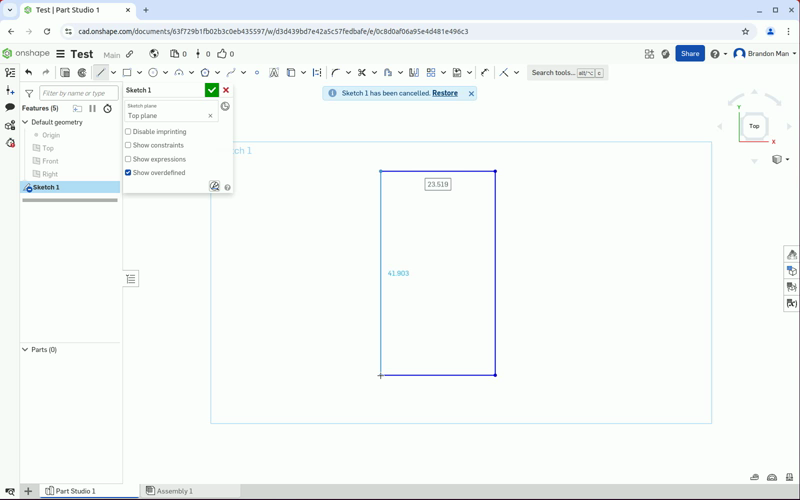
click(380, 375)
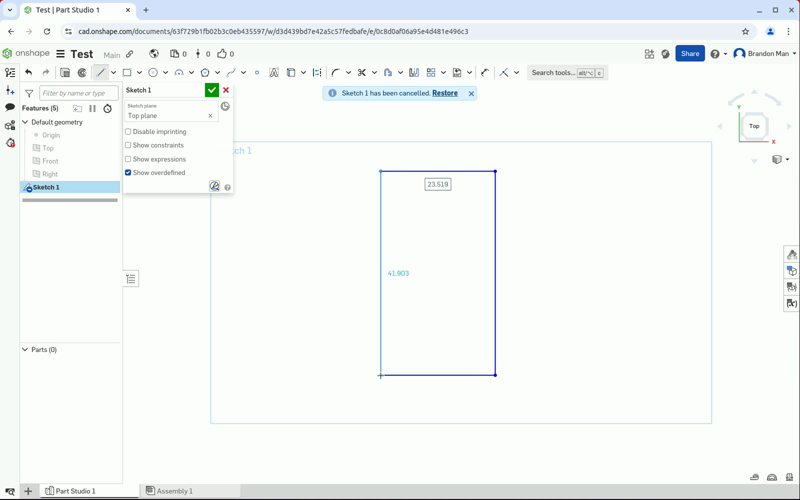
key(esc)
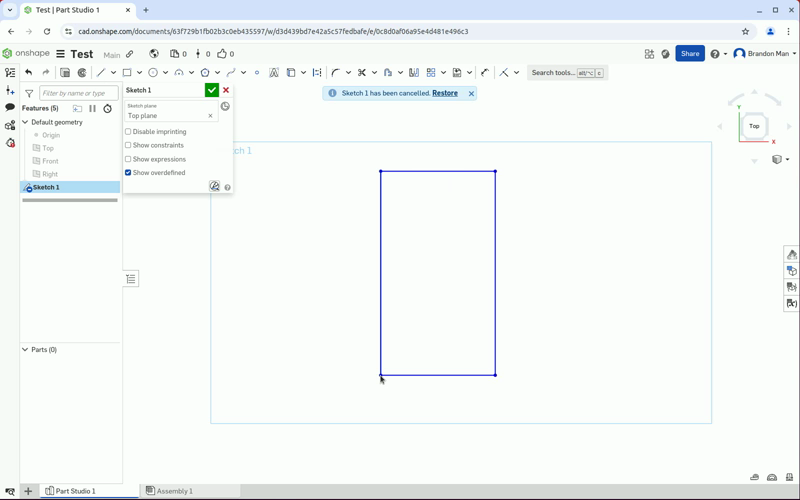
mouse_move(400, 243)
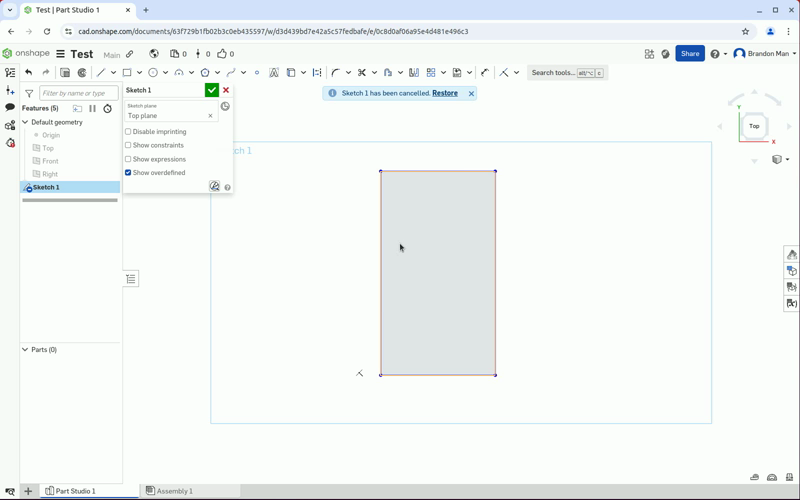
click(400, 243)
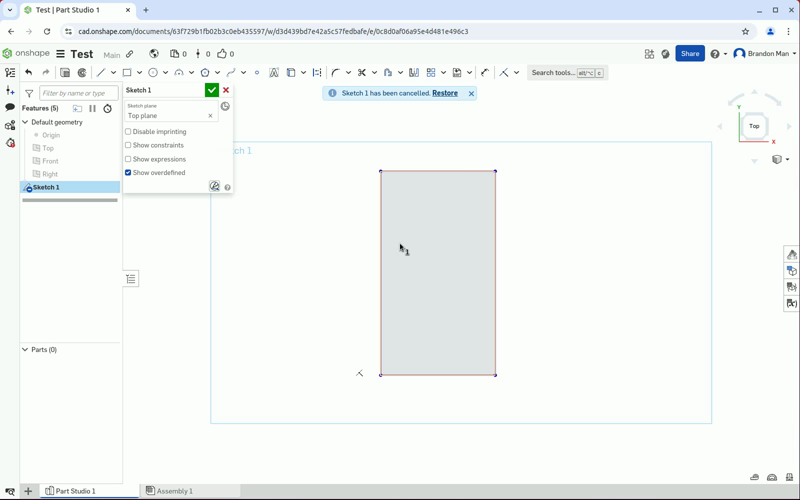
mouse_move(73, 352)
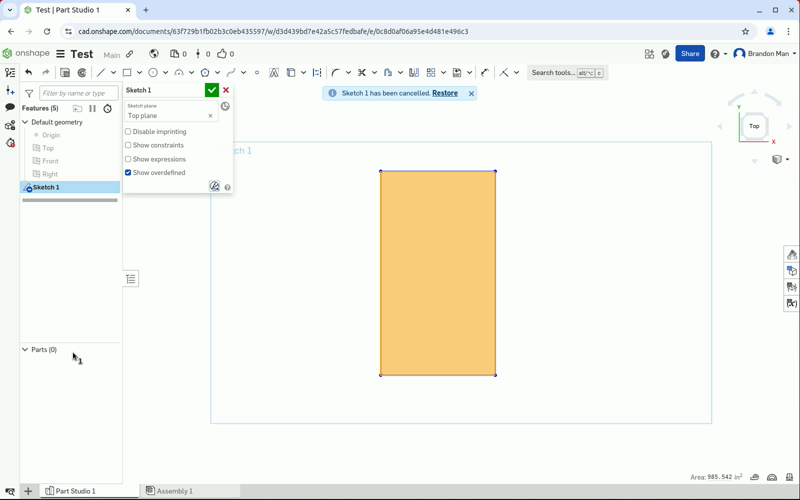
key(shift+y)
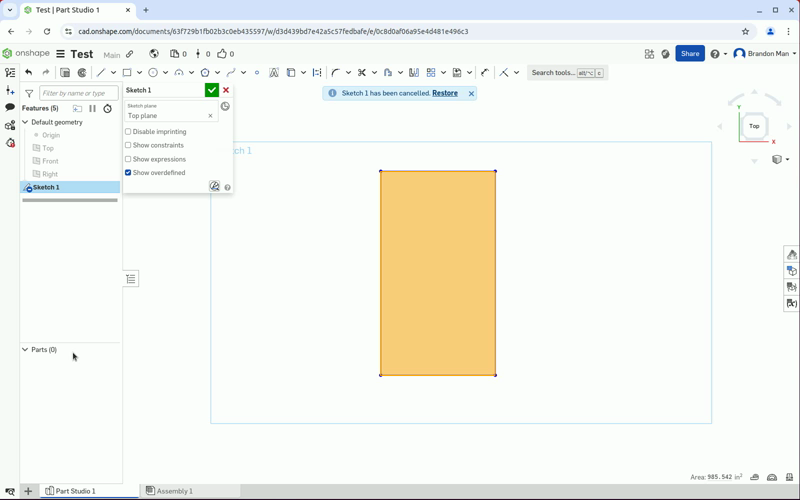
key(shift+e)
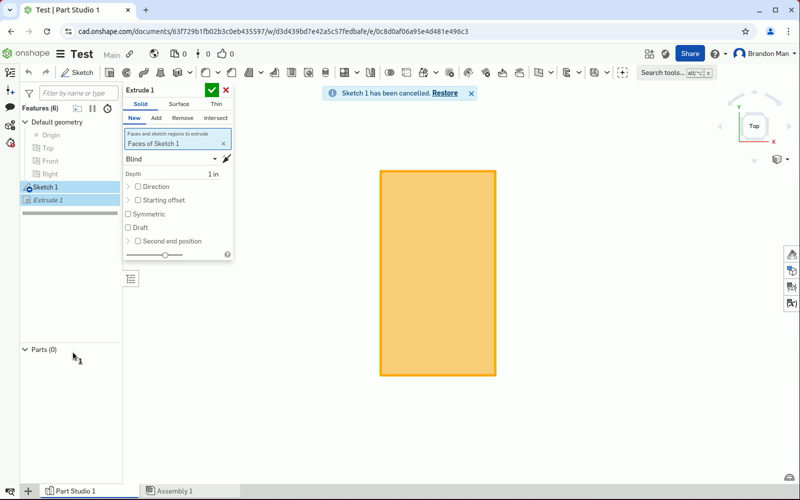
mouse_move(143, 106)
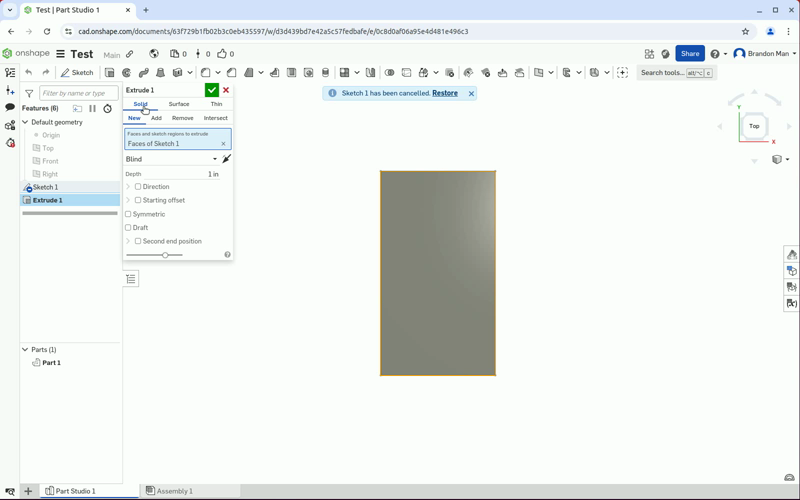
click(143, 106)
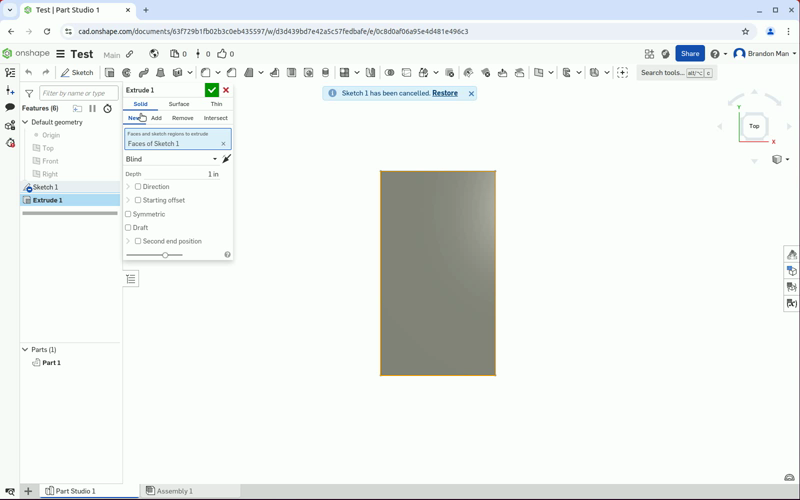
mouse_move(137, 120)
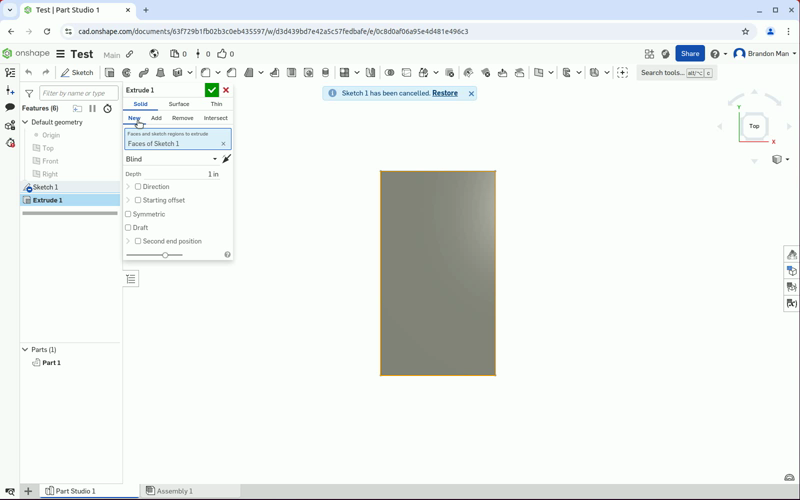
click(137, 120)
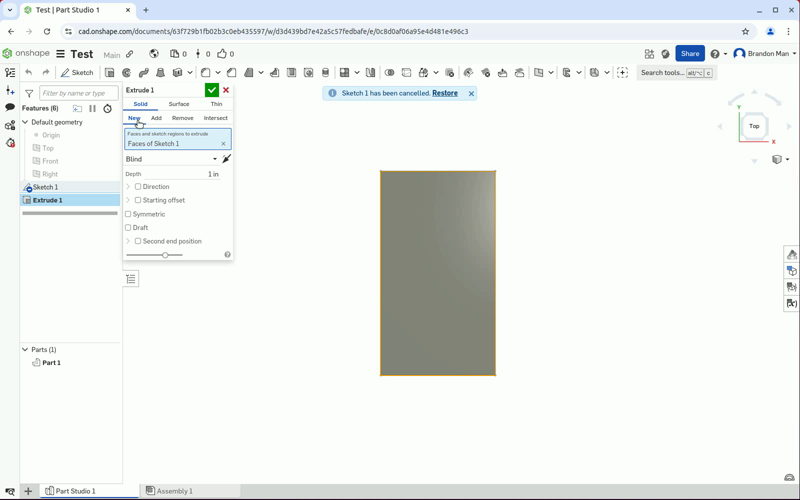
key(tab, 4)
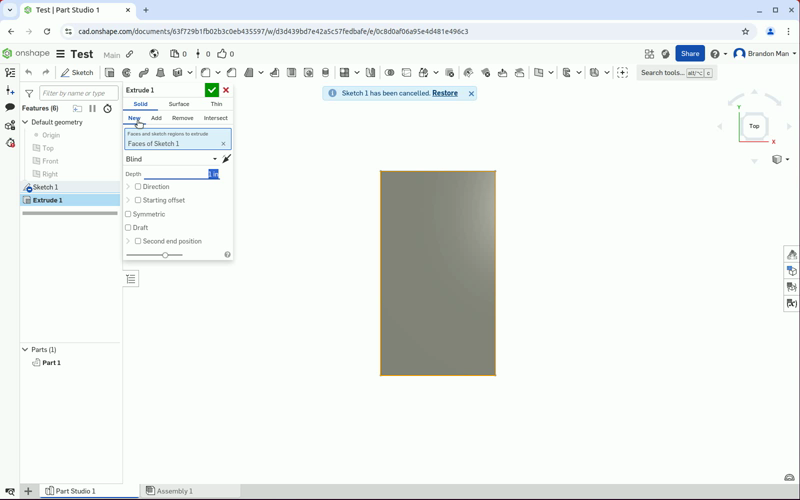
text(16.85)
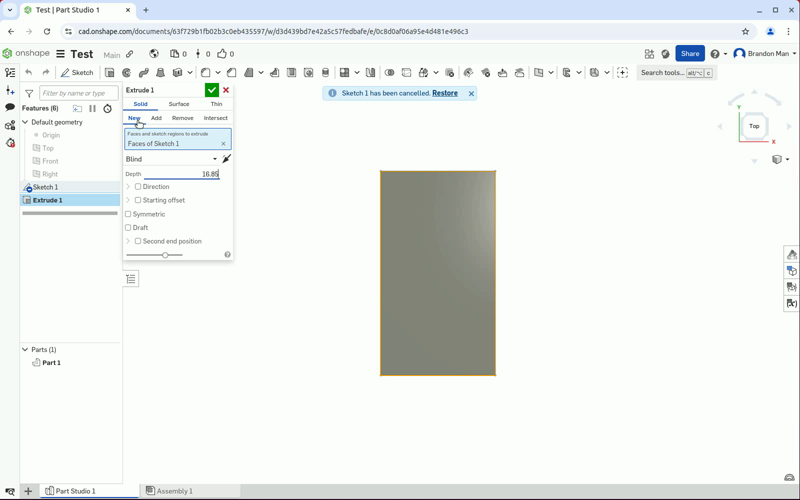
key(enter)
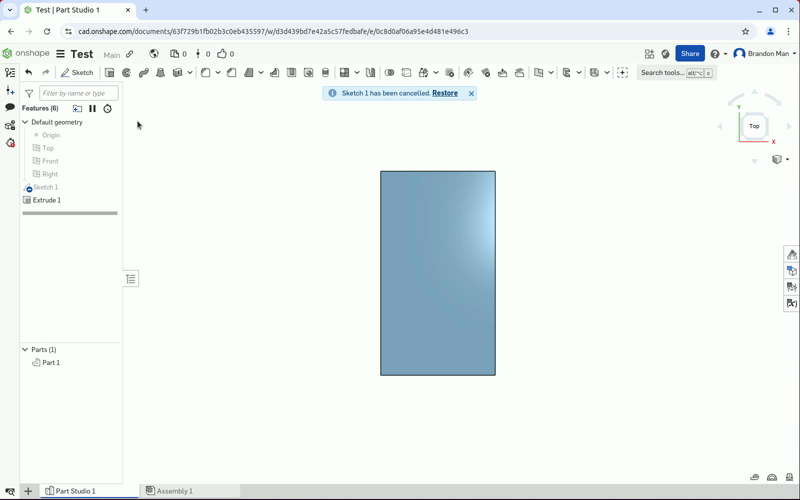
key(shift+h)
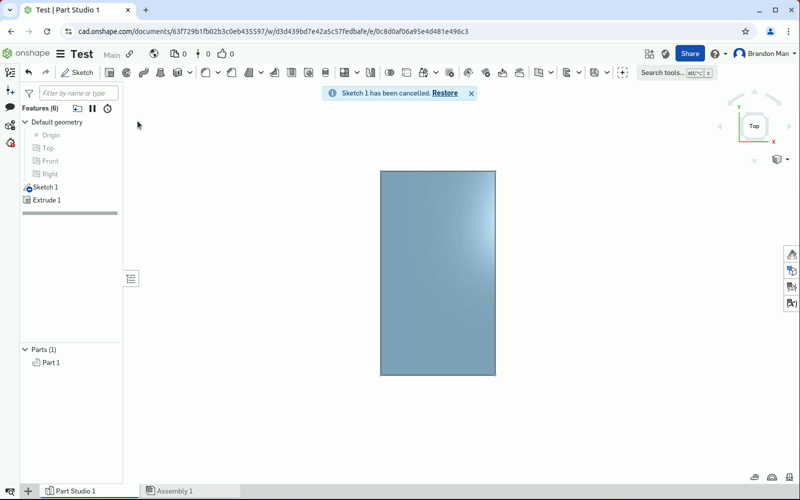
key(shift+h)
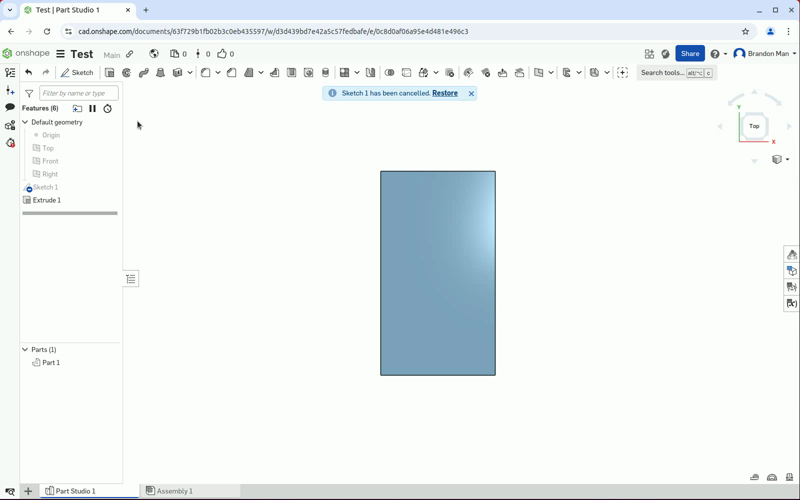
mouse_move(73, 189)
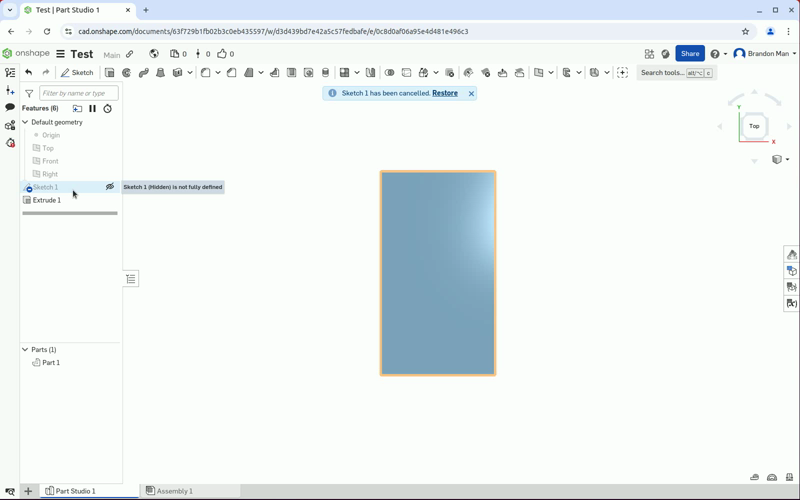
click(73, 189)
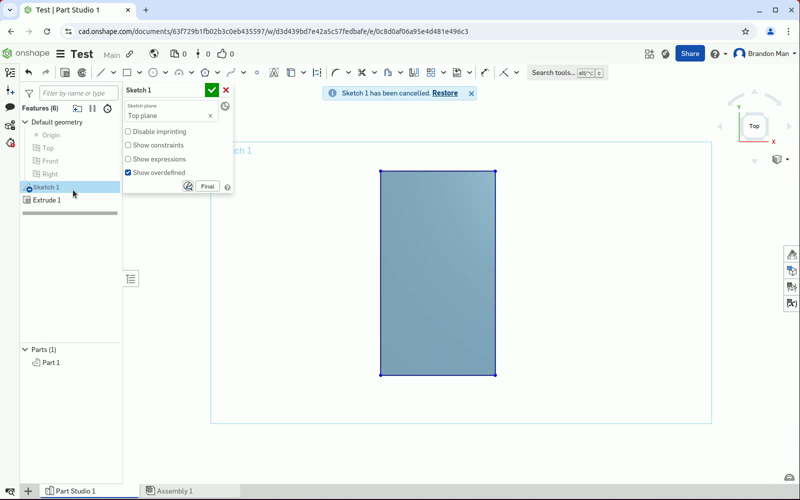
mouse_move(229, 92)
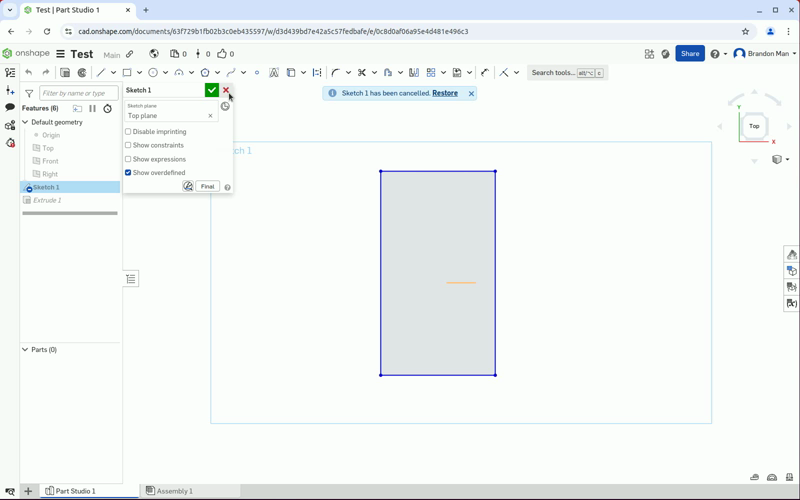
click(229, 92)
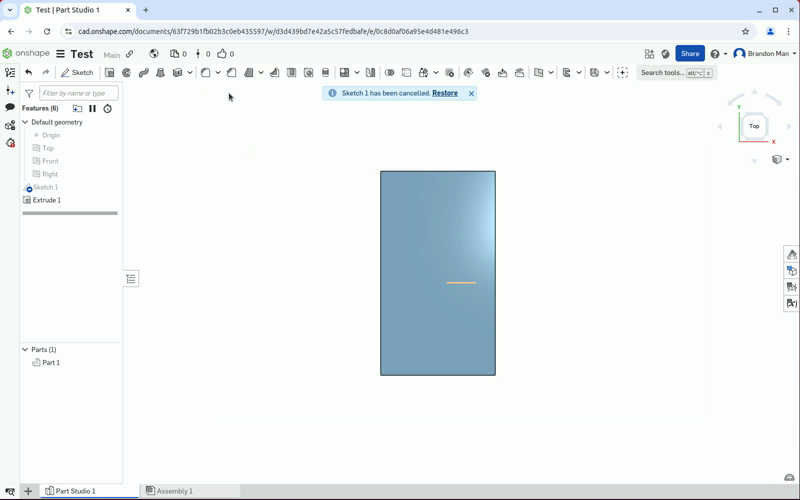
mouse_move(541, 75)
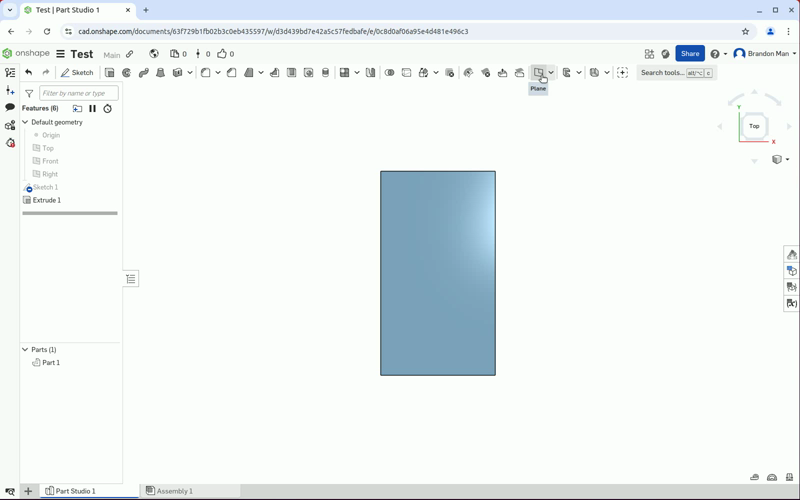
click(541, 75)
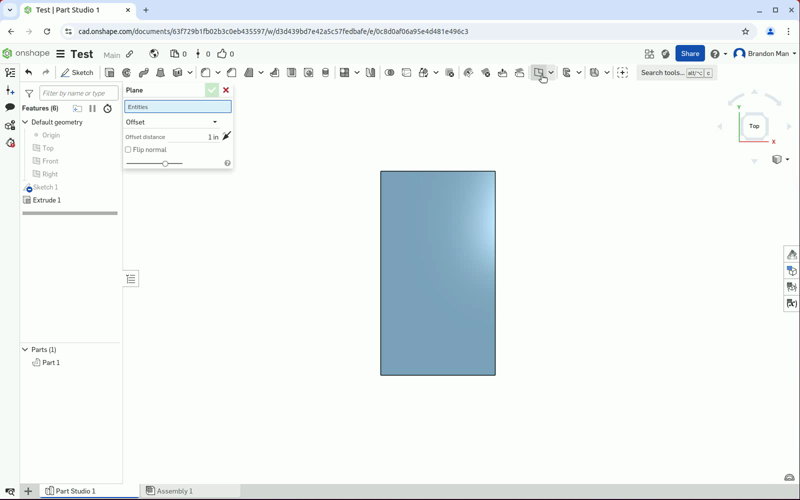
mouse_move(73, 150)
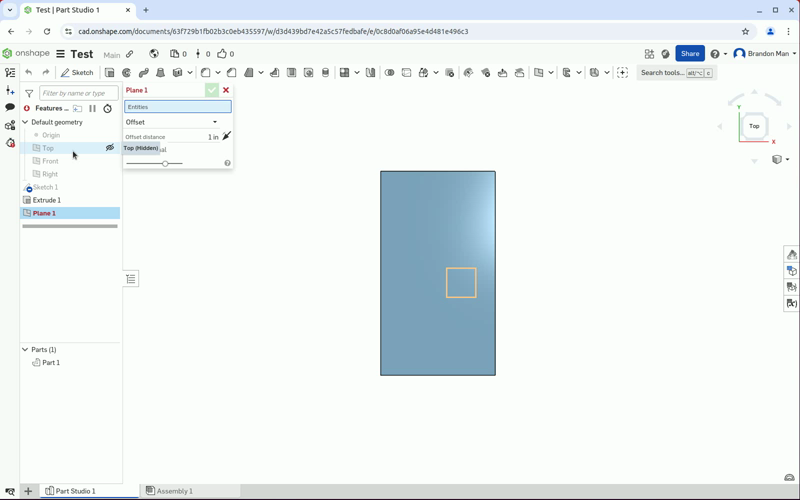
click(73, 150)
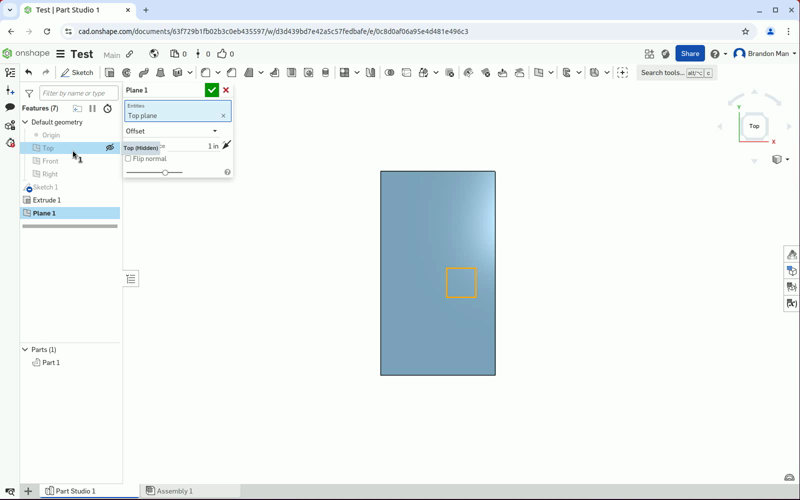
key(tab, 2)
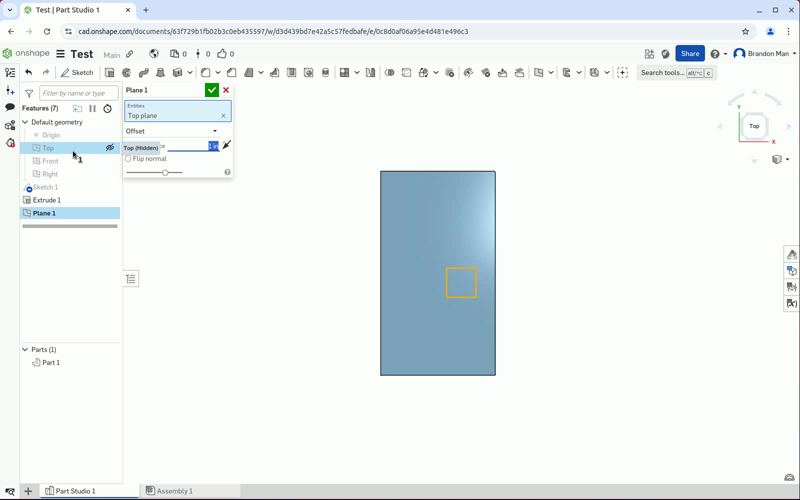
text(16.854)
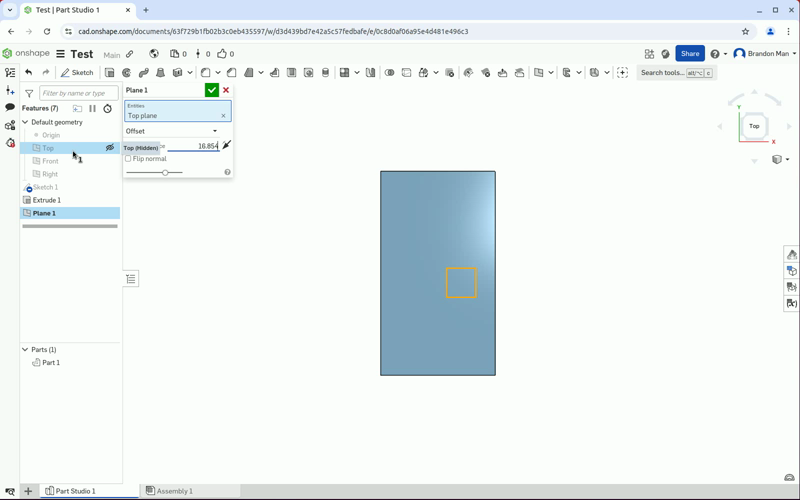
key(enter, 2)
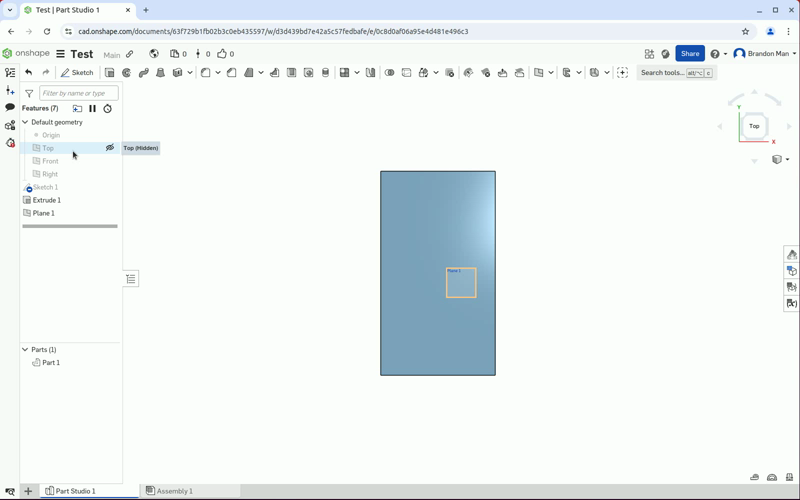
key(shift+s)
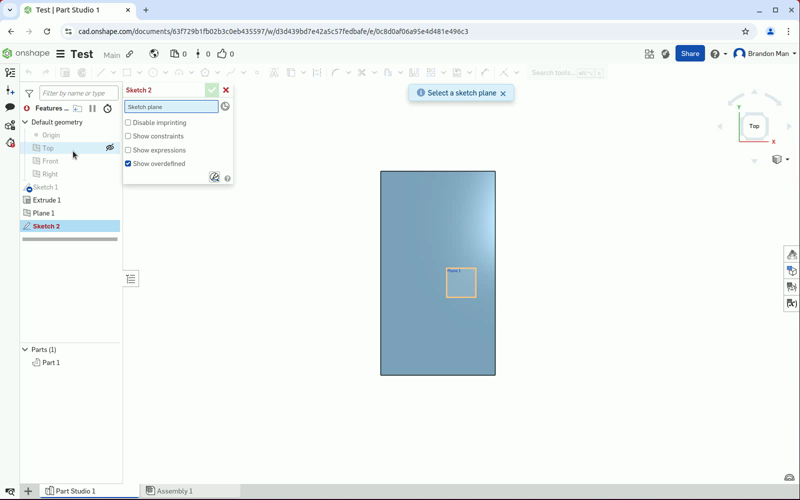
mouse_move(73, 215)
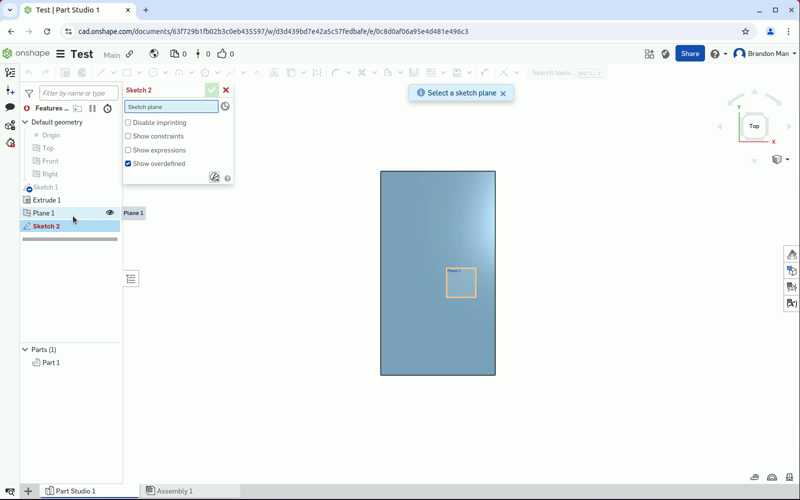
click(73, 215)
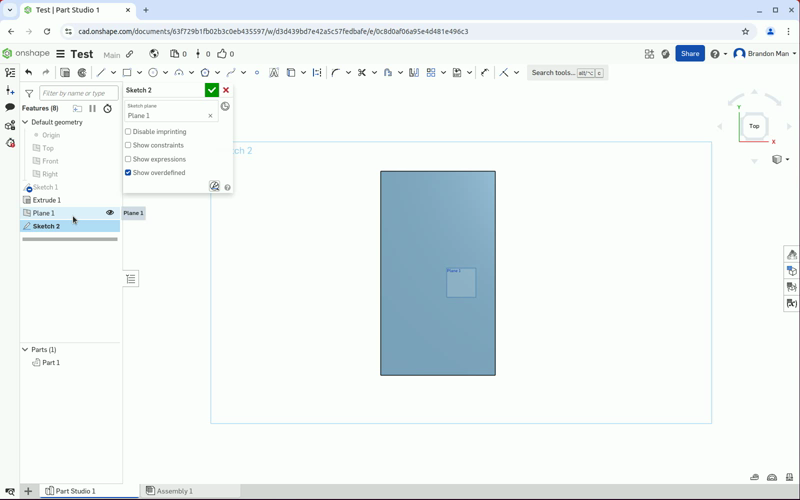
mouse_move(73, 352)
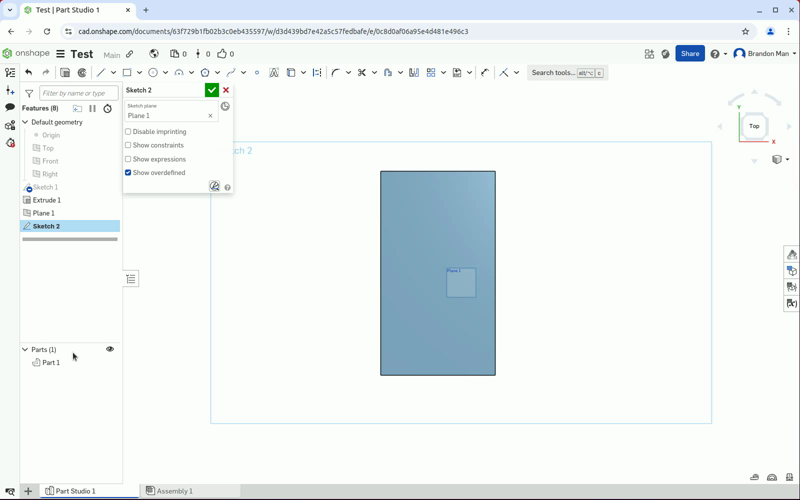
key(y)
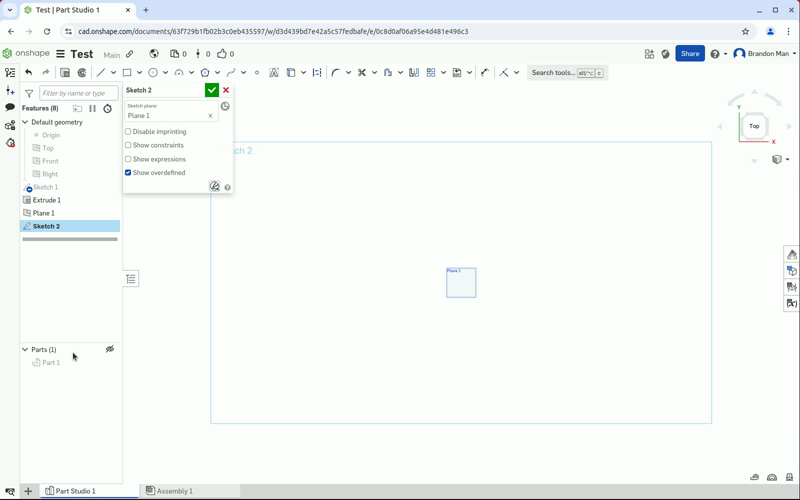
key(l)
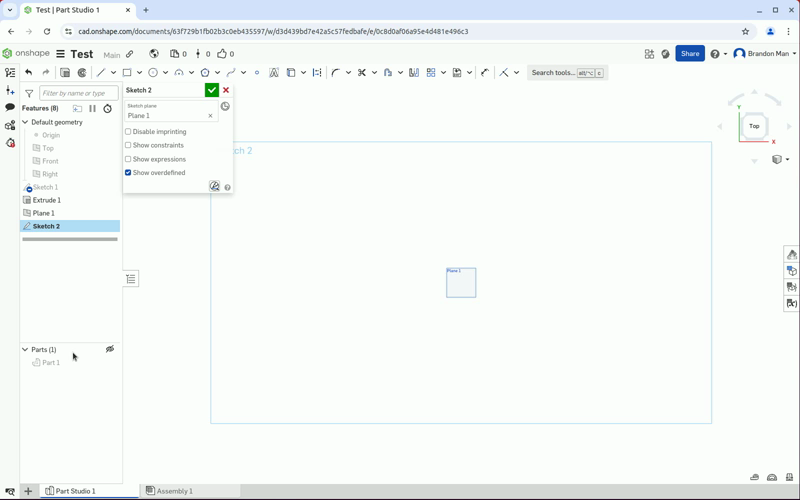
key_down(shift)
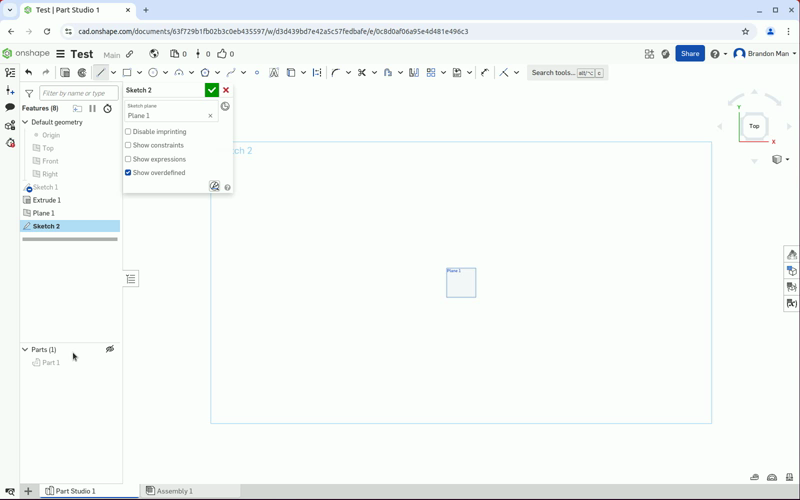
mouse_move(439, 230)
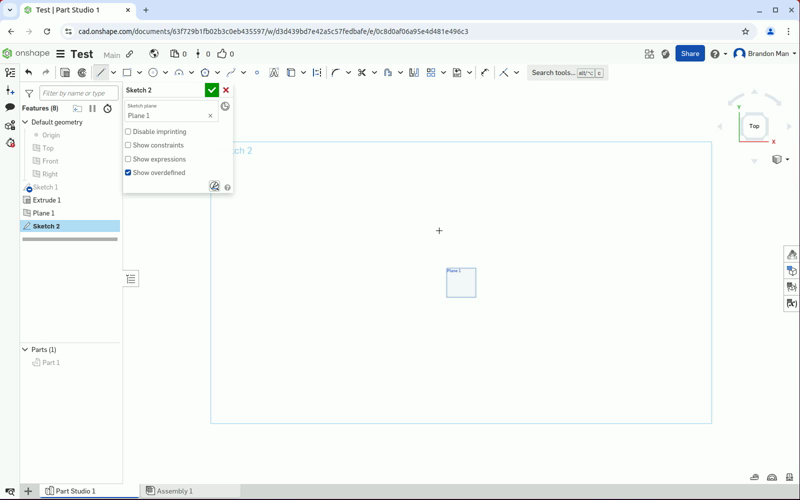
click(439, 230)
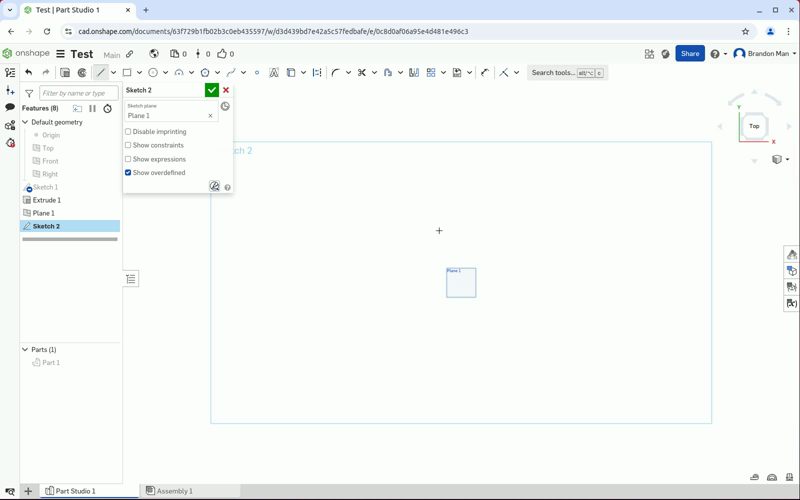
key_up(shift)
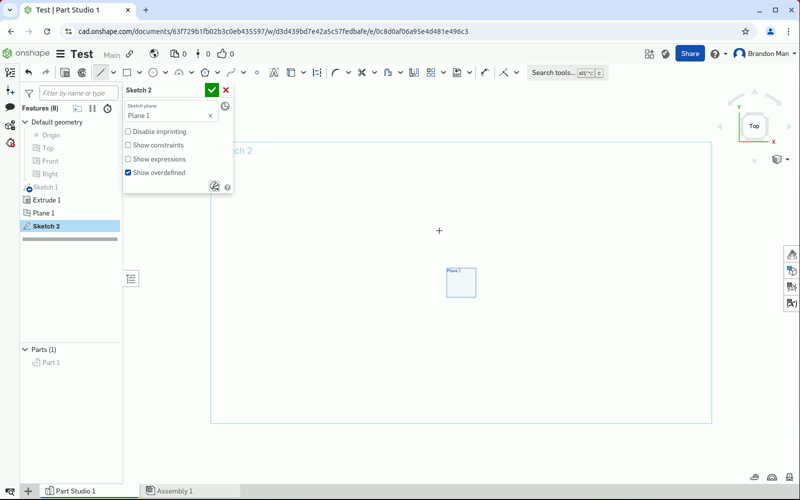
key_down(shift)
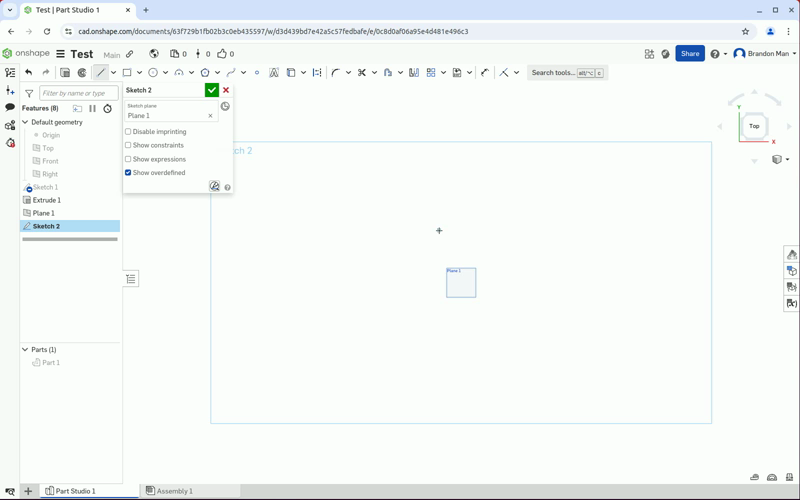
mouse_move(469, 230)
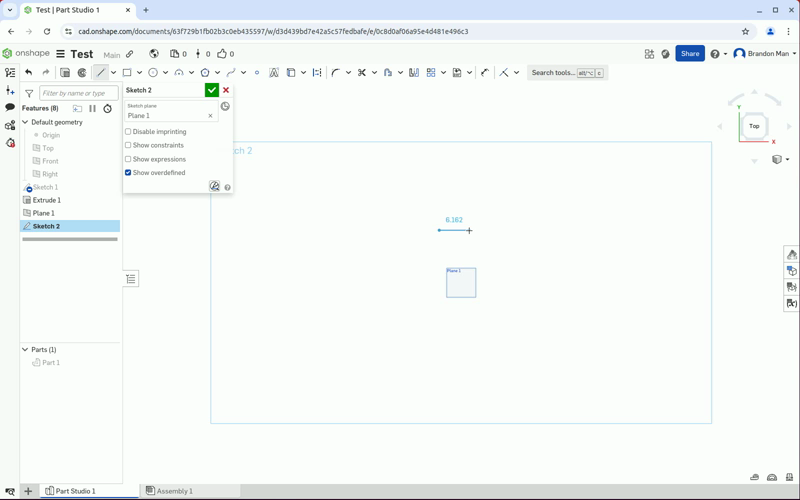
mouse_move(469, 230)
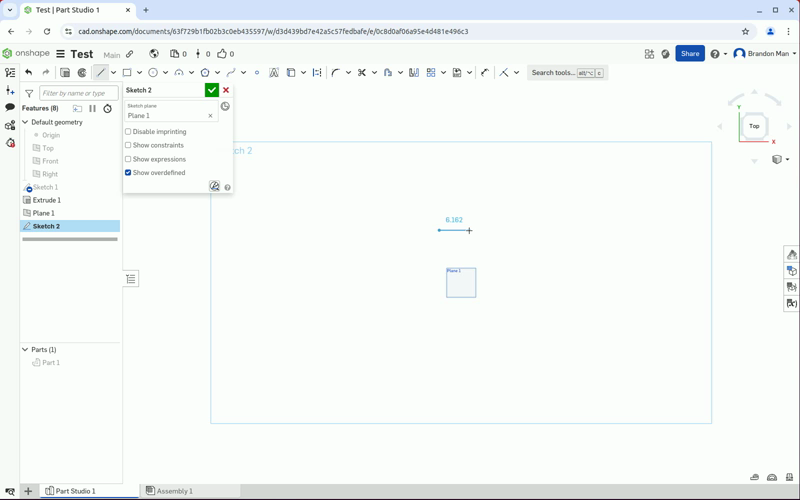
click(469, 230)
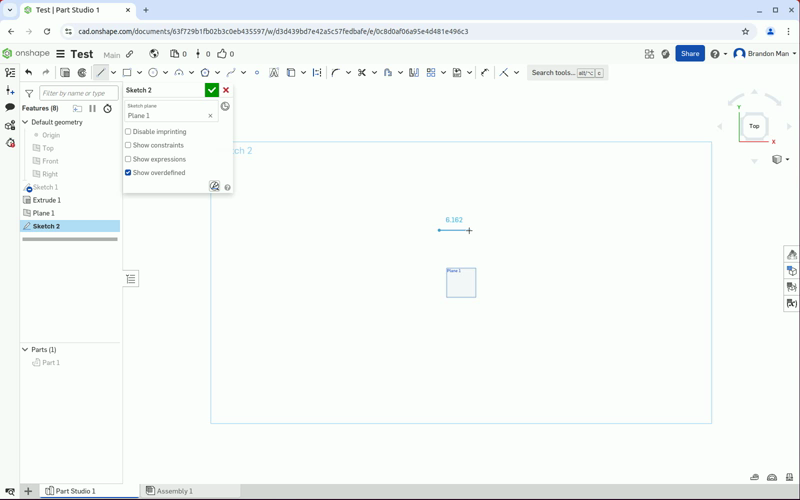
key_up(shift)
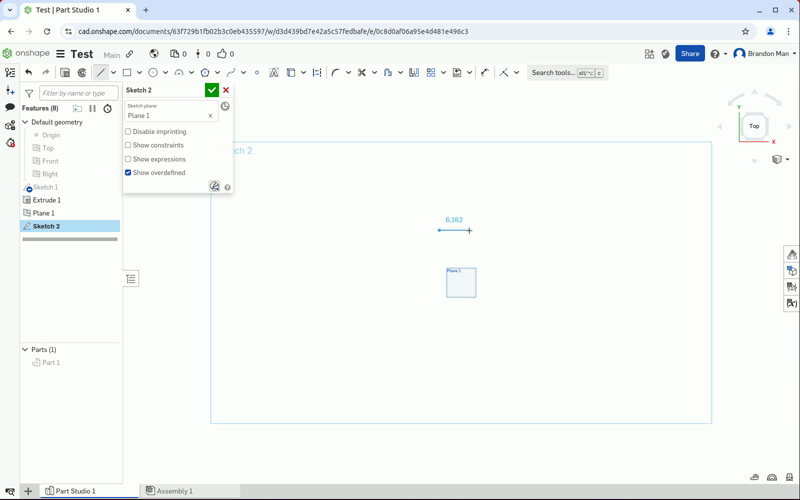
key_down(shift)
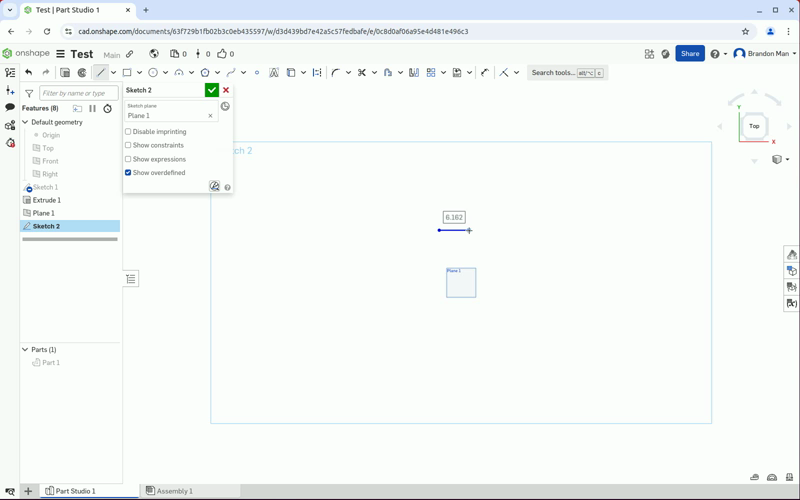
mouse_move(499, 230)
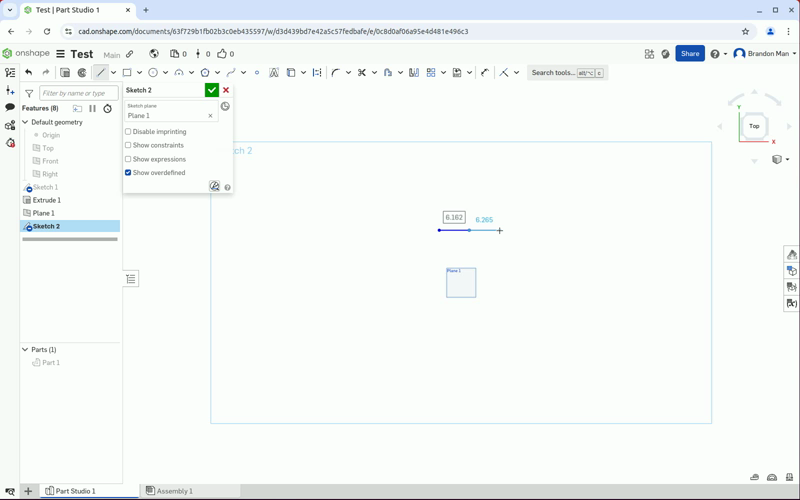
mouse_move(469, 249)
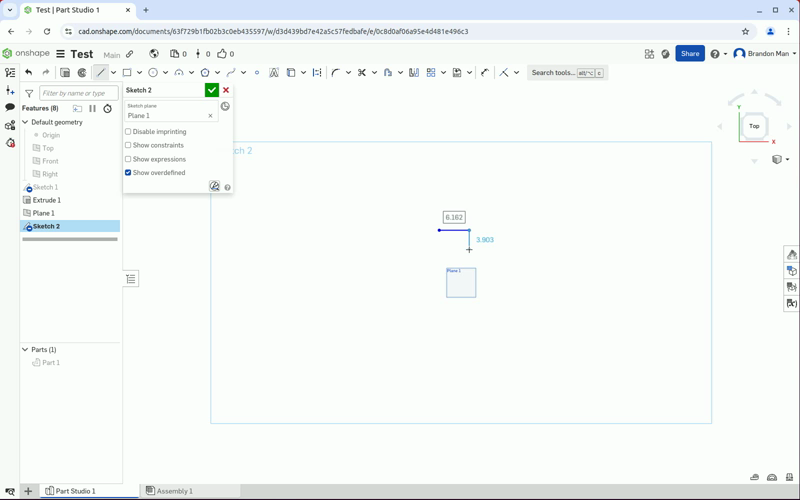
click(469, 249)
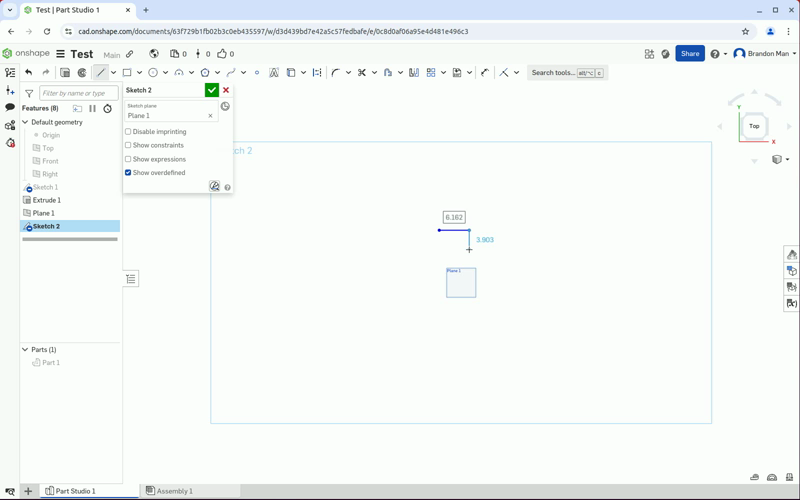
key_up(shift)
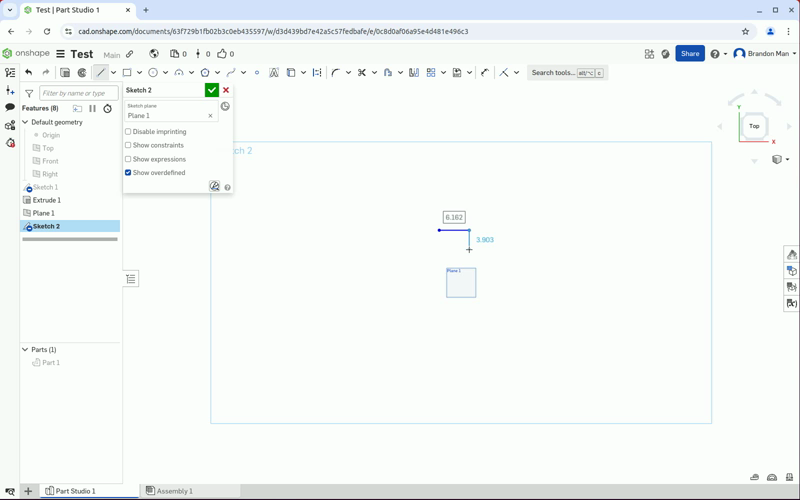
key_down(shift)
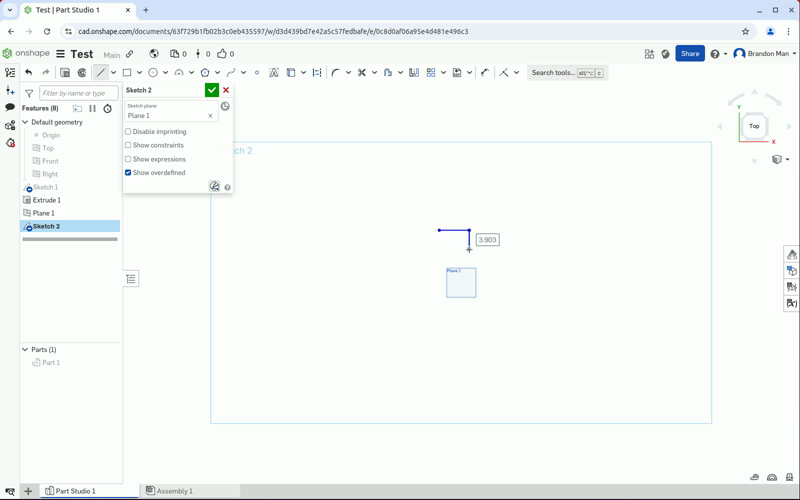
mouse_move(499, 249)
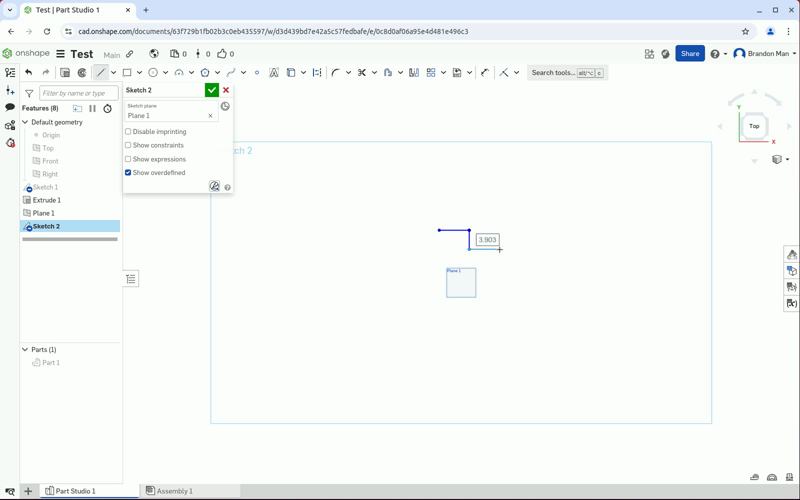
mouse_move(484, 249)
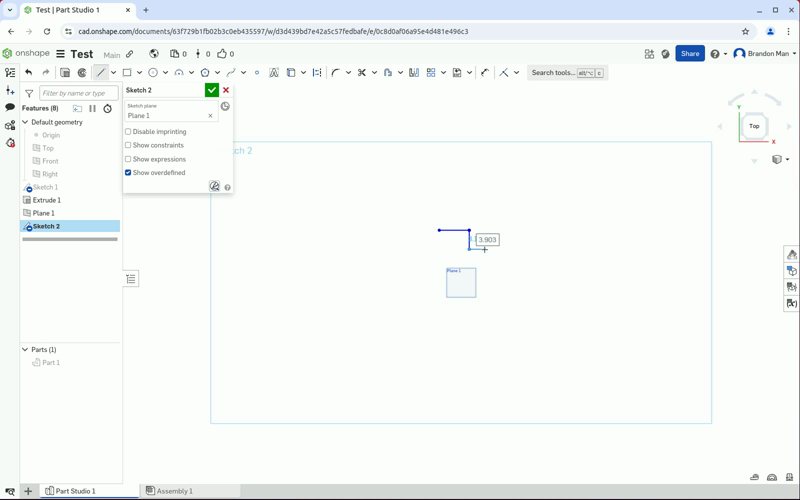
click(484, 249)
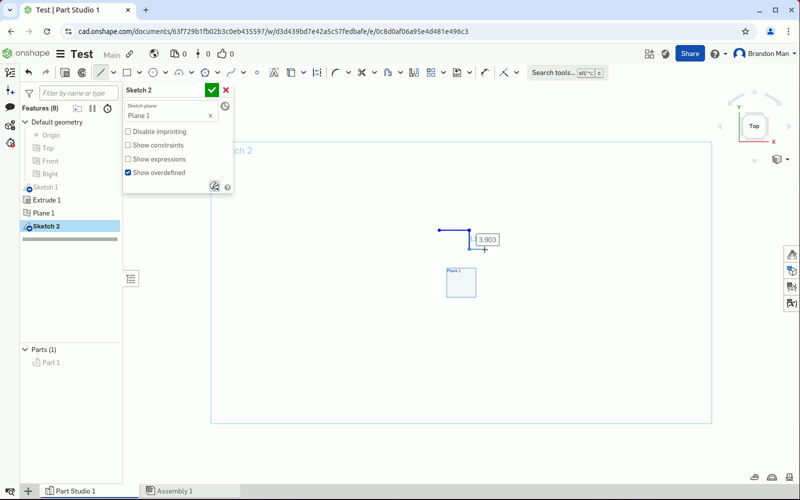
key_up(shift)
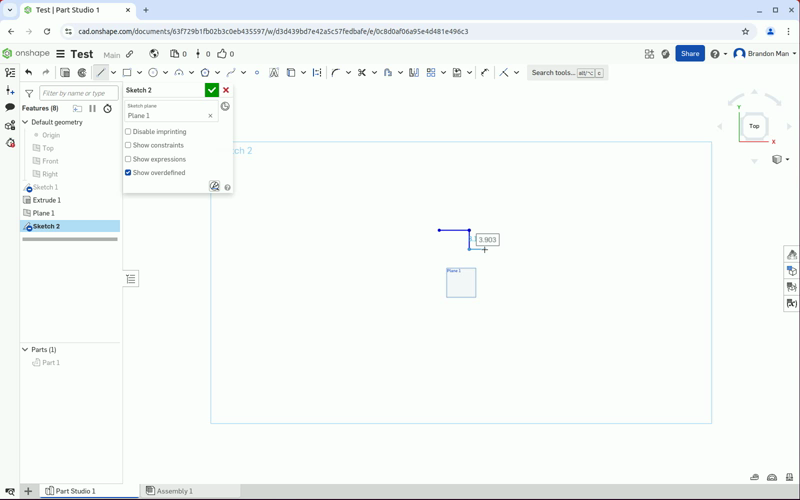
key_down(shift)
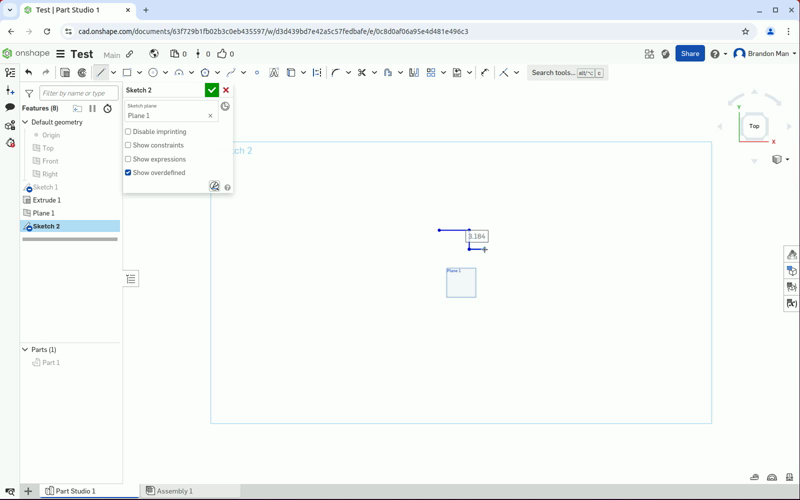
mouse_move(439, 186)
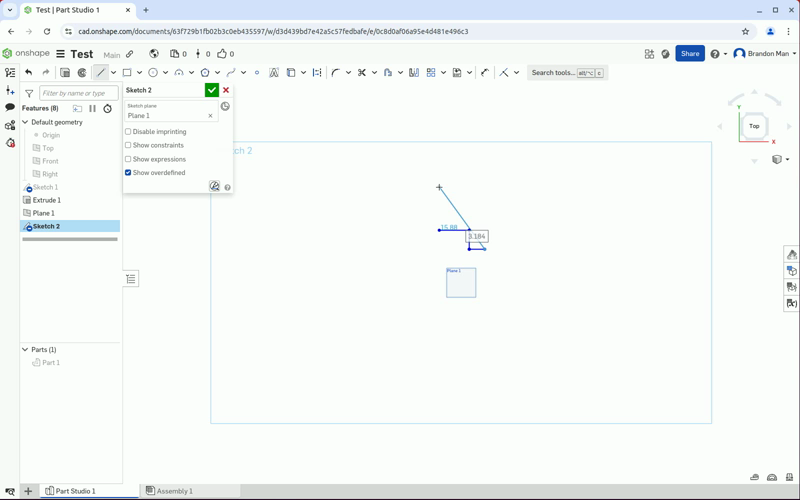
click(439, 186)
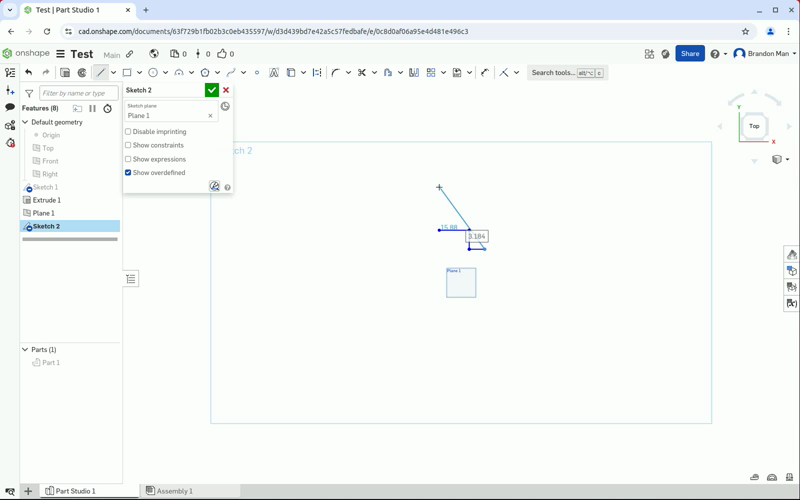
key_up(shift)
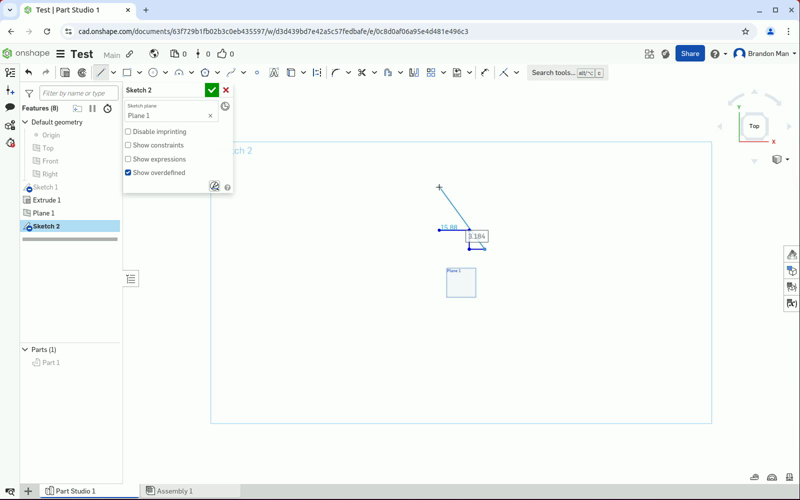
mouse_move(469, 186)
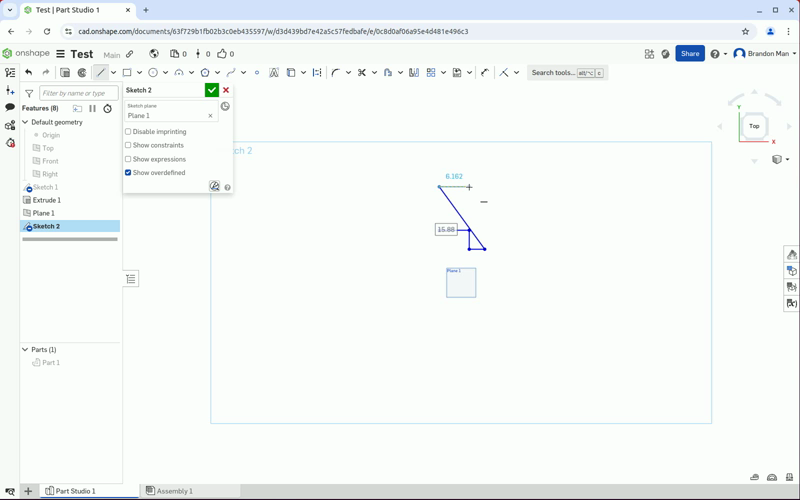
key_down(shift)
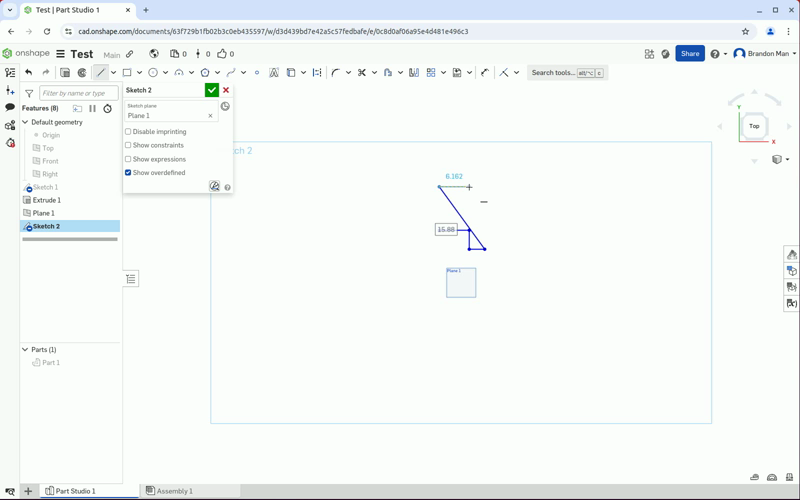
mouse_move(439, 230)
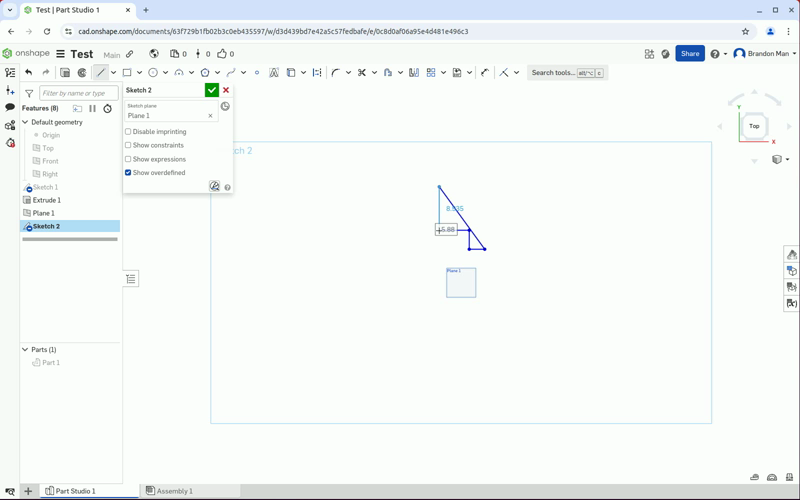
key_up(shift)
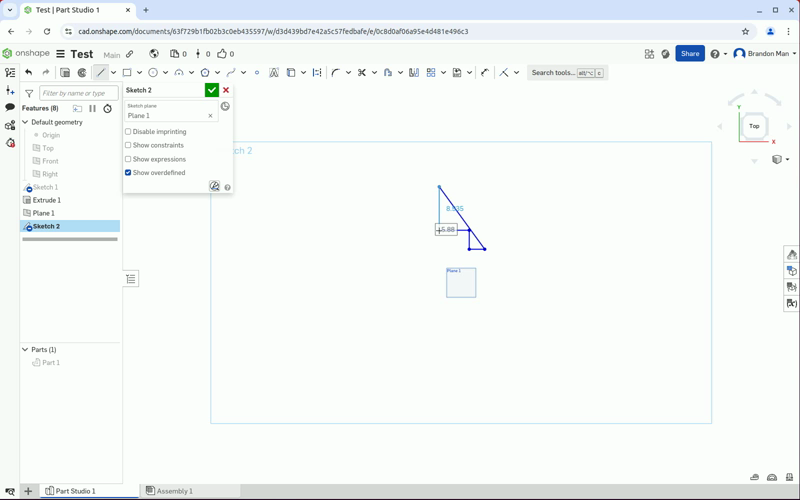
click(439, 230)
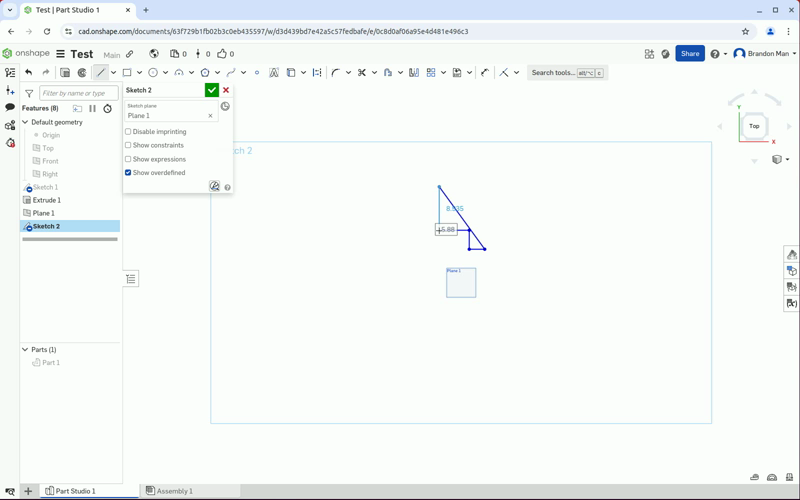
key(esc)
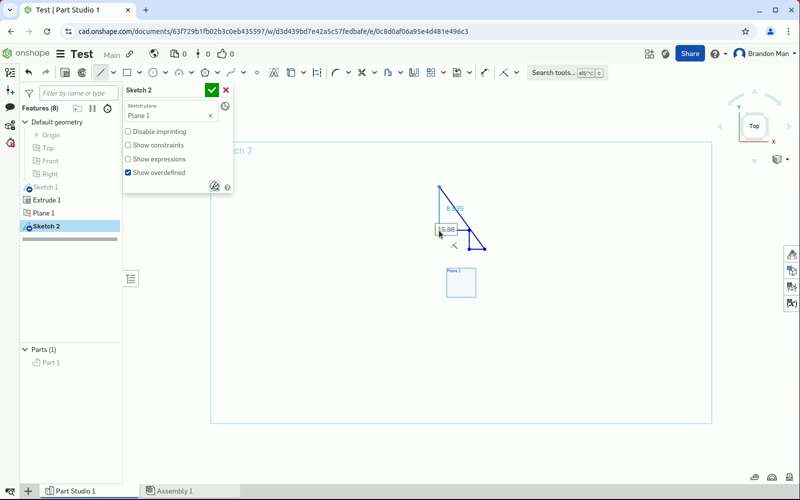
mouse_move(446, 209)
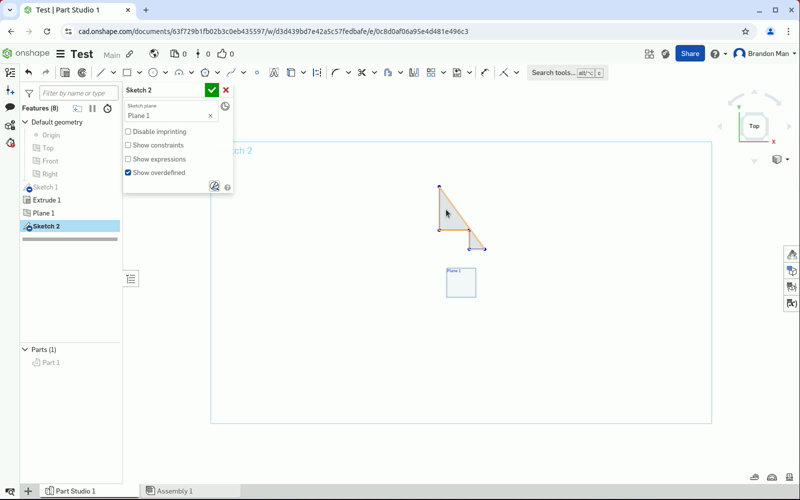
scroll(6)
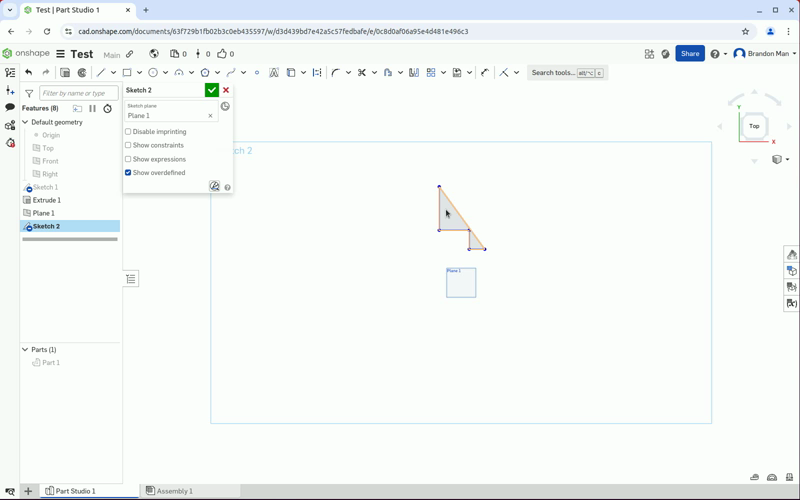
scroll(6)
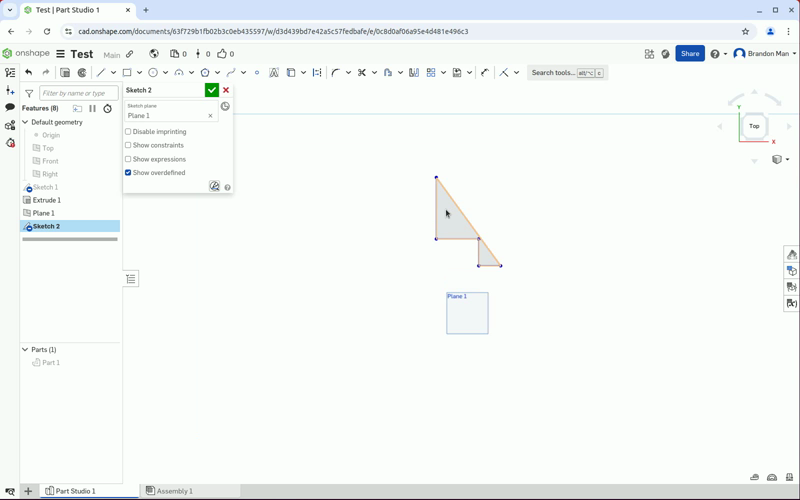
scroll(6)
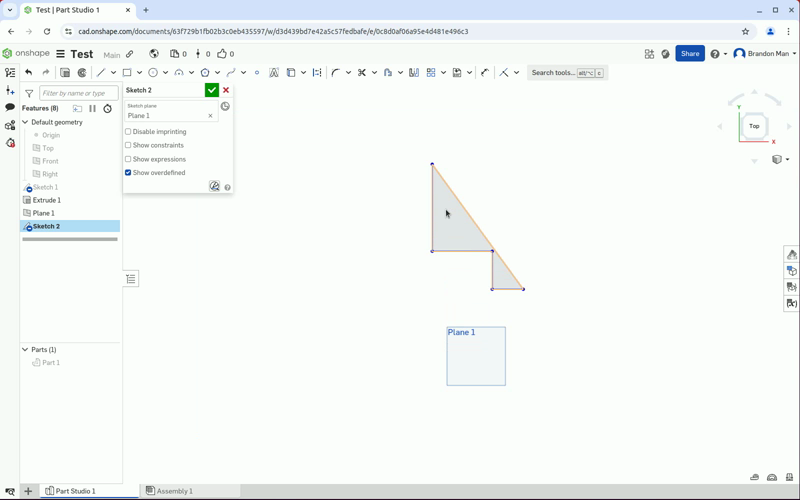
scroll(6)
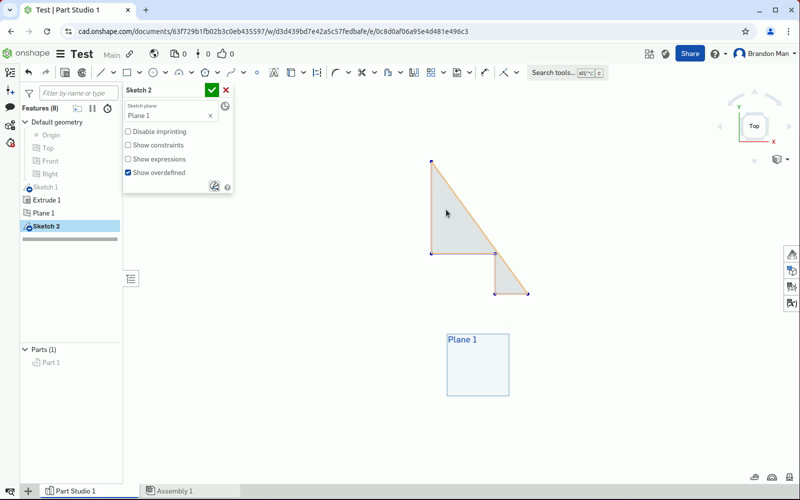
scroll(6)
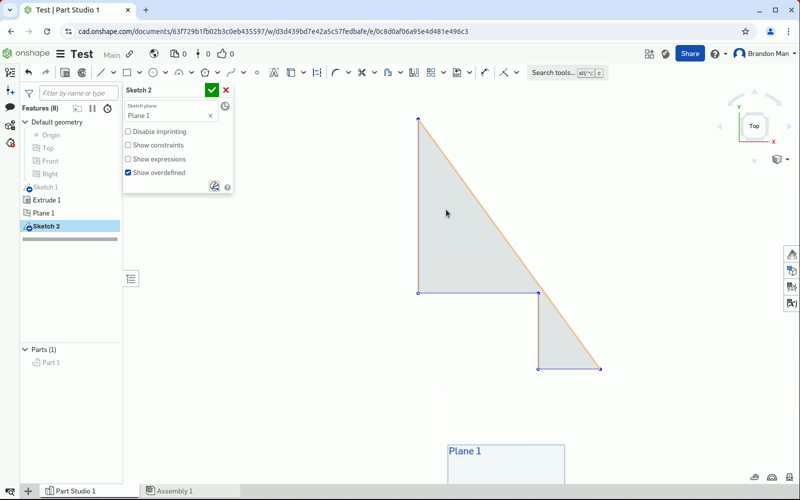
scroll(6)
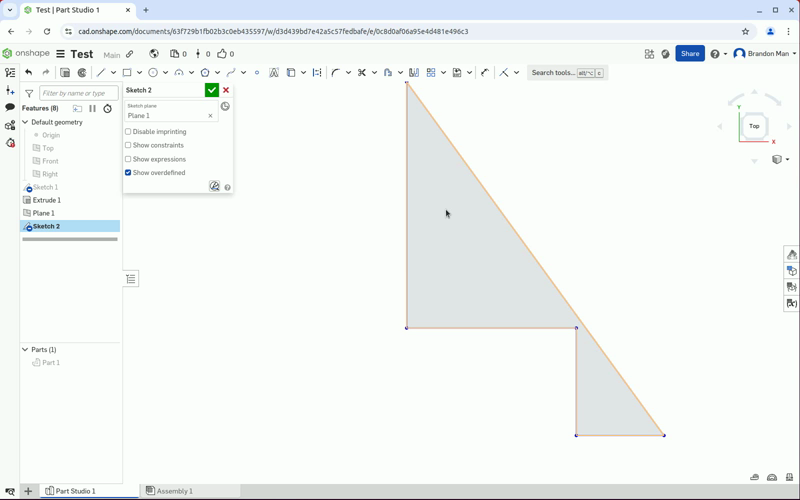
scroll(6)
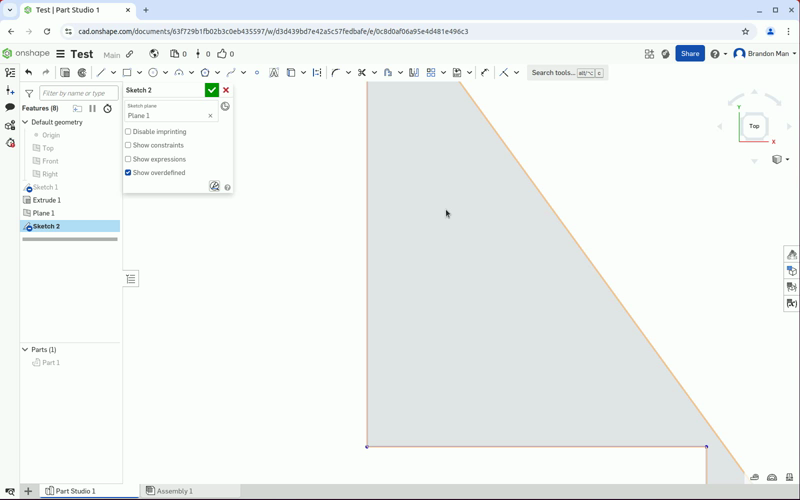
click(446, 209)
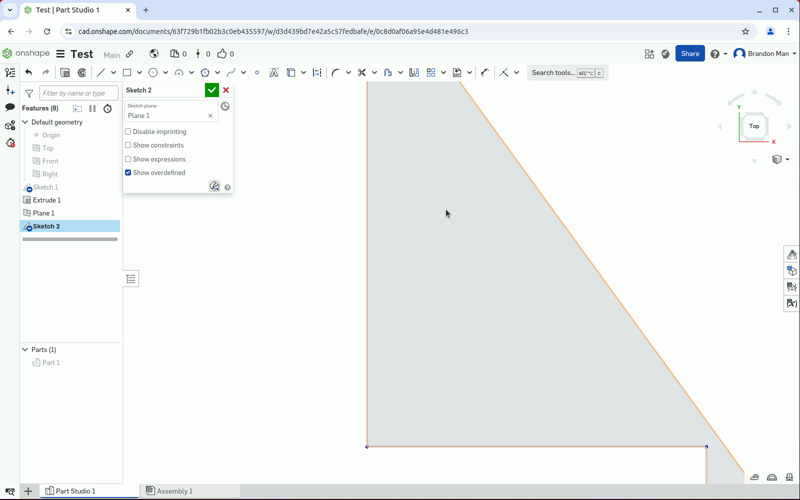
scroll(-6)
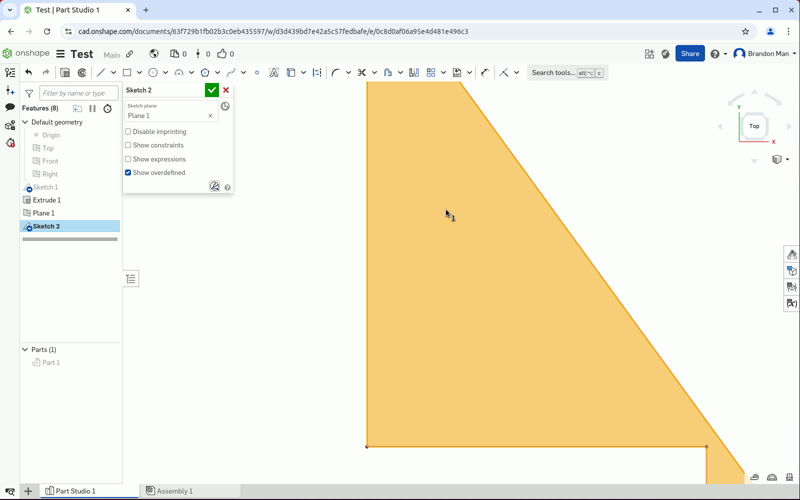
scroll(-6)
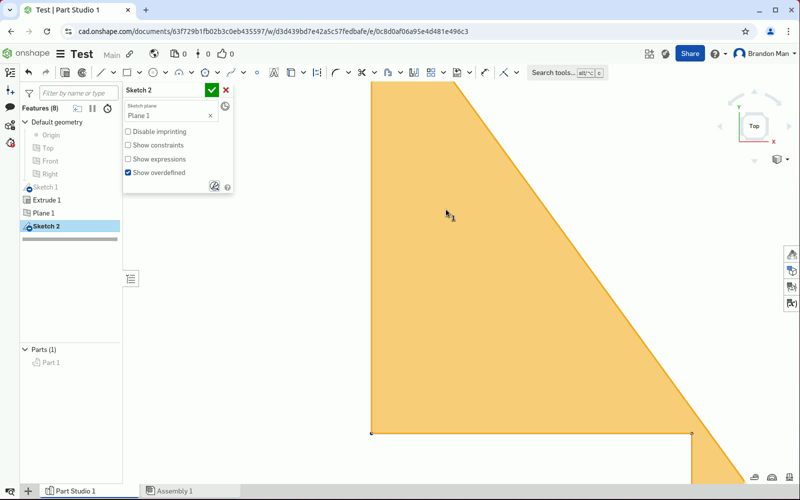
scroll(-6)
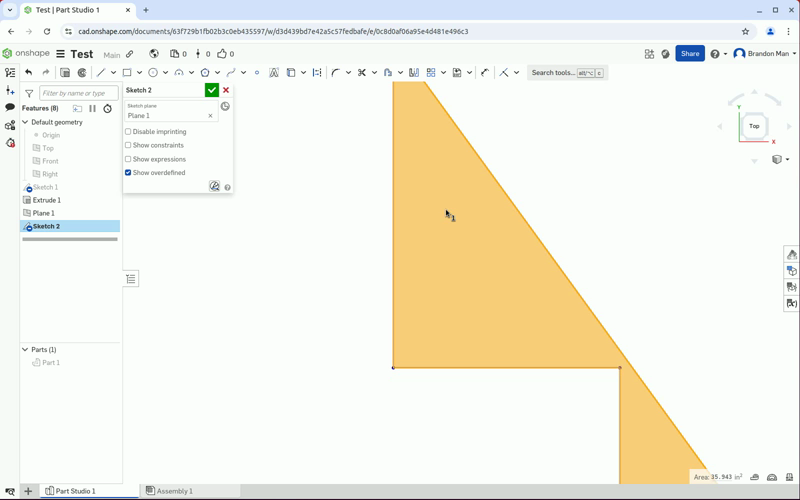
scroll(-6)
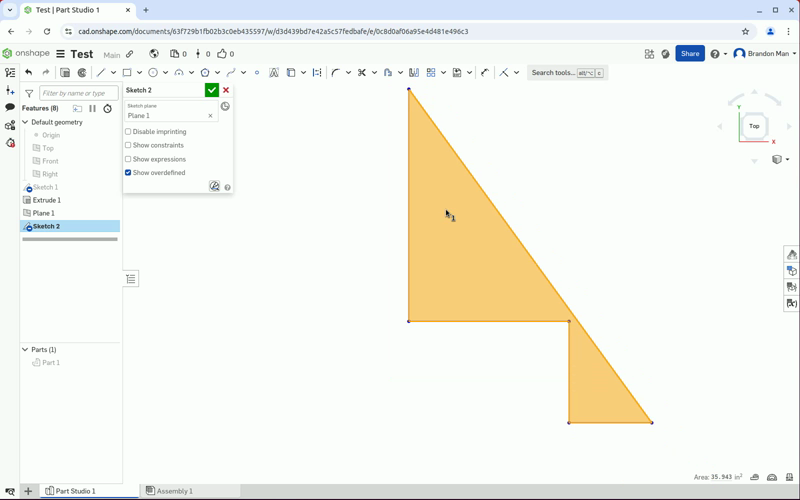
scroll(-6)
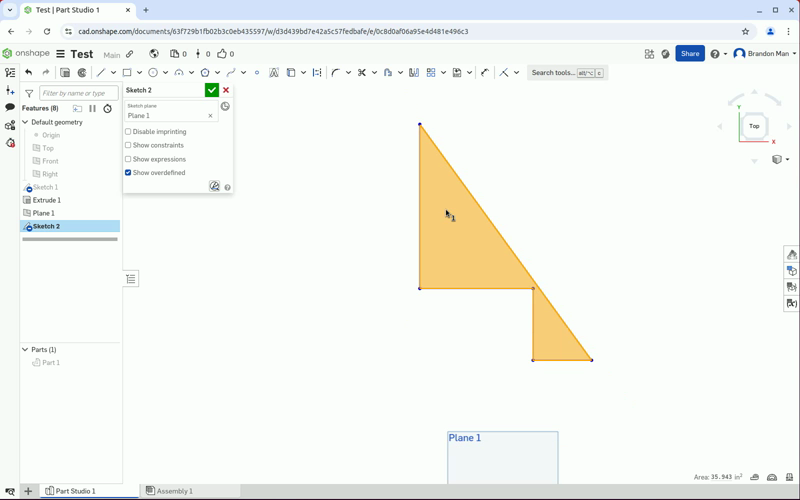
scroll(-6)
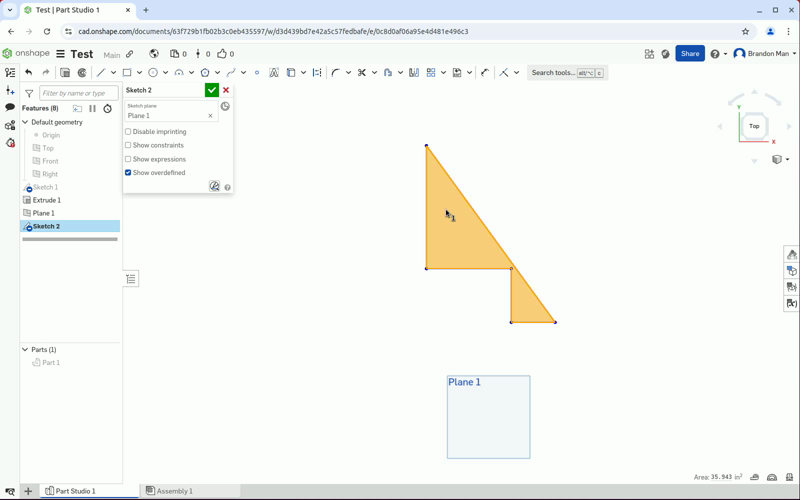
scroll(-6)
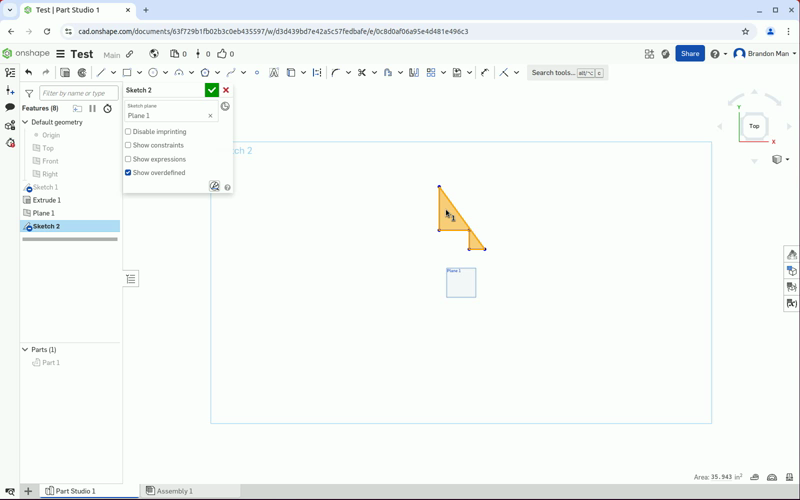
mouse_move(73, 352)
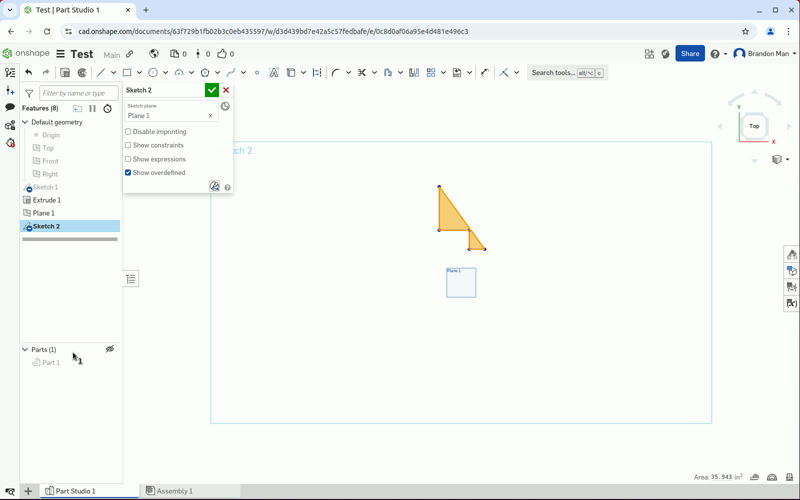
key(shift+y)
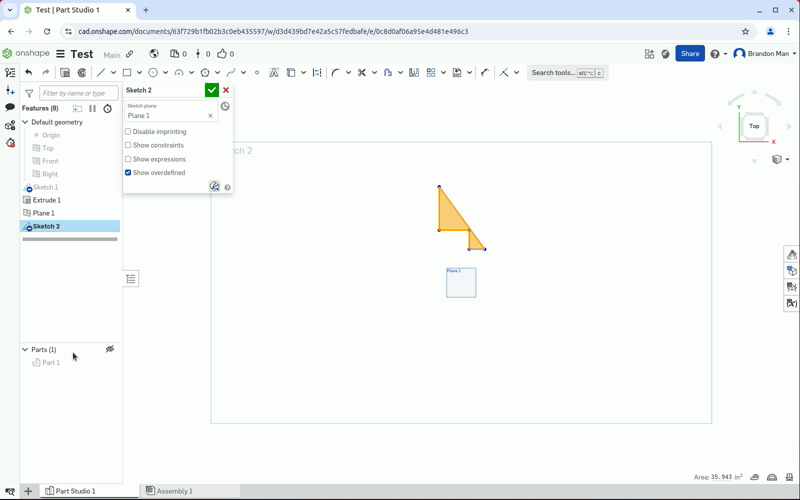
key(shift+e)
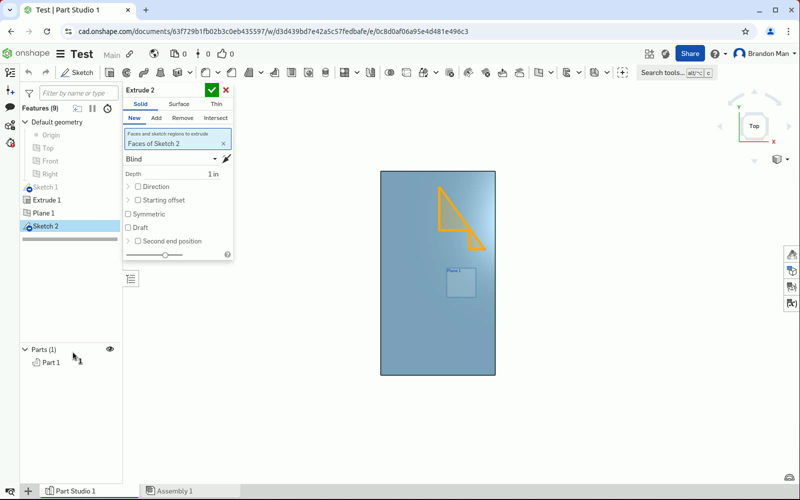
mouse_move(143, 106)
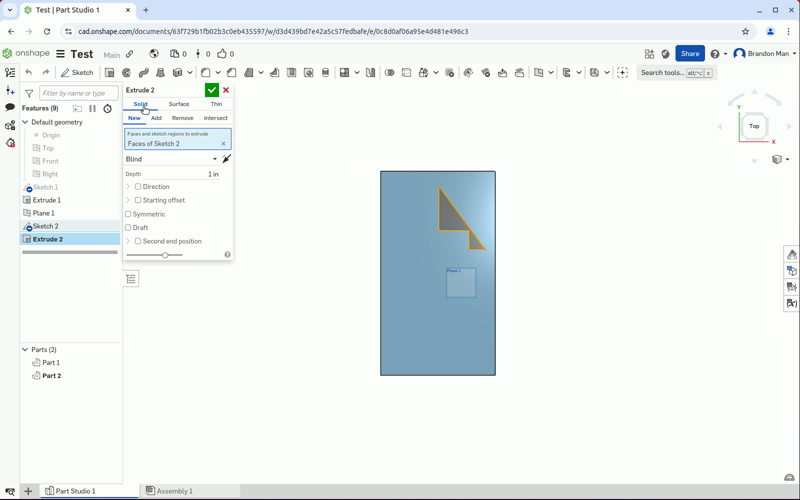
click(143, 106)
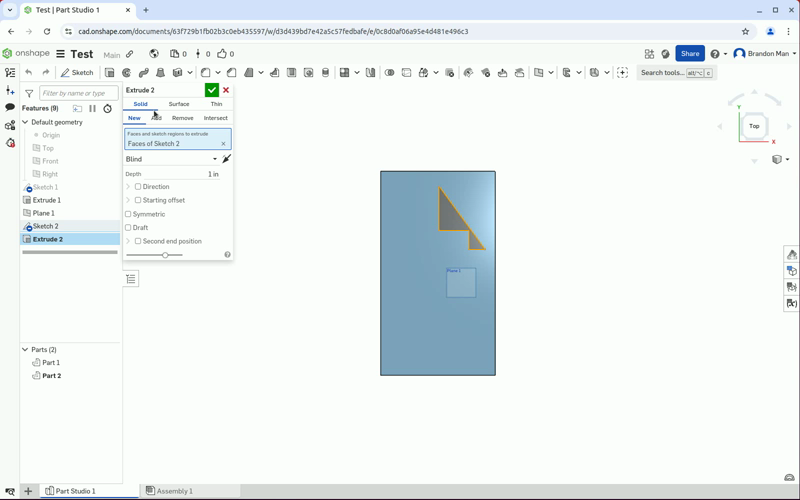
mouse_move(186, 120)
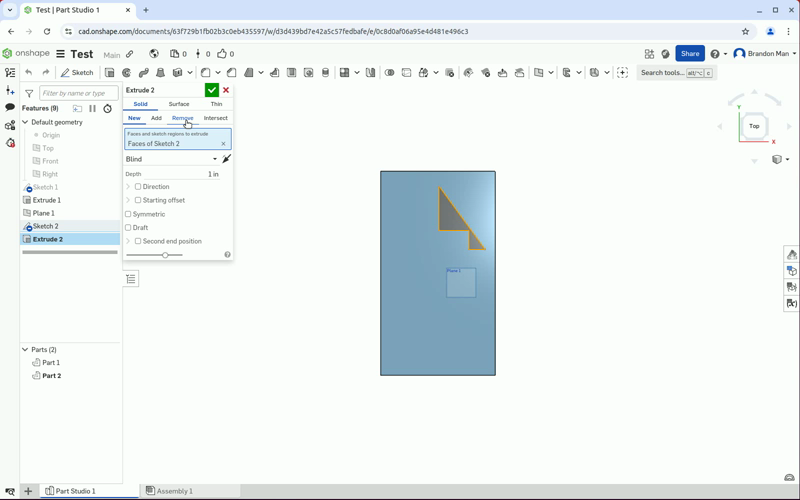
click(186, 120)
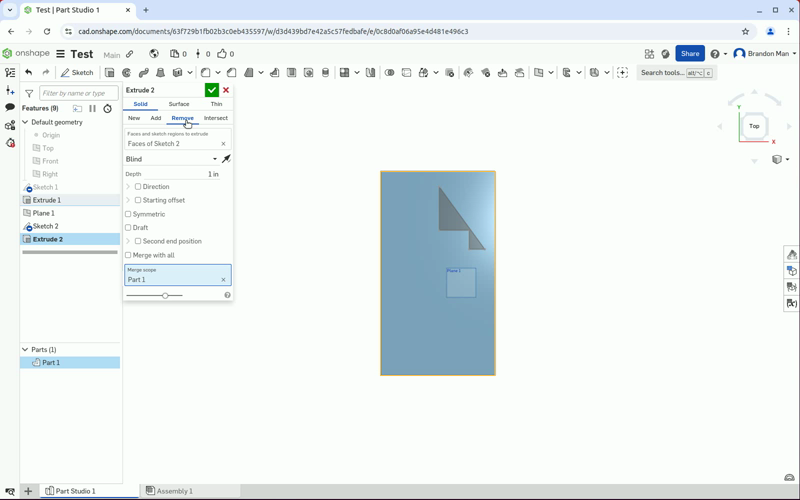
key(tab, 4)
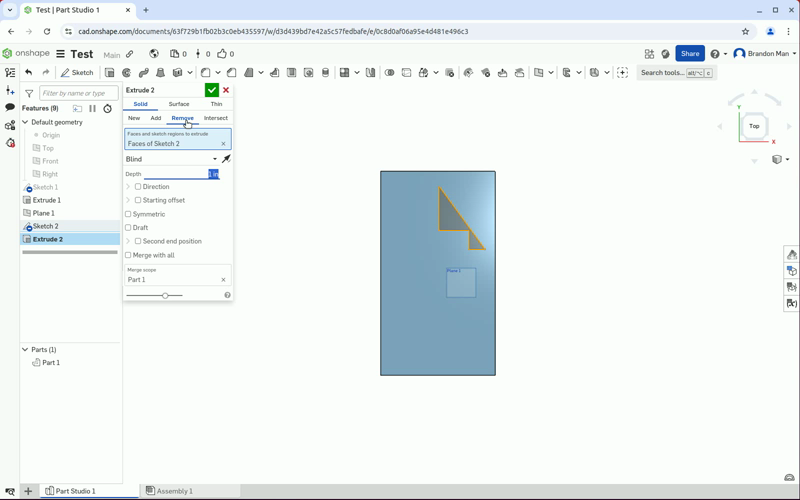
text(15.165)
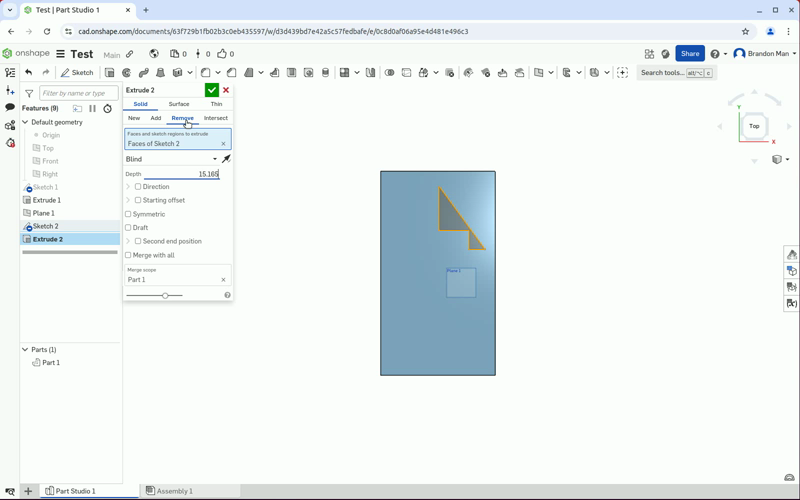
key(tab, 6)
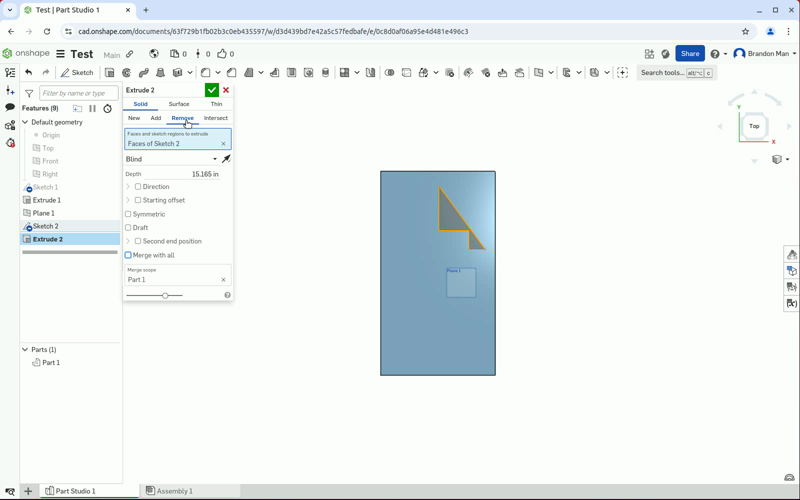
key(space)
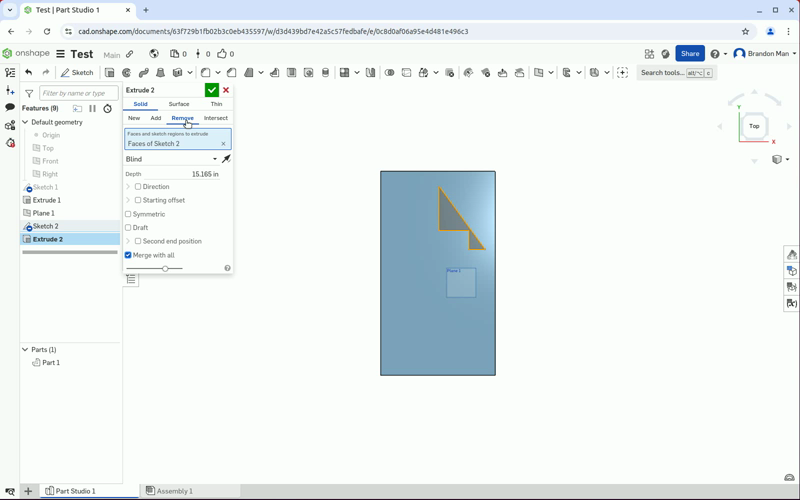
key(enter)
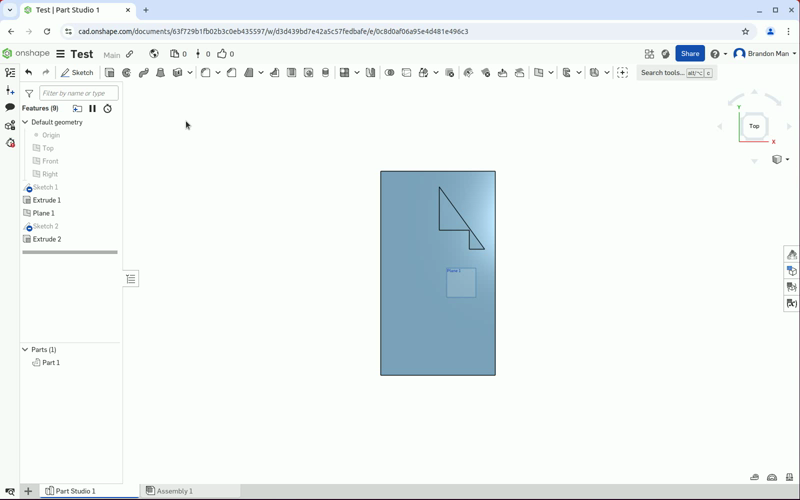
key(shift+h)
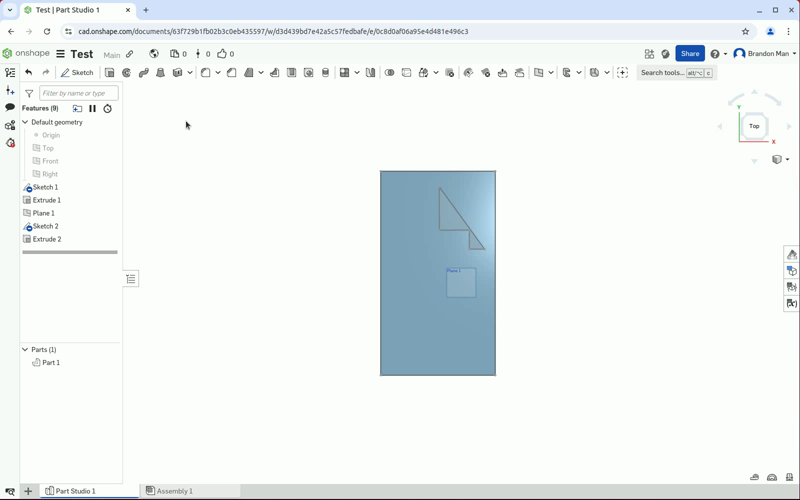
key(shift+h)
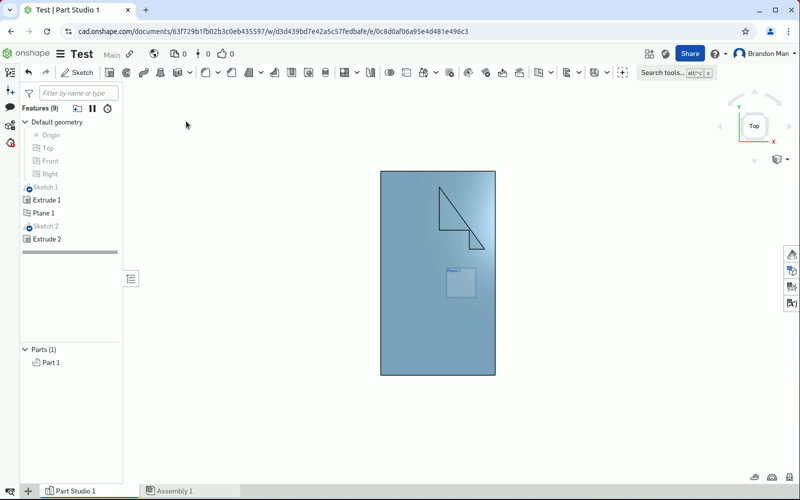
mouse_move(73, 189)
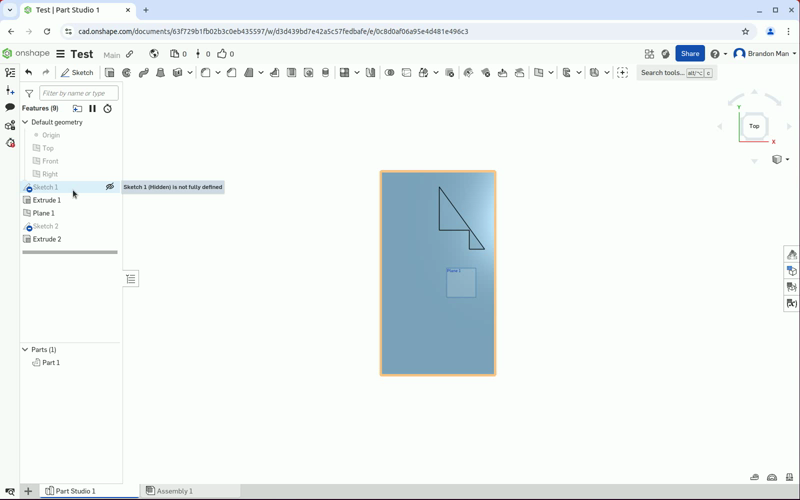
click(73, 189)
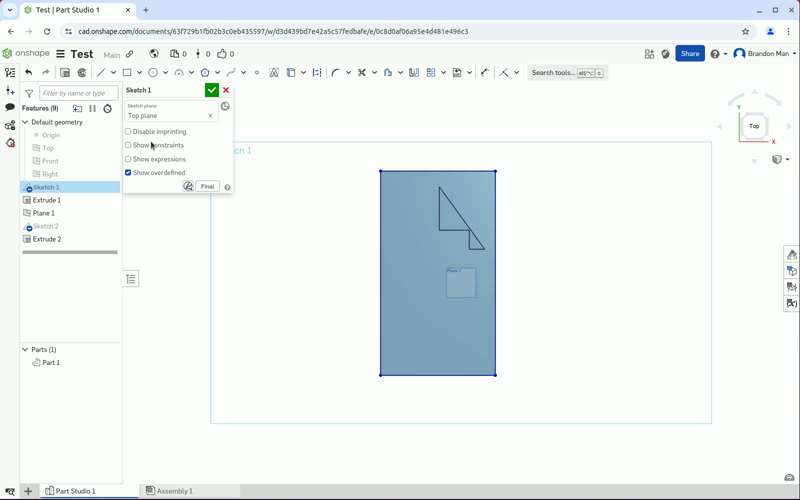
mouse_move(229, 92)
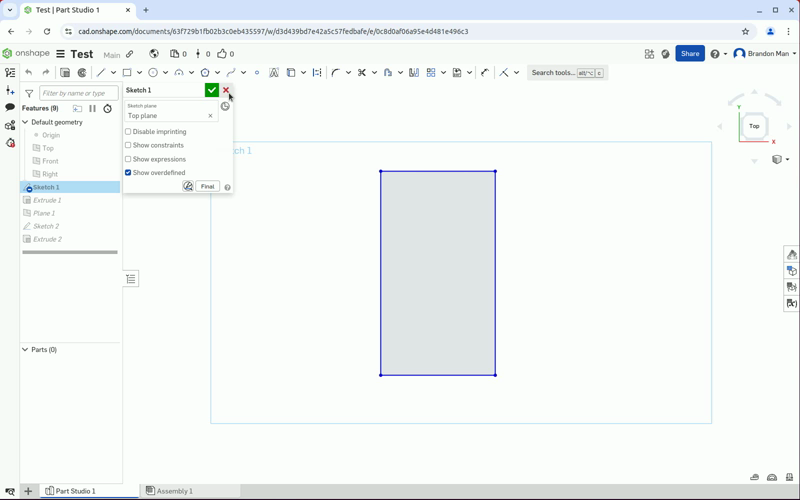
click(229, 92)
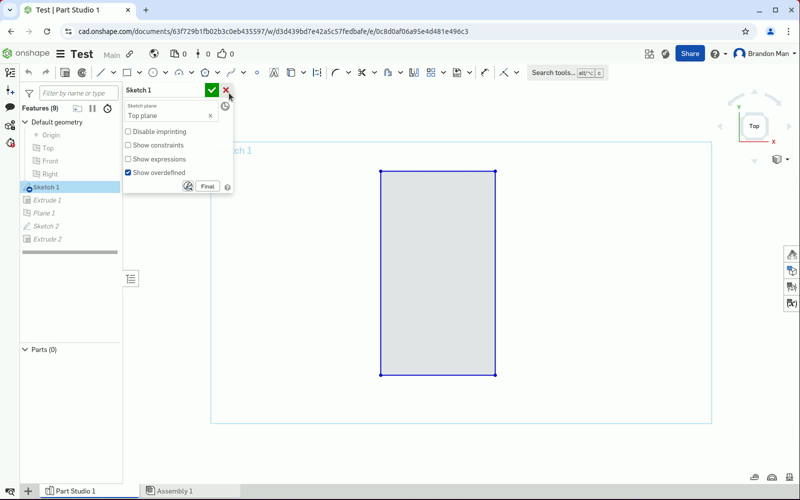
key(shift+s)
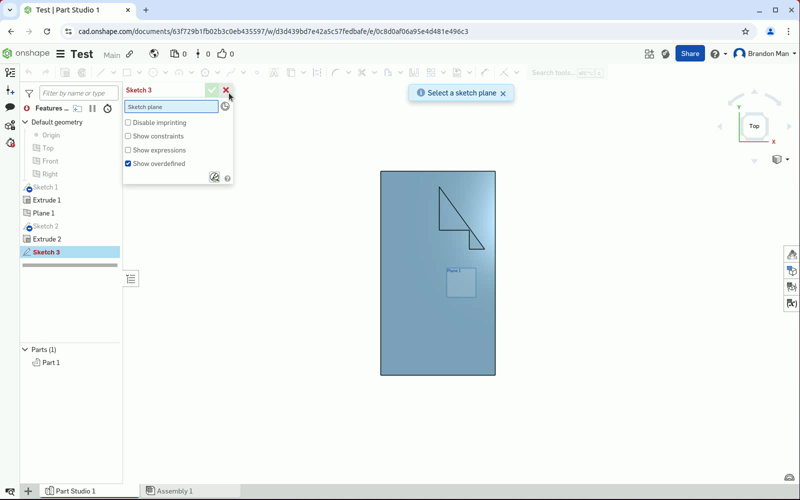
mouse_move(73, 215)
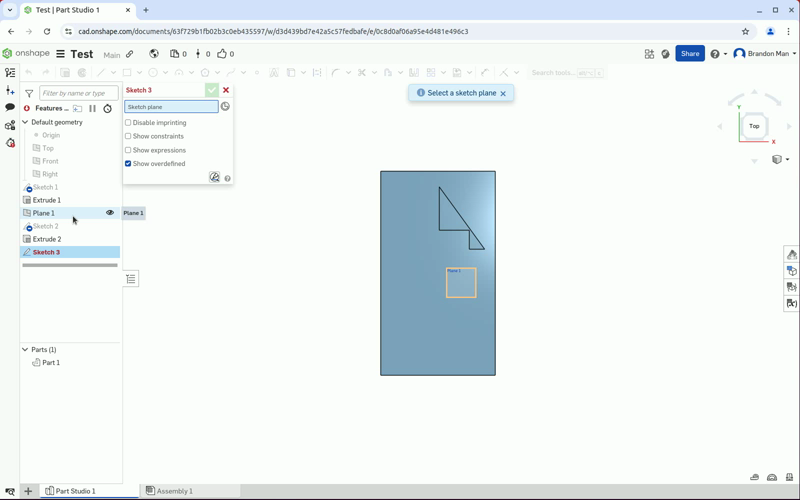
click(73, 215)
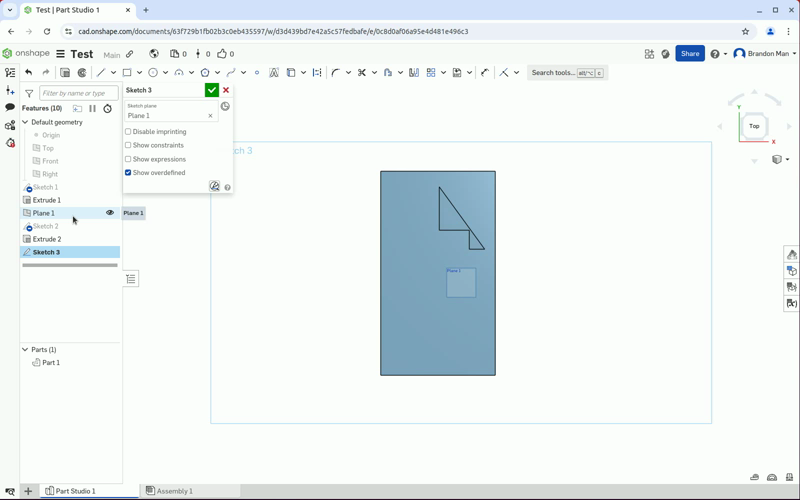
mouse_move(73, 352)
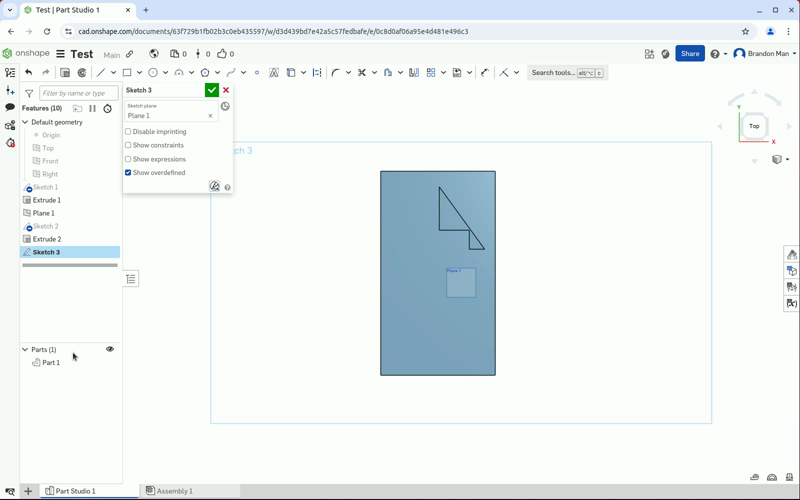
key(y)
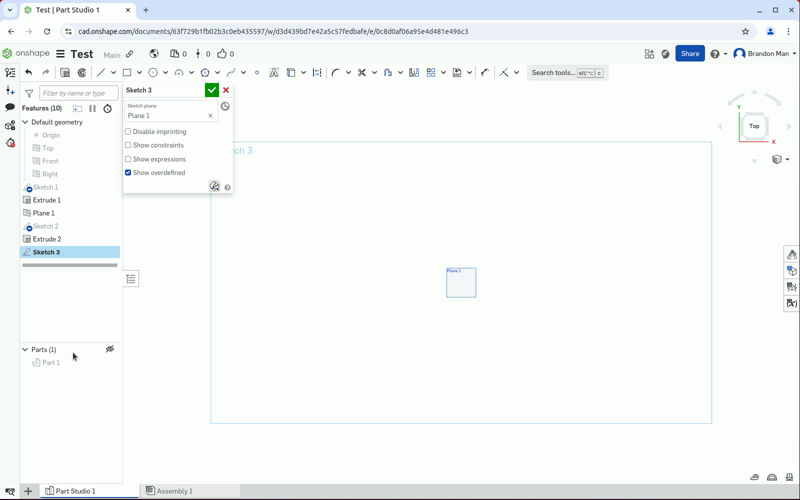
key(l)
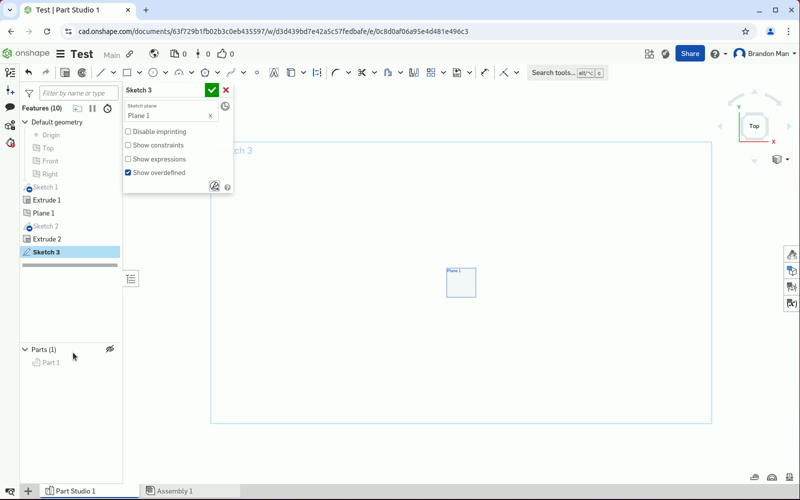
key_down(shift)
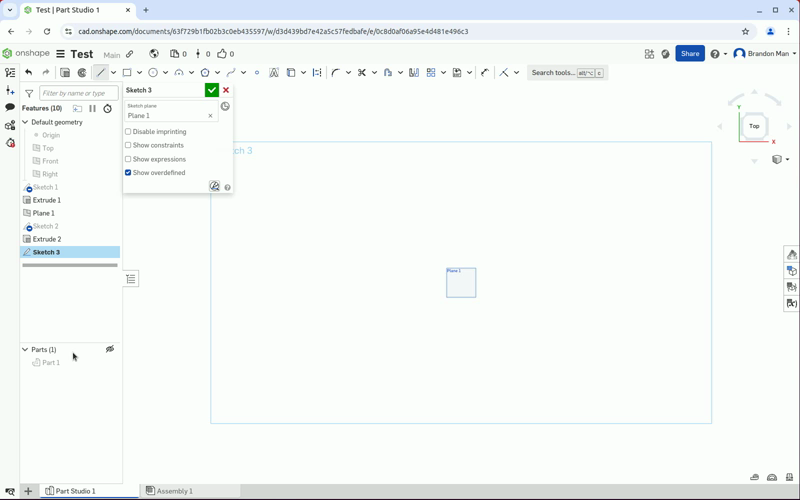
mouse_move(395, 249)
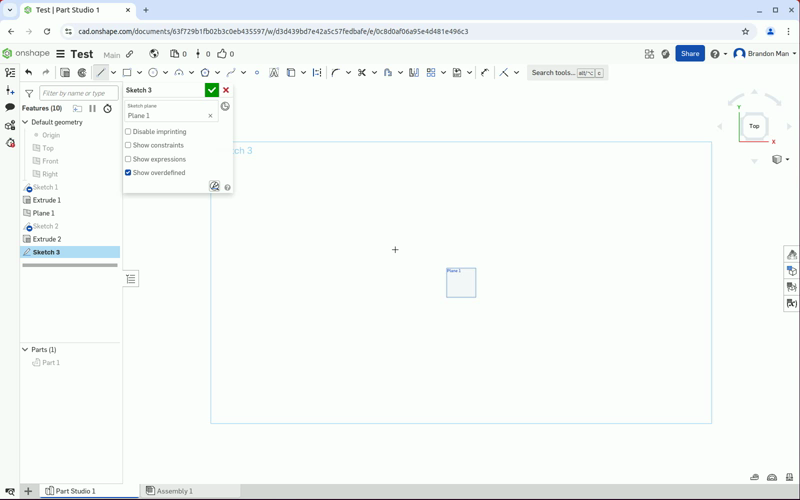
click(395, 249)
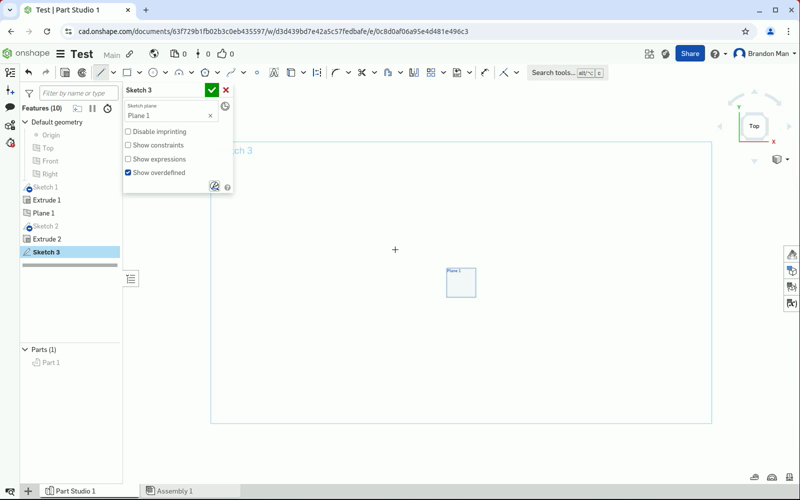
key_up(shift)
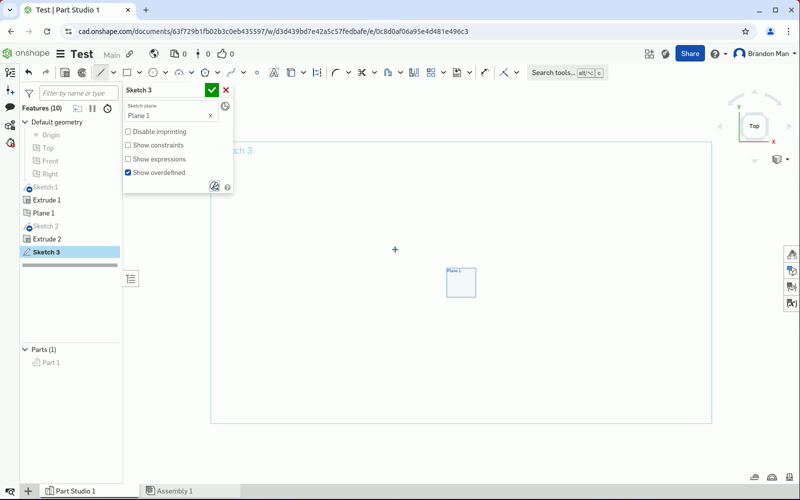
key_down(shift)
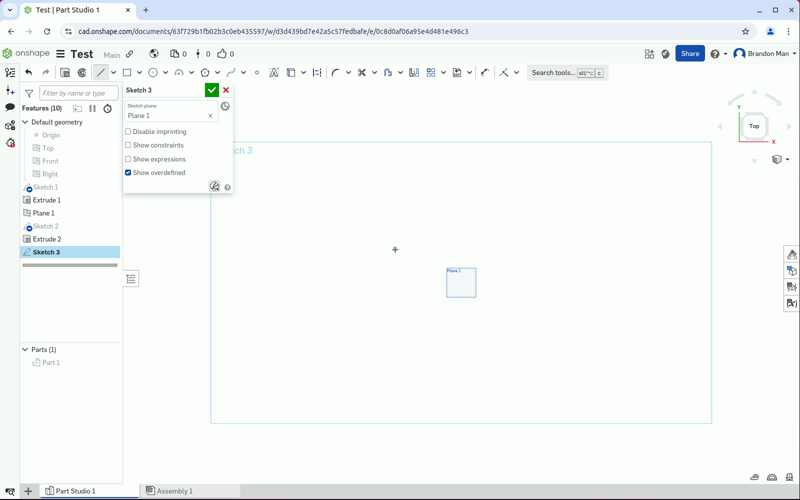
mouse_move(425, 249)
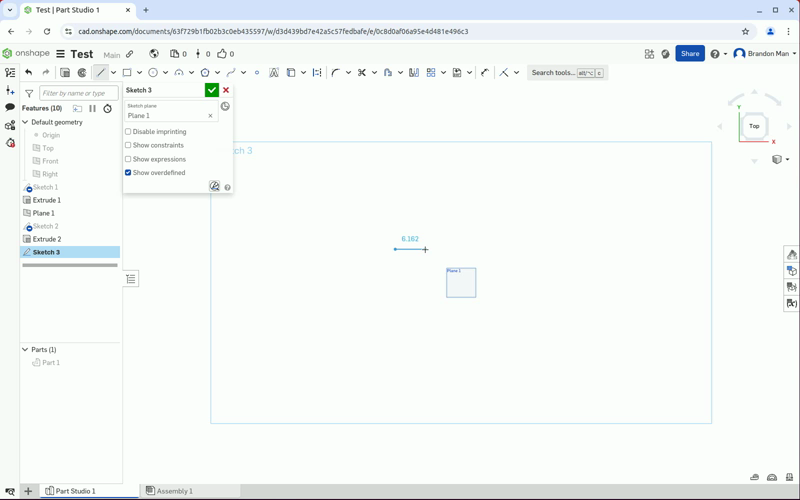
mouse_move(410, 249)
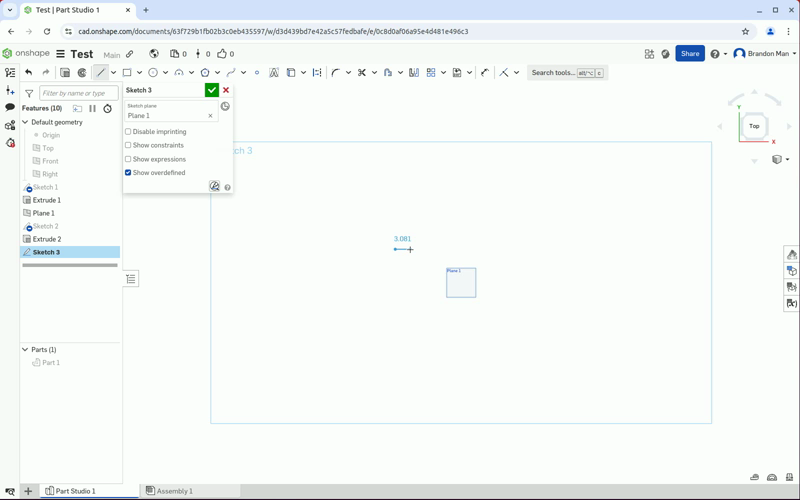
click(410, 249)
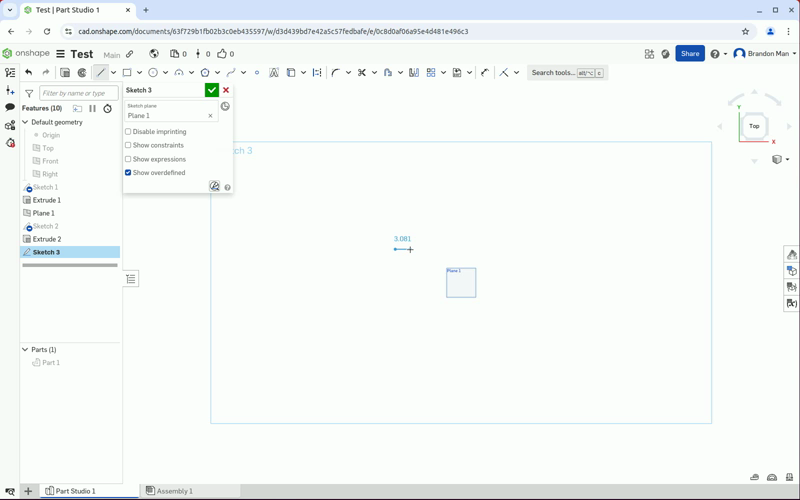
key_up(shift)
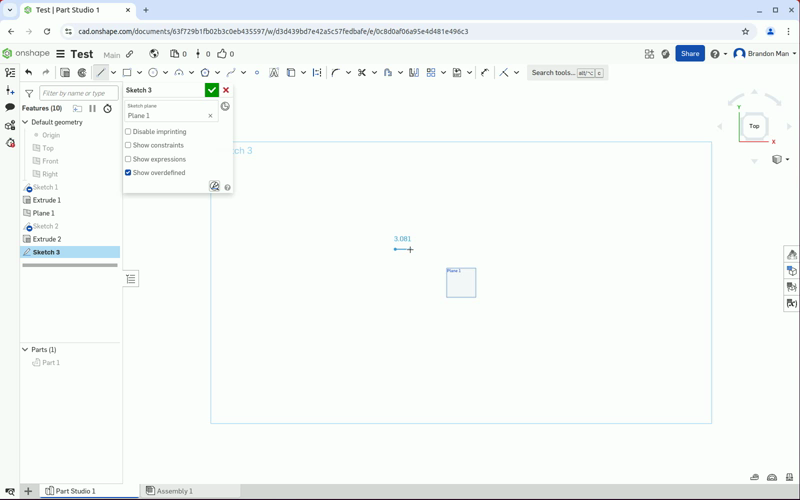
key_down(shift)
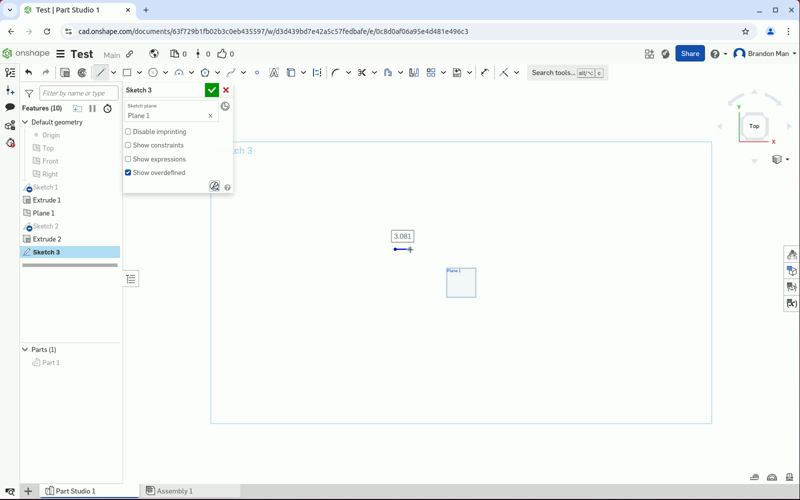
mouse_move(440, 249)
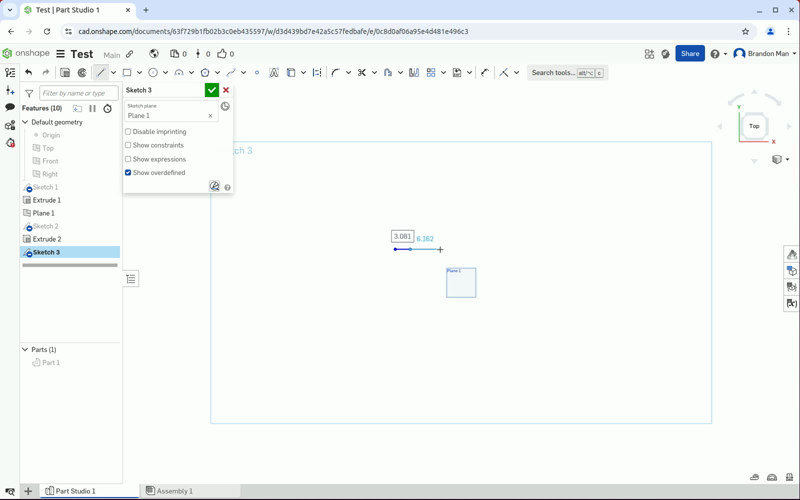
mouse_move(410, 230)
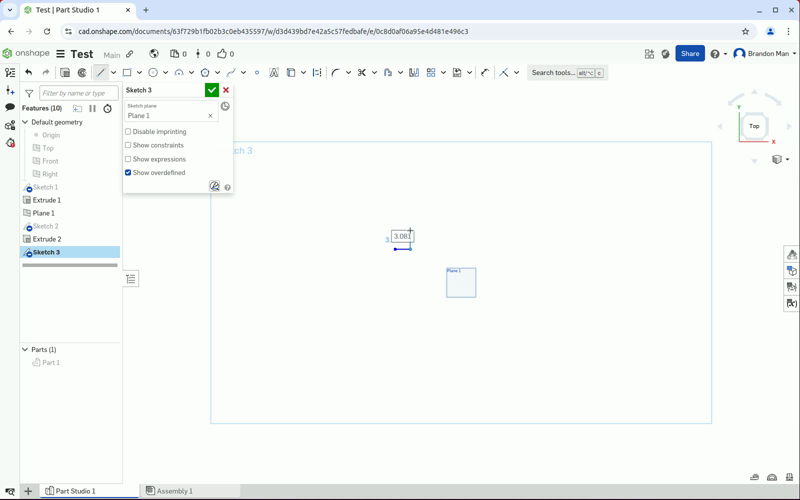
click(410, 230)
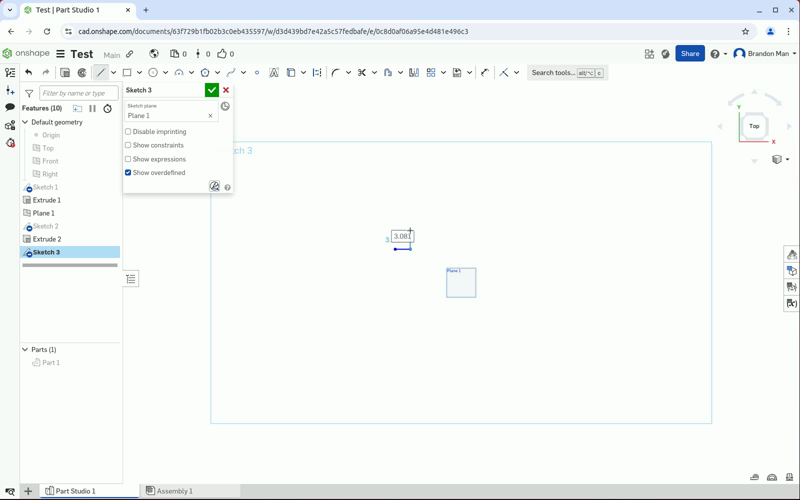
key_up(shift)
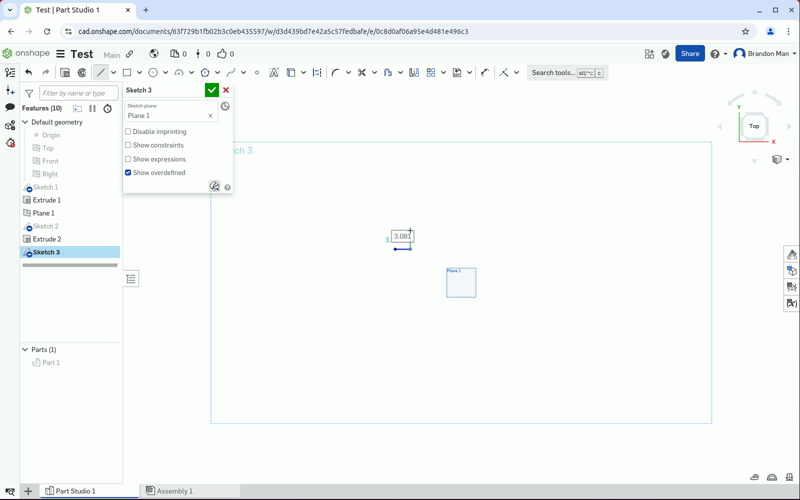
key_down(shift)
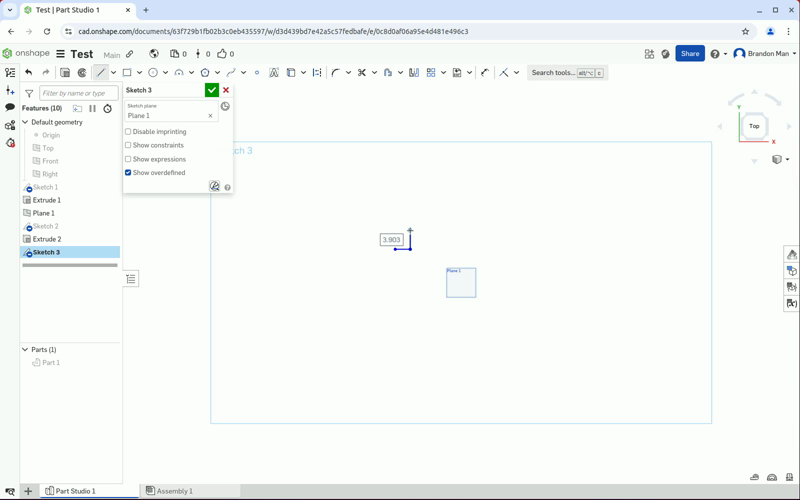
mouse_move(440, 230)
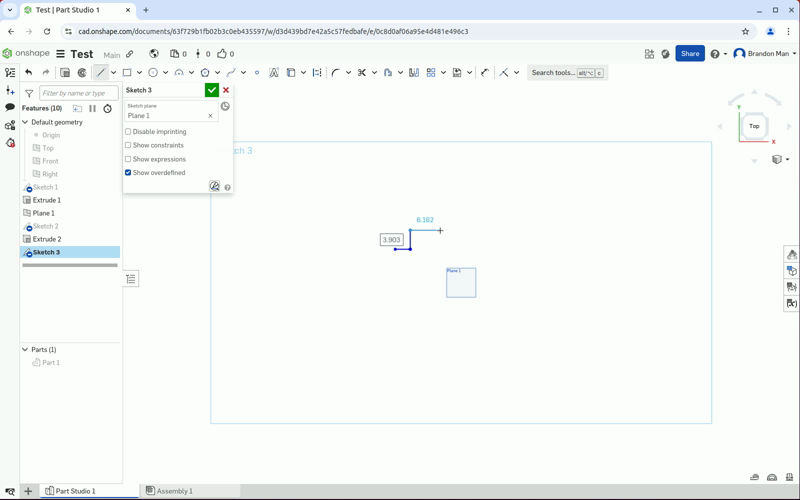
mouse_move(439, 230)
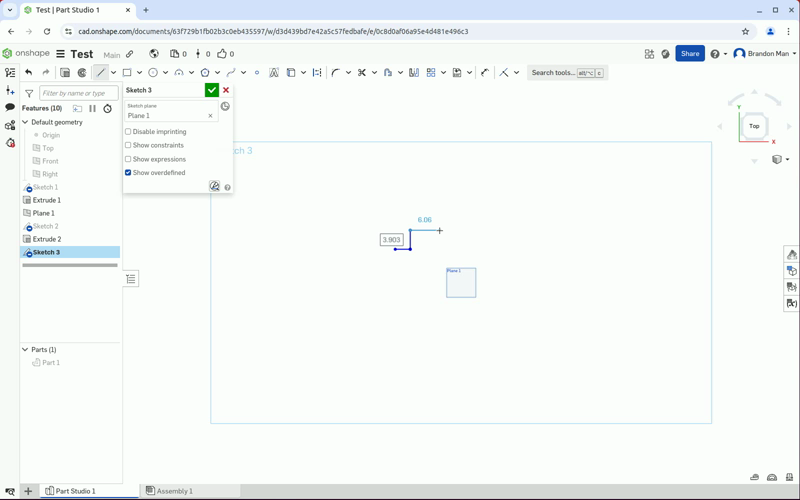
click(439, 230)
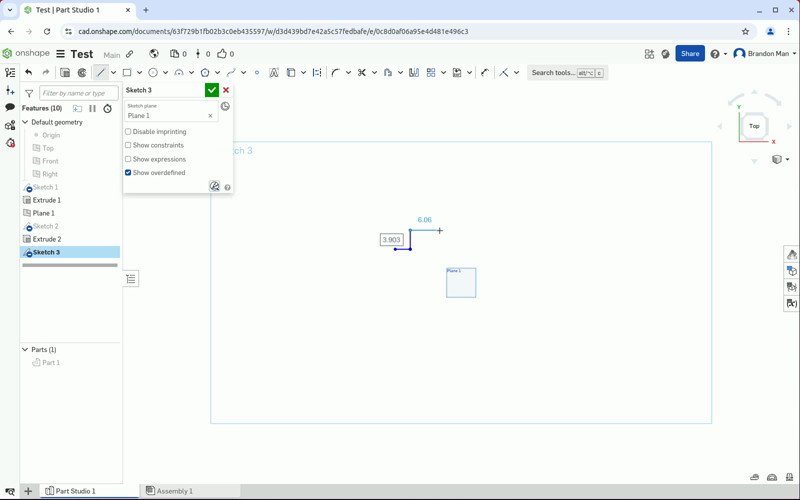
key_up(shift)
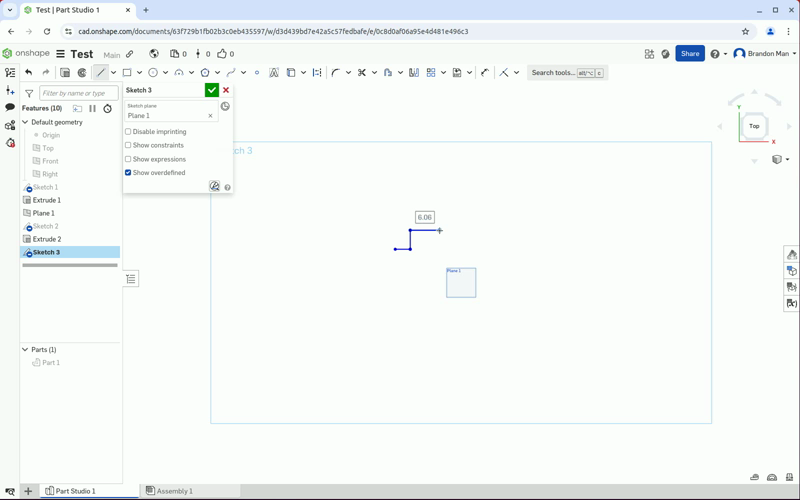
key_down(shift)
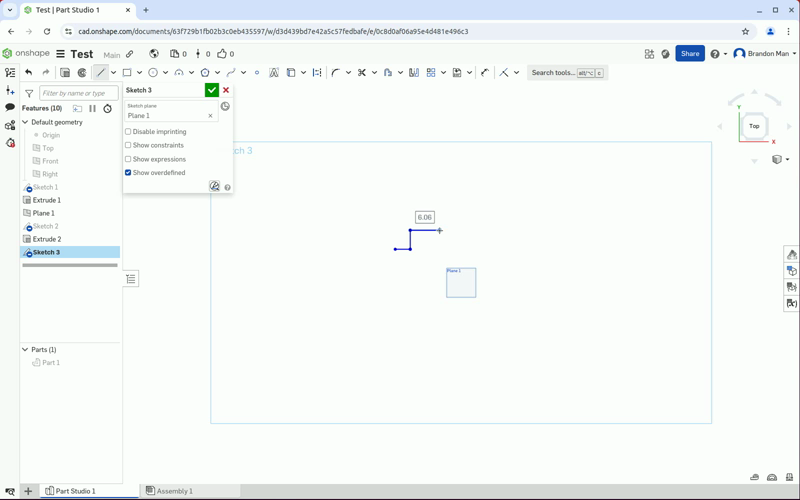
mouse_move(469, 230)
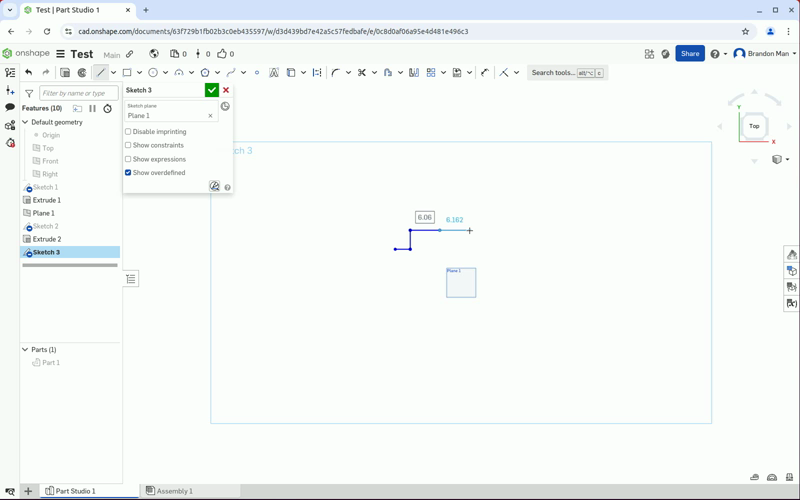
mouse_move(439, 187)
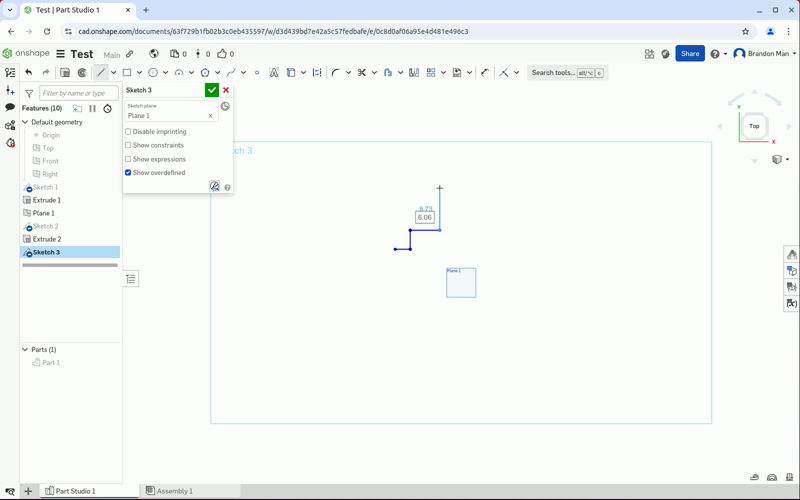
click(439, 187)
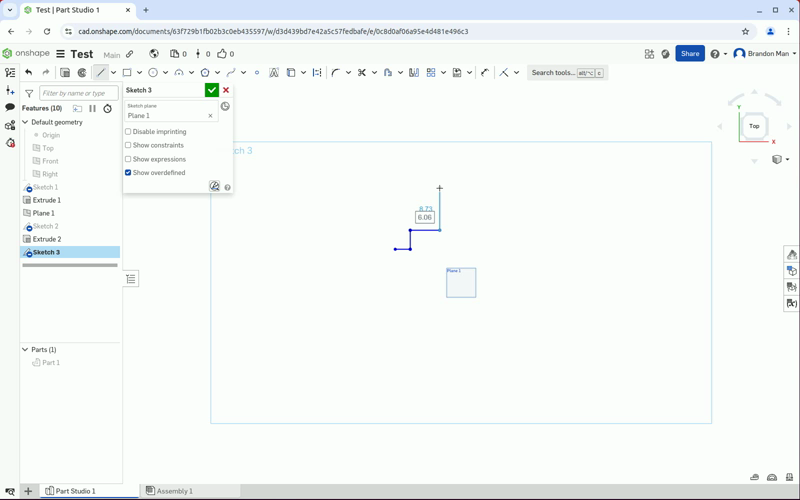
key_up(shift)
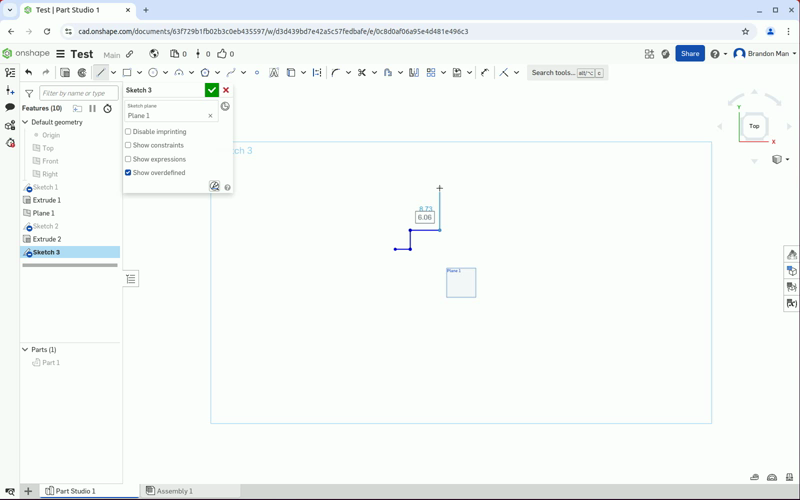
key_down(shift)
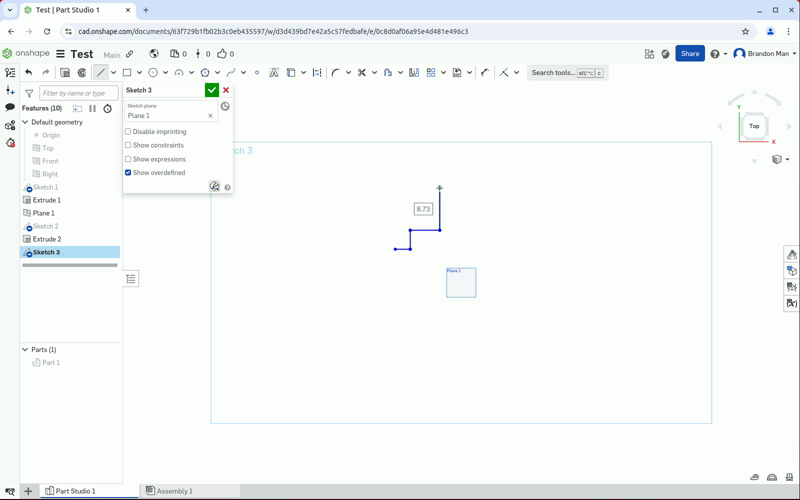
mouse_move(395, 249)
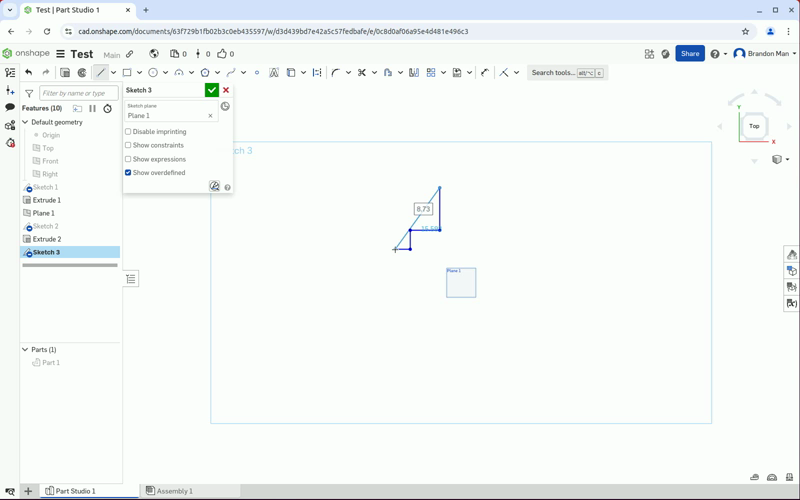
key_up(shift)
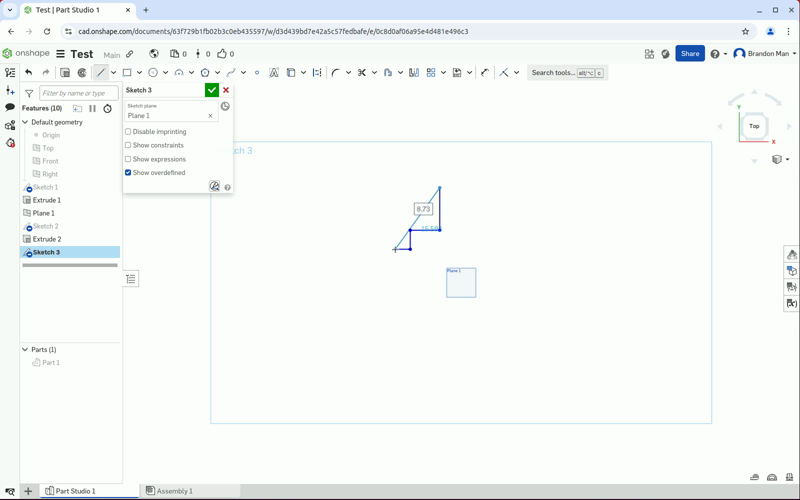
click(395, 249)
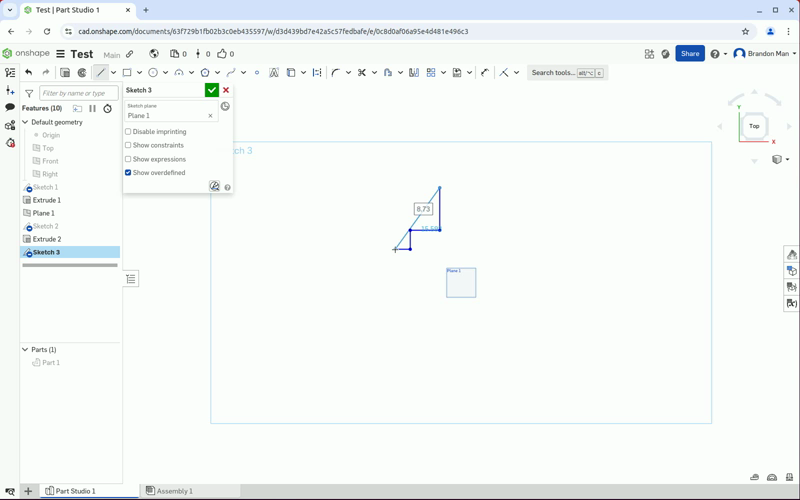
key(esc)
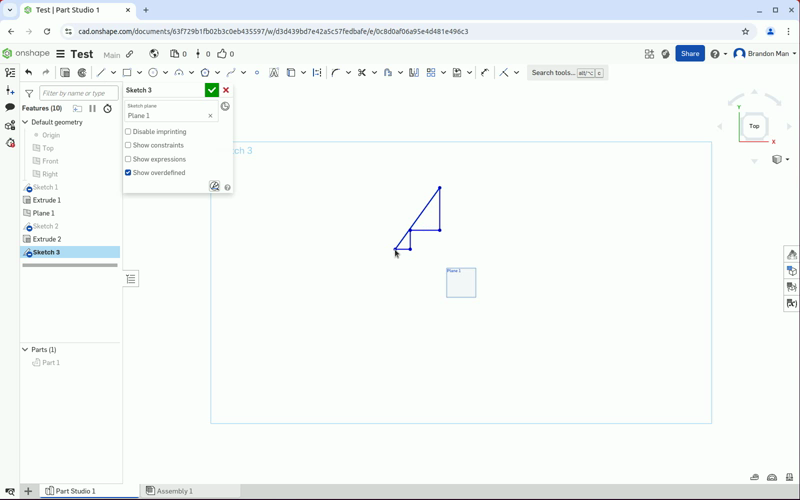
mouse_move(436, 226)
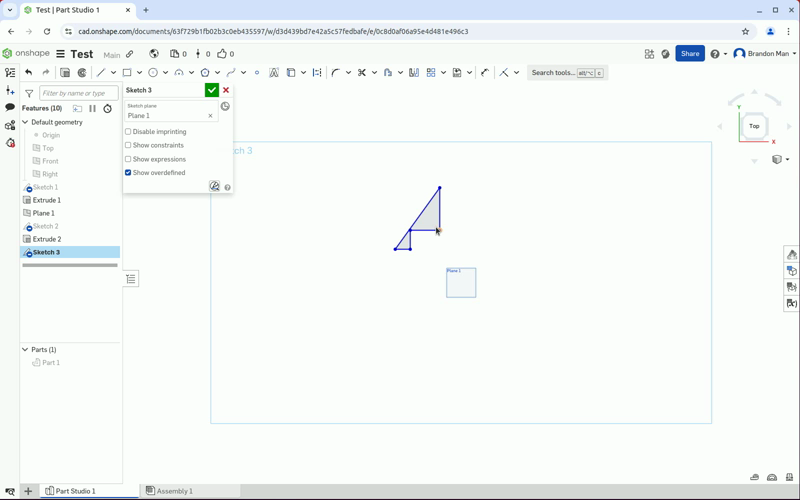
scroll(6)
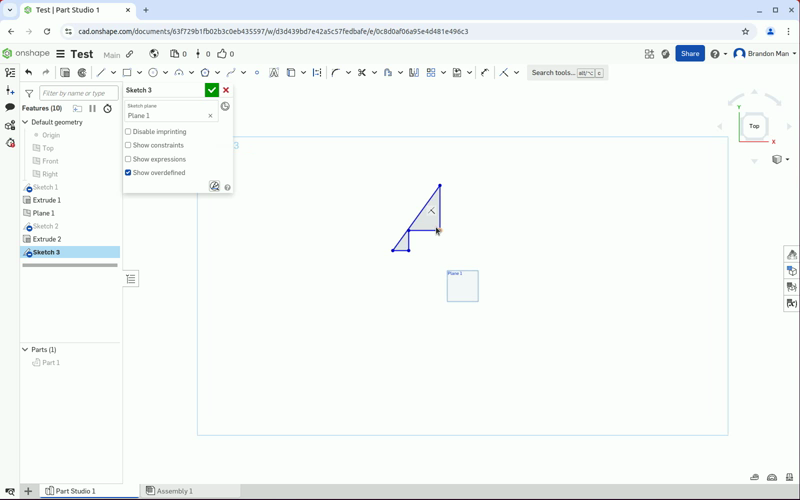
scroll(6)
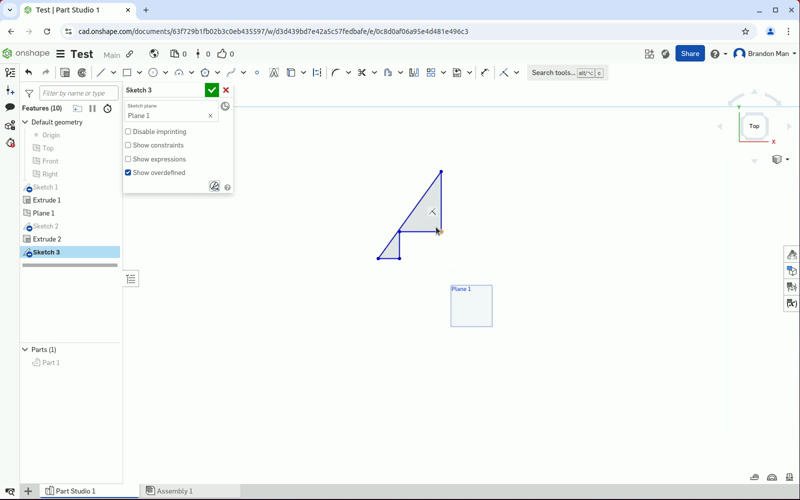
scroll(6)
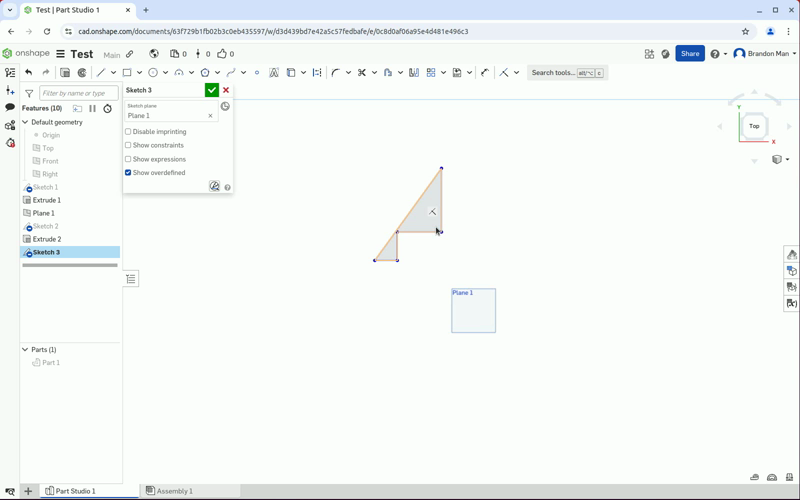
scroll(6)
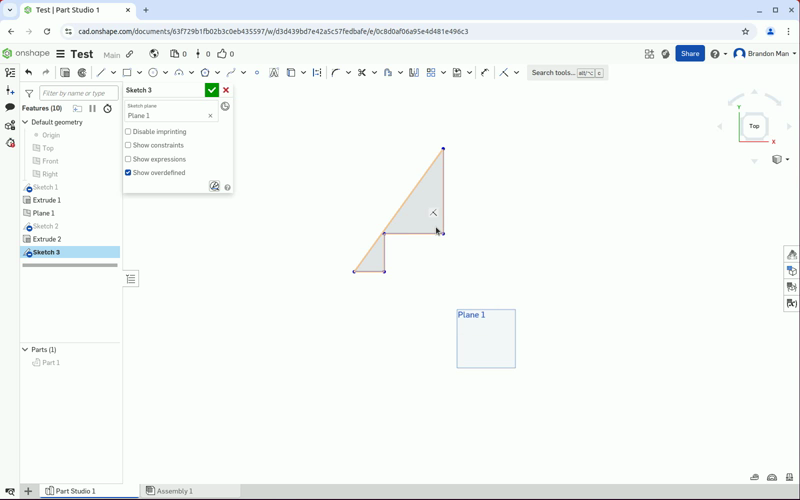
scroll(6)
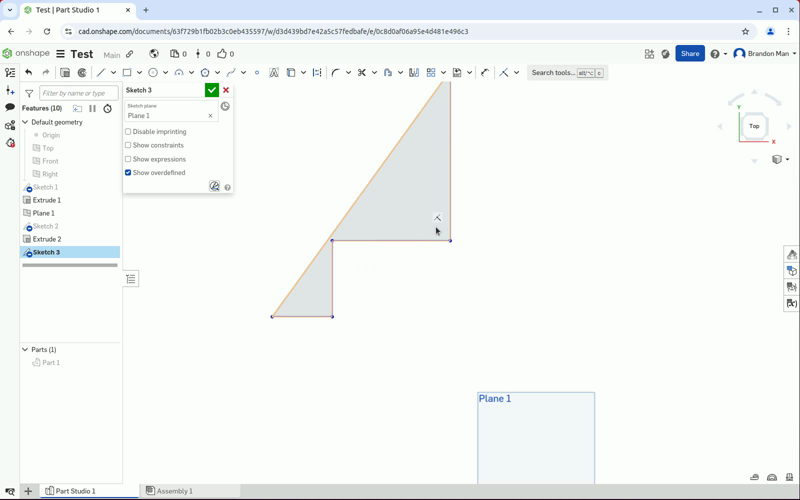
scroll(6)
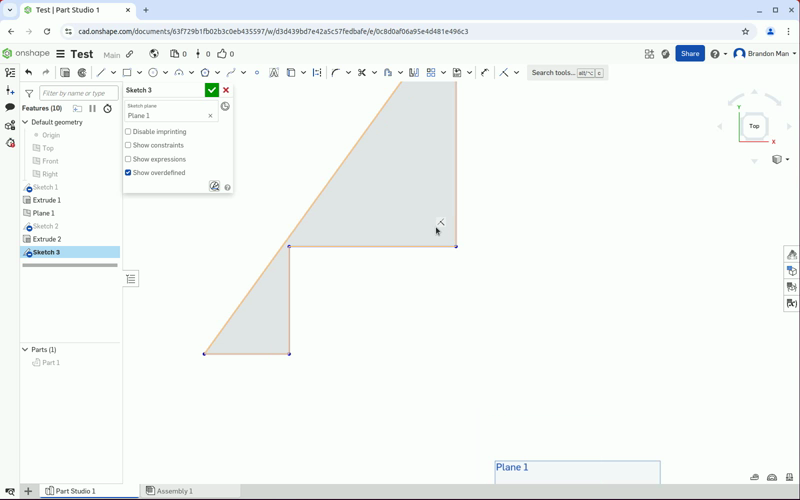
scroll(6)
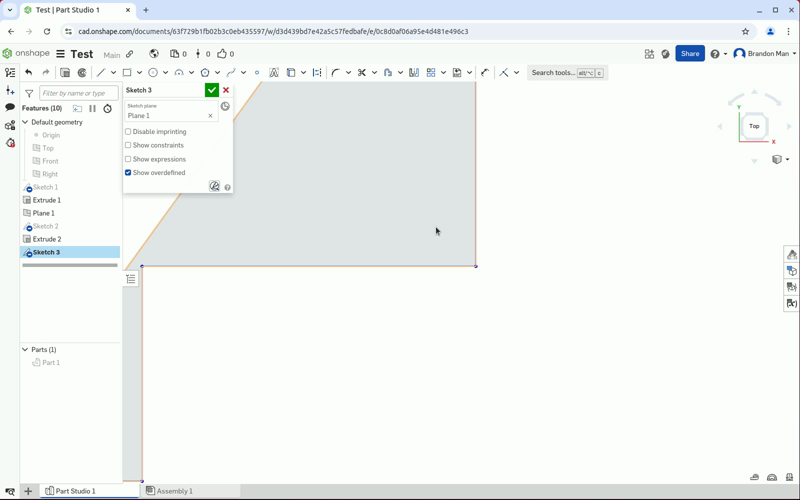
click(436, 226)
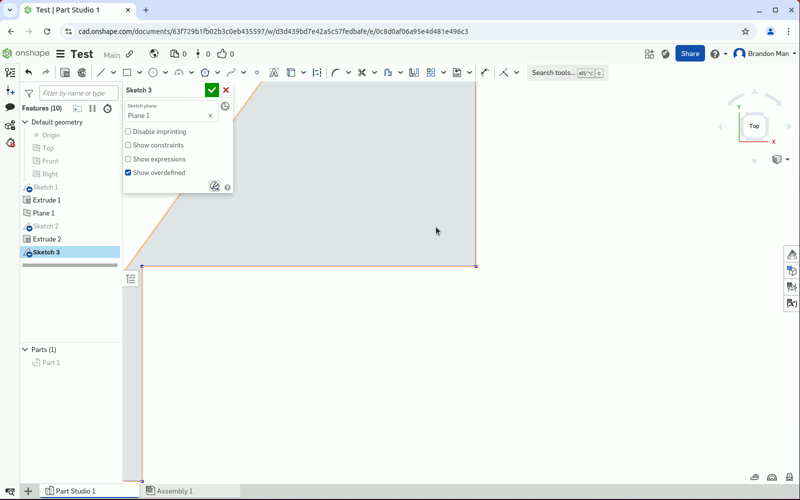
scroll(-6)
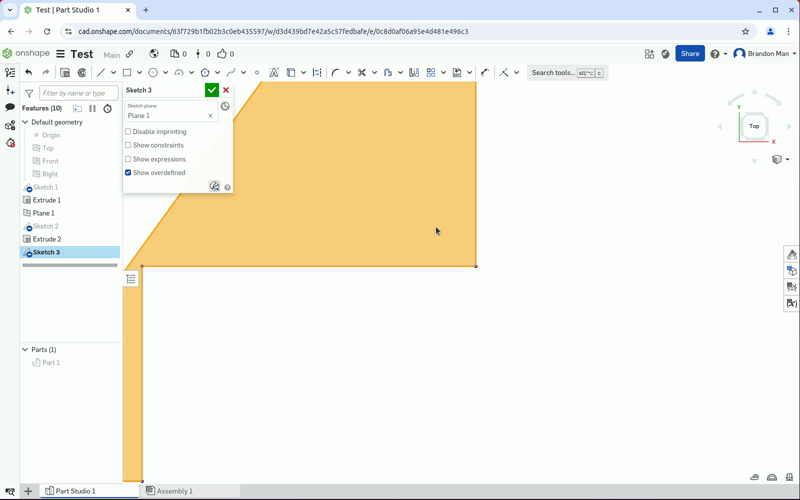
scroll(-6)
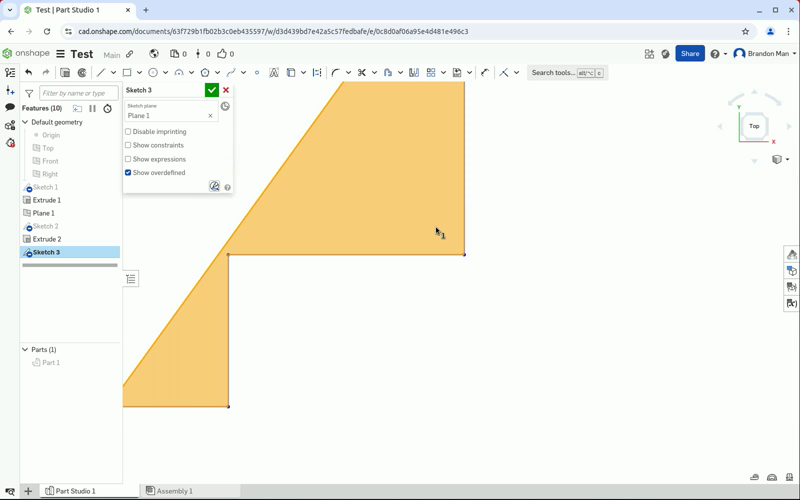
scroll(-6)
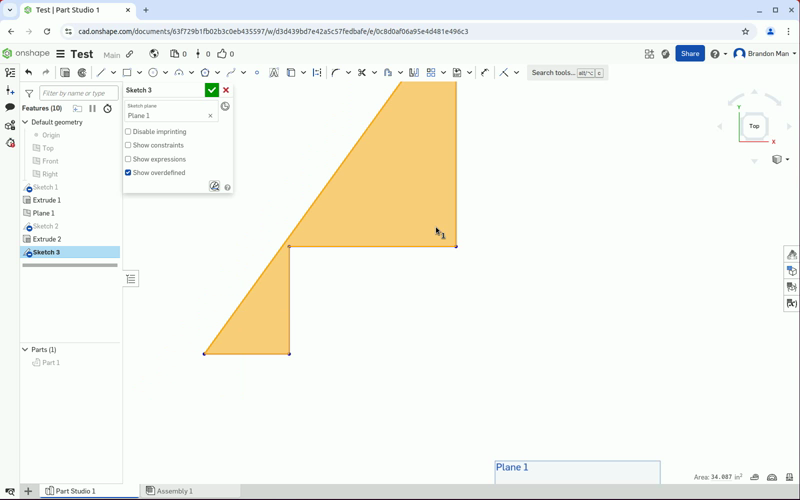
scroll(-6)
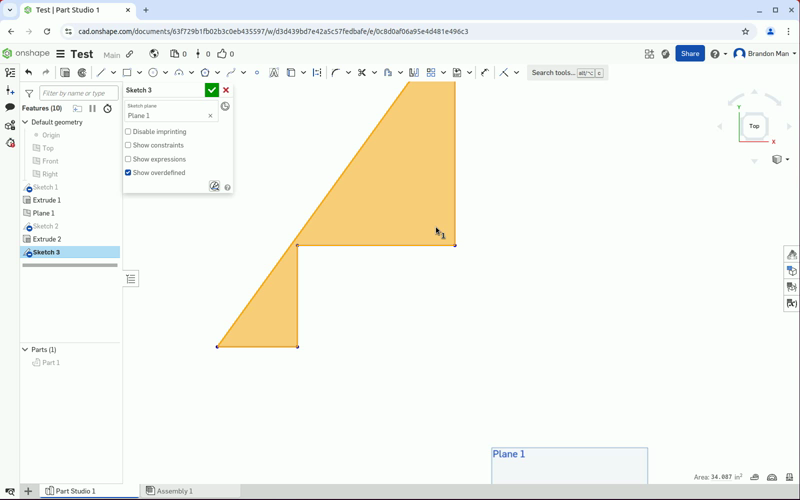
scroll(-6)
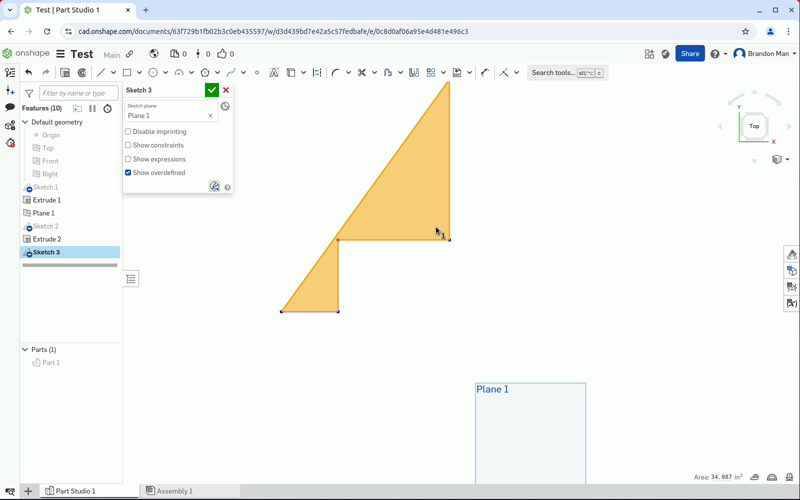
scroll(-6)
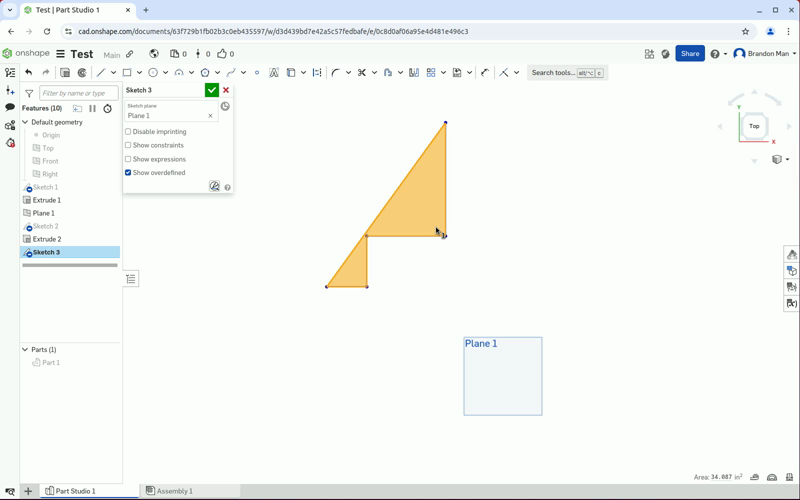
scroll(-6)
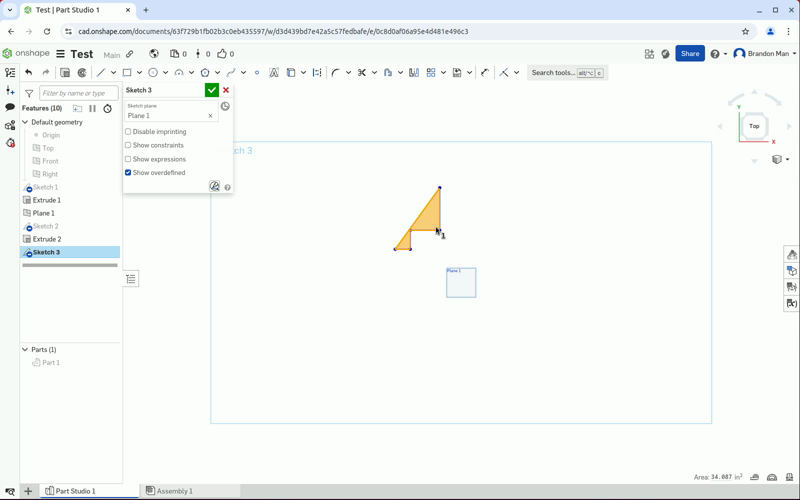
mouse_move(73, 352)
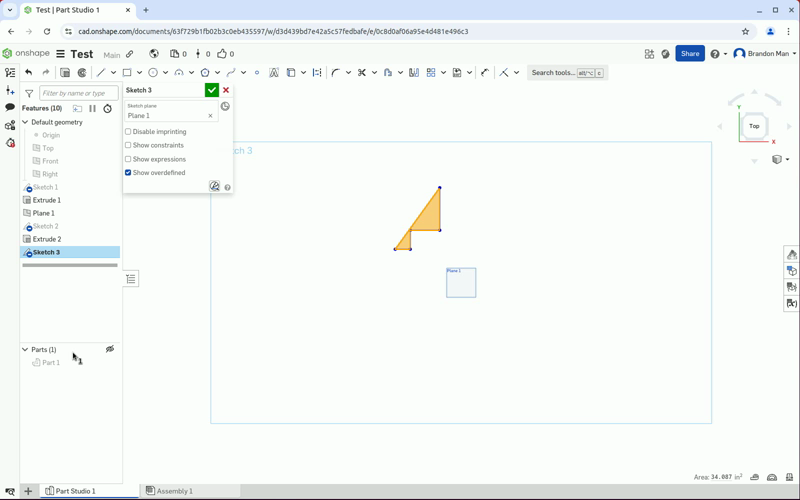
key(shift+y)
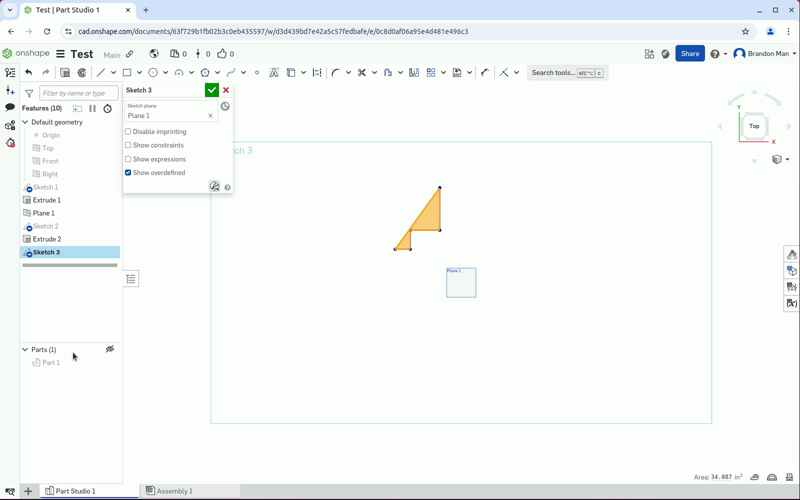
key(shift+e)
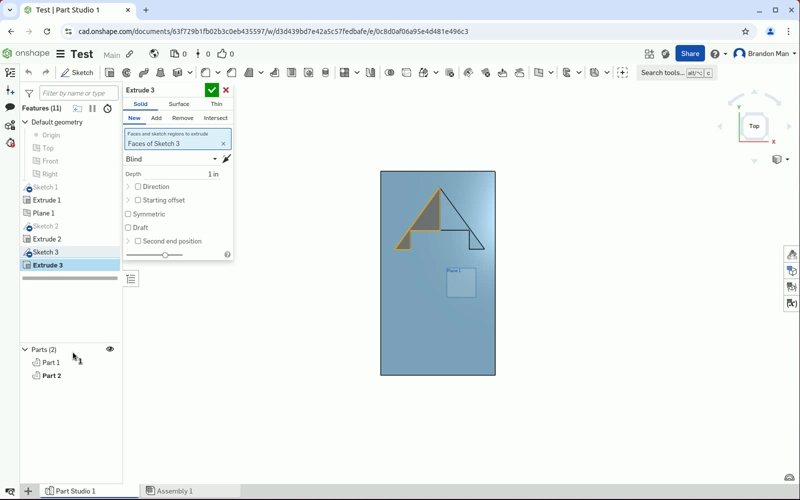
mouse_move(143, 106)
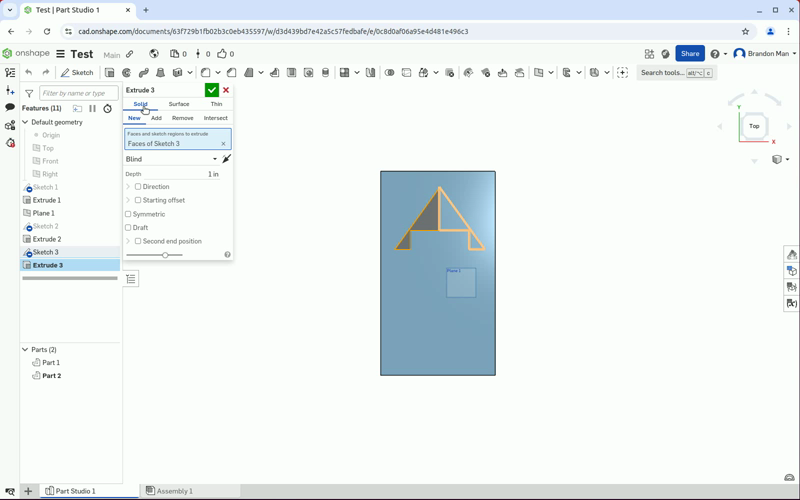
click(143, 106)
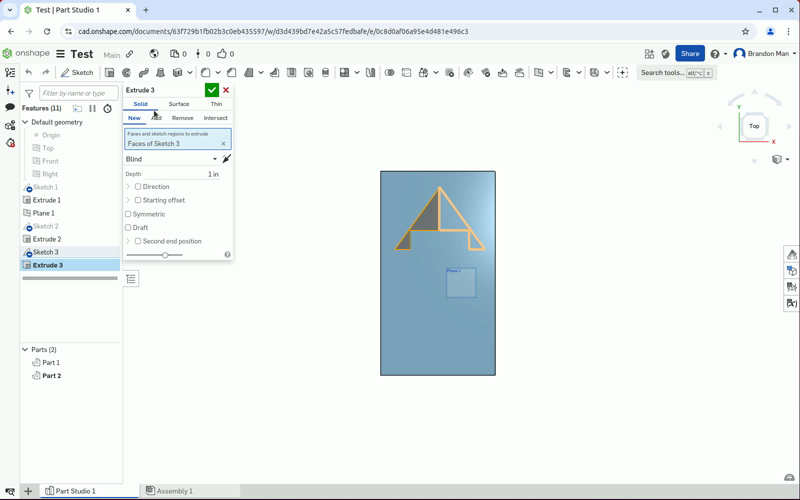
mouse_move(186, 120)
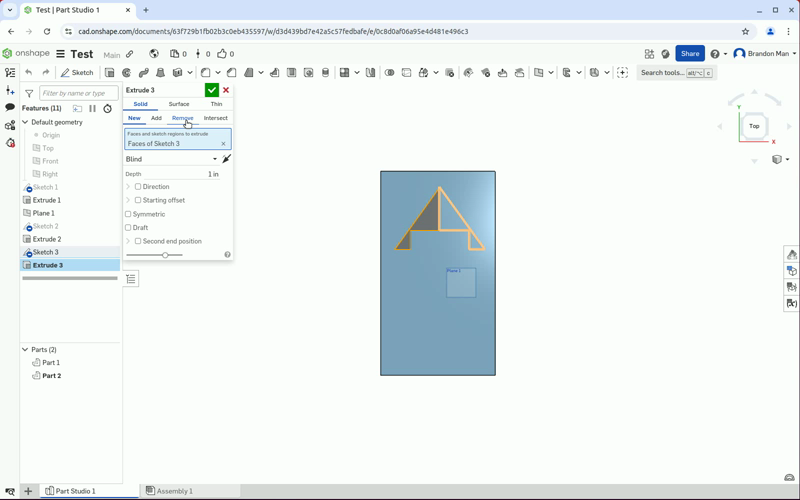
click(186, 120)
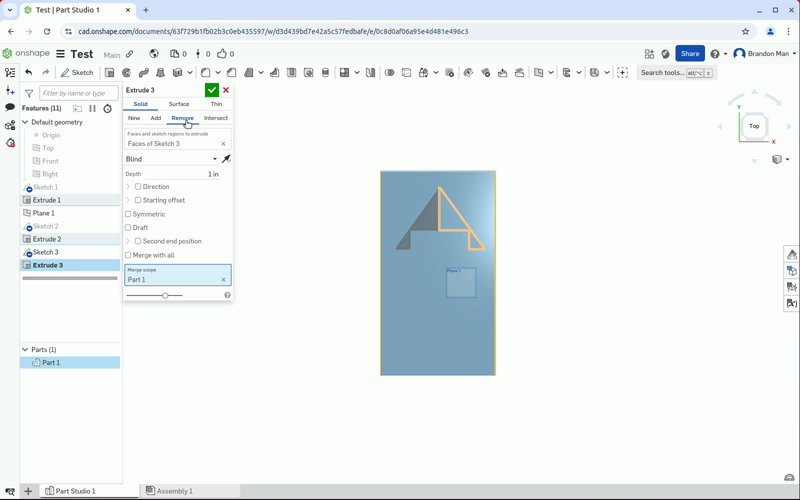
key(tab, 4)
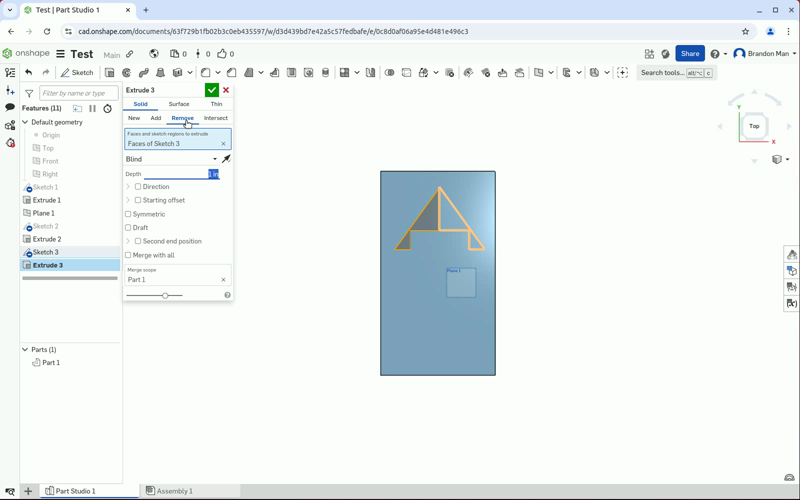
text(15.165)
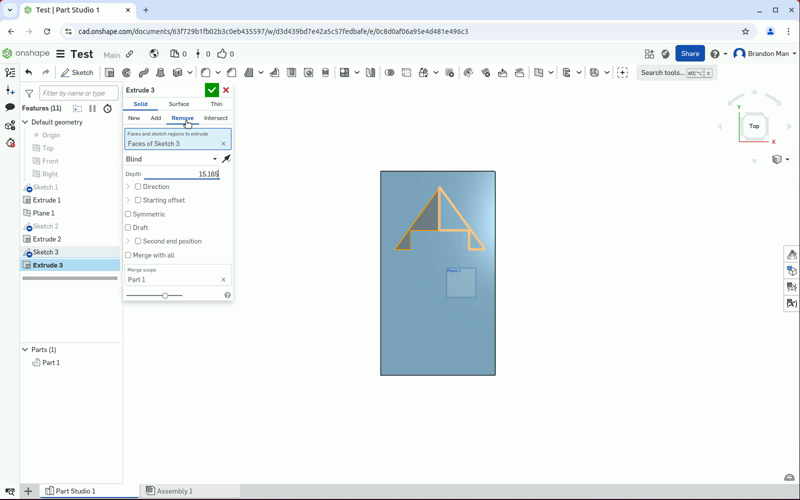
key(tab, 6)
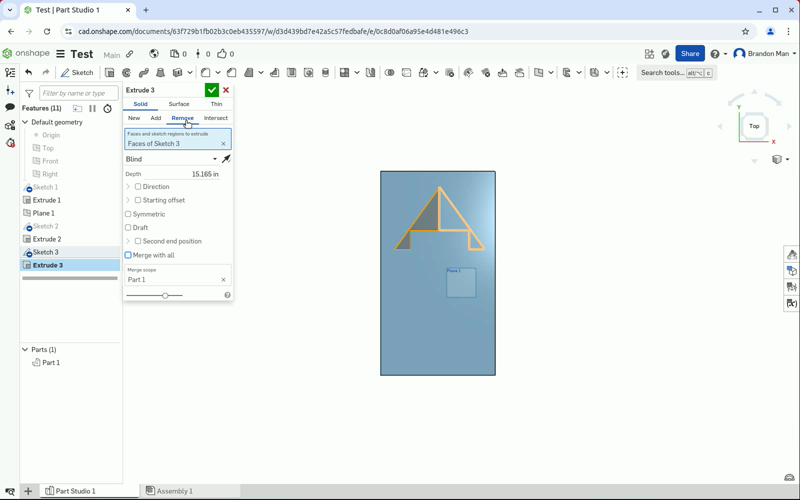
key(space)
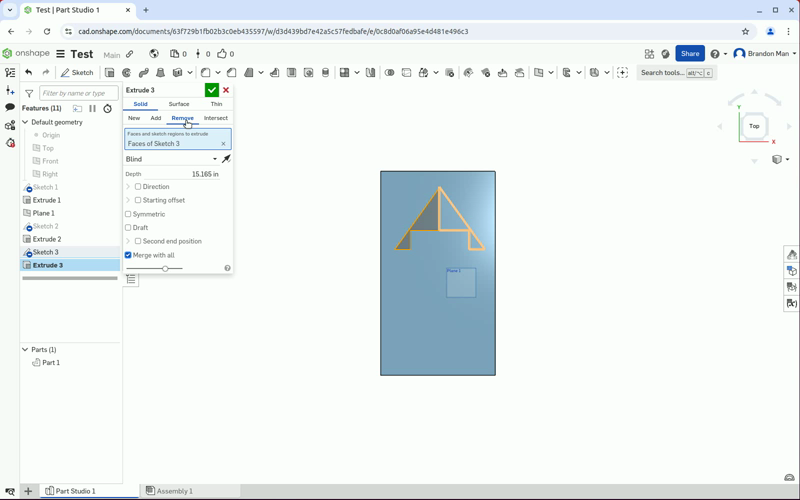
key(enter)
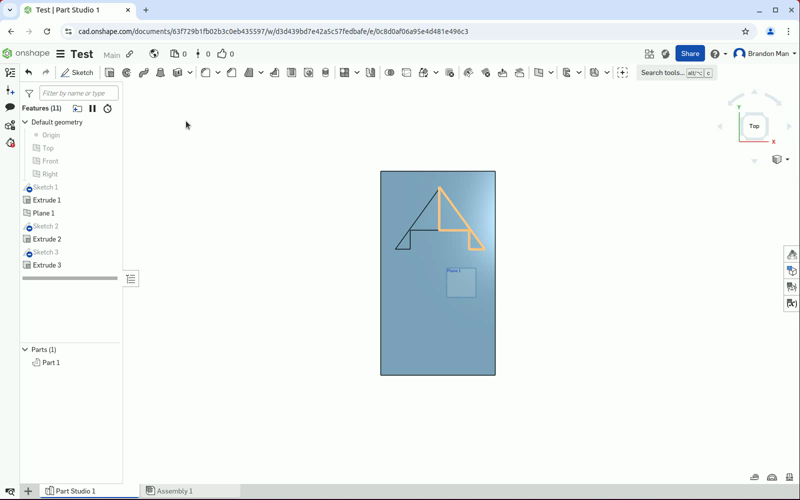
key(shift+h)
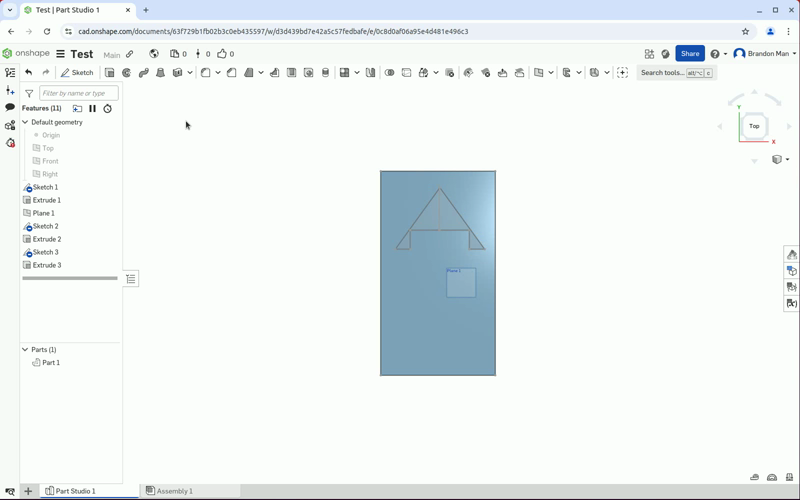
key(shift+h)
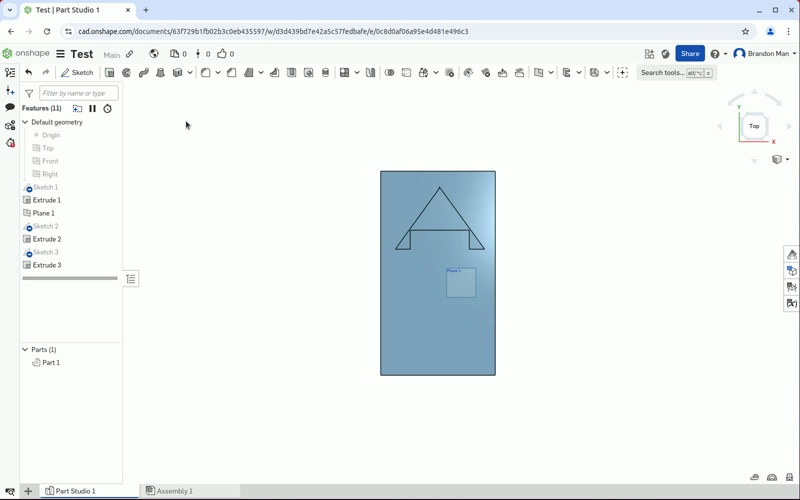
mouse_move(73, 189)
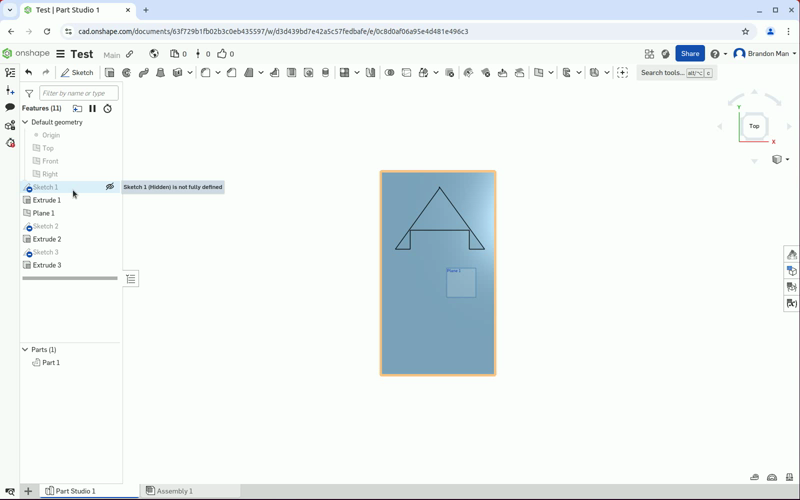
click(73, 189)
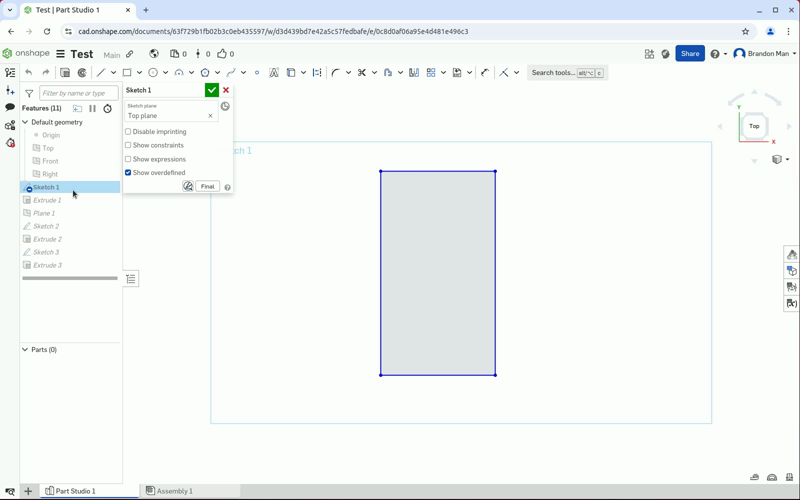
mouse_move(229, 92)
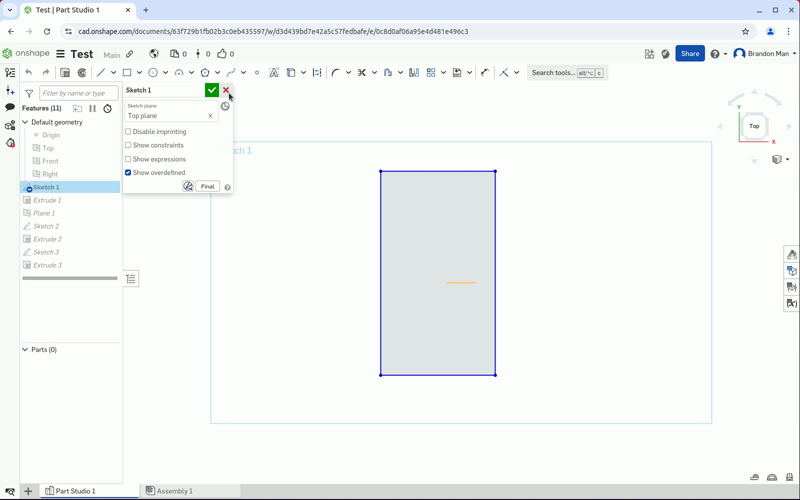
click(229, 92)
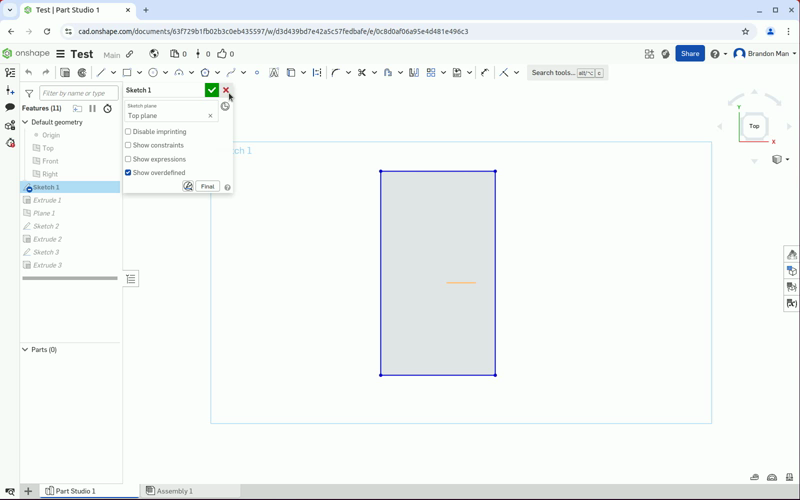
key(shift+s)
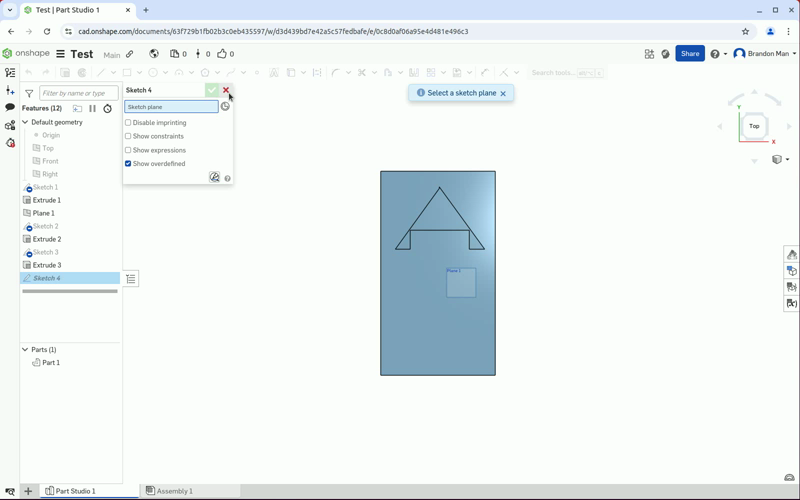
mouse_move(73, 215)
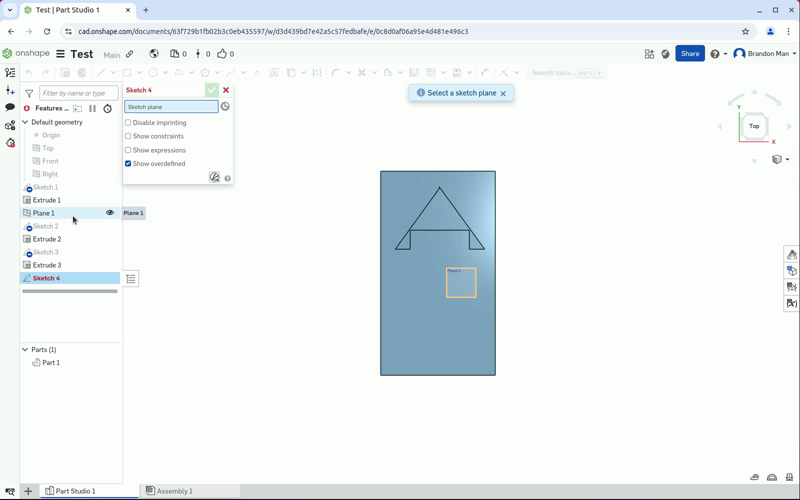
click(73, 215)
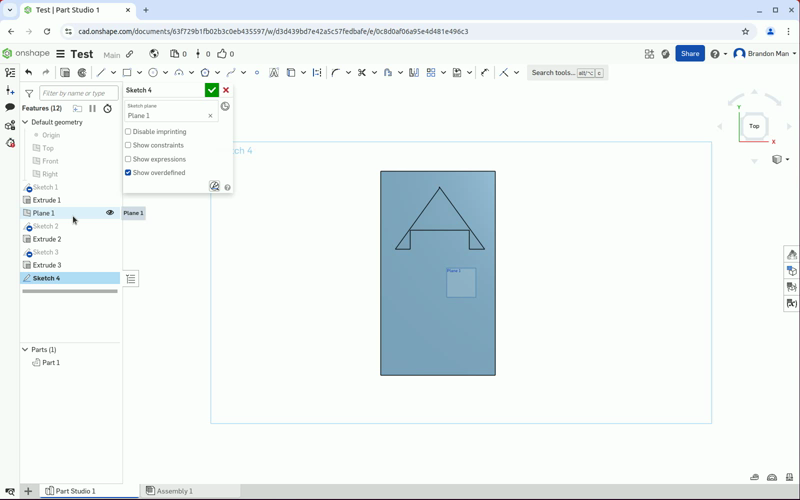
mouse_move(73, 352)
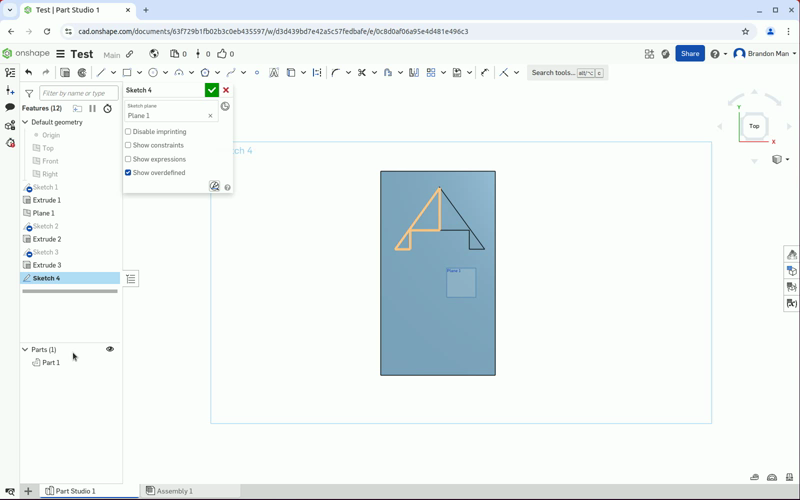
key(y)
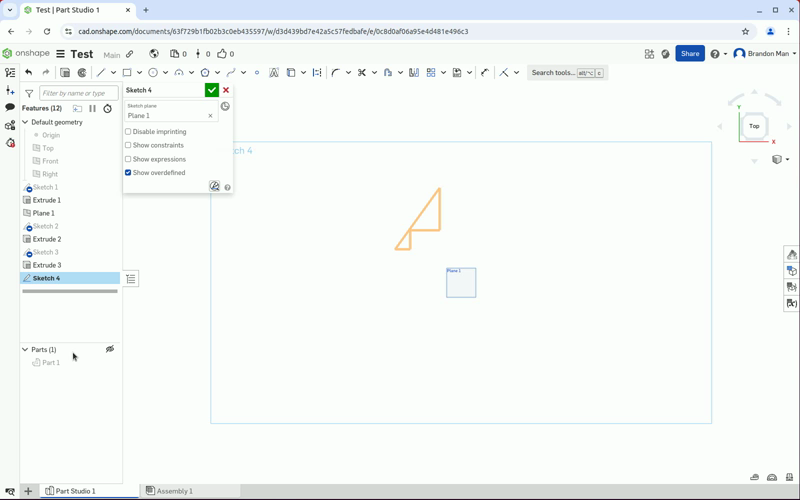
key(l)
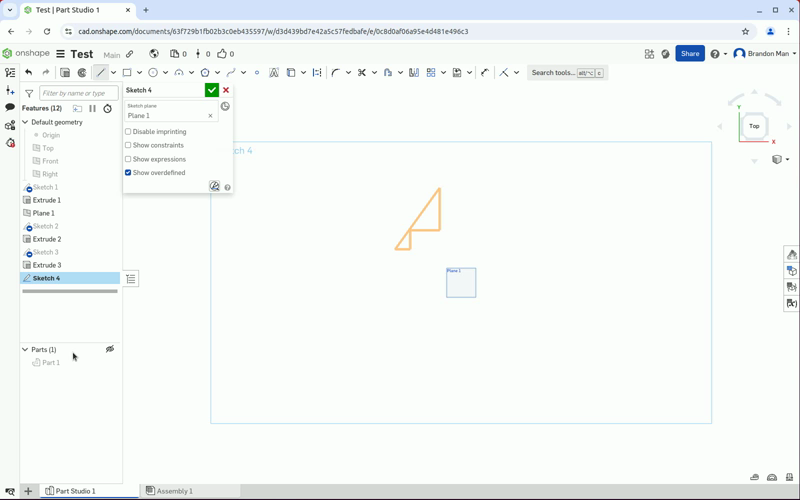
key_down(shift)
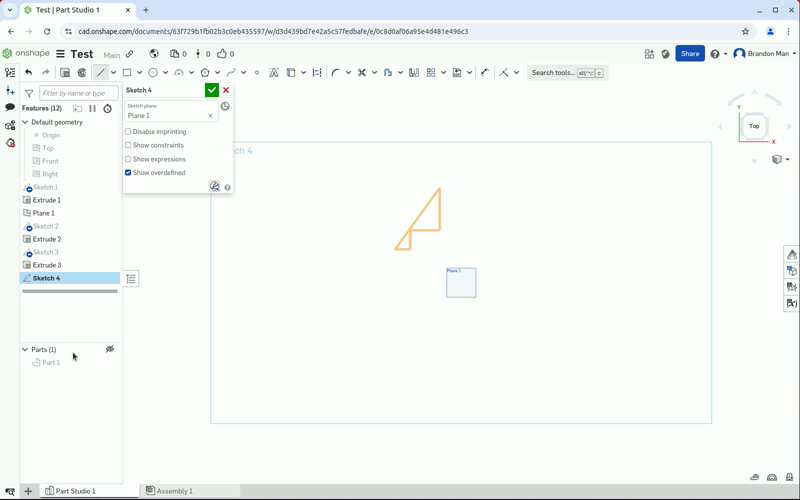
mouse_move(410, 249)
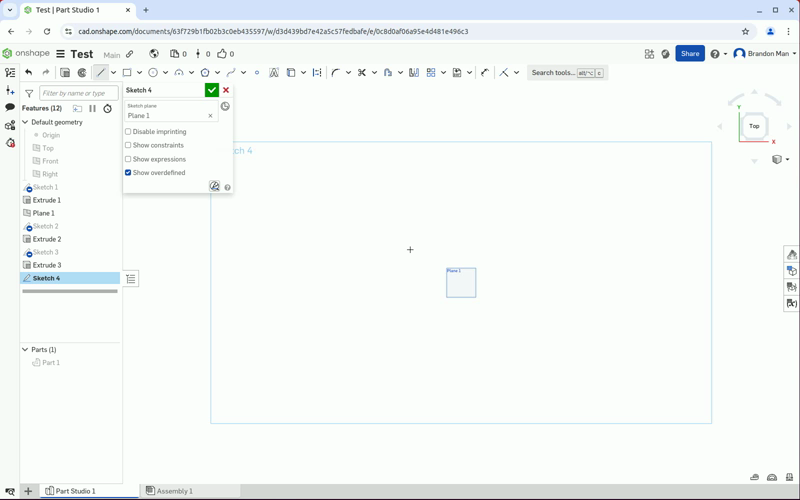
click(410, 249)
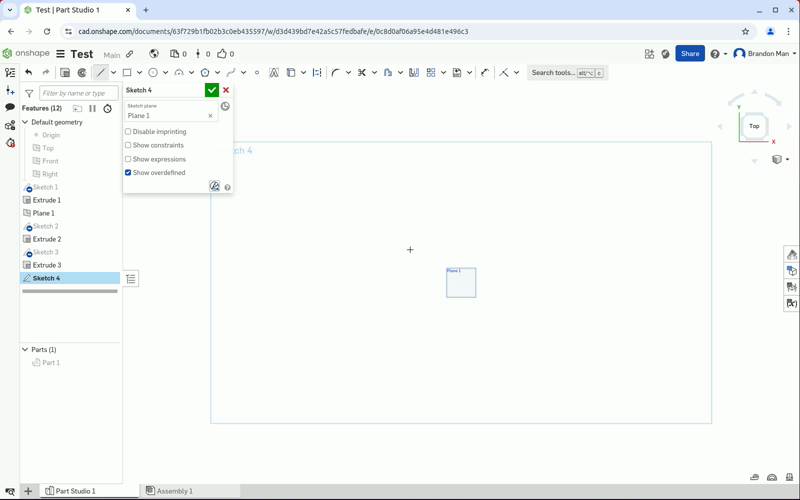
key_up(shift)
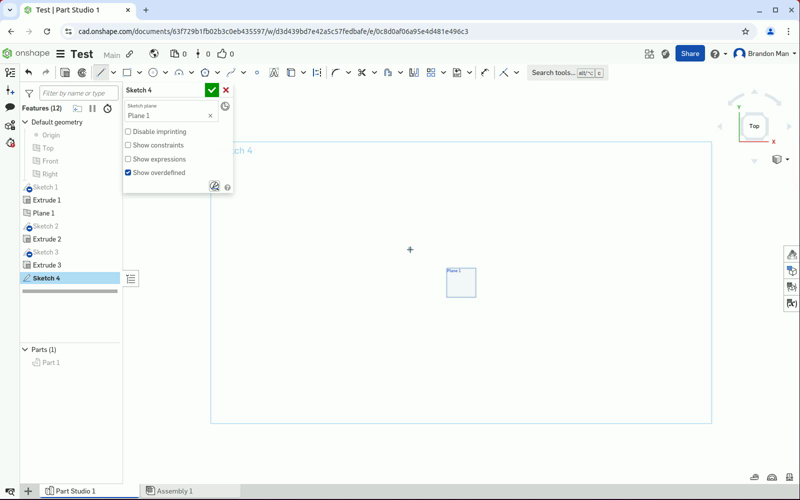
key_down(shift)
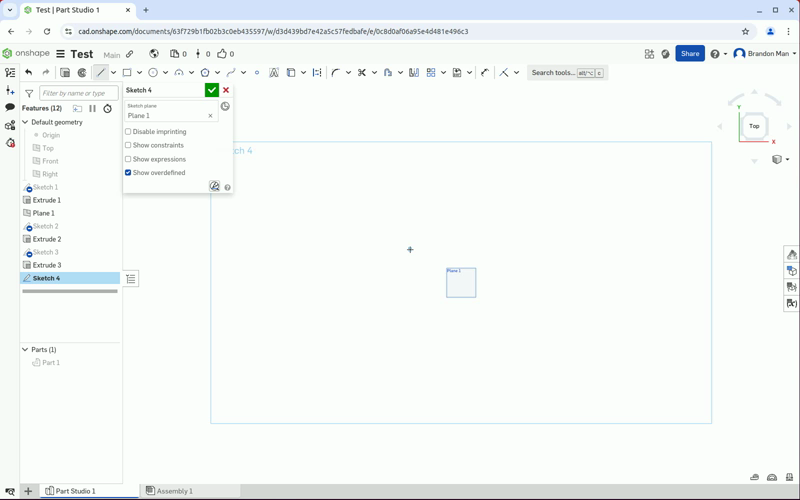
mouse_move(440, 249)
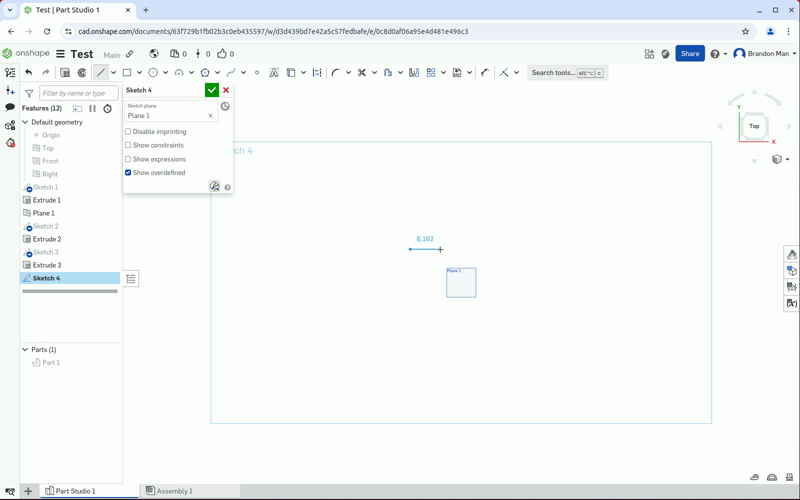
mouse_move(440, 249)
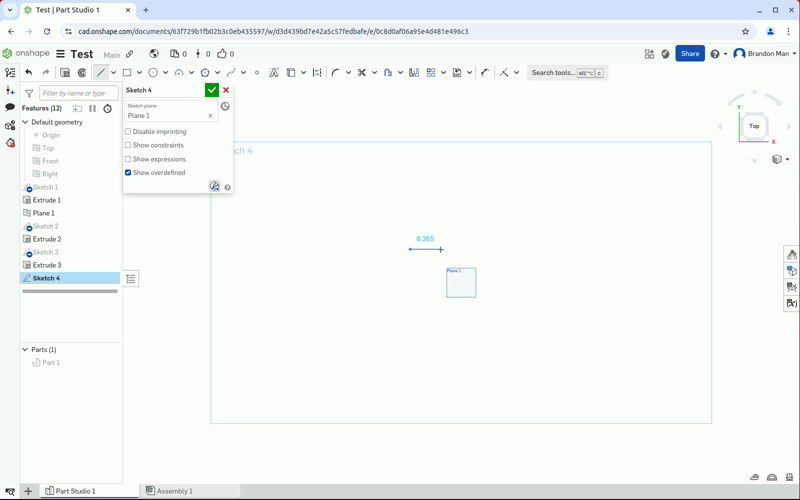
click(440, 249)
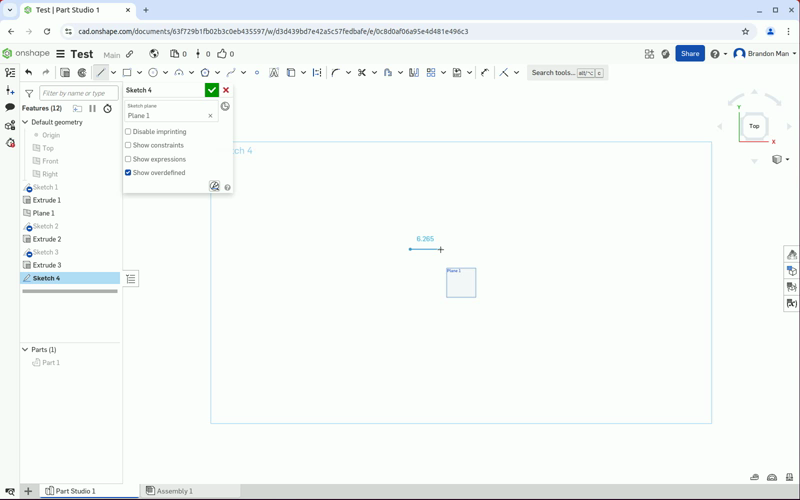
key_up(shift)
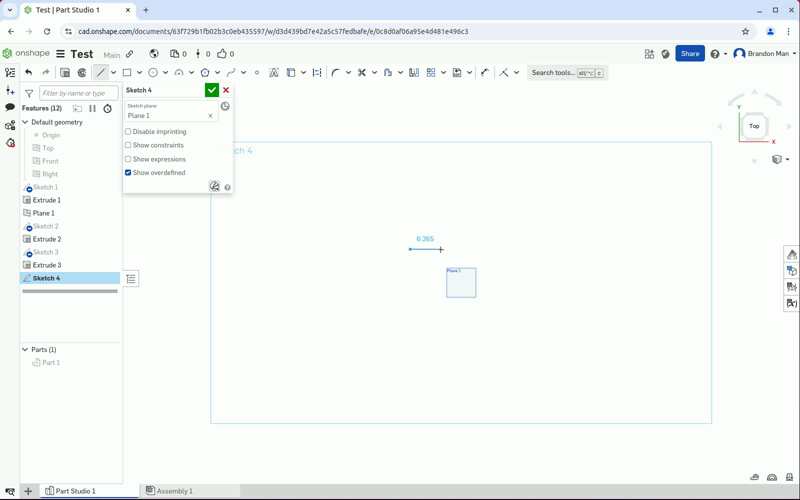
key_down(shift)
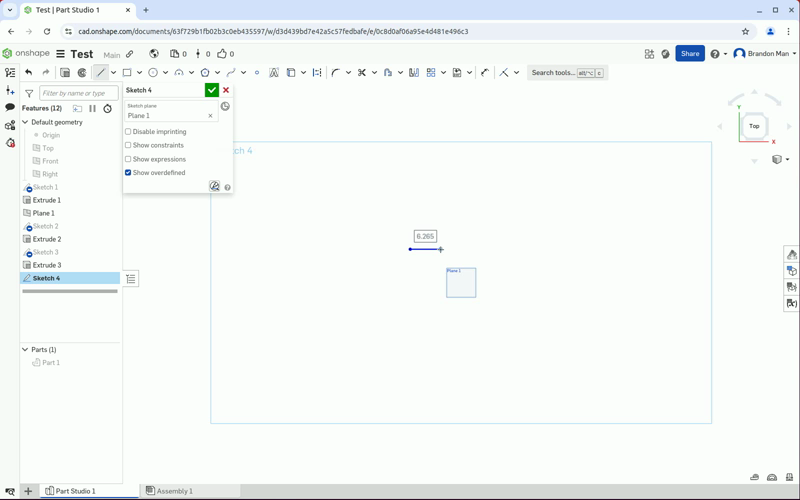
mouse_move(470, 249)
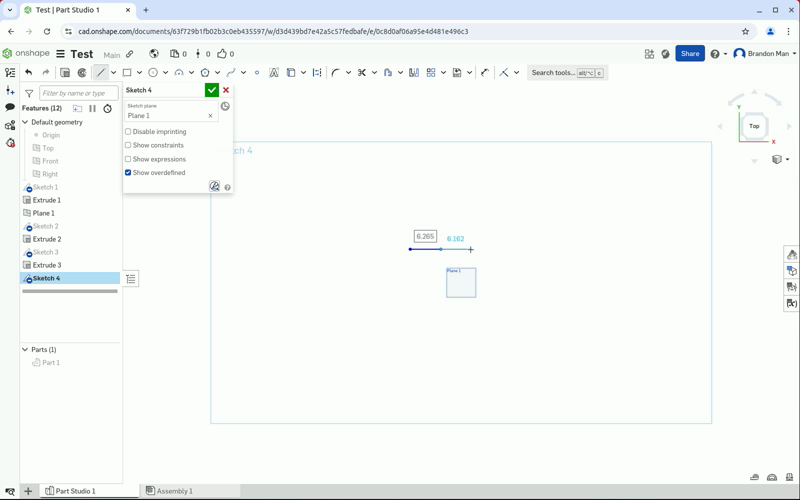
mouse_move(440, 229)
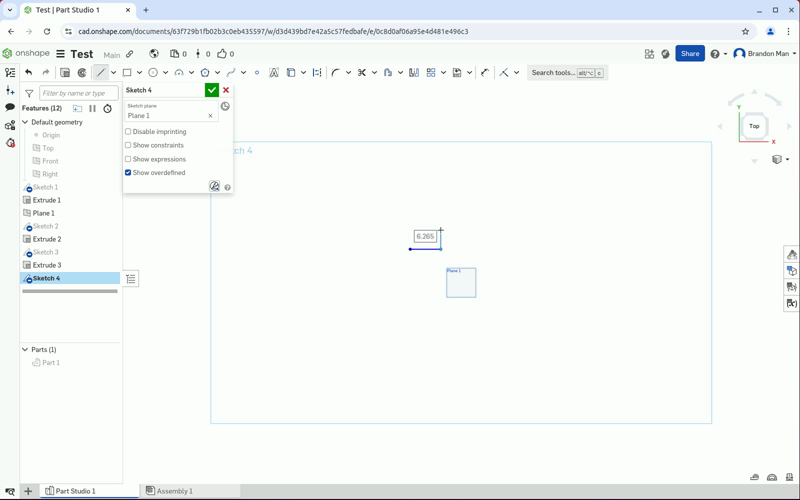
click(440, 229)
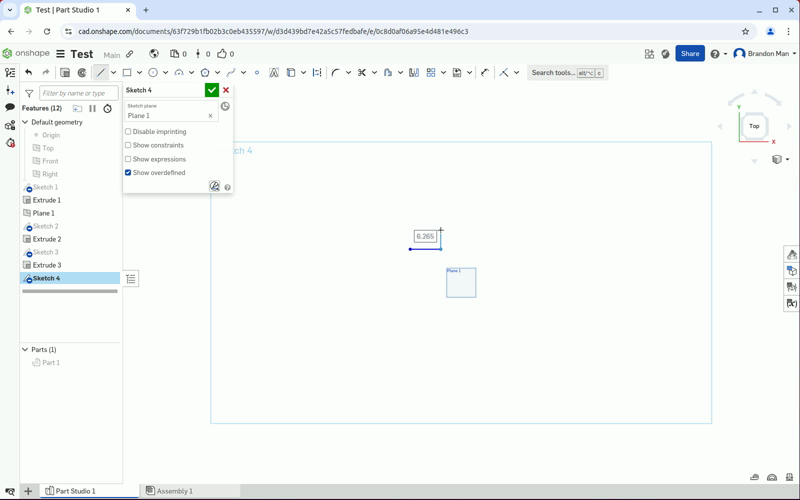
key_up(shift)
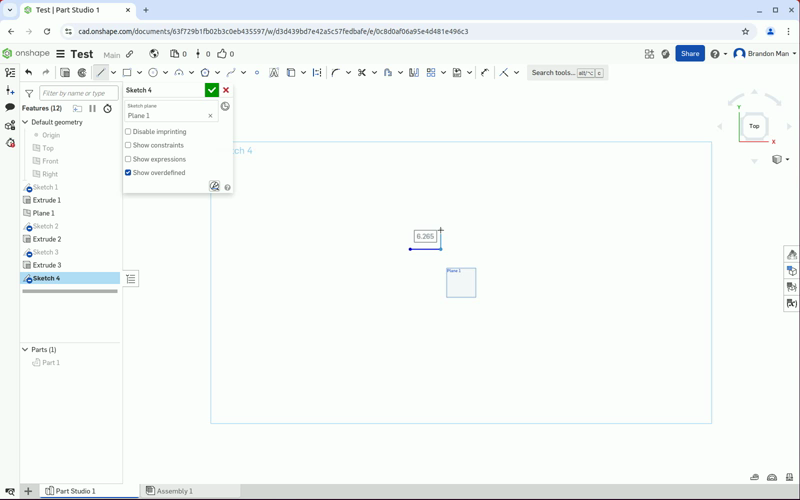
key_down(shift)
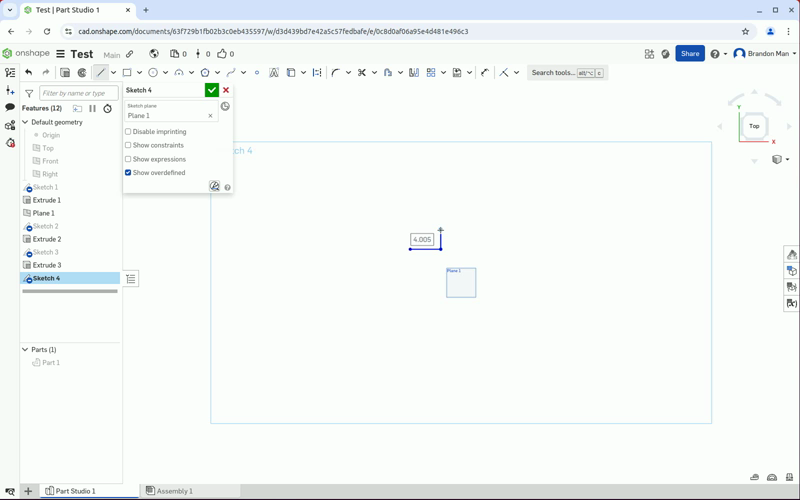
mouse_move(470, 229)
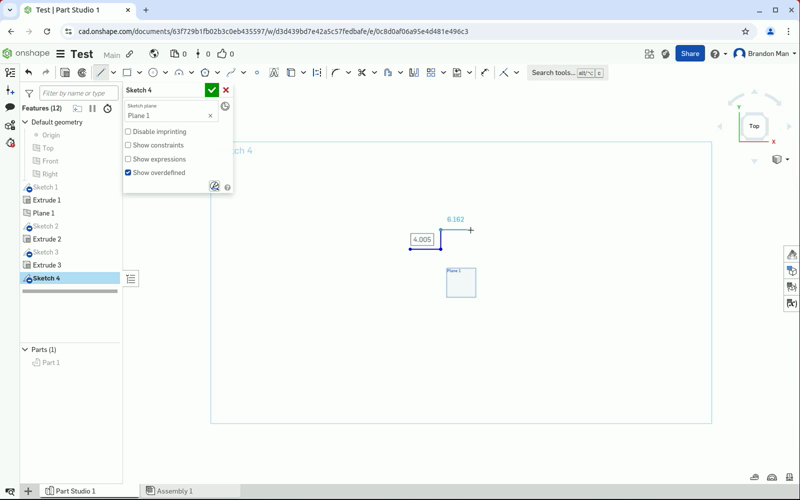
mouse_move(410, 229)
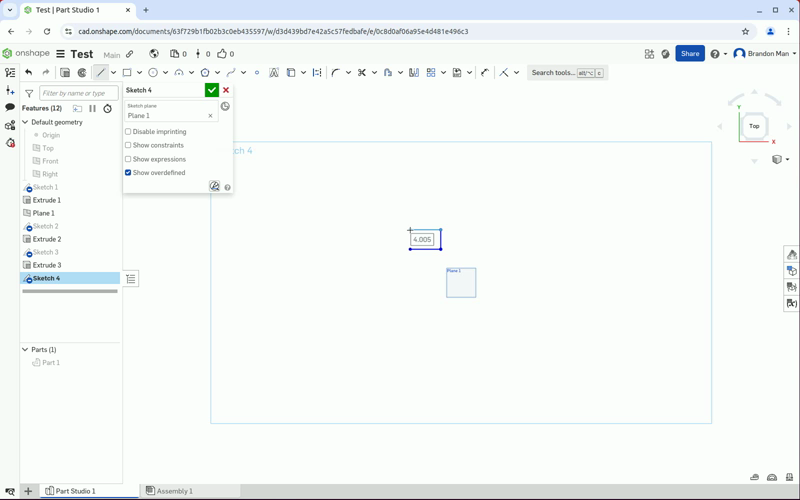
click(410, 229)
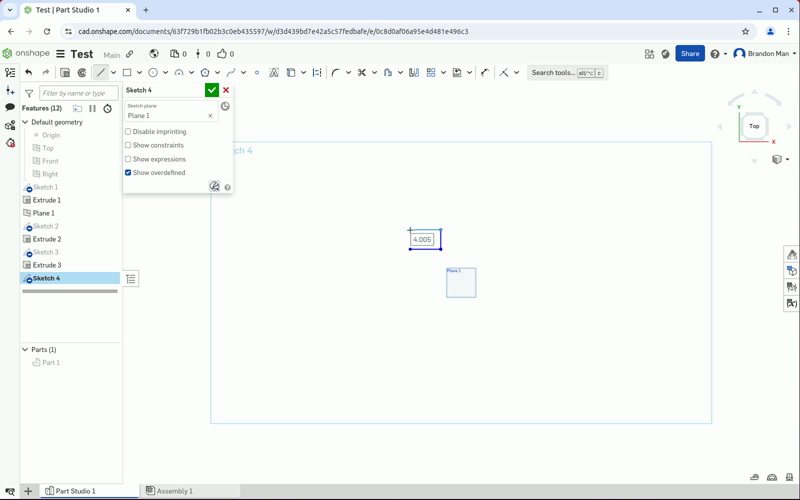
key_up(shift)
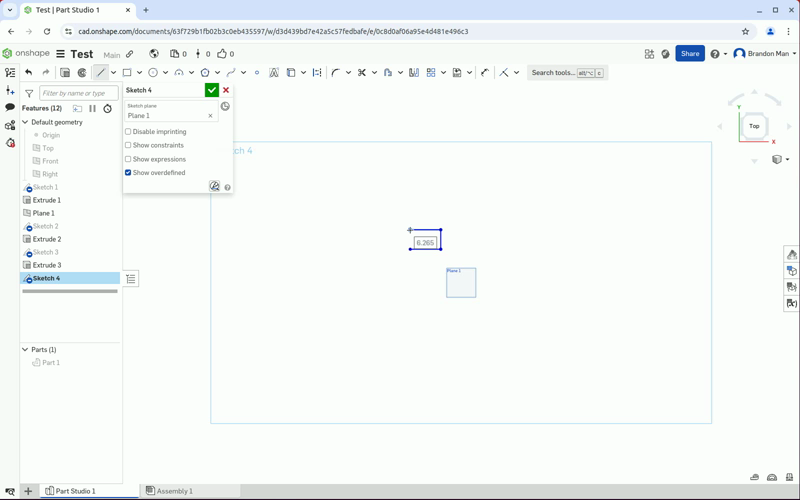
mouse_move(440, 229)
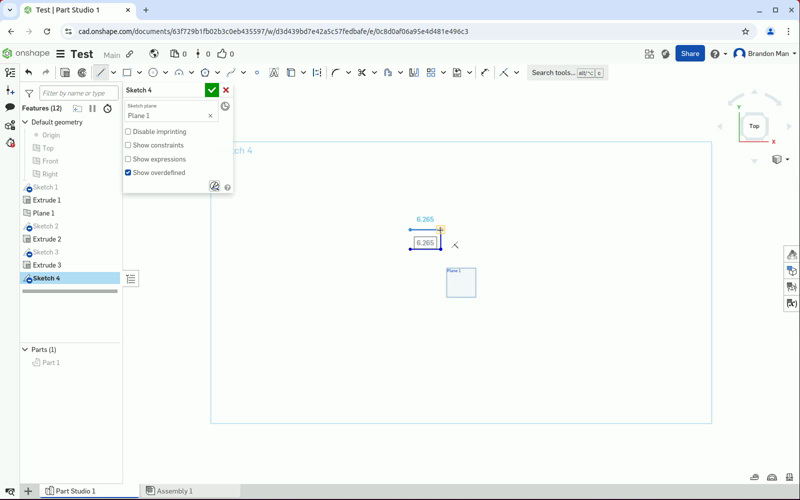
key_down(shift)
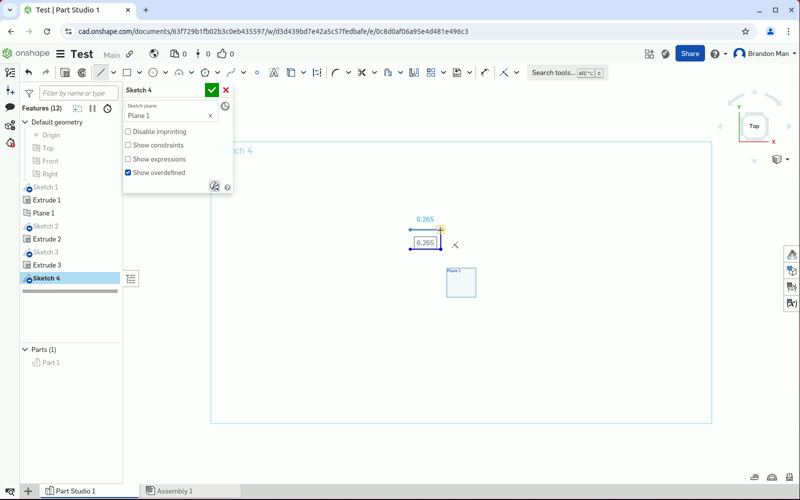
mouse_move(410, 249)
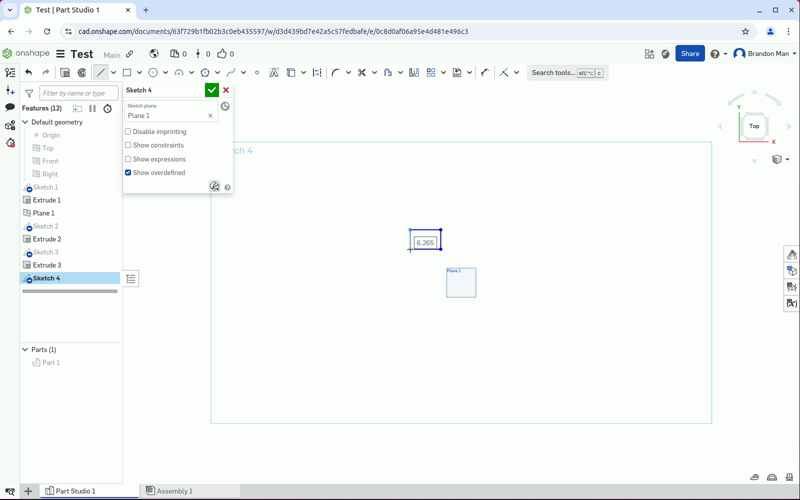
key_up(shift)
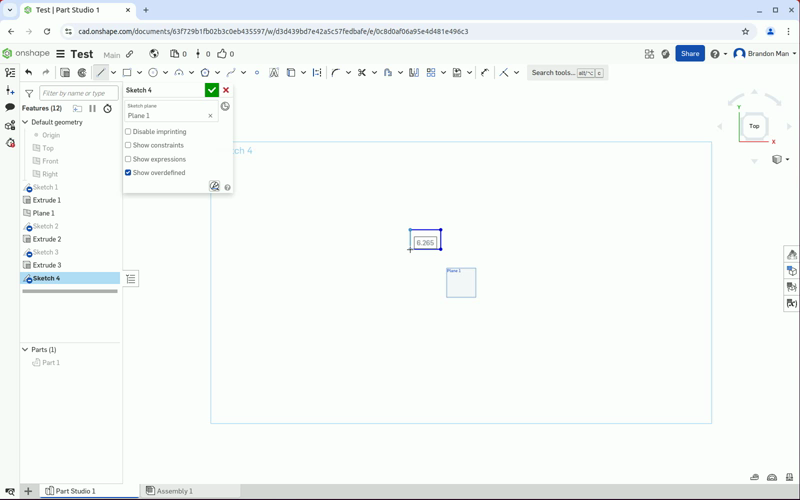
click(410, 249)
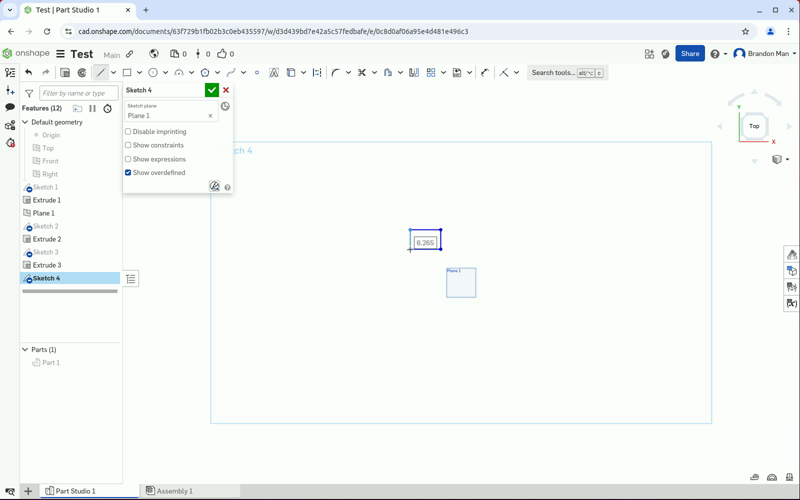
key(esc)
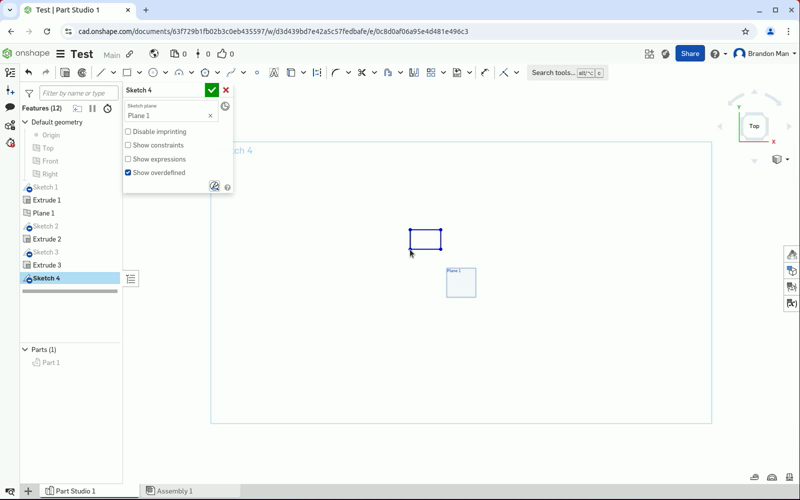
mouse_move(416, 244)
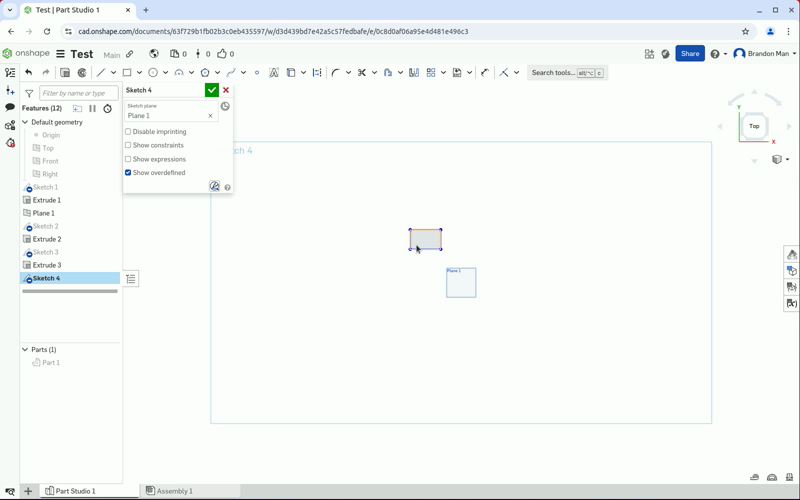
scroll(6)
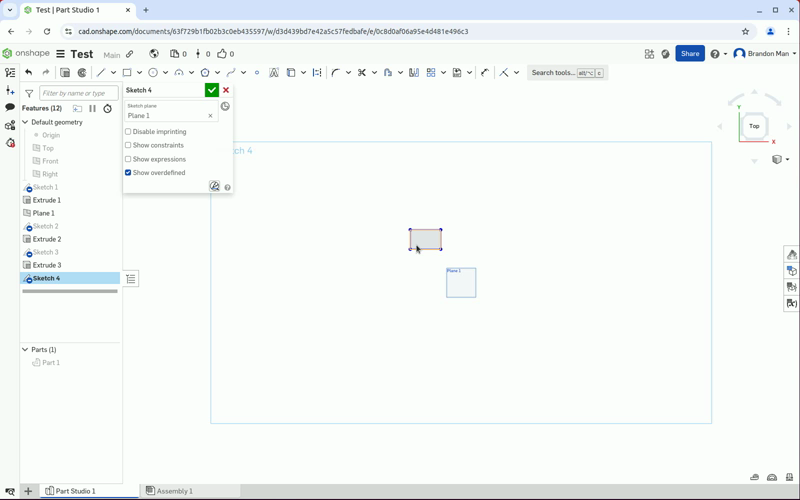
scroll(6)
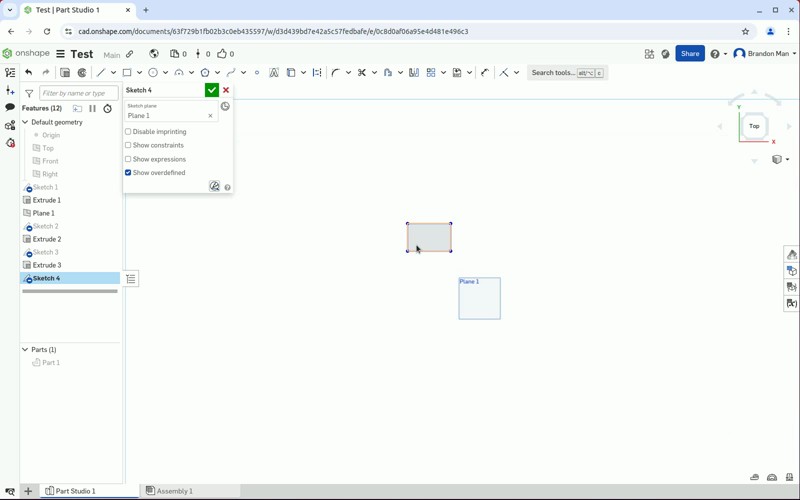
scroll(6)
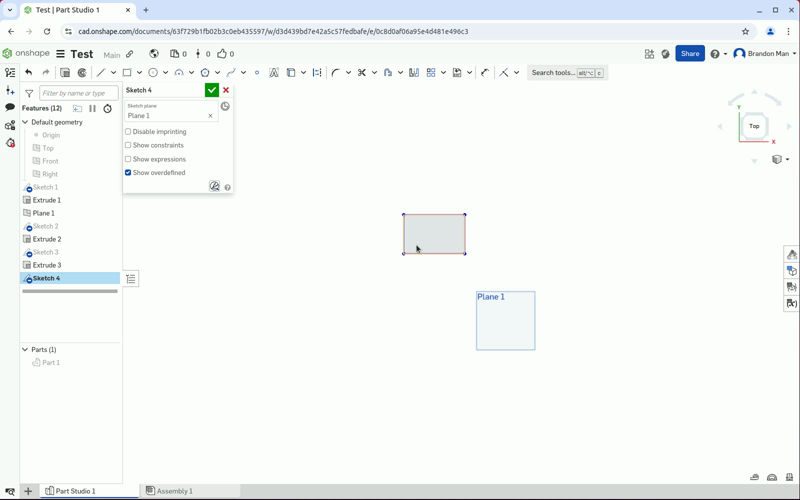
scroll(6)
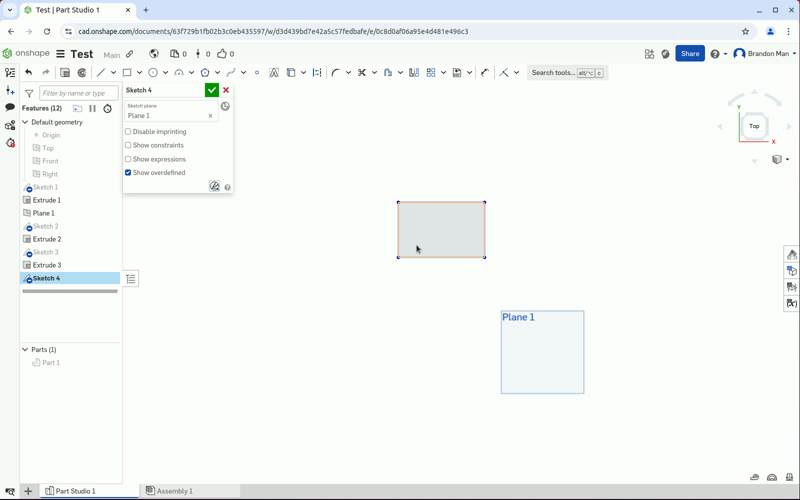
scroll(6)
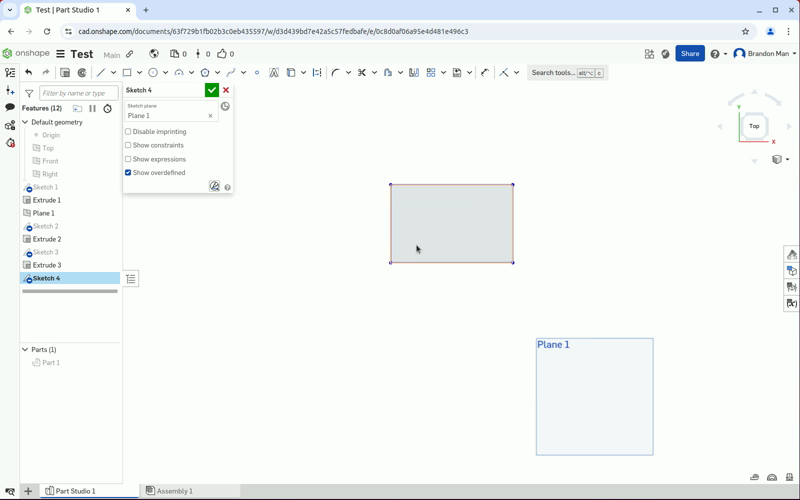
scroll(6)
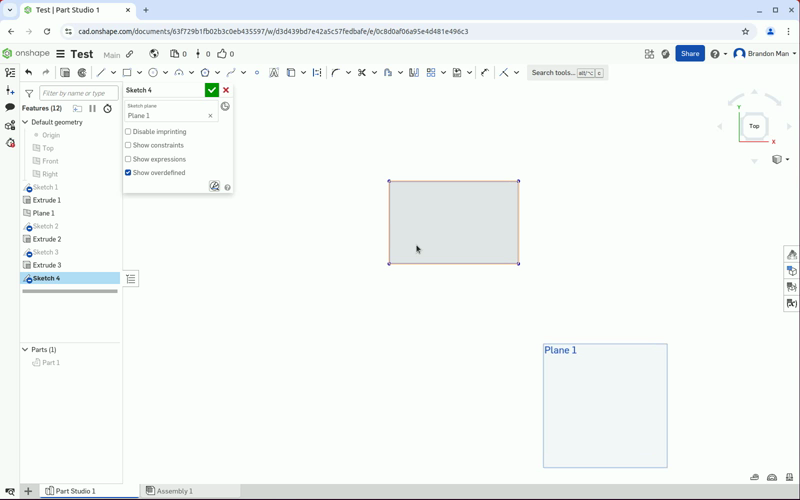
scroll(6)
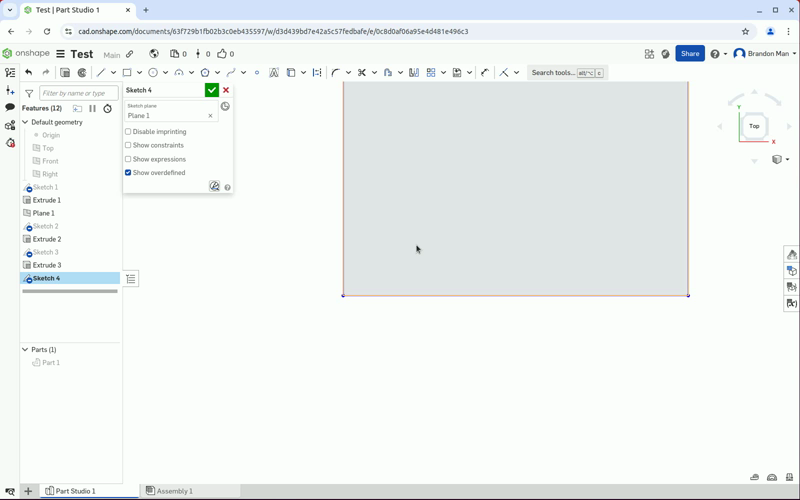
click(416, 244)
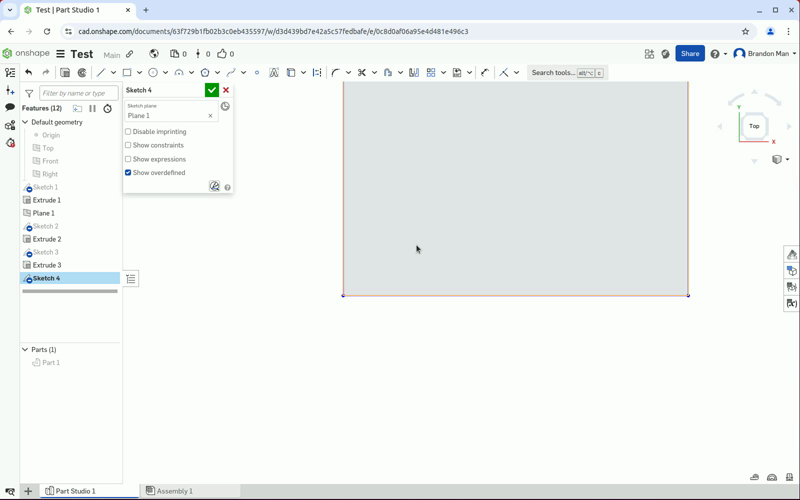
scroll(-6)
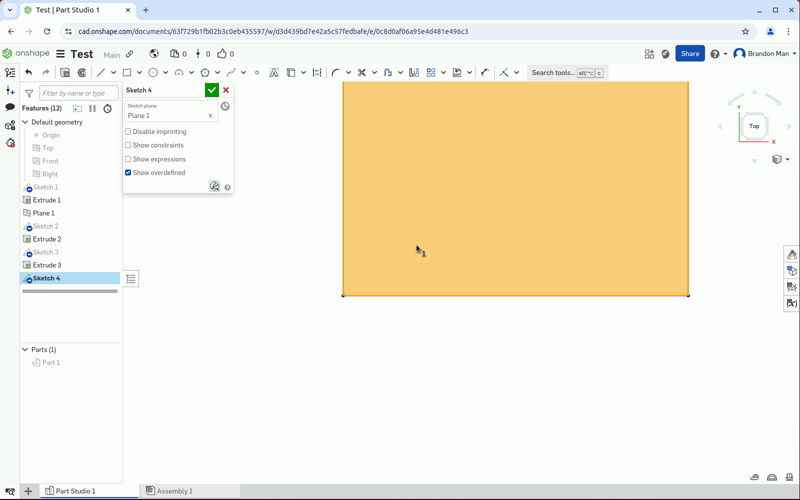
scroll(-6)
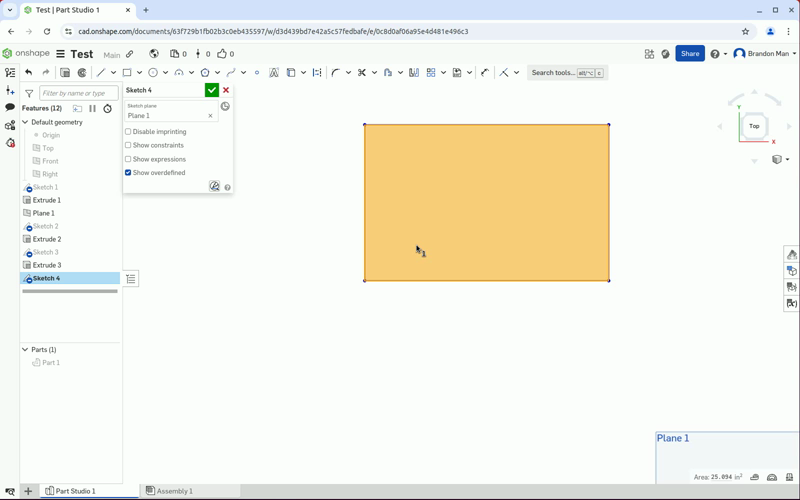
scroll(-6)
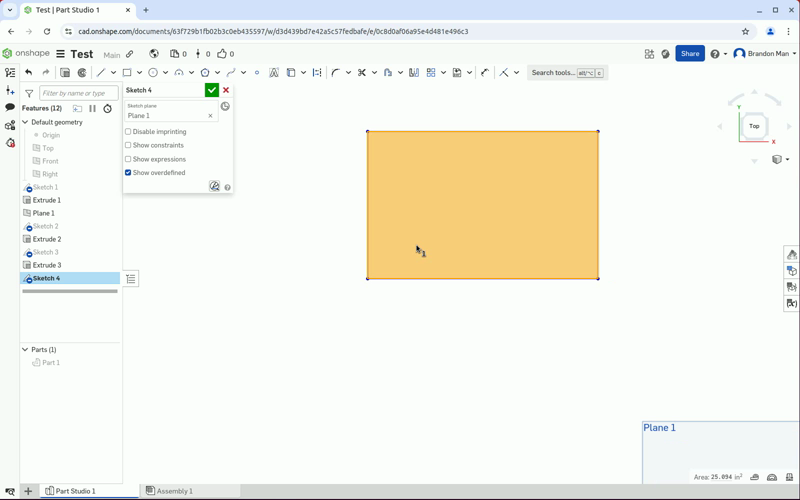
scroll(-6)
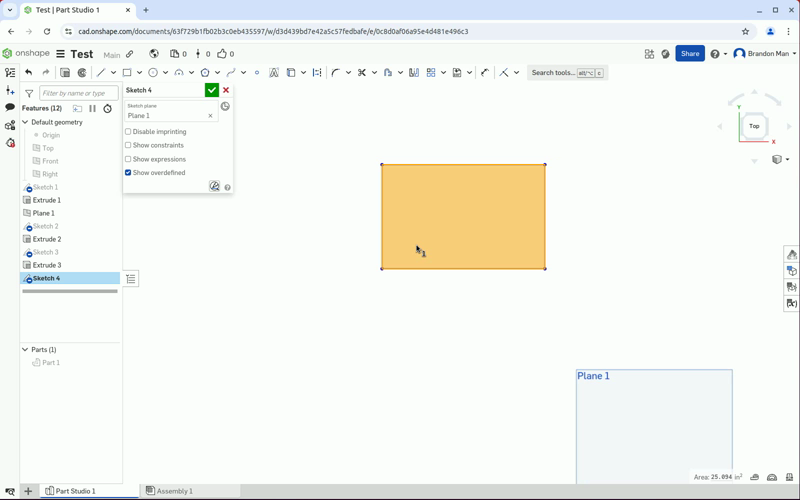
scroll(-6)
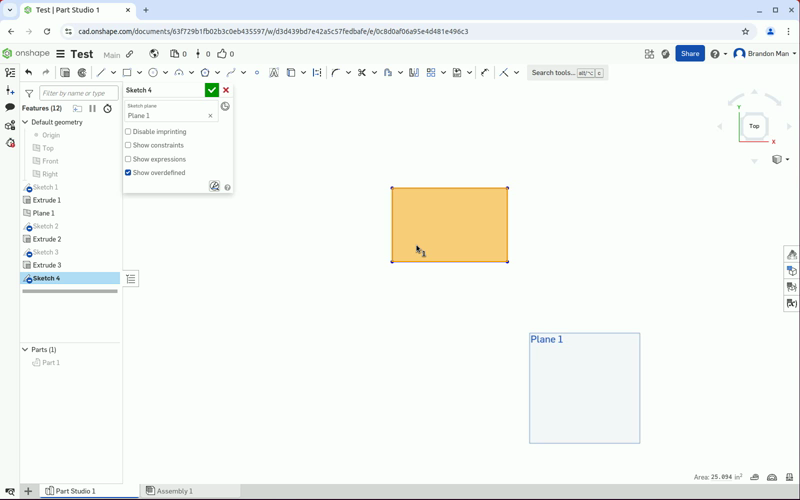
scroll(-6)
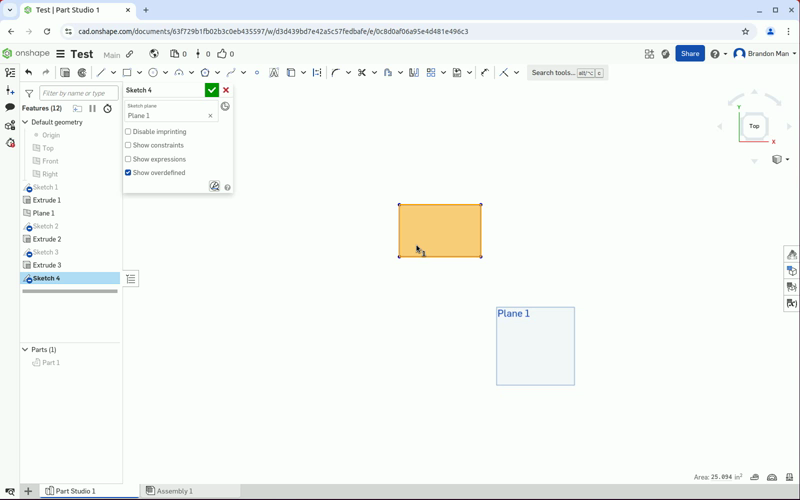
scroll(-6)
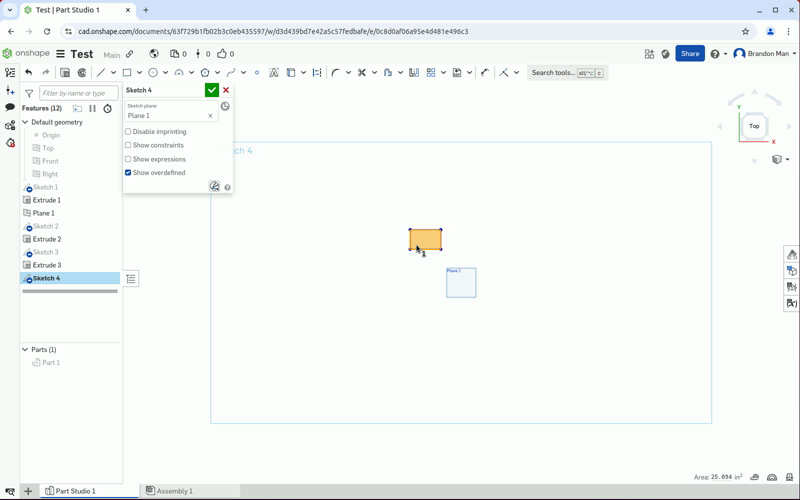
mouse_move(73, 352)
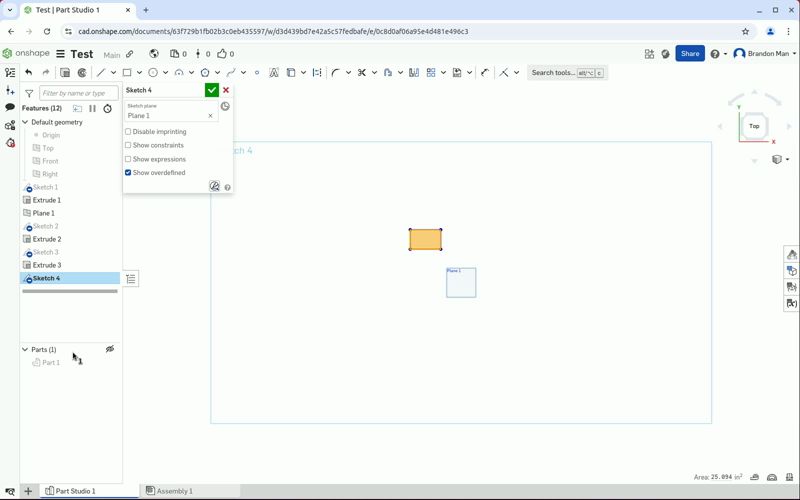
key(shift+y)
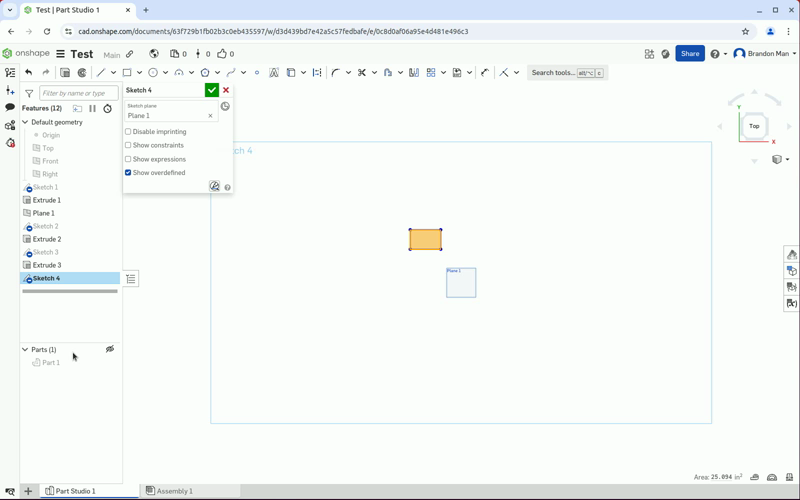
key(shift+e)
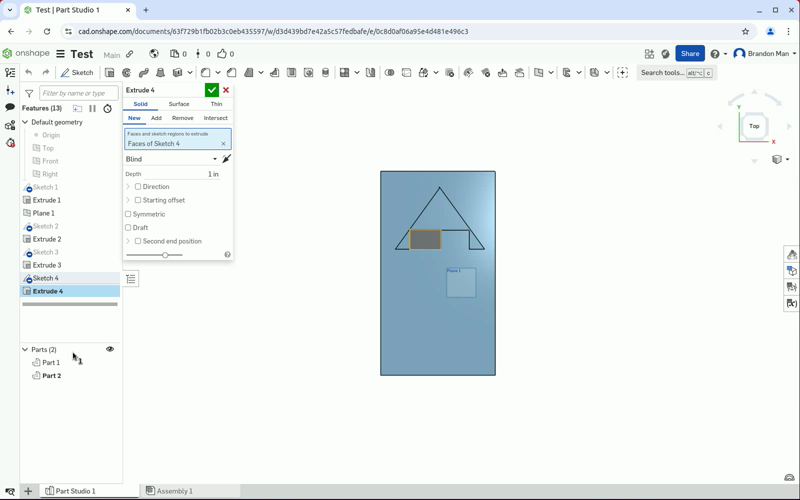
mouse_move(143, 106)
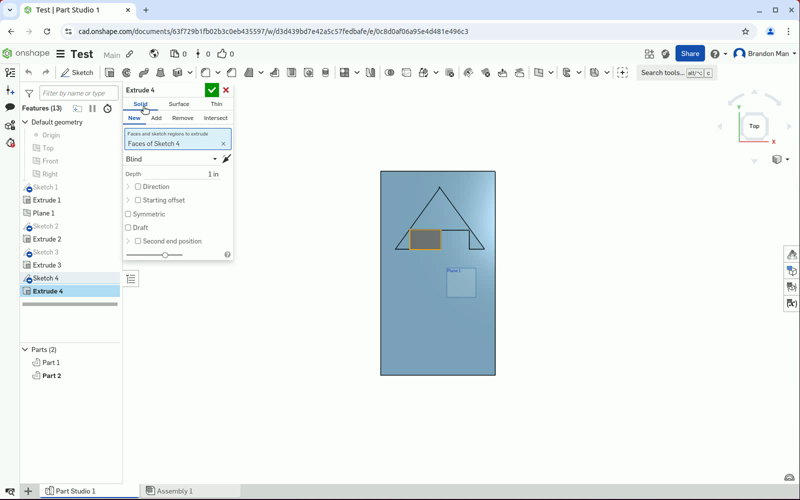
click(143, 106)
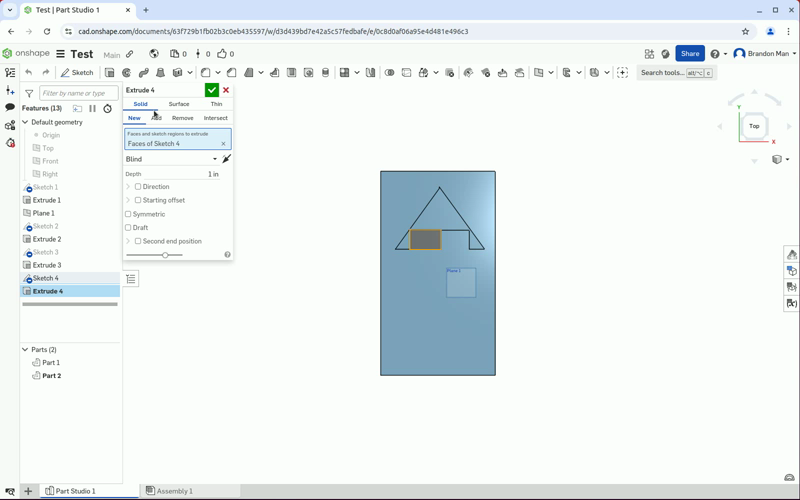
mouse_move(186, 120)
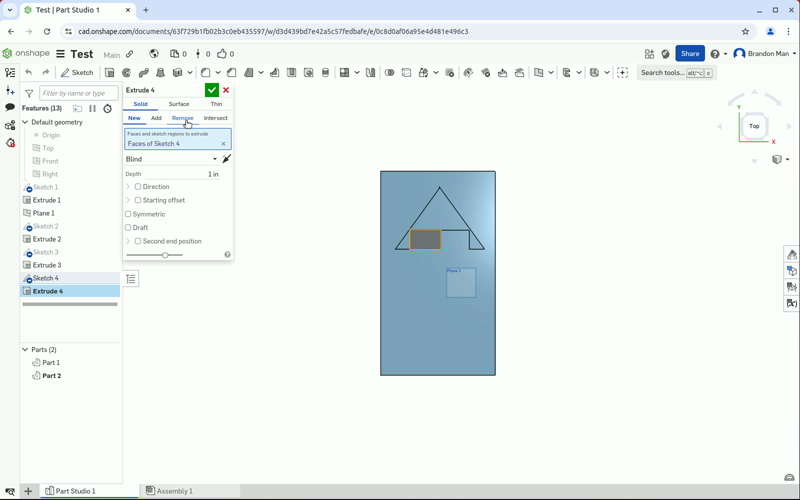
click(186, 120)
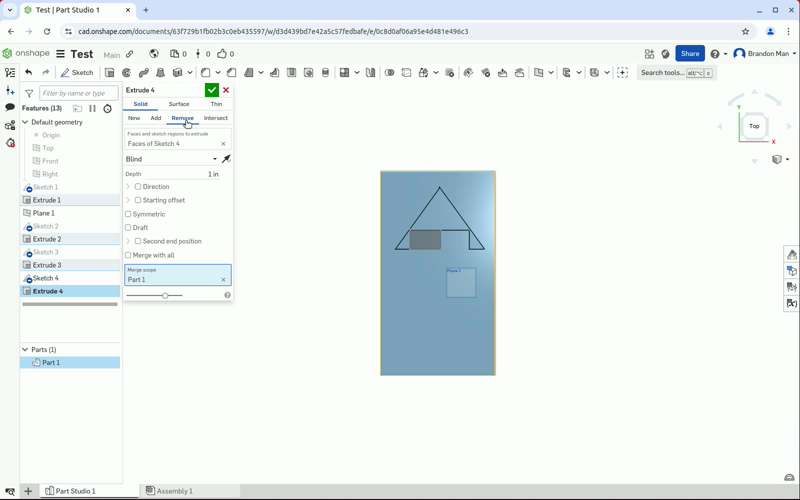
key(tab, 4)
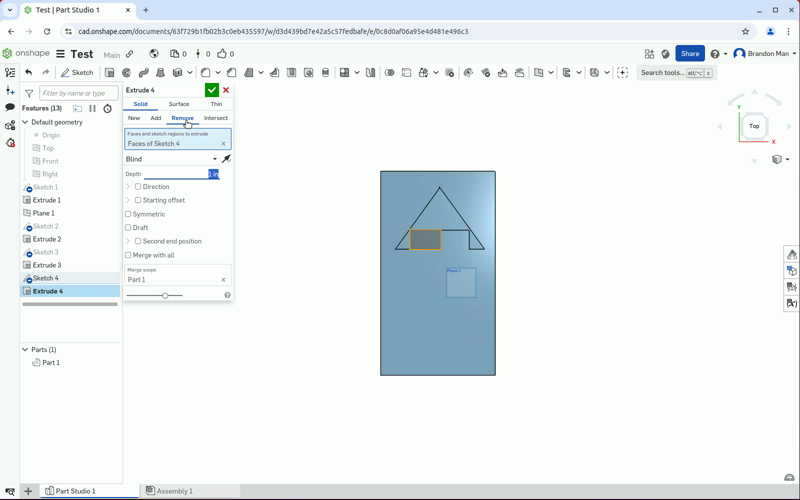
text(15.165)
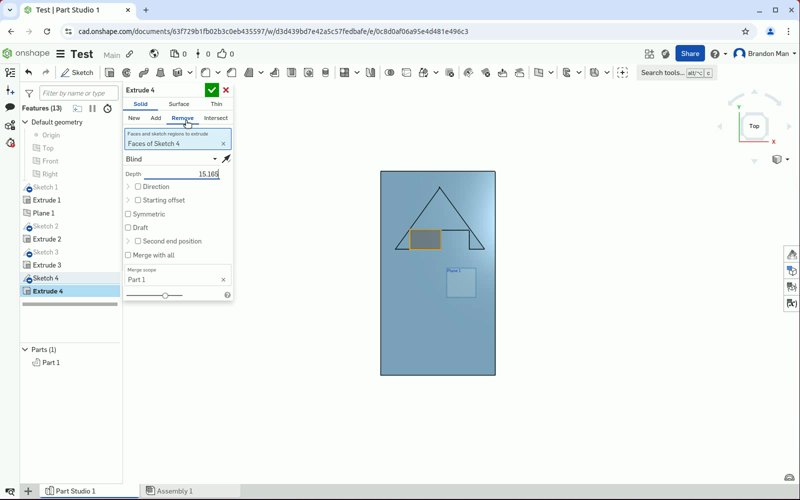
key(tab, 6)
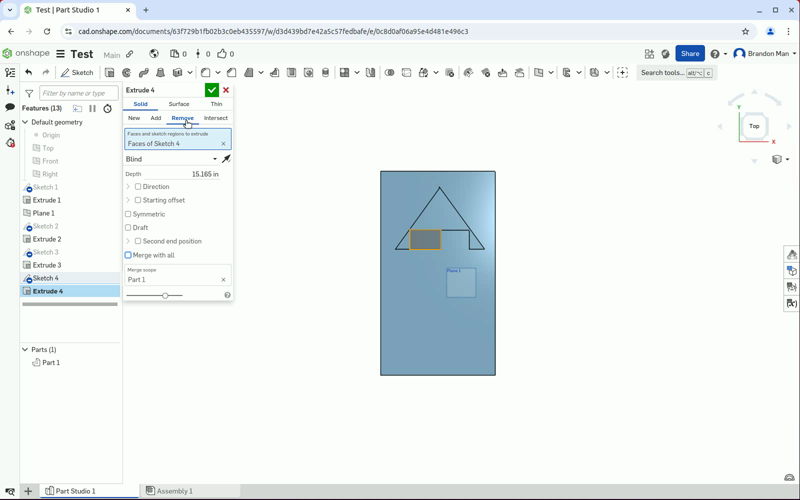
key(space)
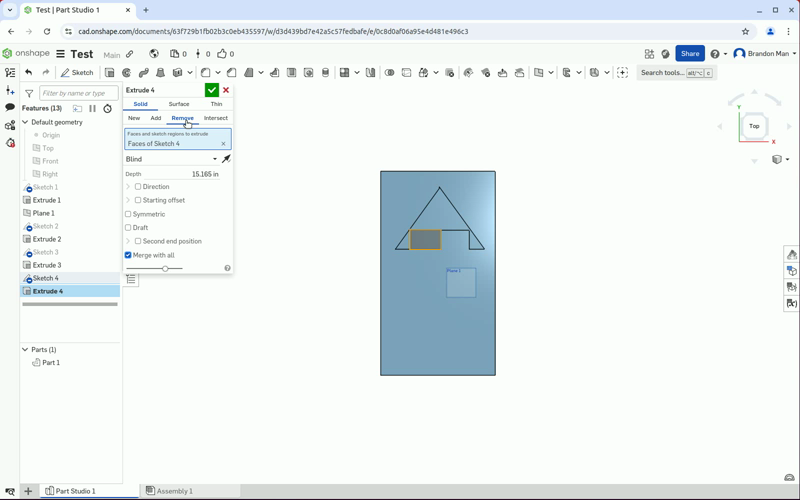
key(enter)
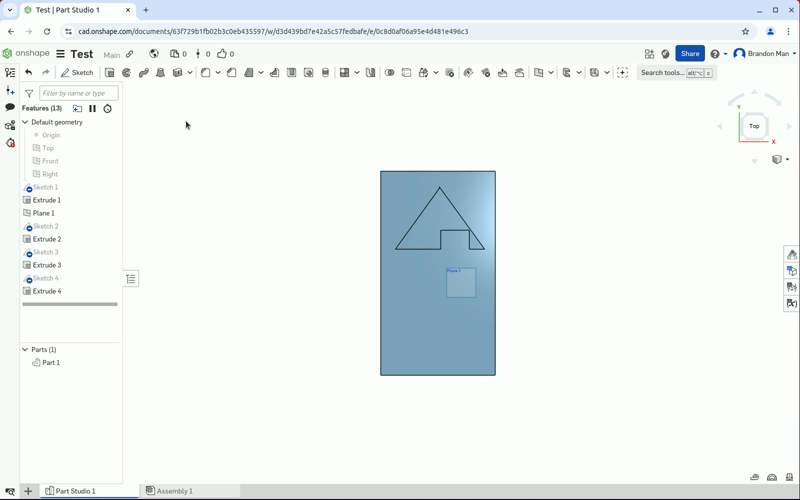
key(shift+h)
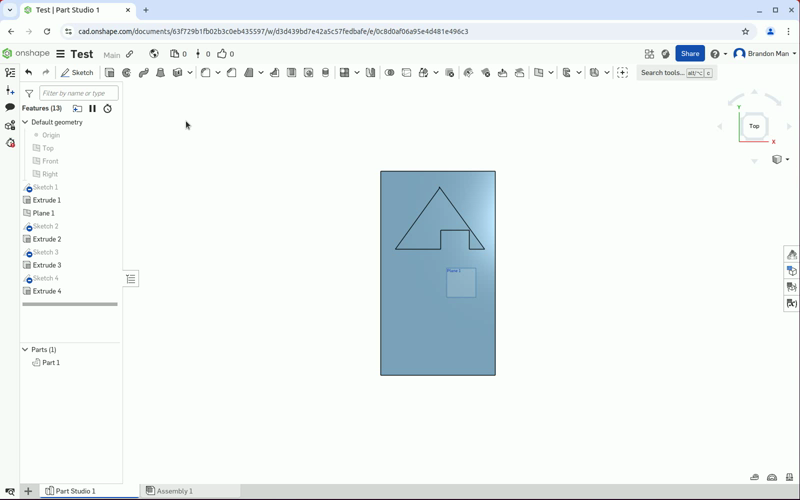
key(shift+h)
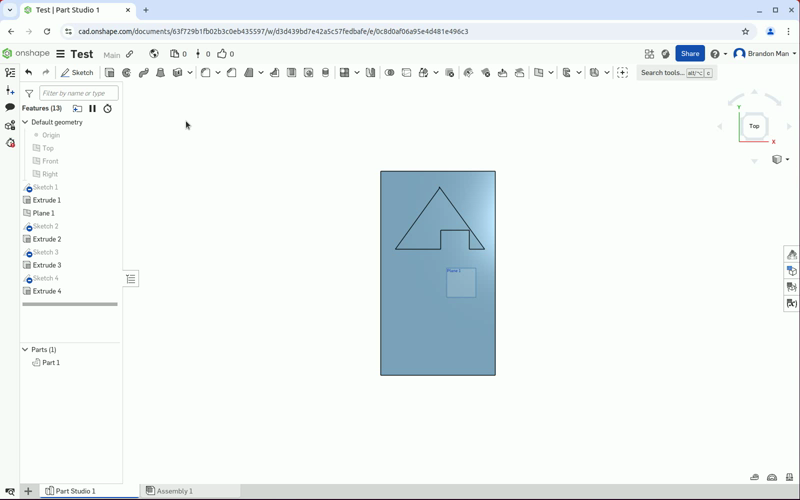
mouse_move(73, 189)
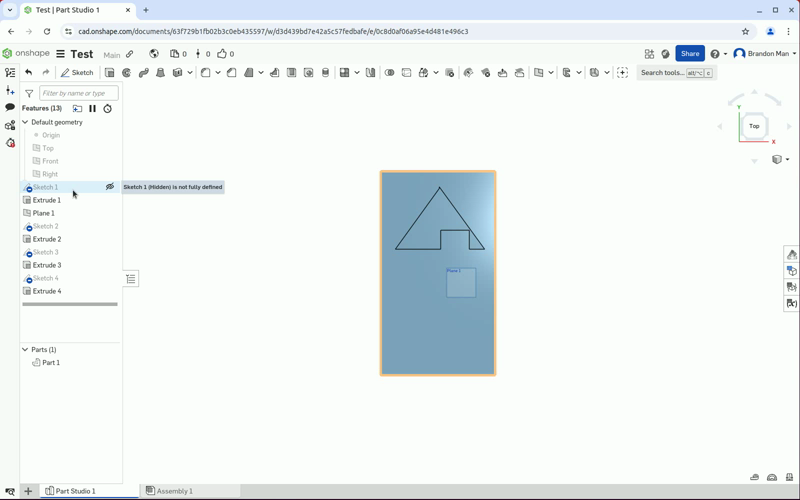
click(73, 189)
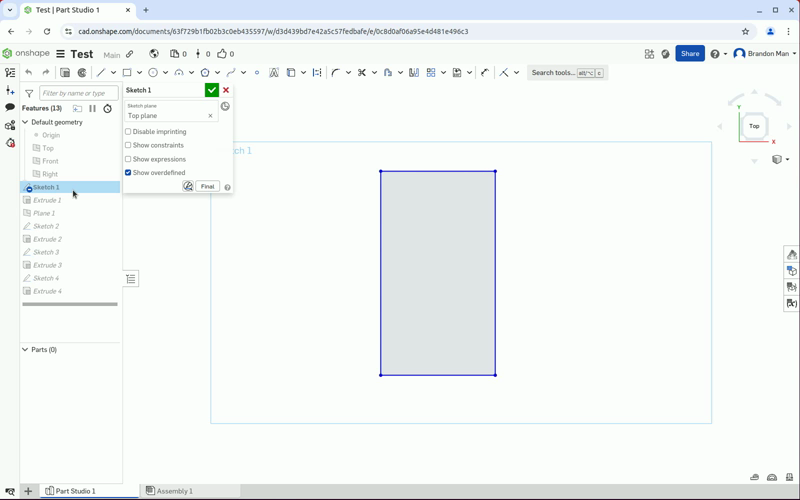
mouse_move(229, 92)
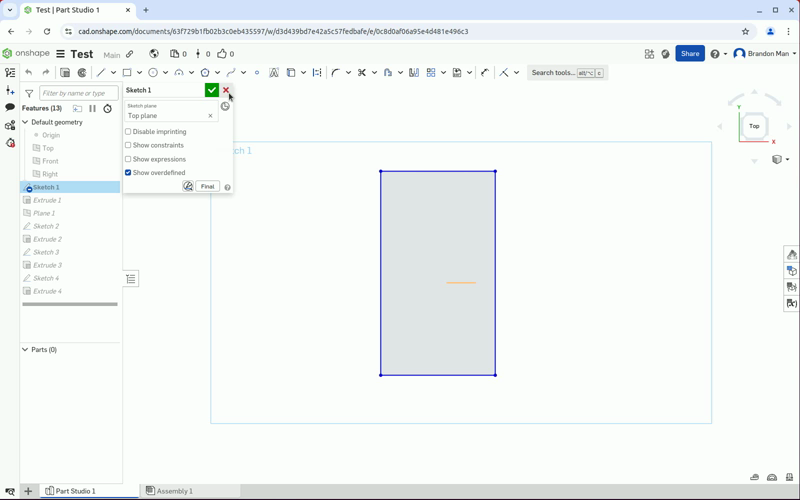
click(229, 92)
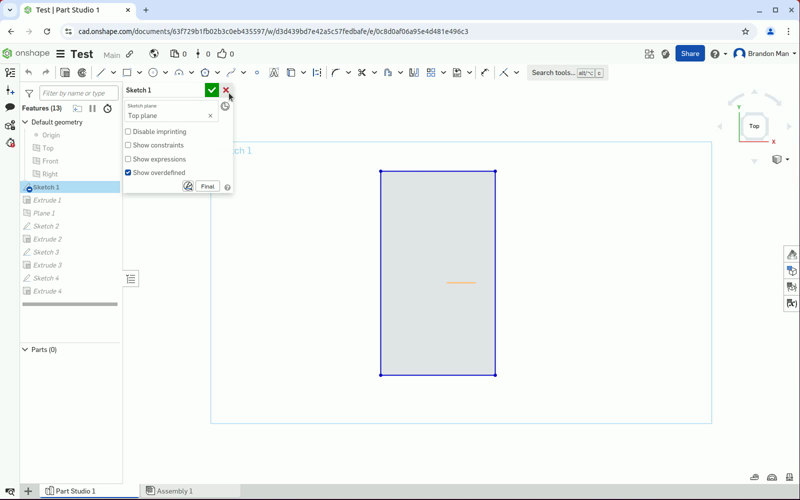
key(shift+s)
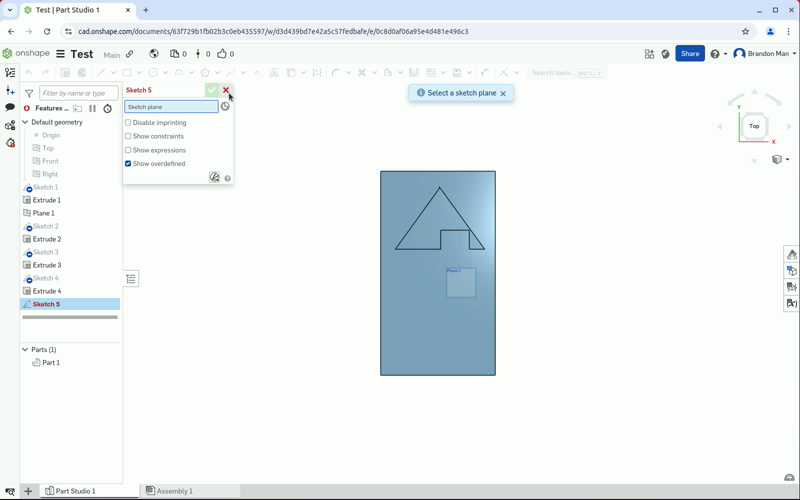
mouse_move(73, 215)
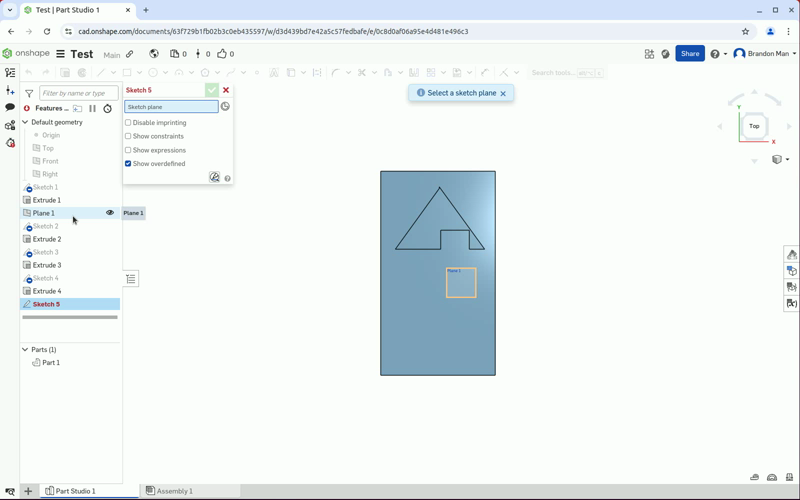
click(73, 215)
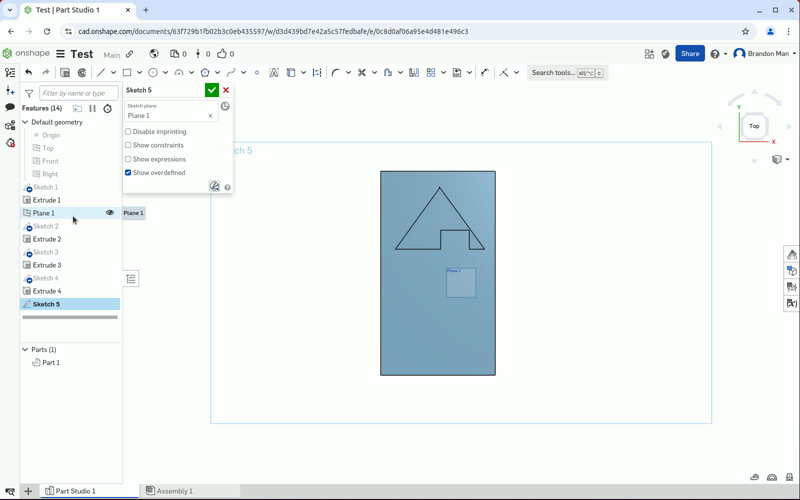
mouse_move(73, 352)
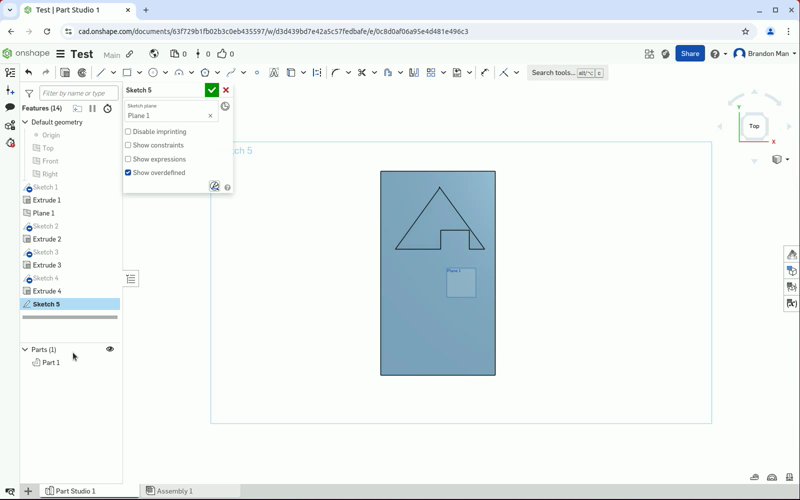
key(y)
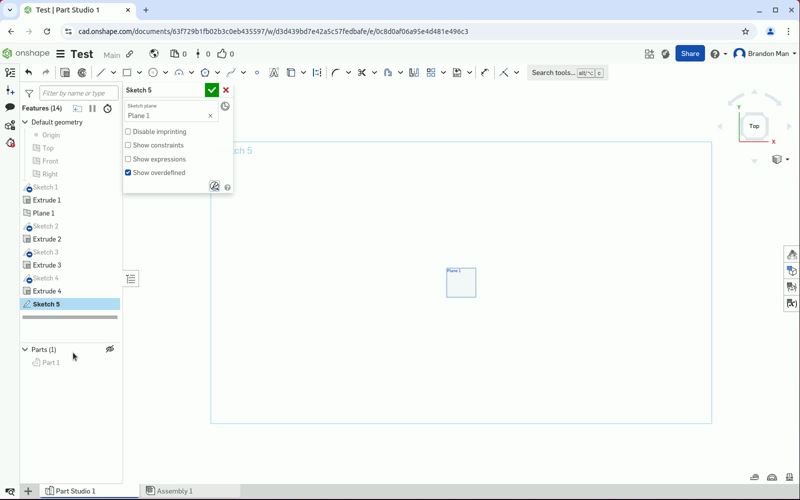
key(l)
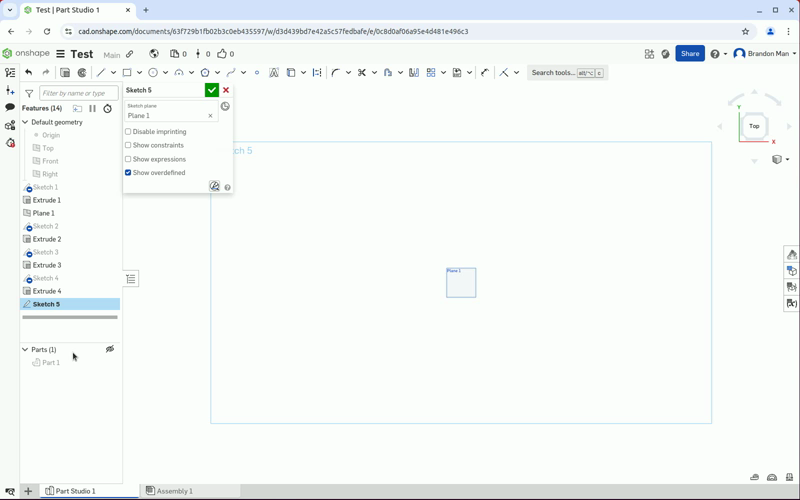
key_down(shift)
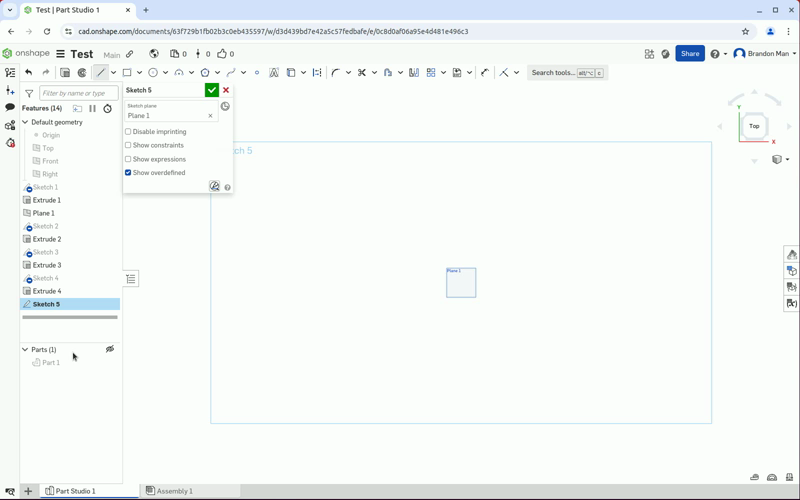
mouse_move(439, 249)
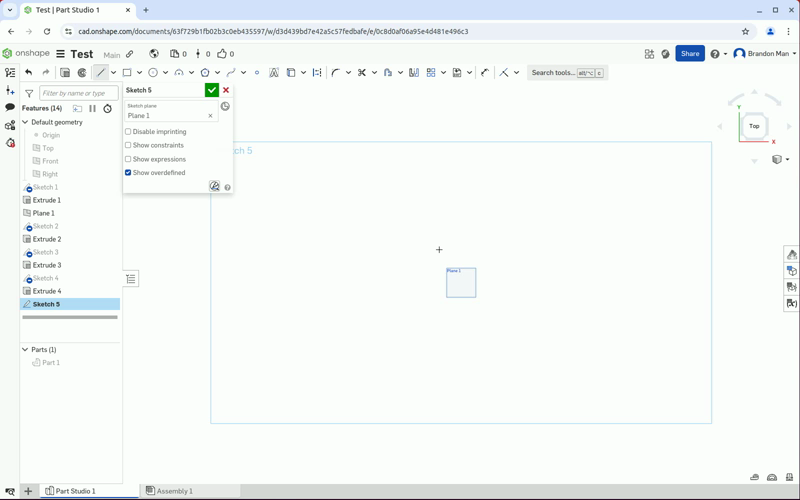
click(439, 249)
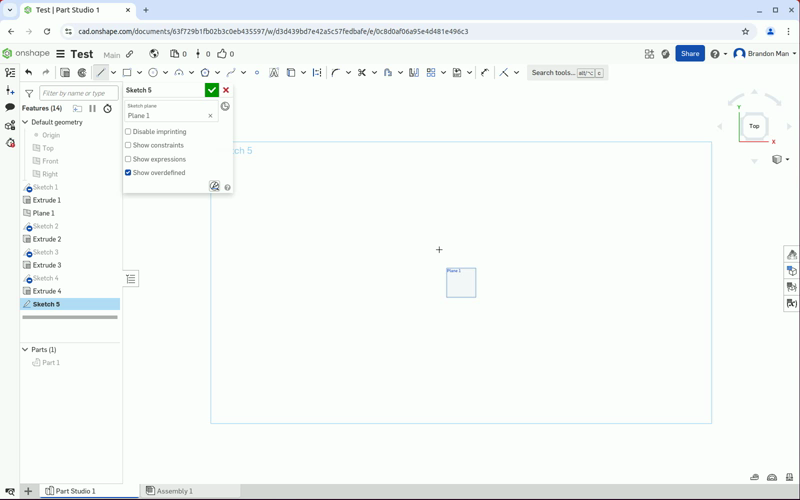
key_up(shift)
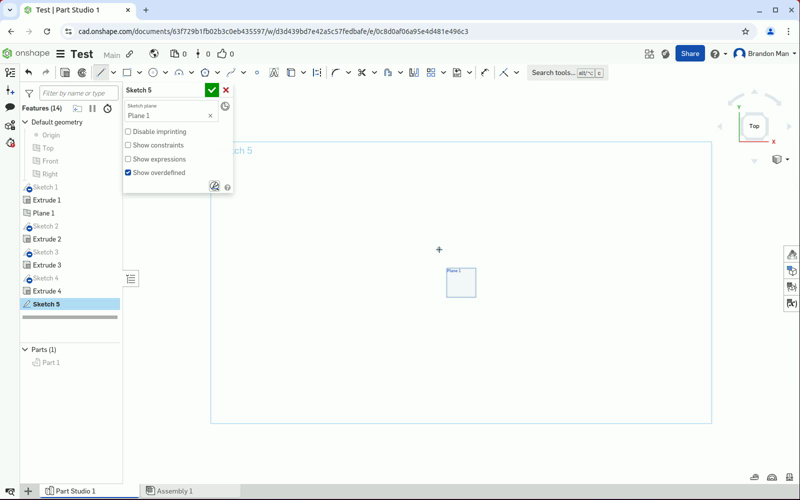
key_down(shift)
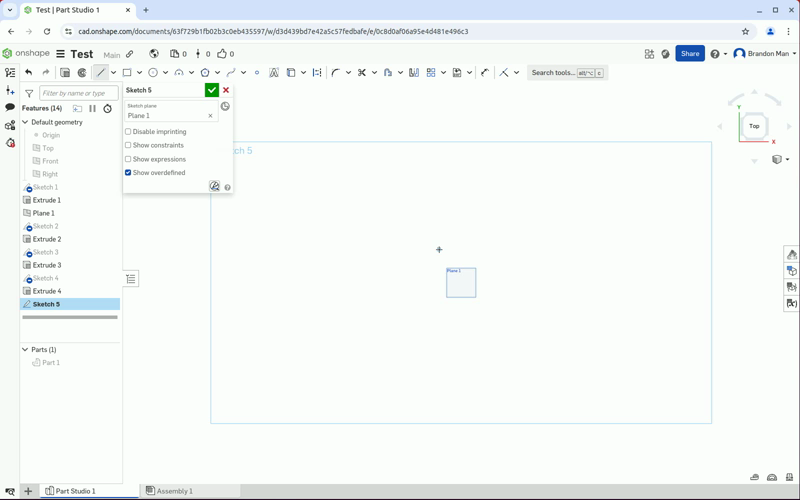
mouse_move(469, 249)
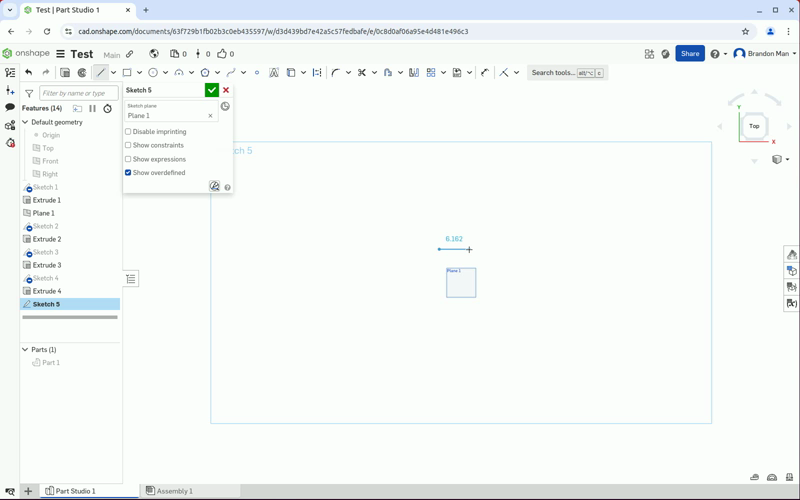
mouse_move(469, 249)
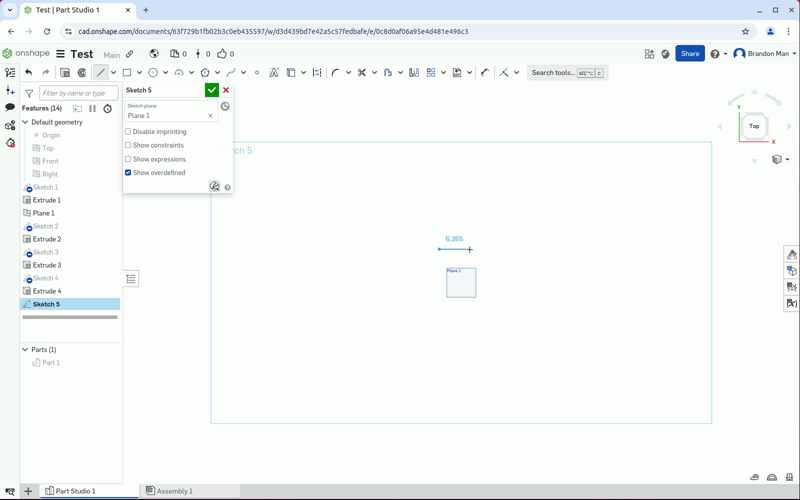
click(469, 249)
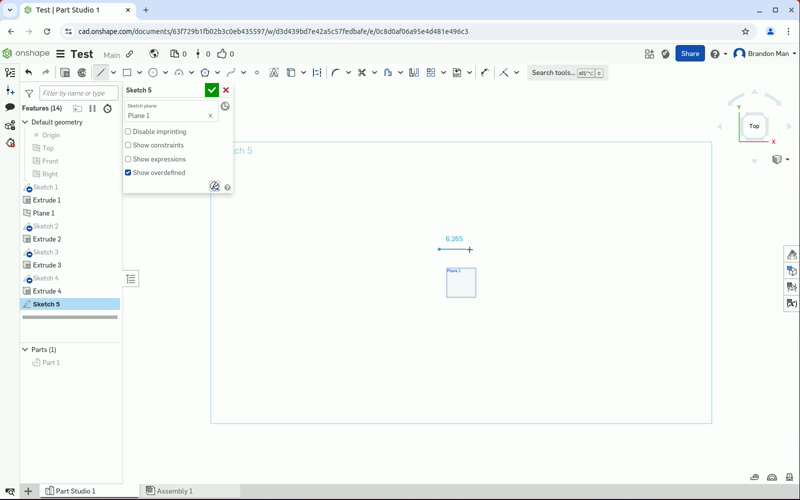
key_up(shift)
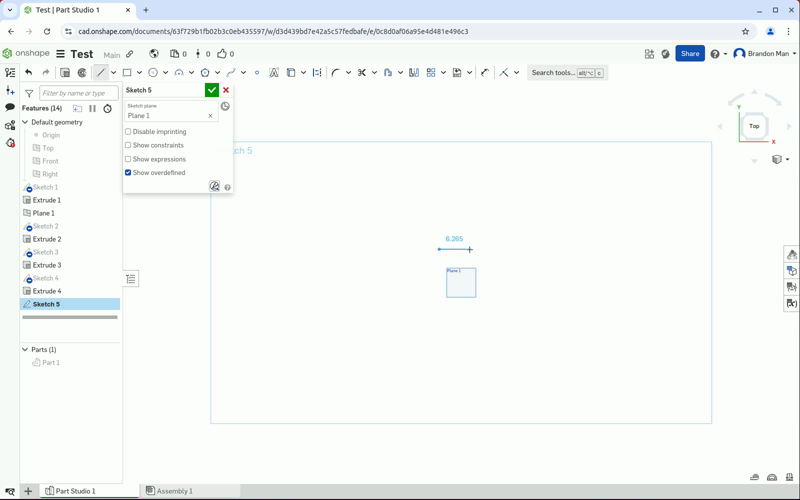
key_down(shift)
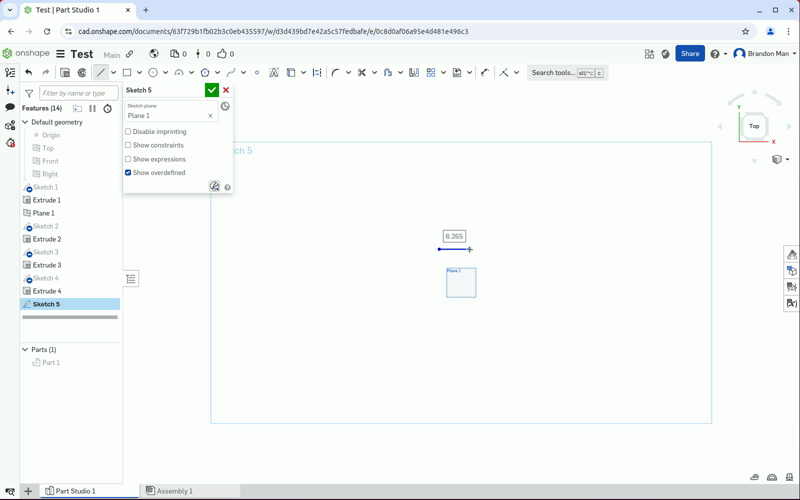
mouse_move(499, 249)
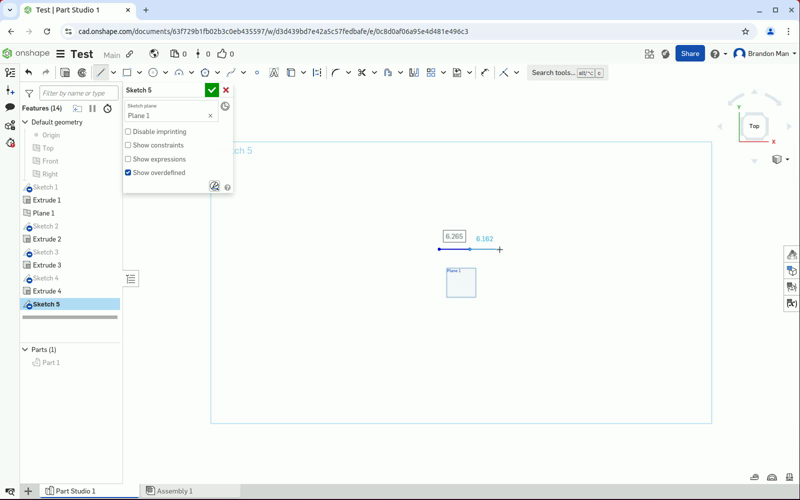
mouse_move(469, 229)
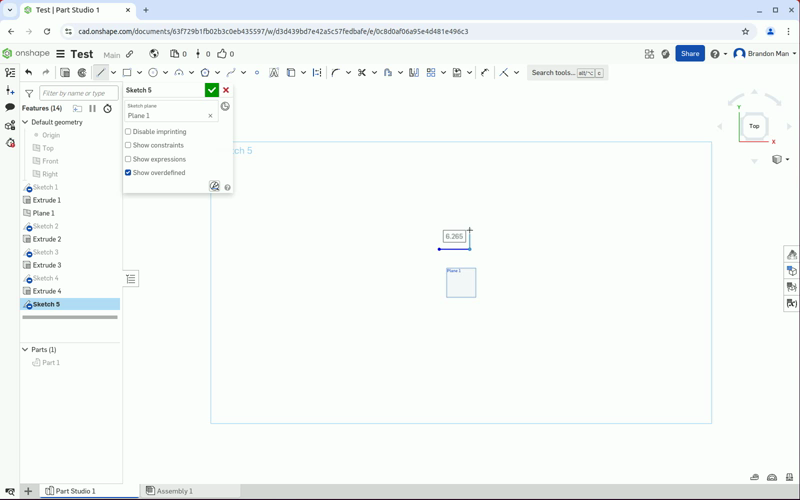
click(469, 229)
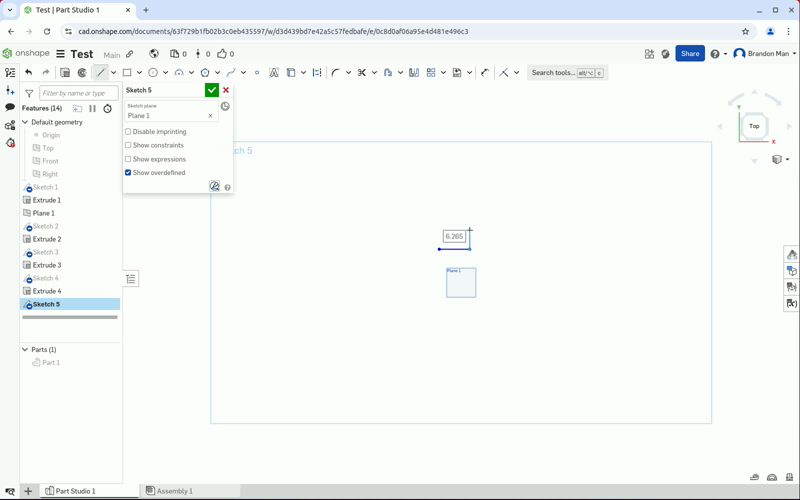
key_up(shift)
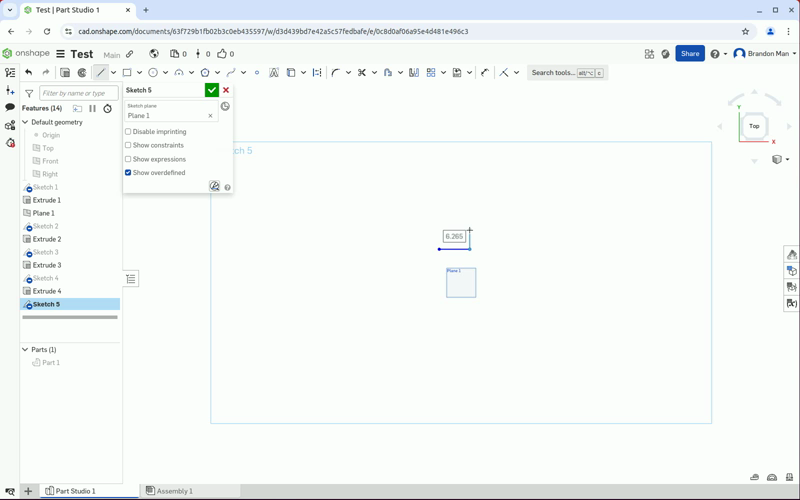
key_down(shift)
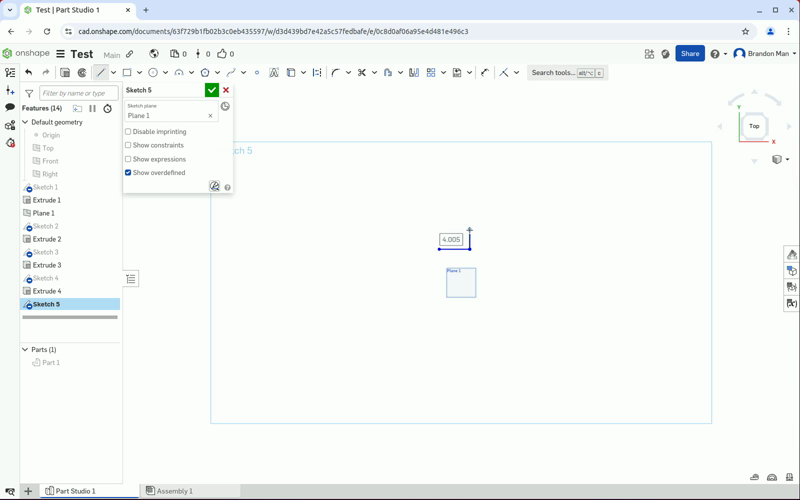
mouse_move(499, 229)
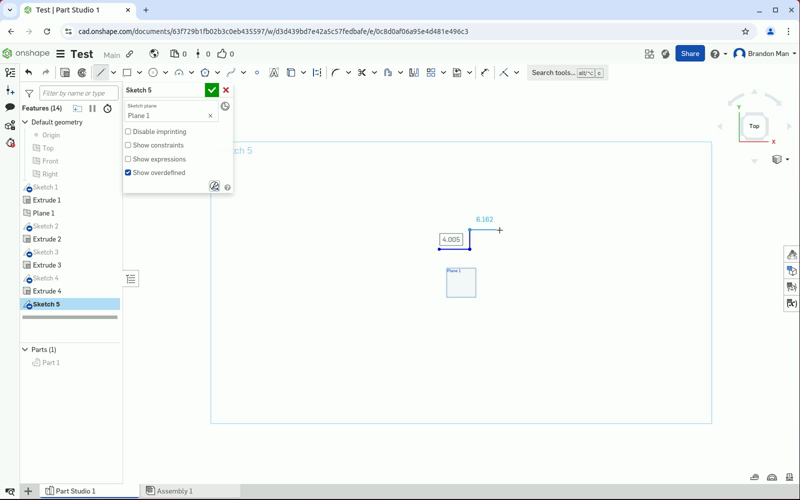
mouse_move(439, 229)
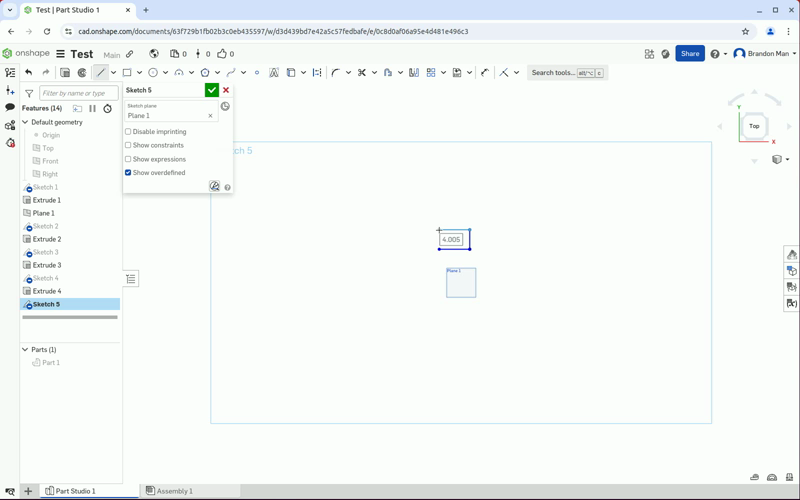
click(439, 229)
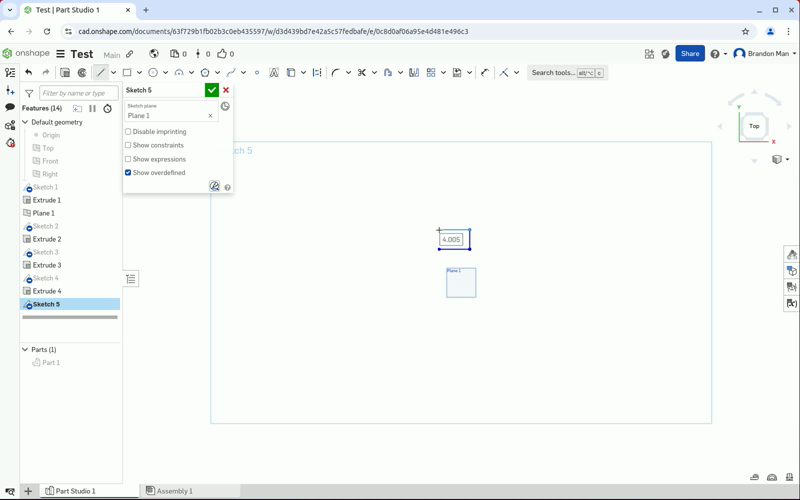
key_up(shift)
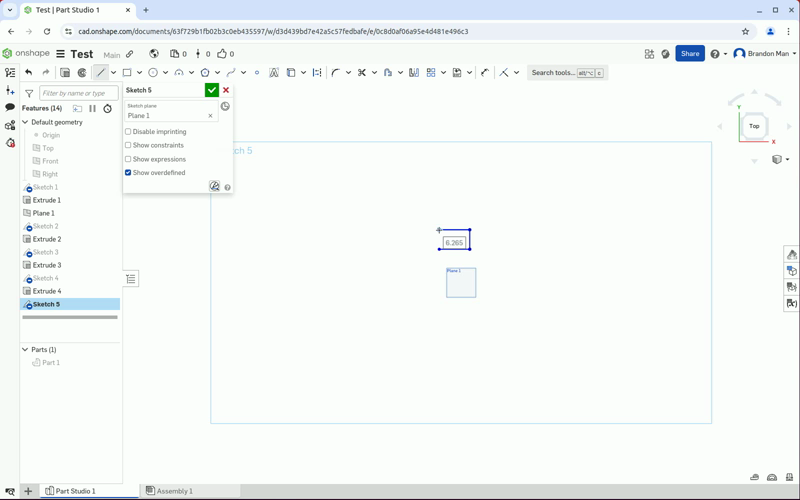
mouse_move(469, 229)
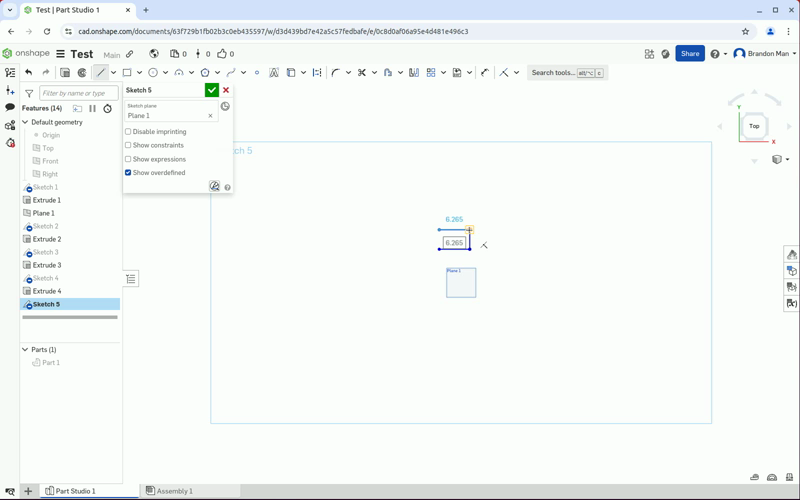
key_down(shift)
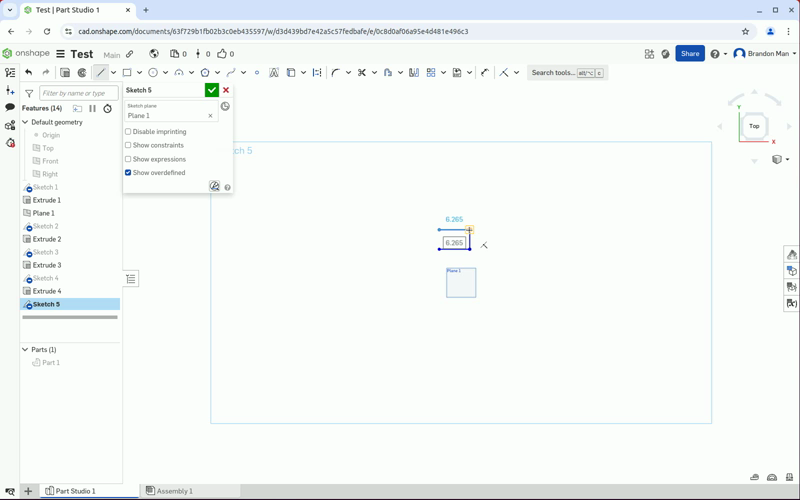
mouse_move(439, 249)
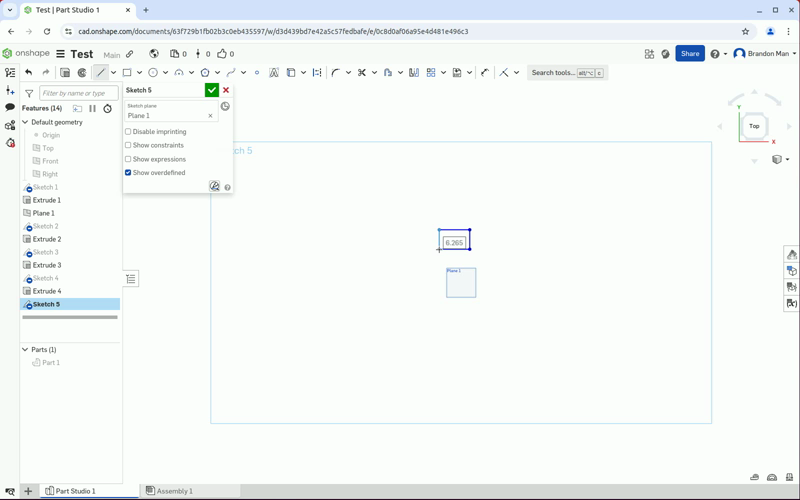
key_up(shift)
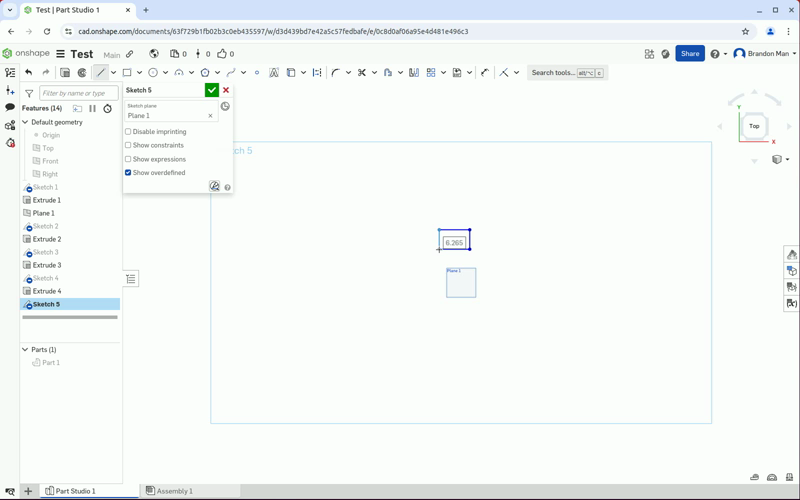
click(439, 249)
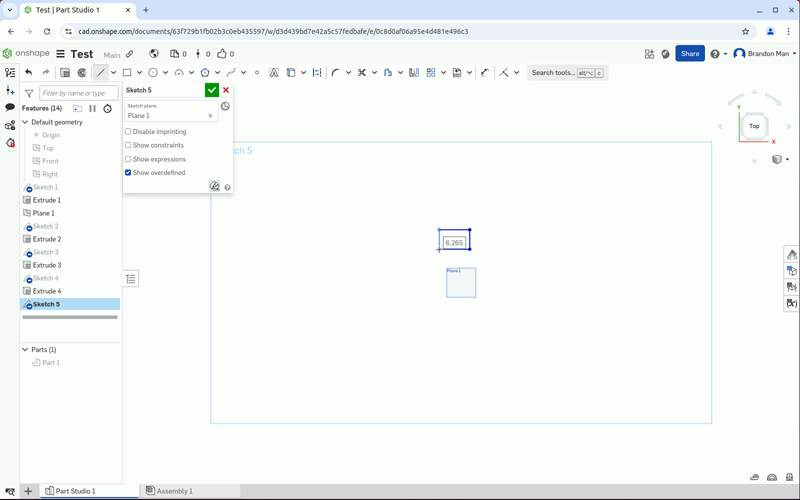
key(esc)
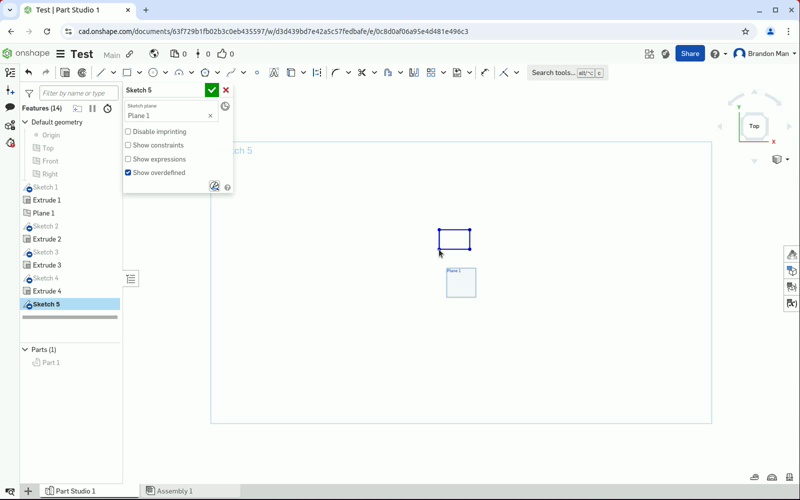
mouse_move(460, 245)
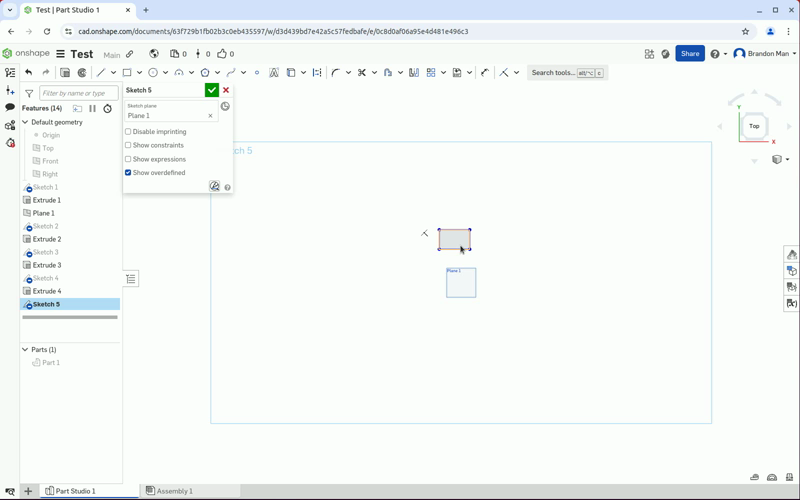
scroll(6)
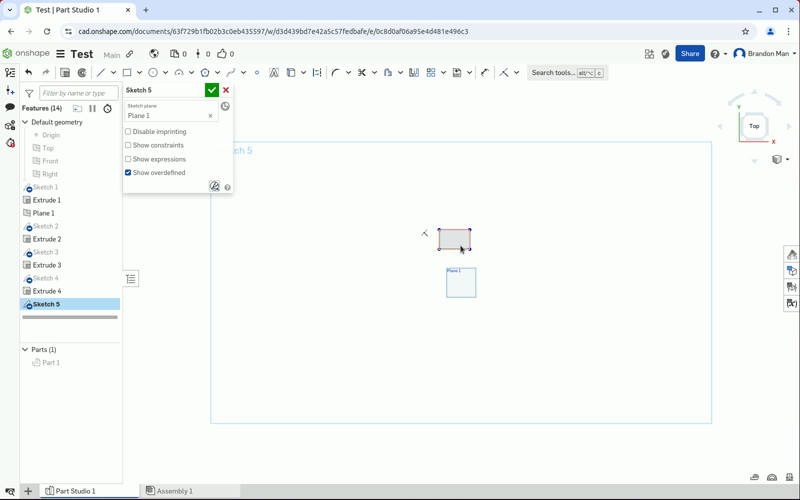
scroll(6)
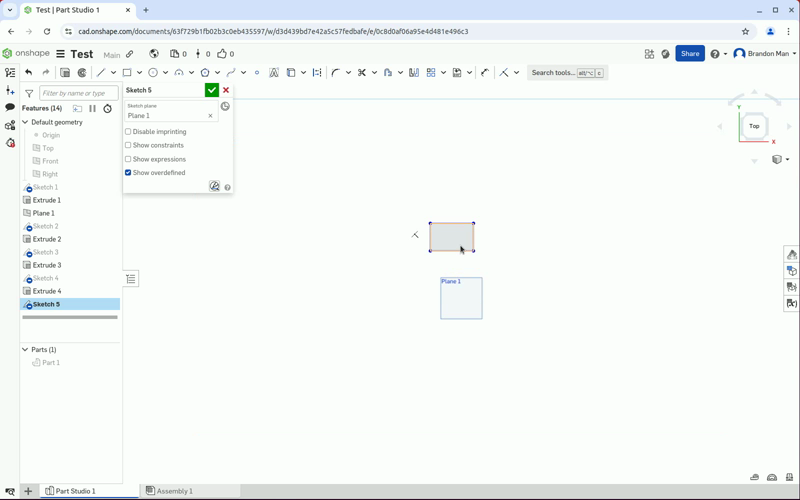
scroll(6)
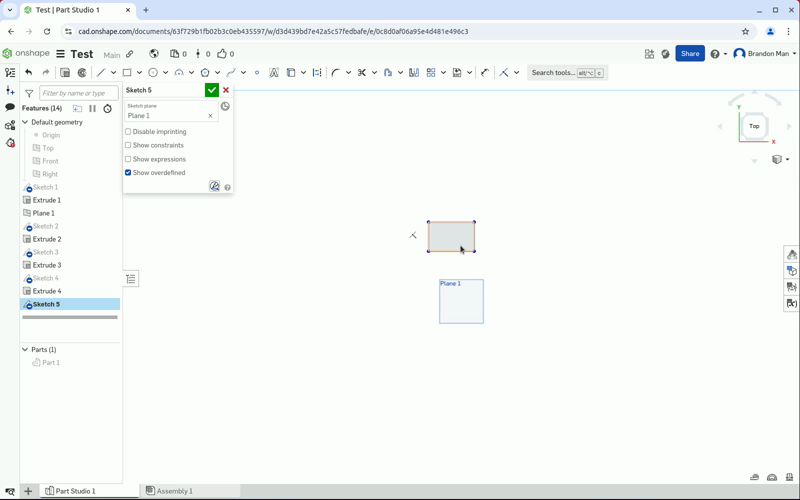
scroll(6)
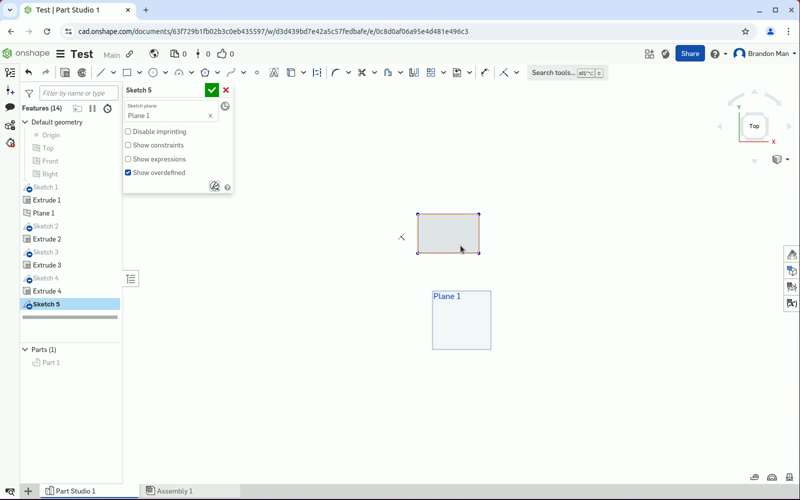
scroll(6)
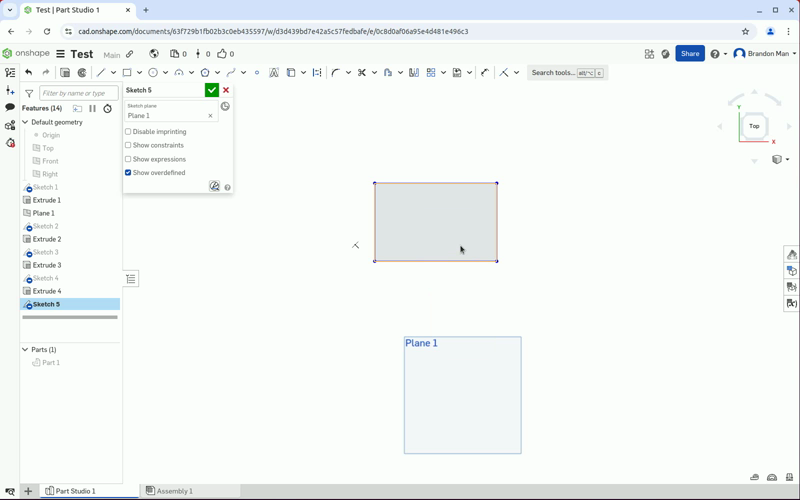
scroll(6)
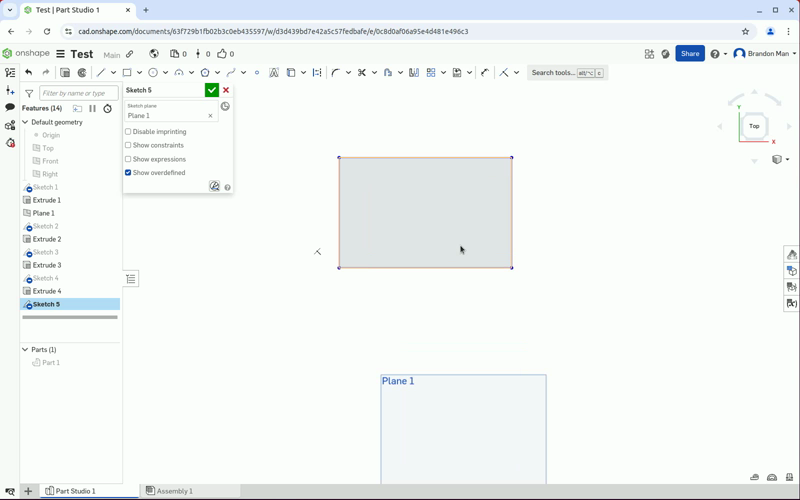
scroll(6)
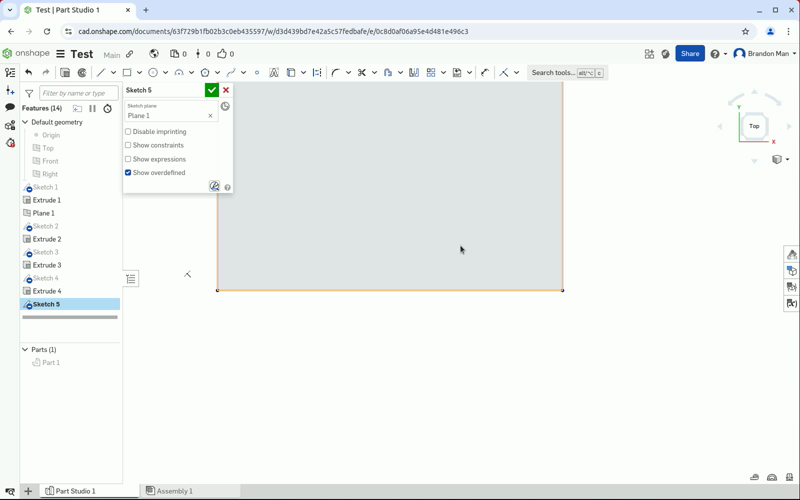
click(460, 245)
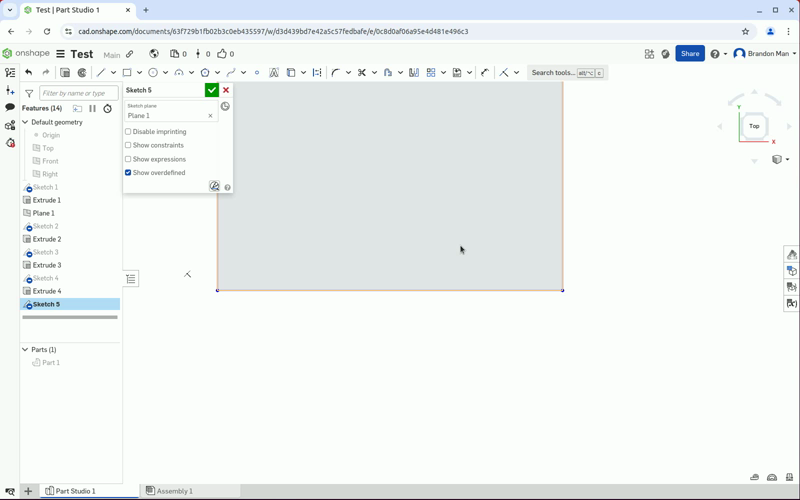
scroll(-6)
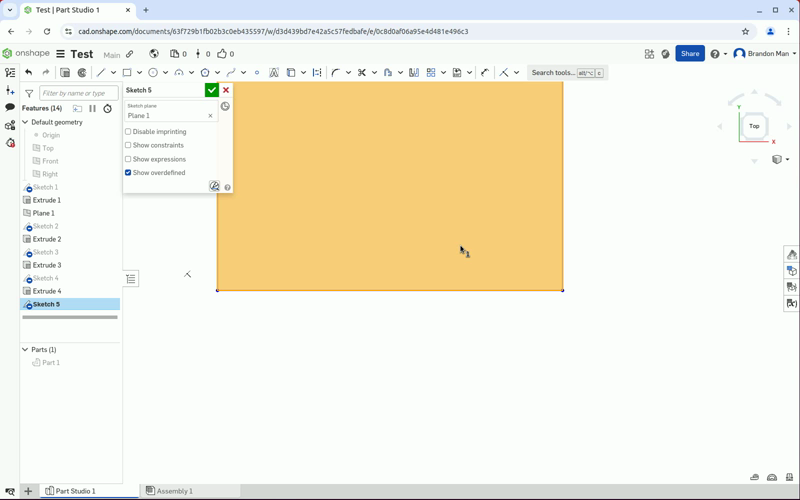
scroll(-6)
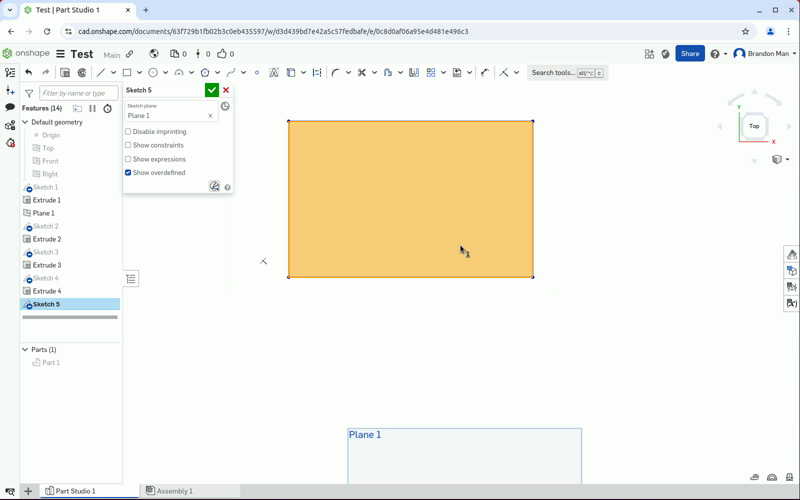
scroll(-6)
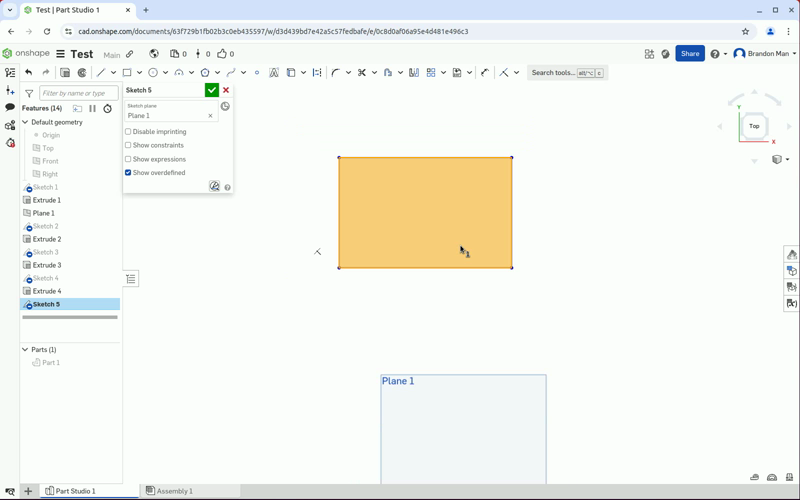
scroll(-6)
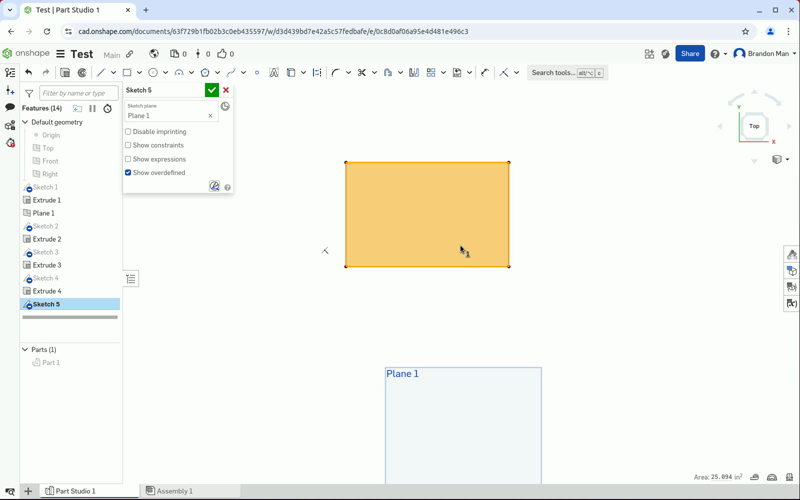
scroll(-6)
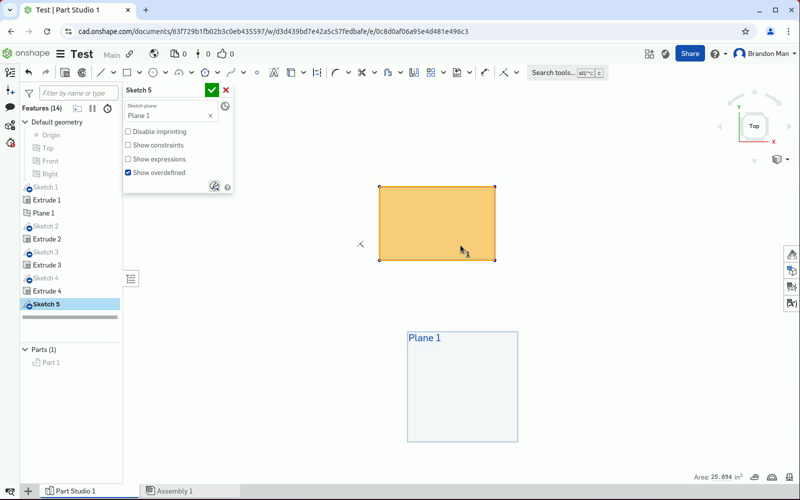
scroll(-6)
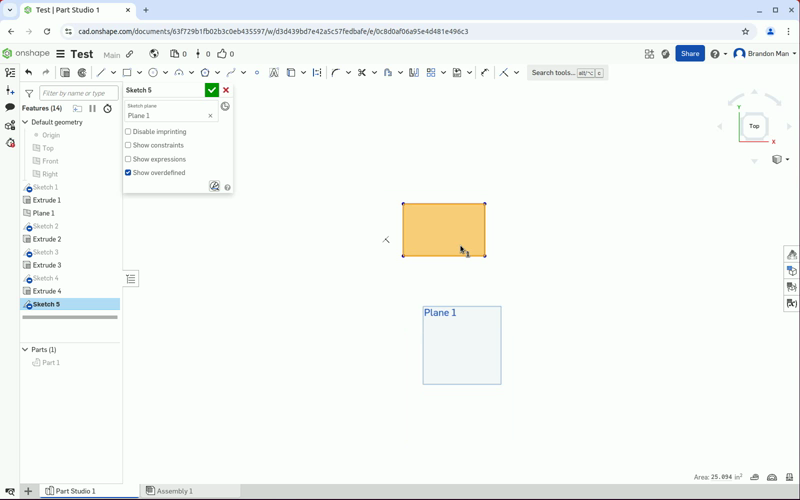
scroll(-6)
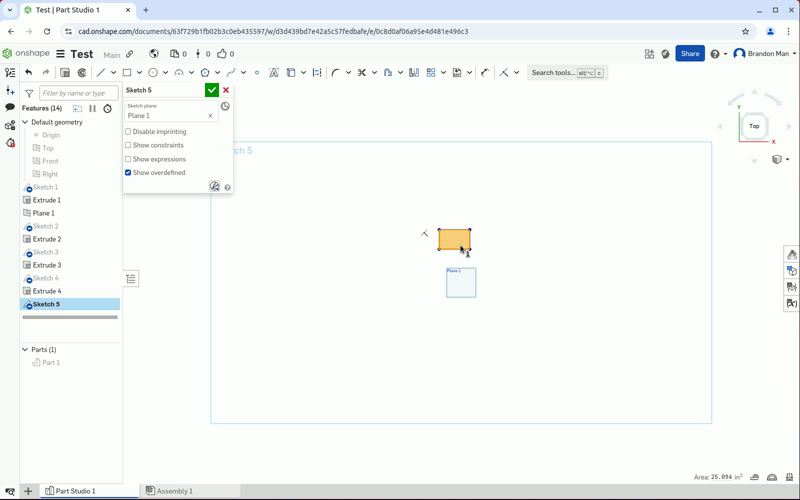
mouse_move(73, 352)
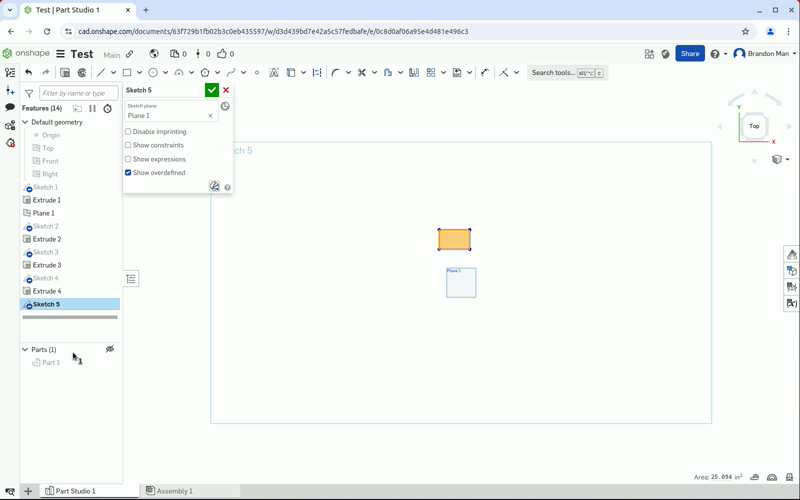
key(shift+y)
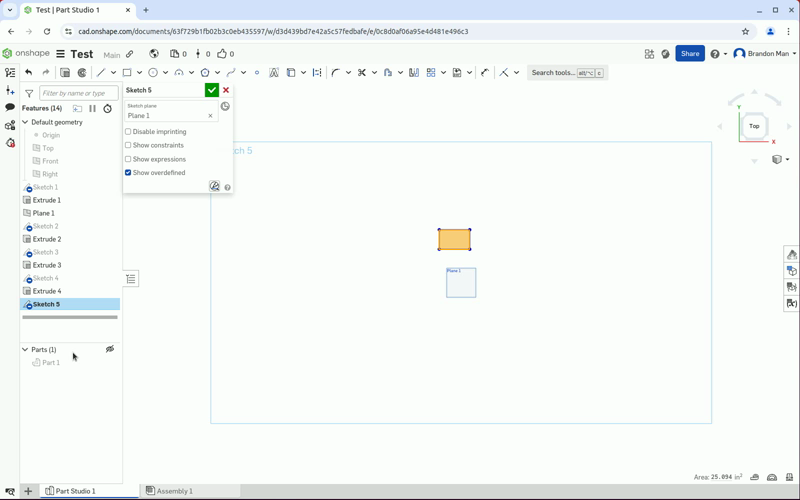
key(shift+e)
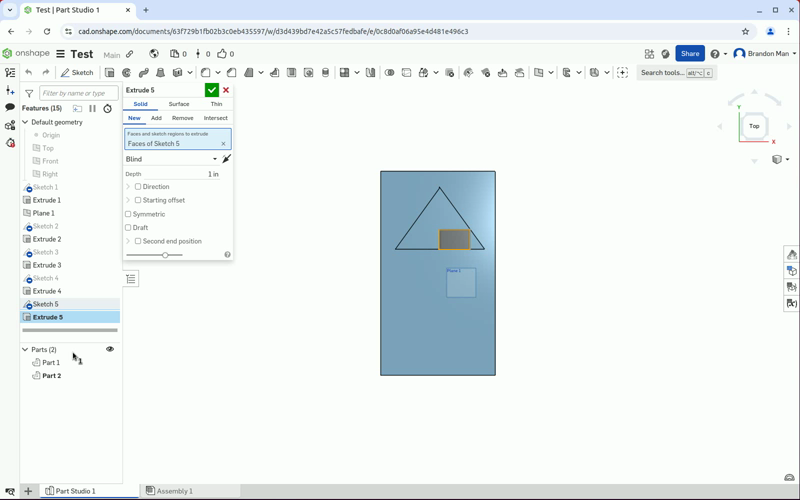
mouse_move(143, 106)
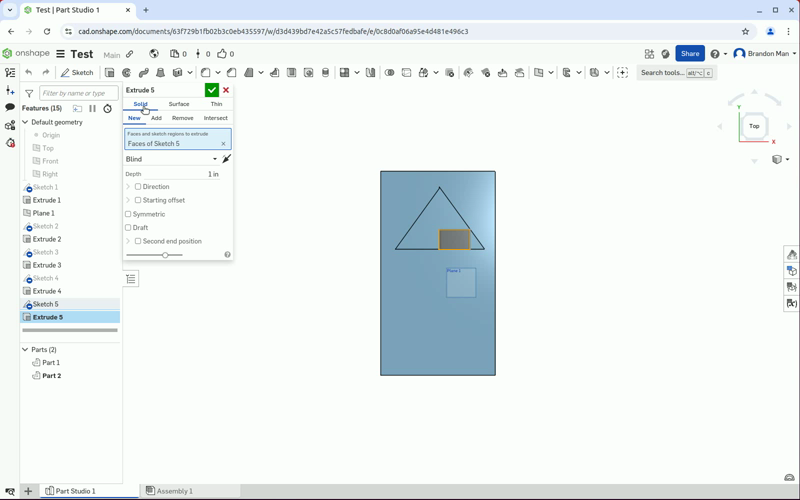
click(143, 106)
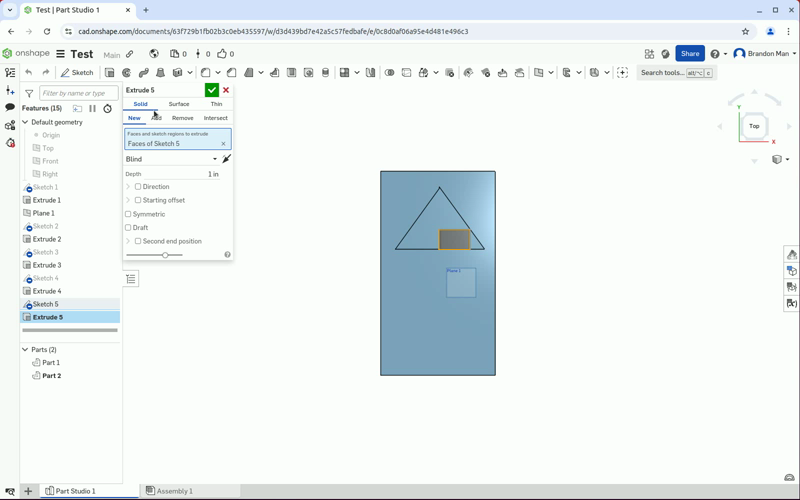
mouse_move(186, 120)
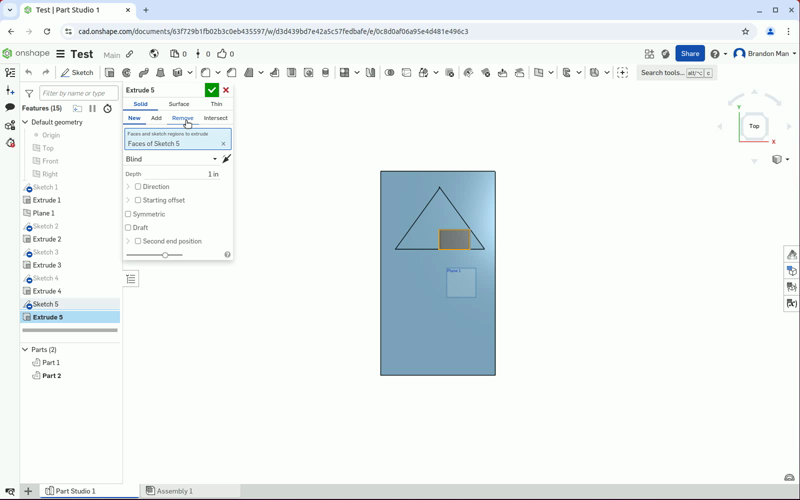
click(186, 120)
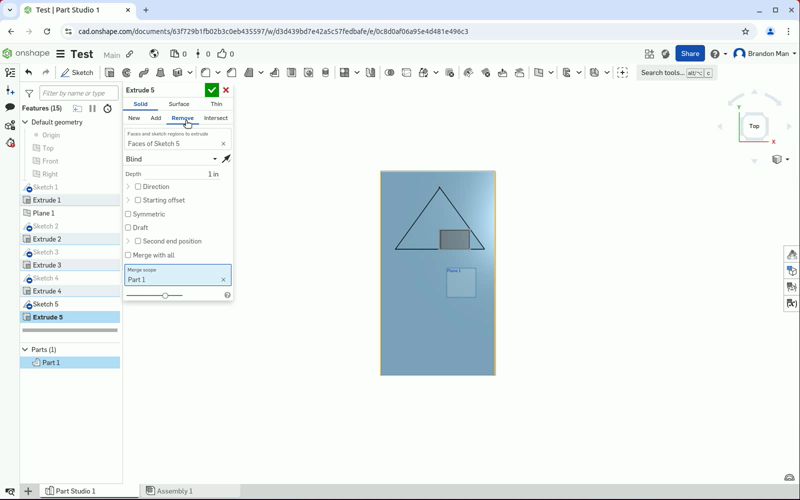
key(tab, 4)
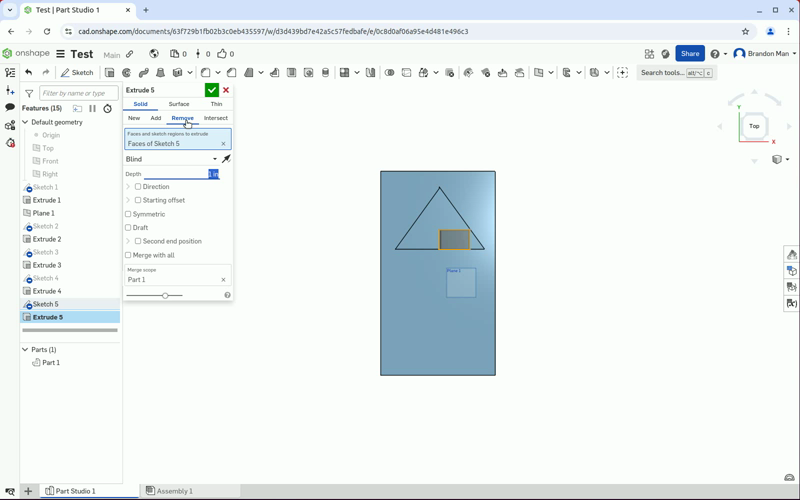
text(15.165)
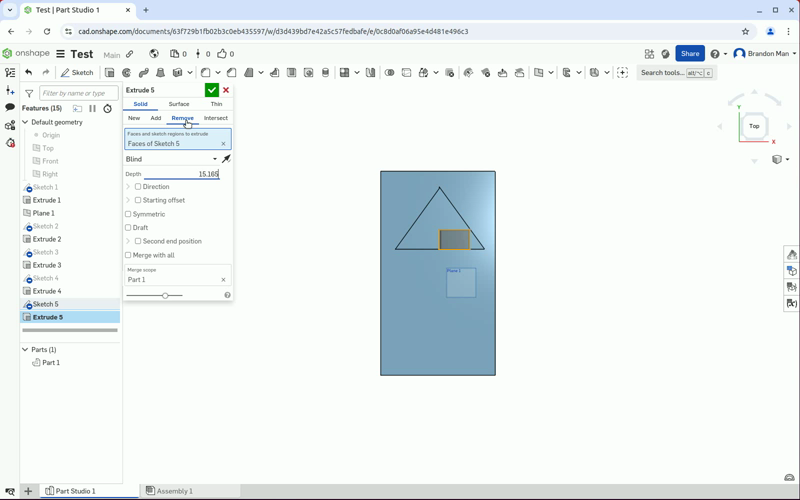
key(tab, 6)
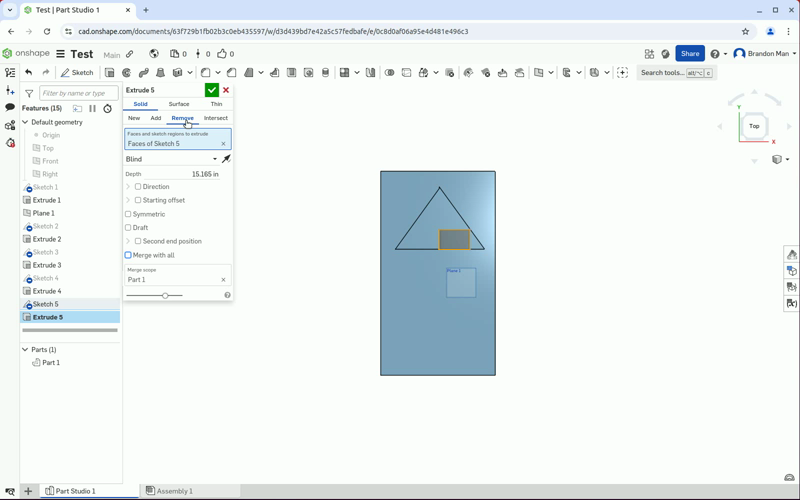
key(space)
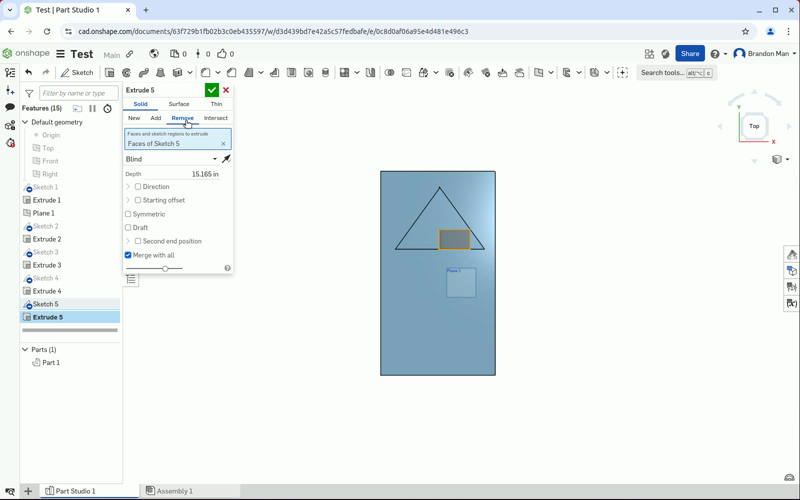
key(enter)
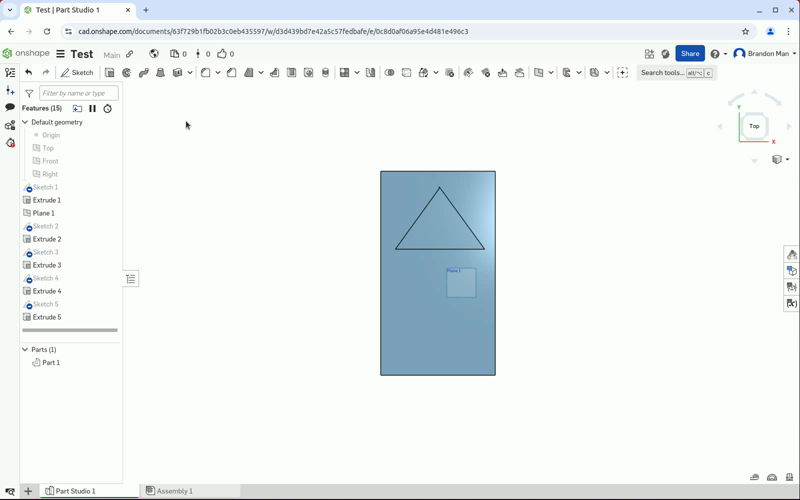
key(shift+h)
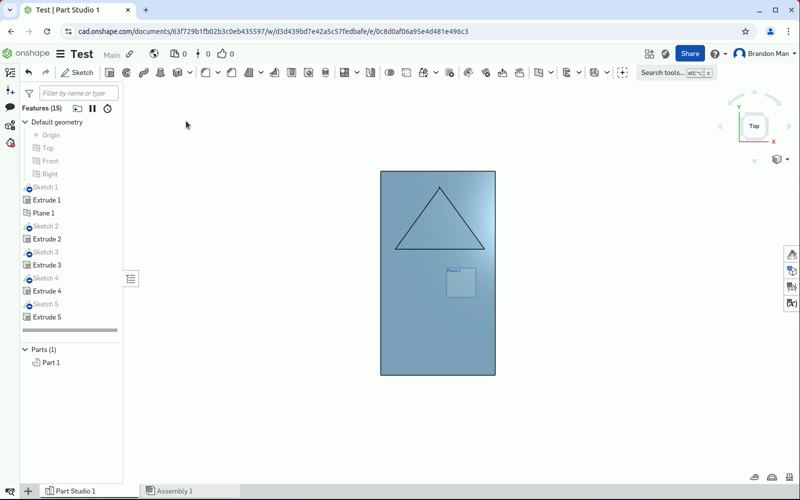
key(shift+h)
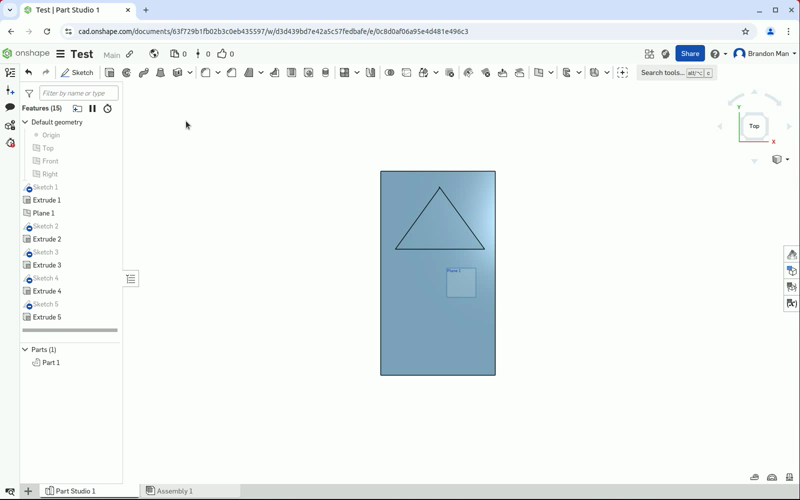
mouse_move(73, 189)
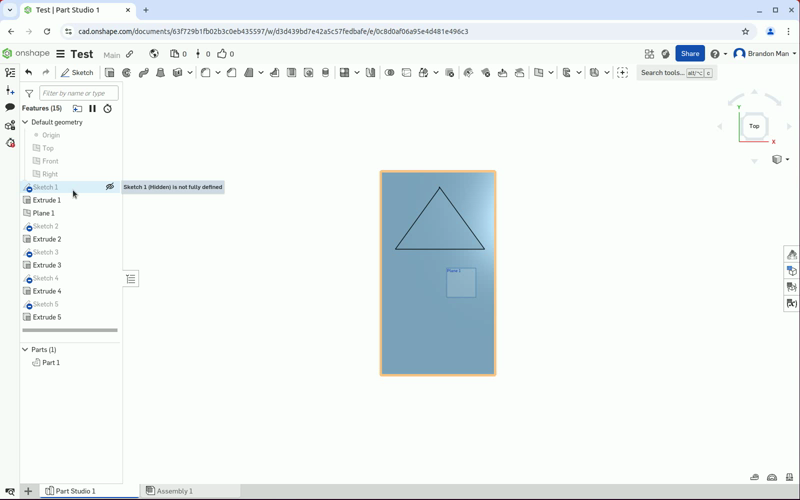
click(73, 189)
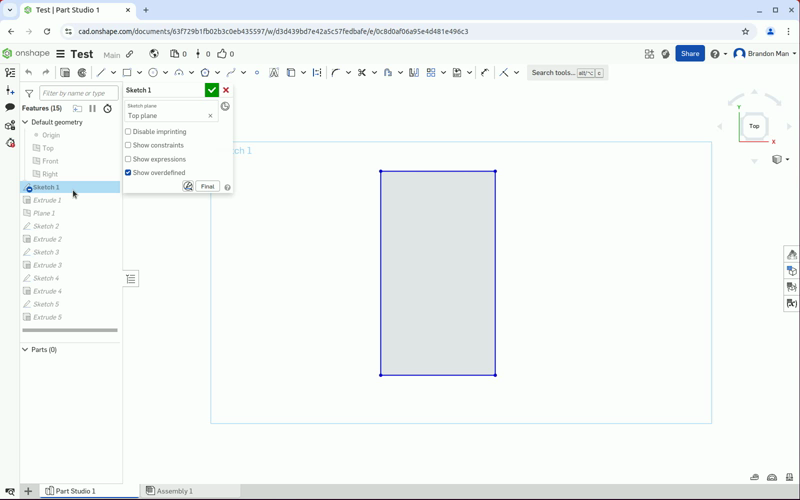
mouse_move(229, 92)
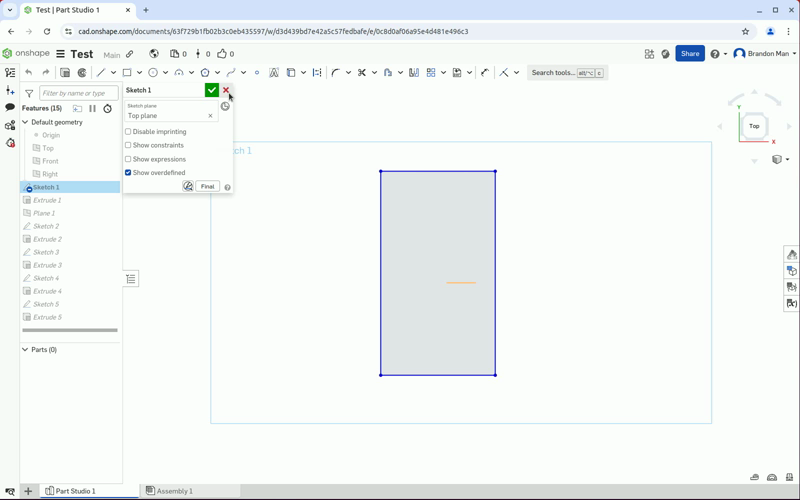
click(229, 92)
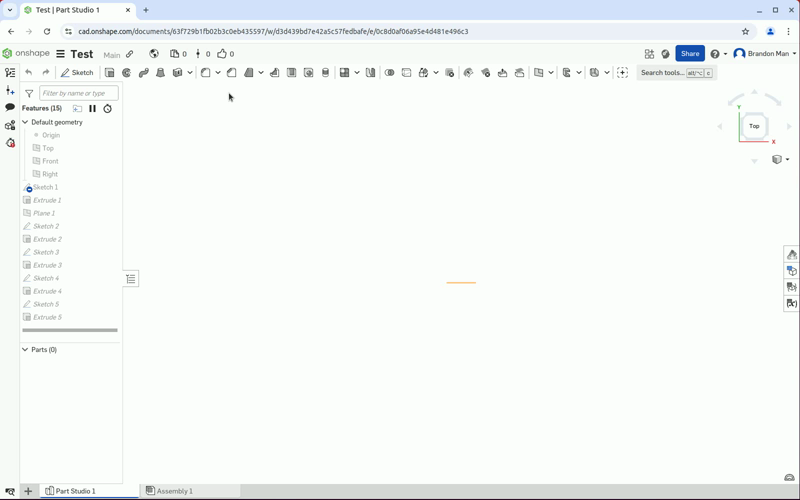
key(shift+s)
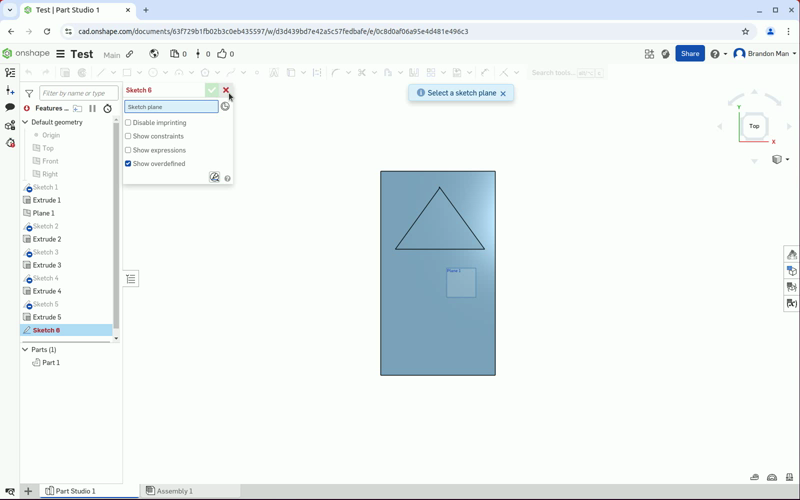
mouse_move(69, 215)
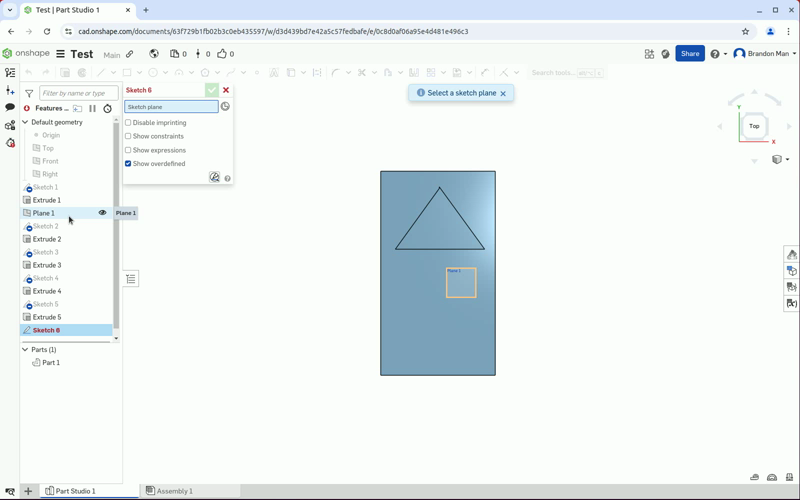
click(69, 215)
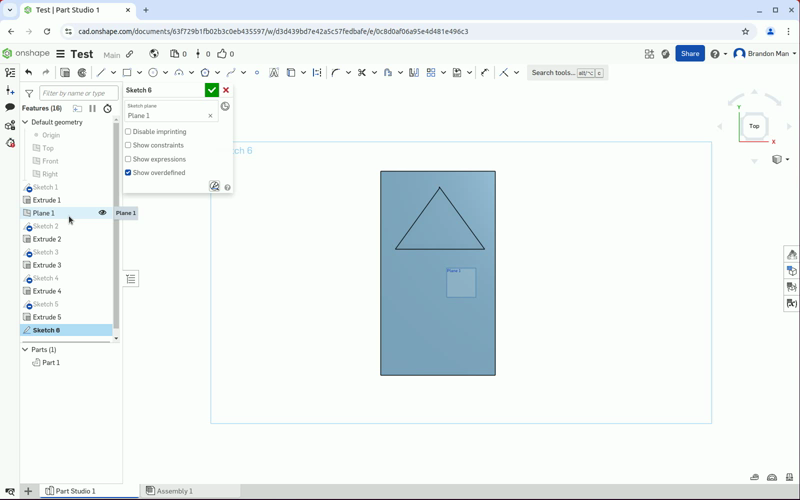
mouse_move(73, 352)
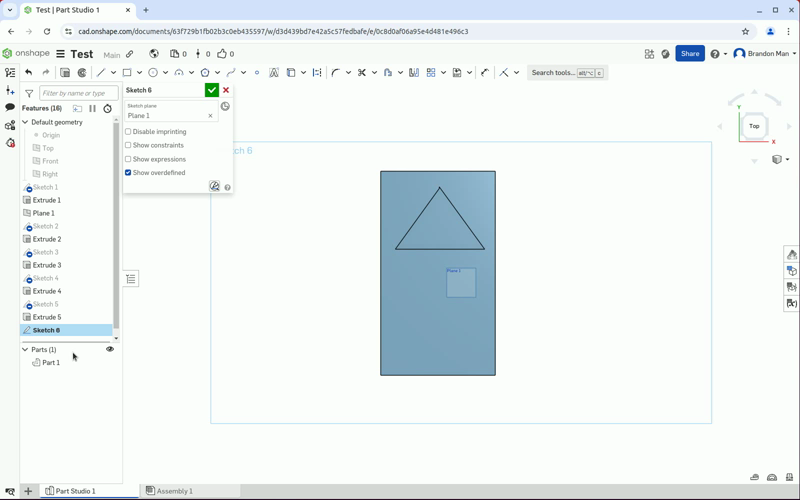
key(y)
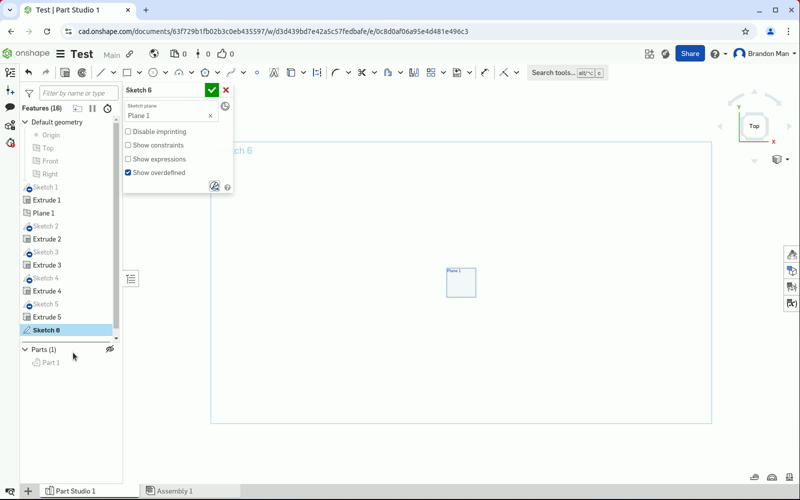
key(l)
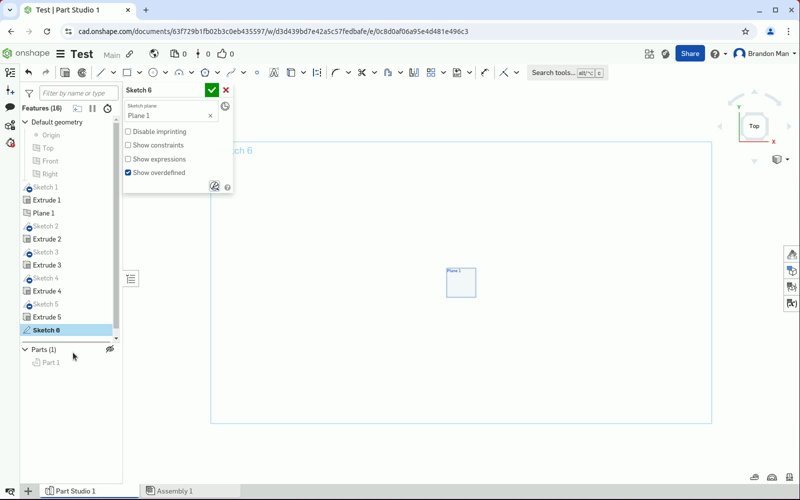
key_down(shift)
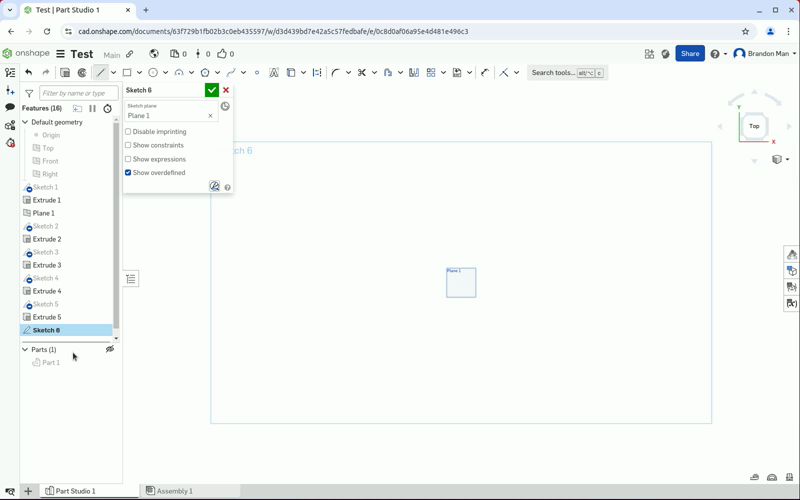
mouse_move(439, 351)
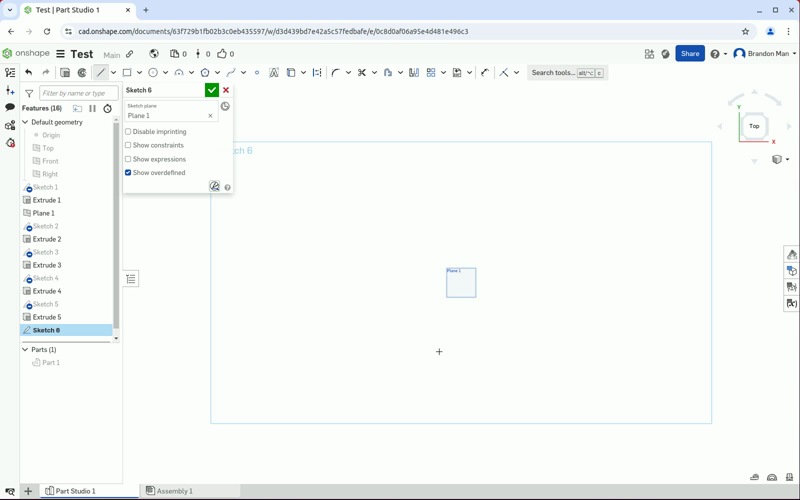
click(439, 351)
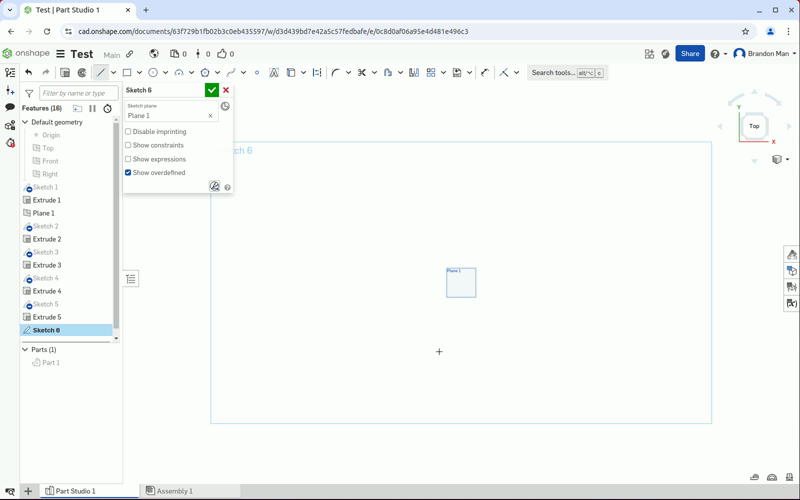
key_up(shift)
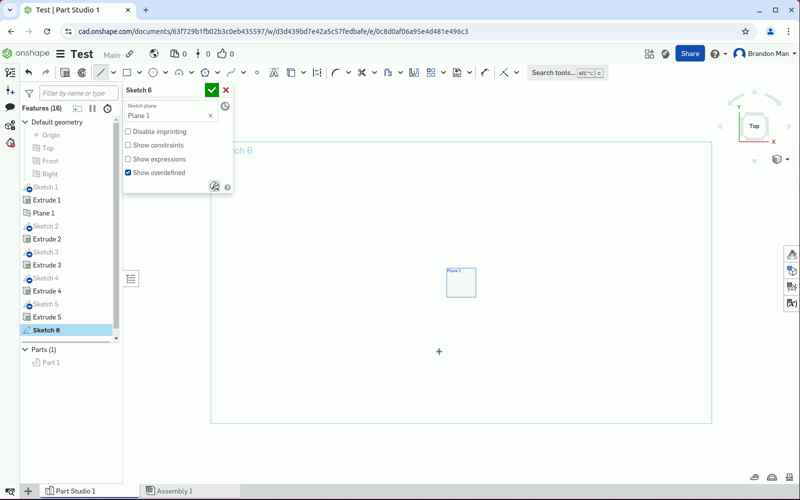
key_down(shift)
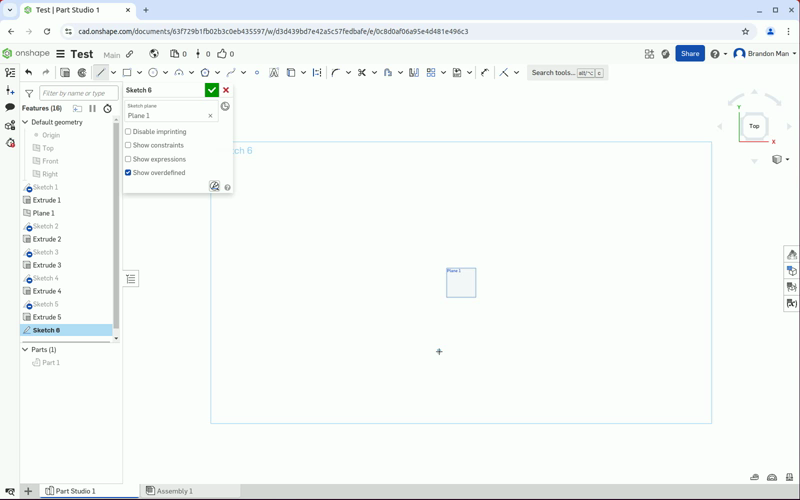
mouse_move(469, 351)
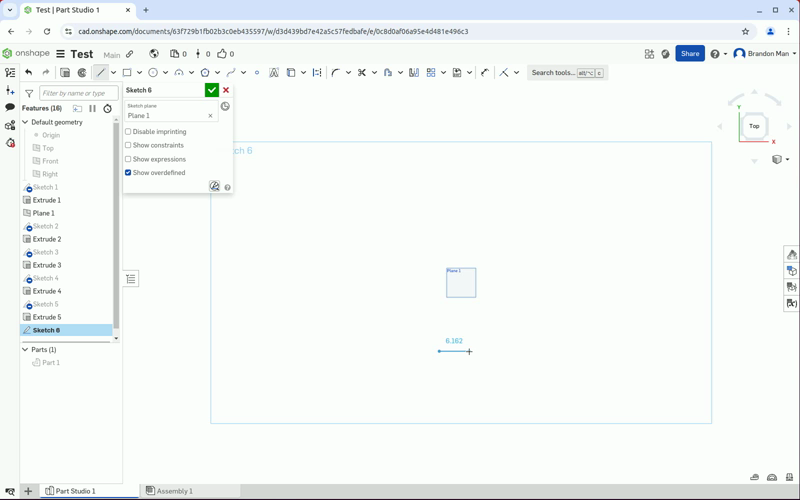
mouse_move(468, 351)
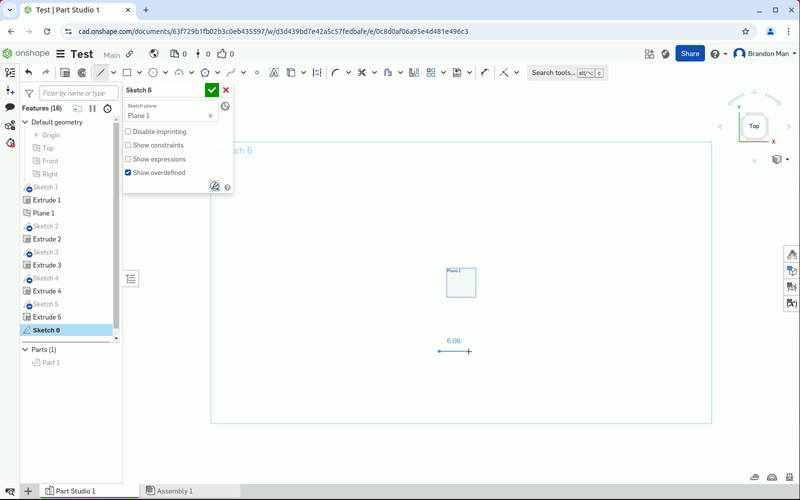
click(468, 351)
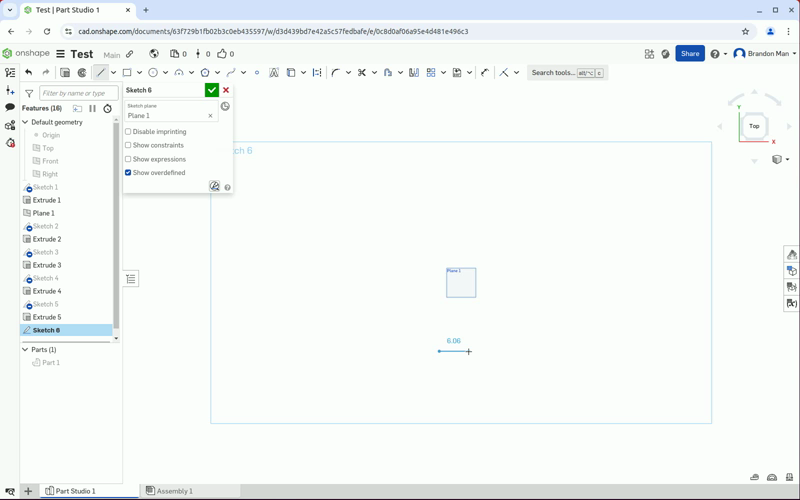
key_up(shift)
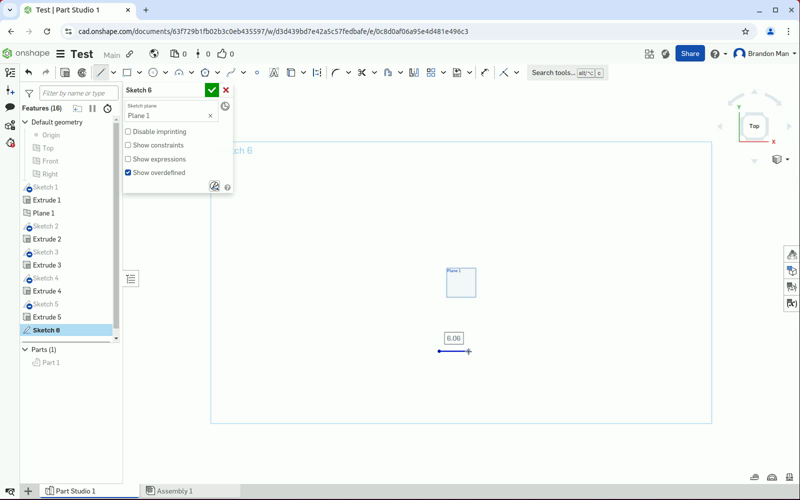
key_down(shift)
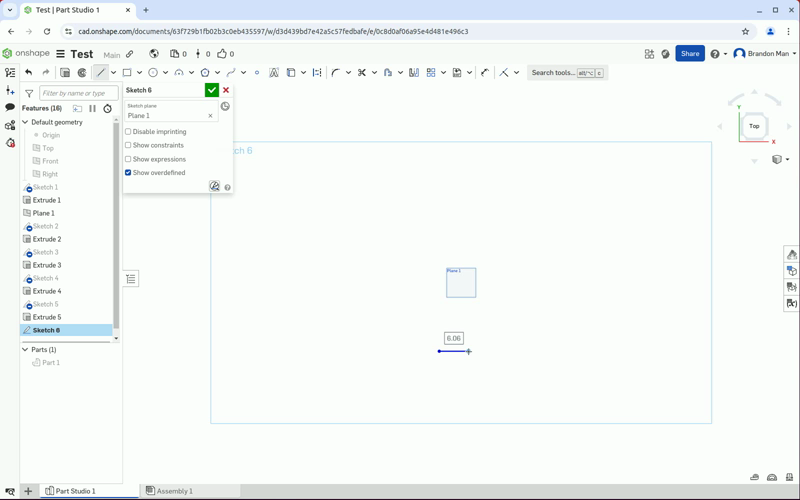
mouse_move(468, 248)
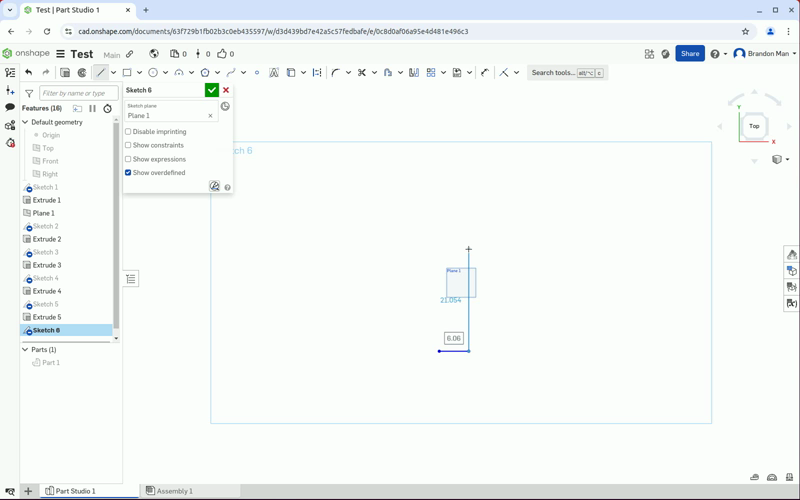
click(468, 248)
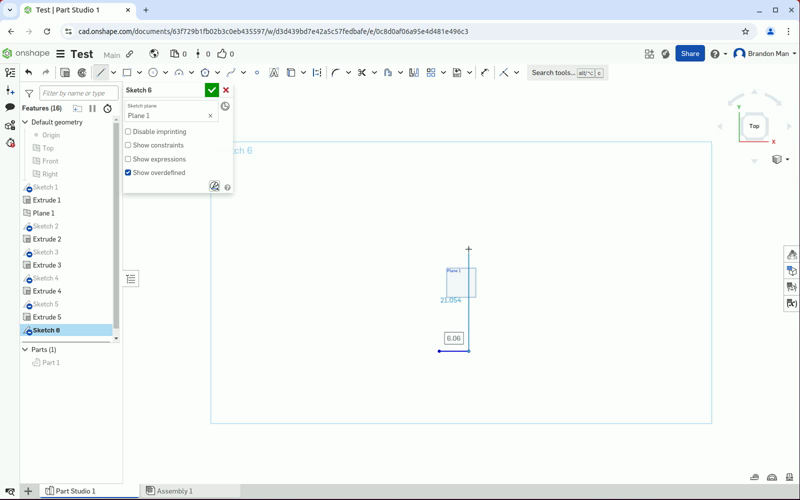
key_up(shift)
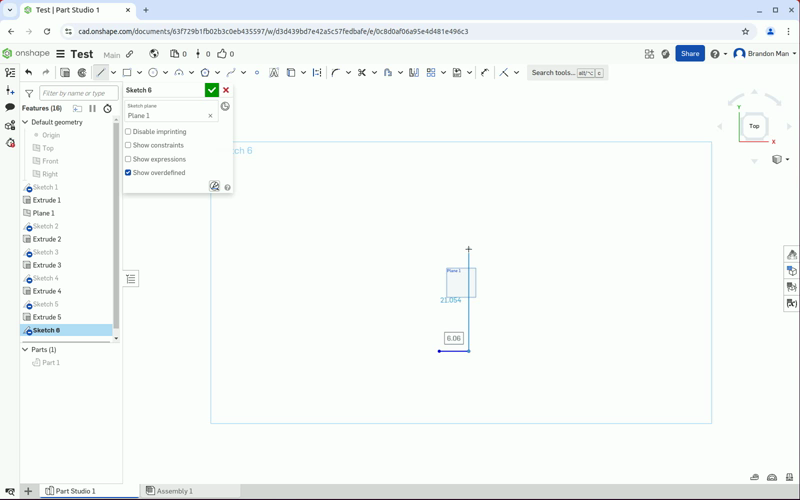
key_down(shift)
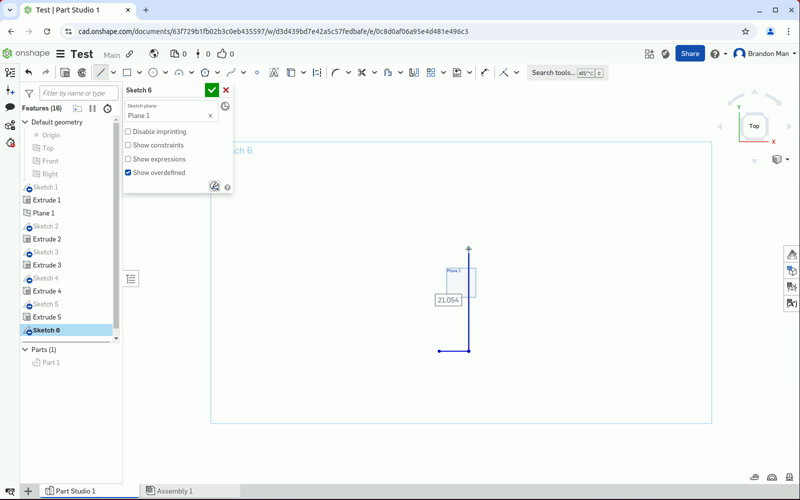
mouse_move(498, 248)
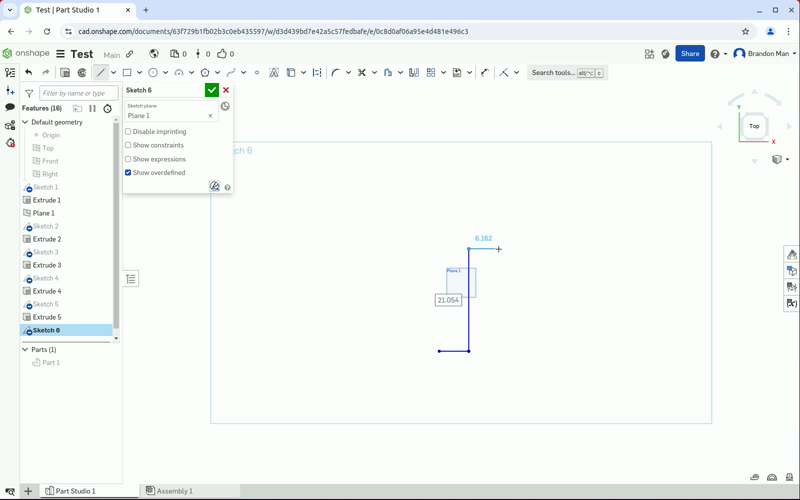
mouse_move(439, 248)
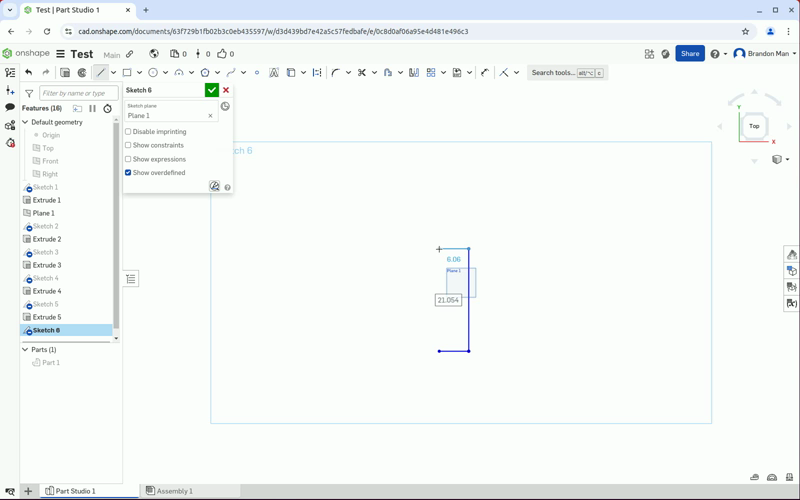
click(439, 248)
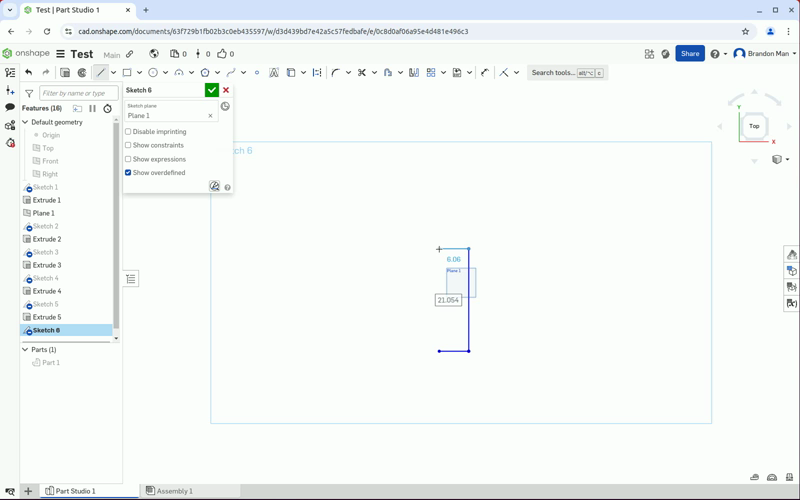
key_up(shift)
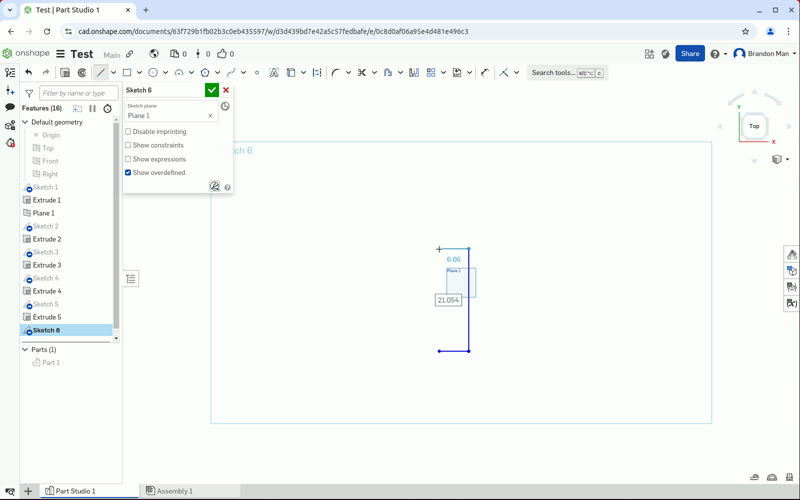
key_down(shift)
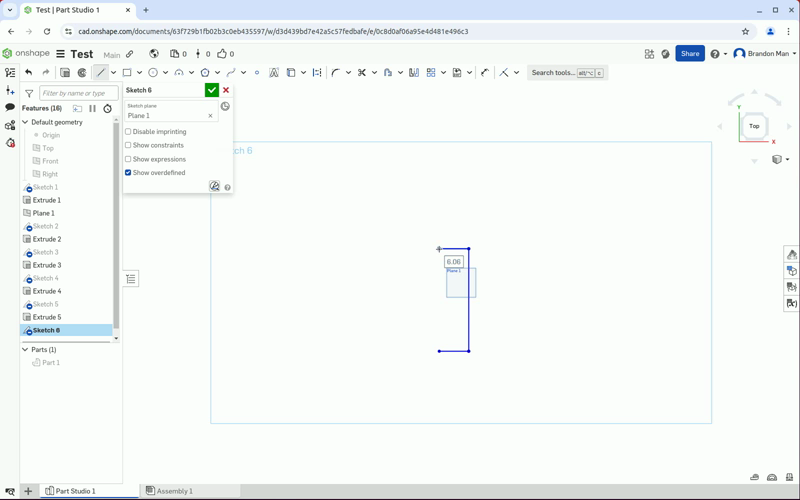
mouse_move(439, 351)
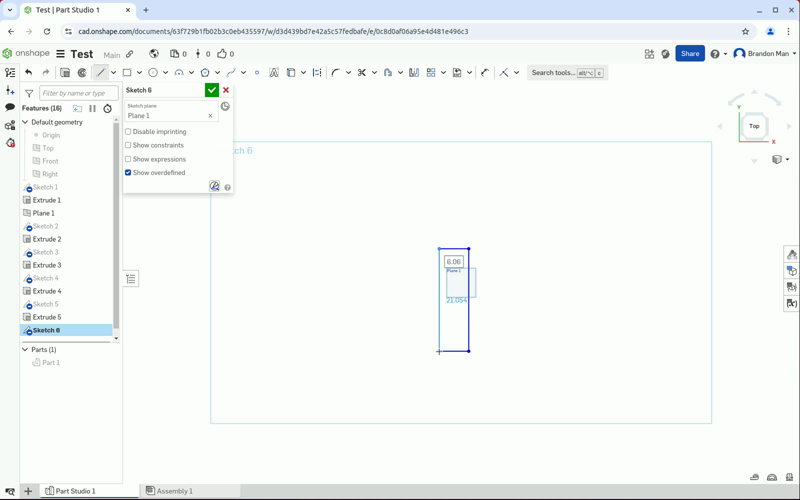
key_up(shift)
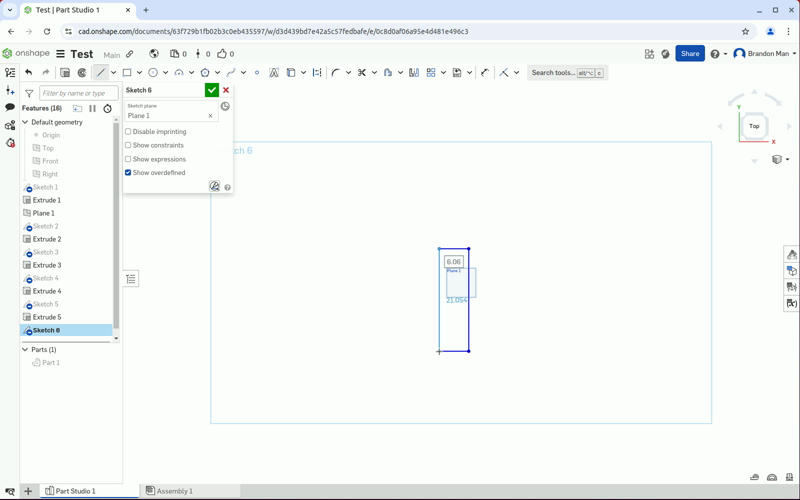
click(439, 351)
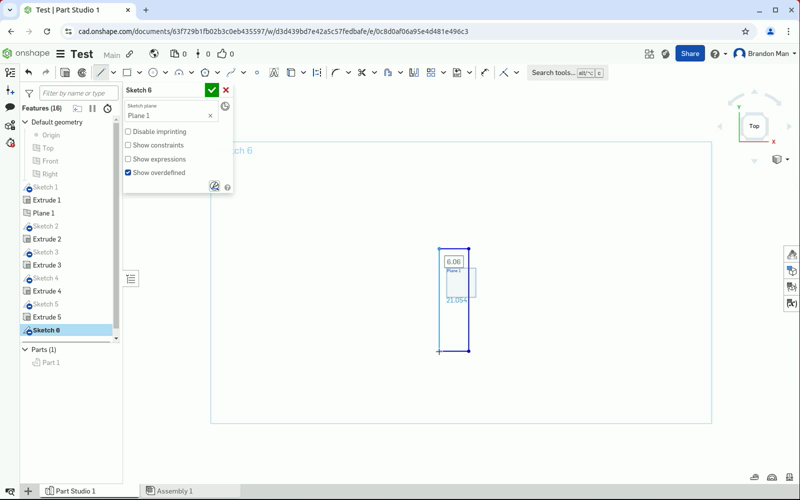
key(esc)
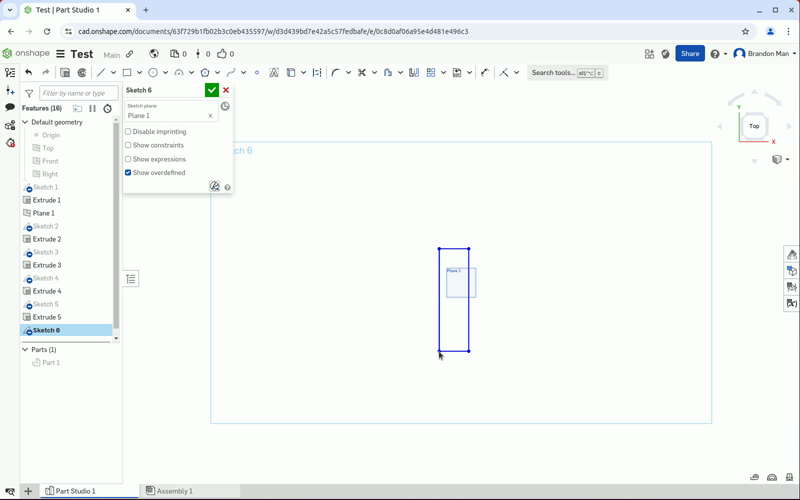
mouse_move(448, 338)
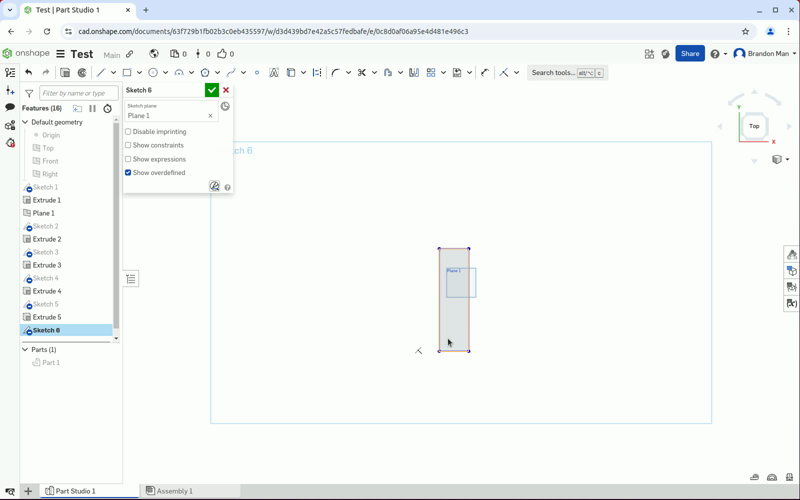
click(448, 338)
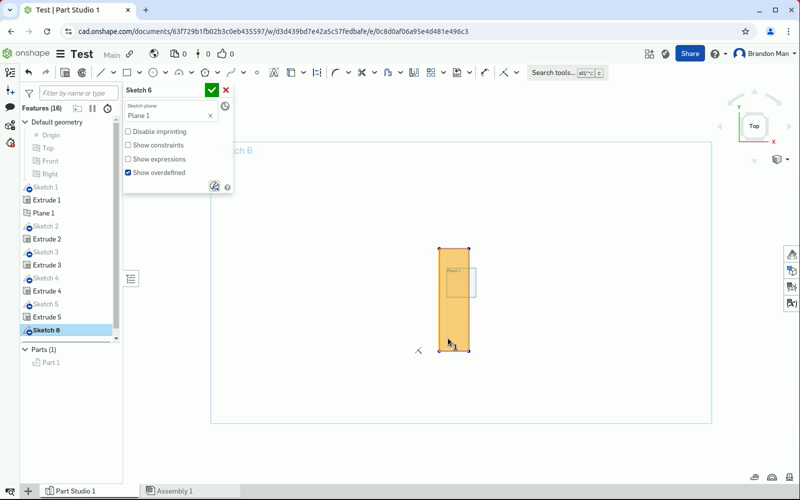
mouse_move(73, 352)
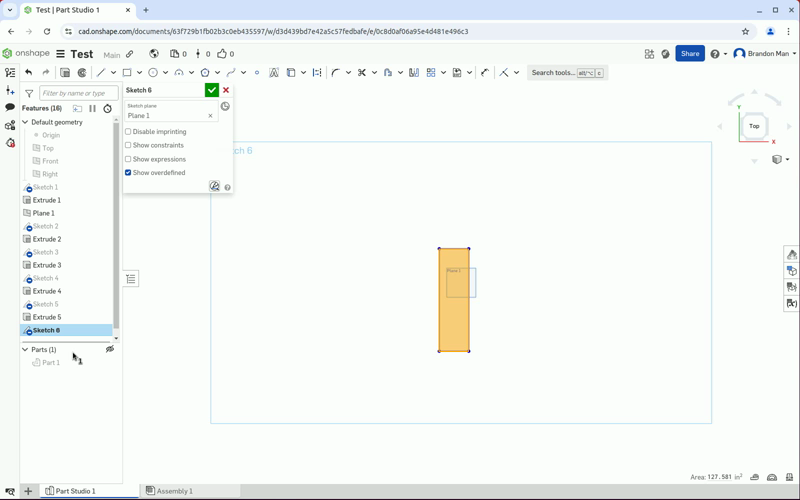
key(shift+y)
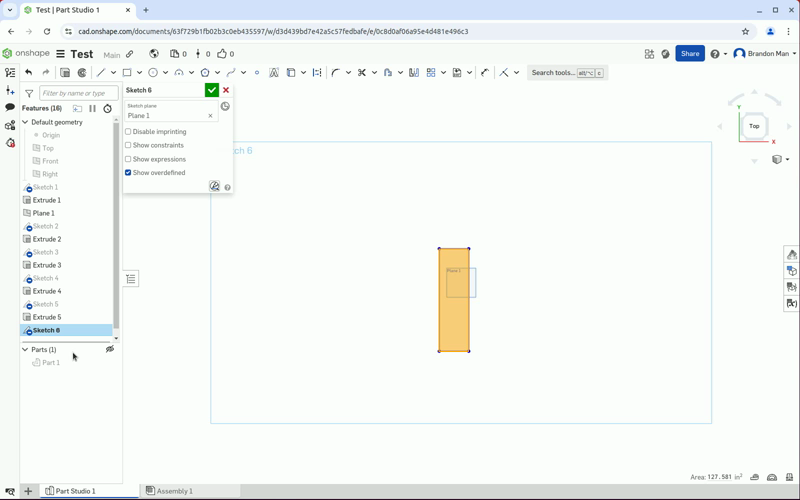
key(shift+e)
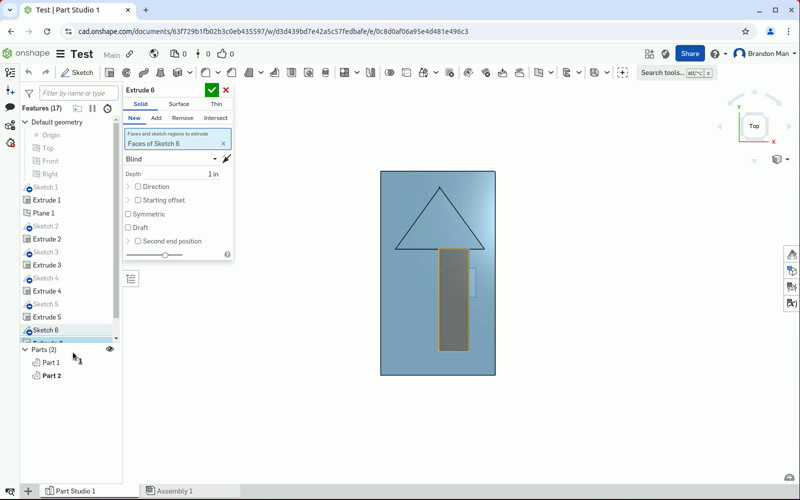
mouse_move(143, 106)
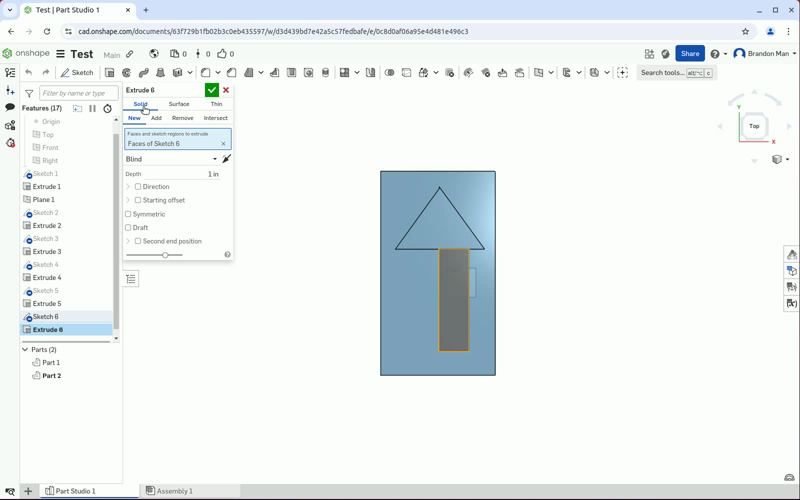
click(143, 106)
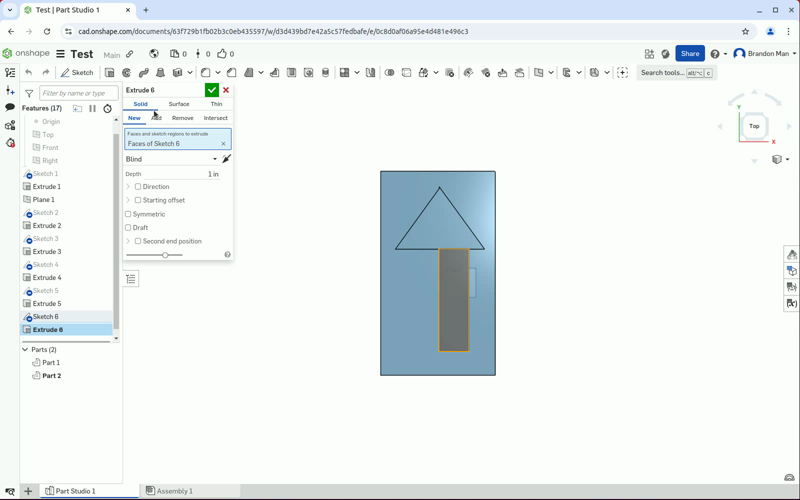
mouse_move(186, 120)
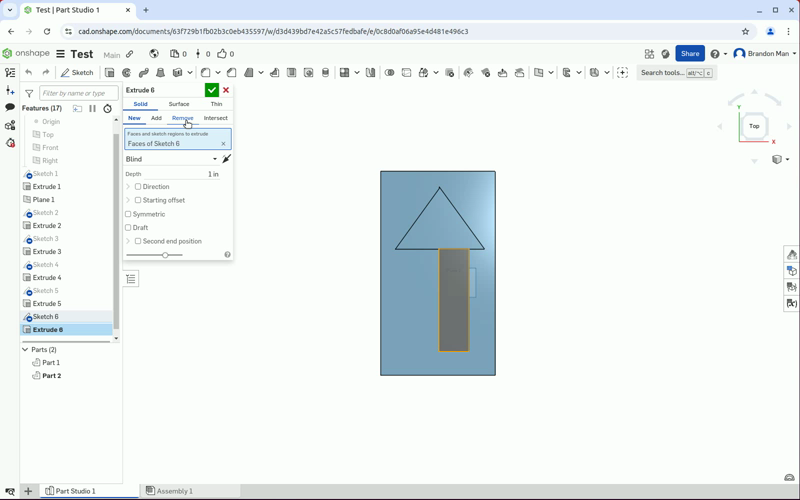
click(186, 120)
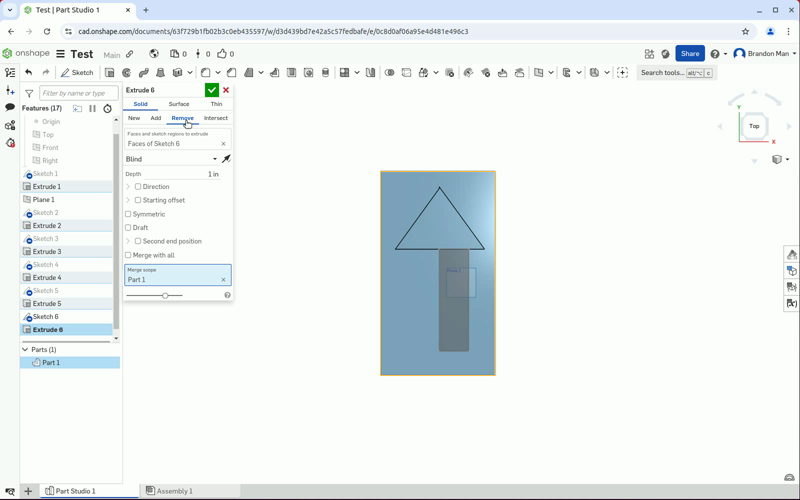
key(tab, 4)
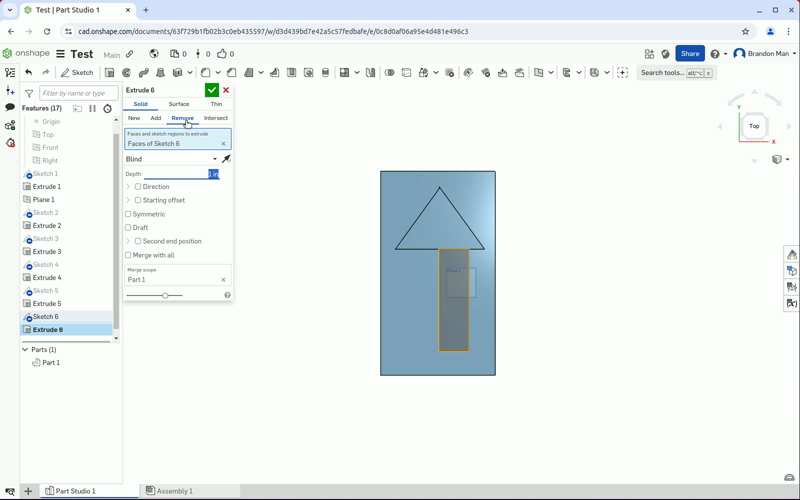
text(15.165)
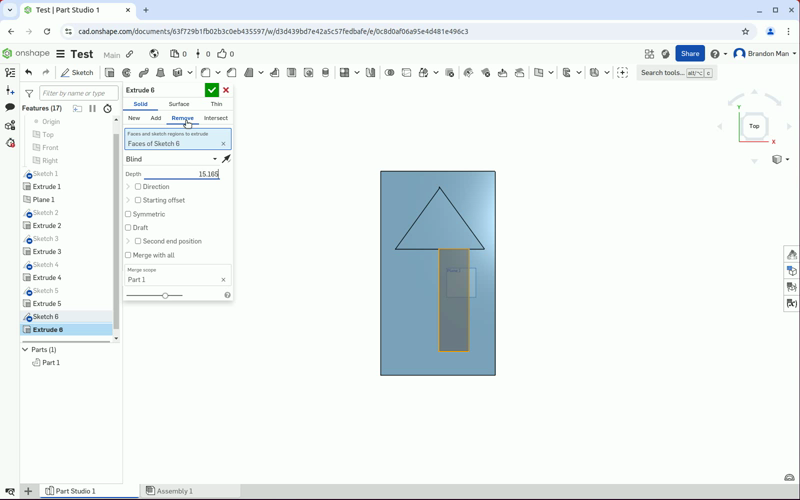
key(tab, 6)
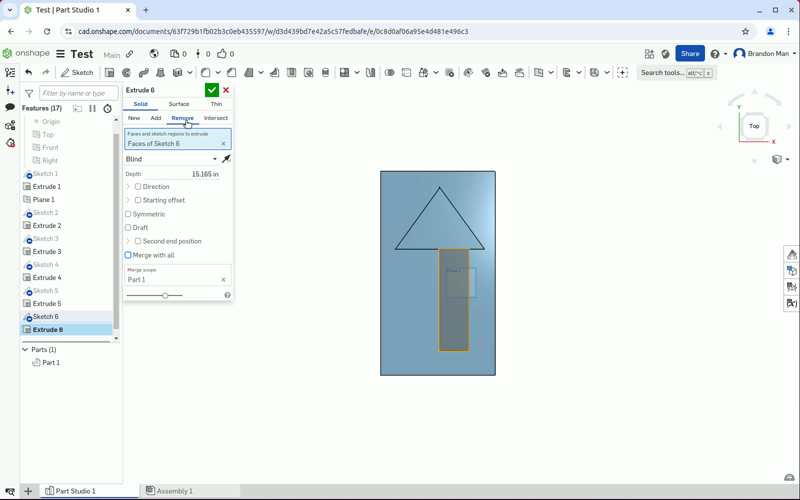
key(space)
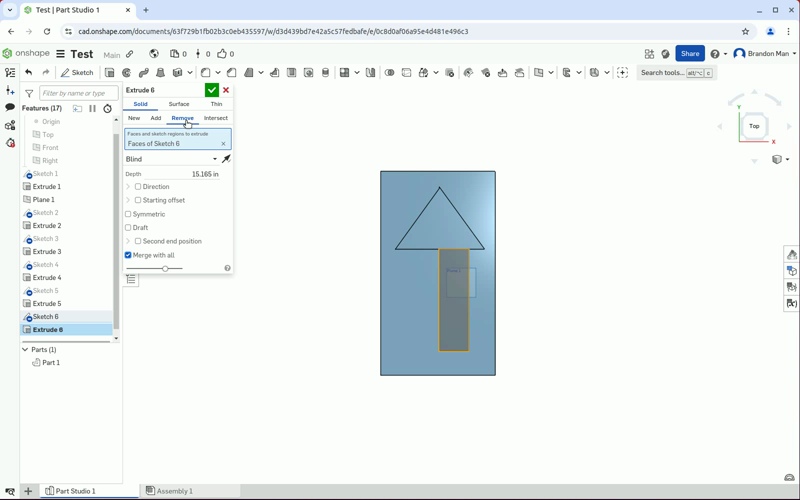
key(enter)
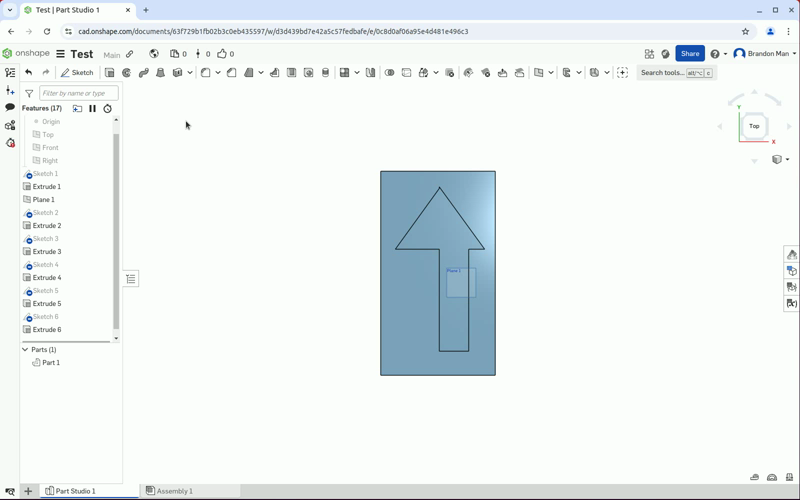
key(shift+h)
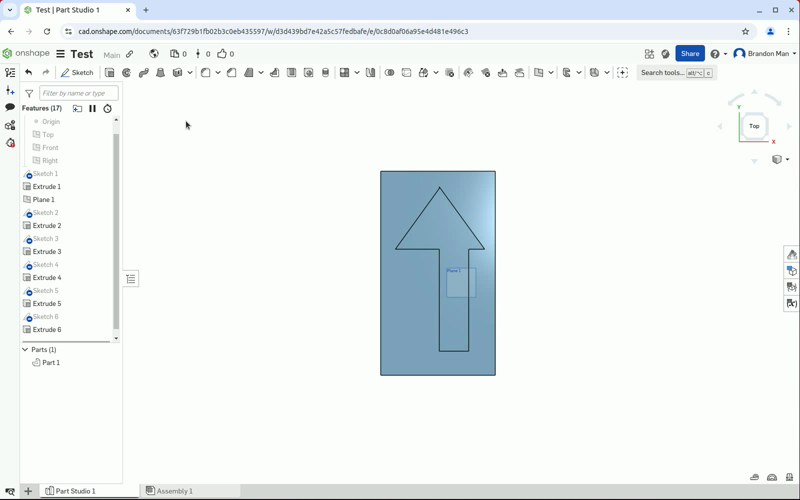
key(shift+h)
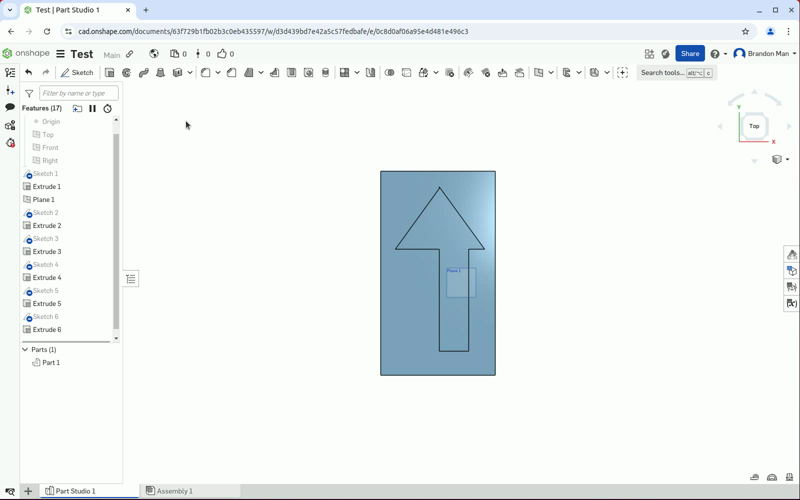
mouse_move(69, 176)
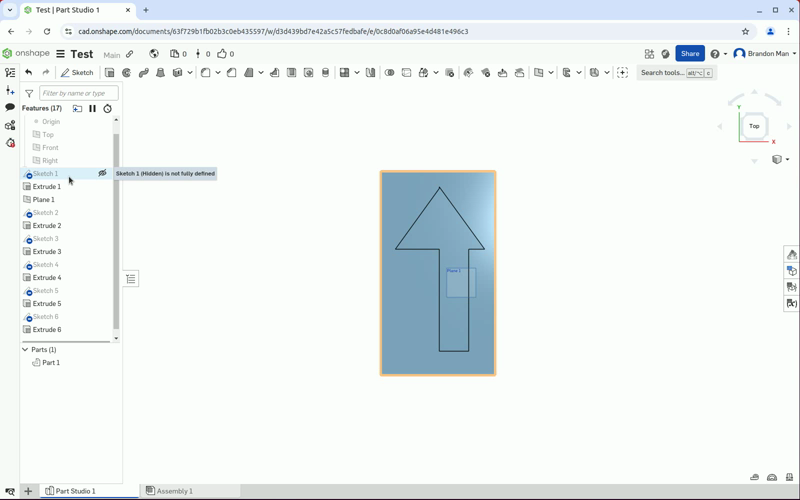
click(69, 176)
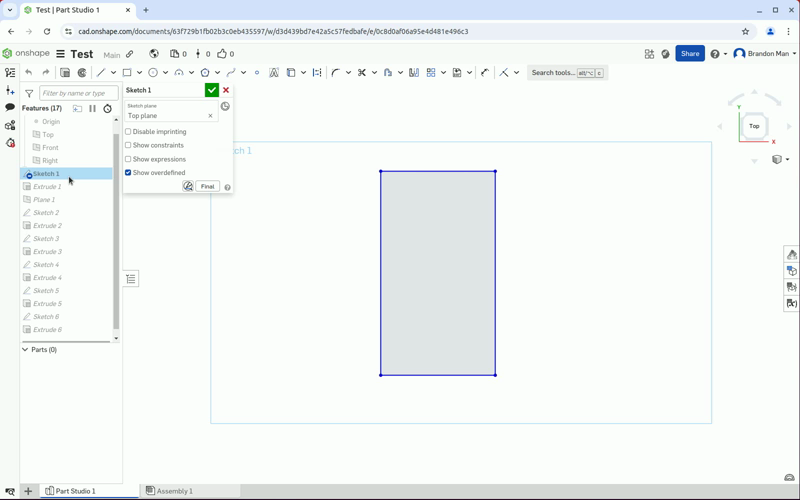
mouse_move(229, 92)
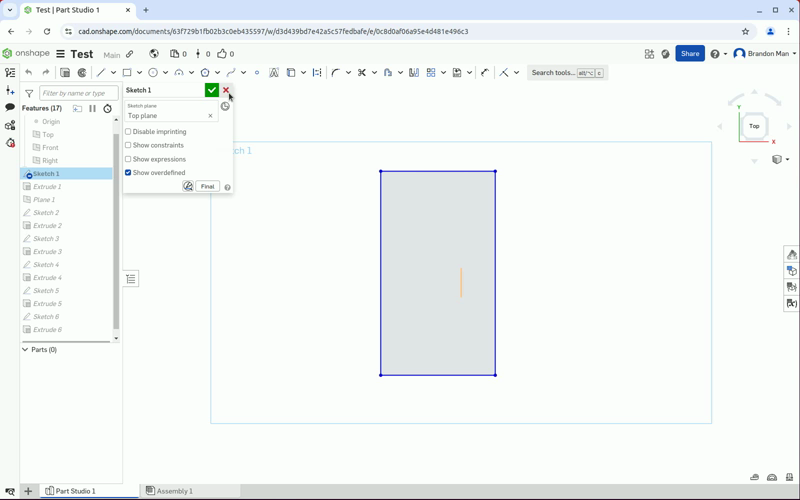
click(229, 92)
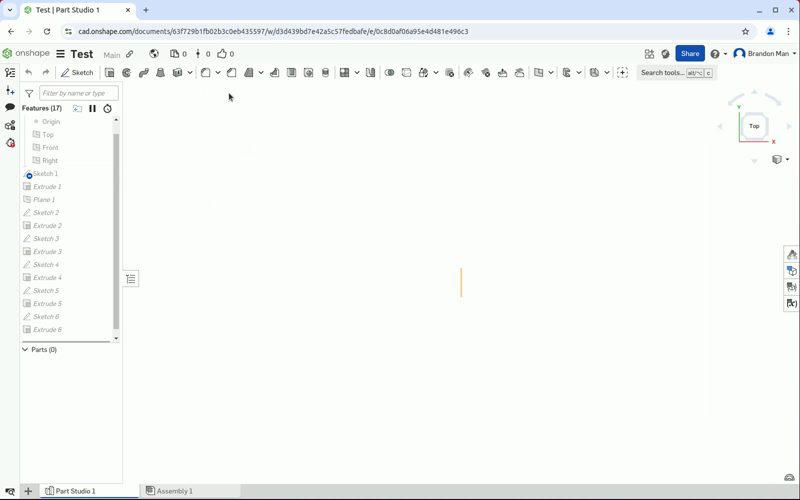
key(shift+s)
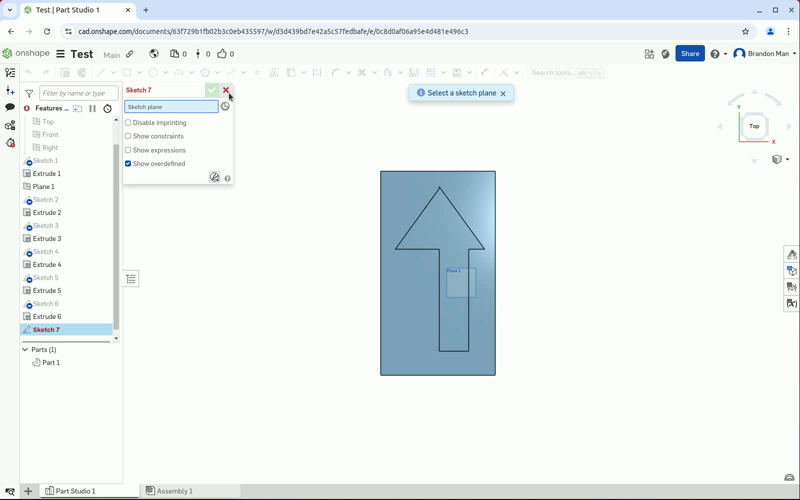
mouse_move(69, 189)
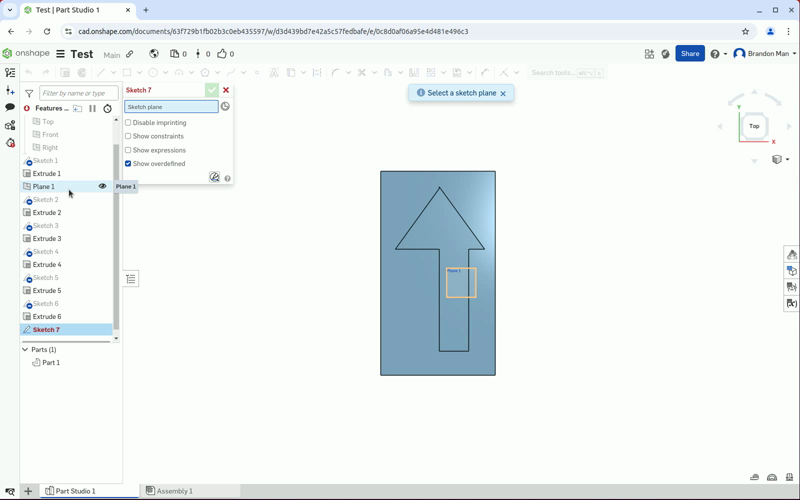
click(69, 189)
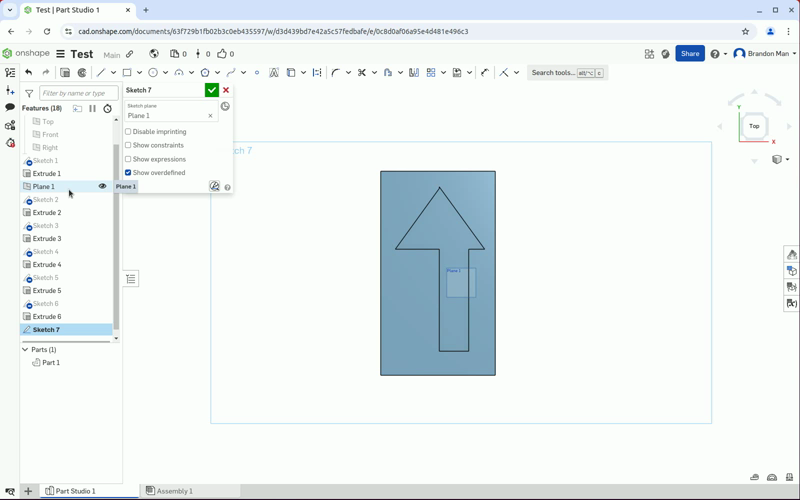
mouse_move(73, 352)
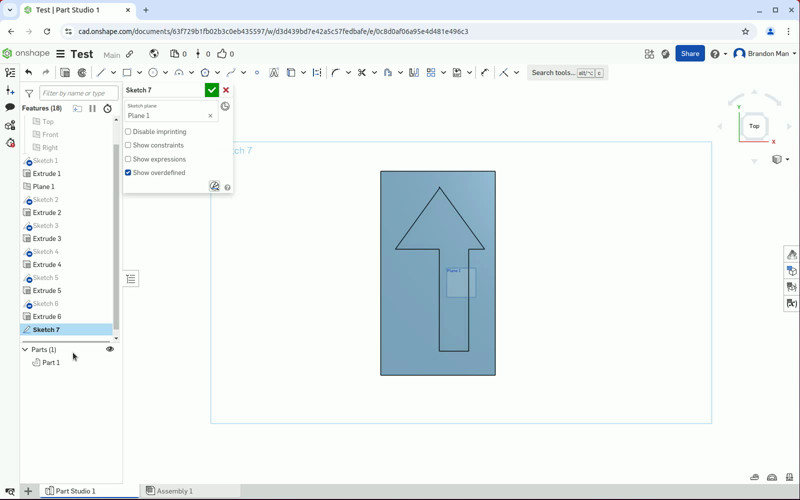
key(y)
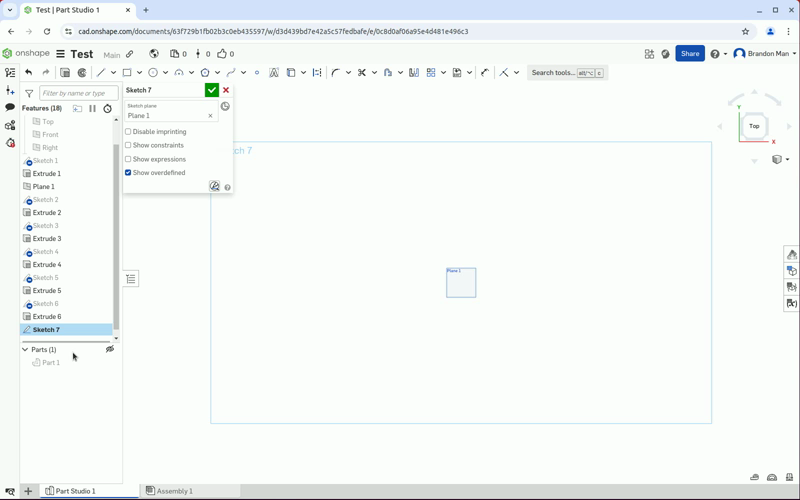
key(l)
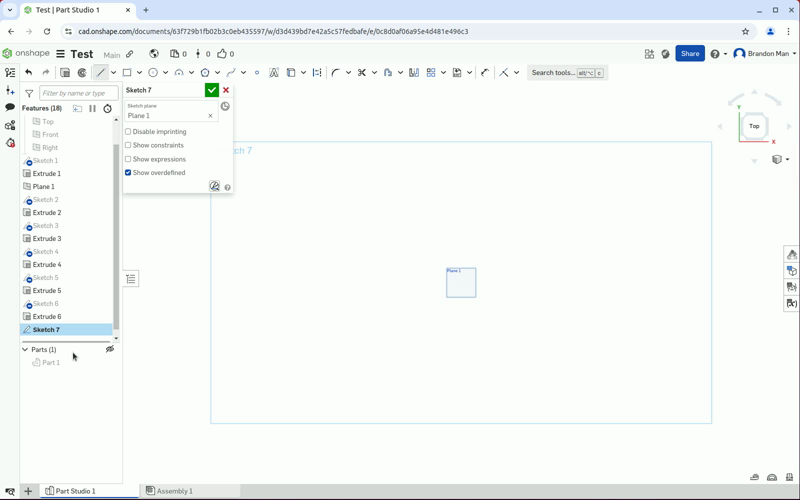
key_down(shift)
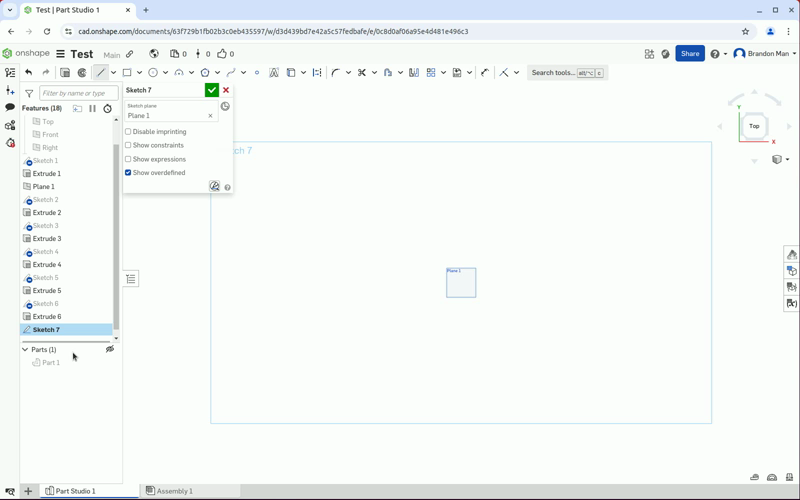
mouse_move(468, 351)
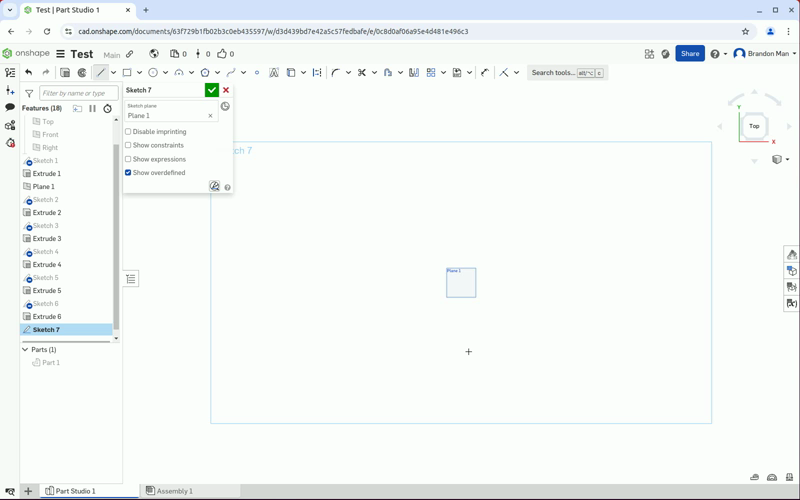
click(468, 351)
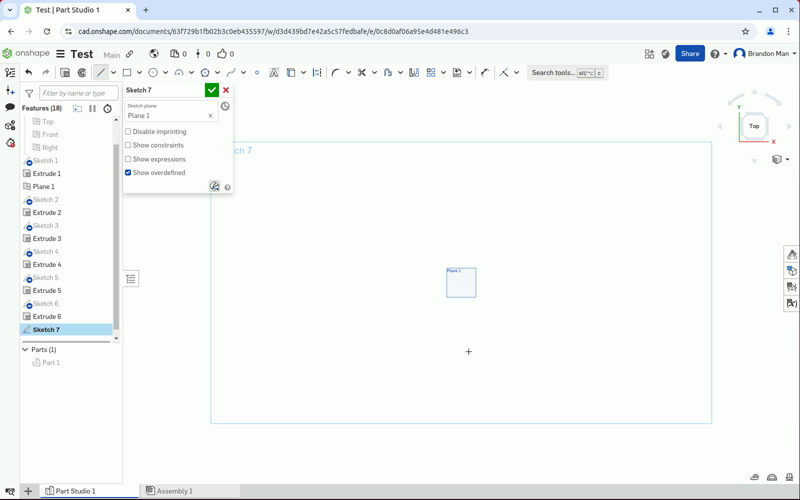
key_up(shift)
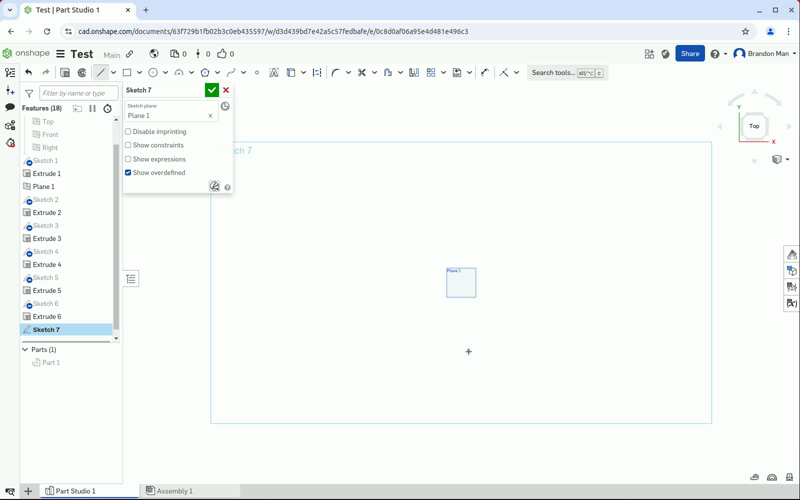
key_down(shift)
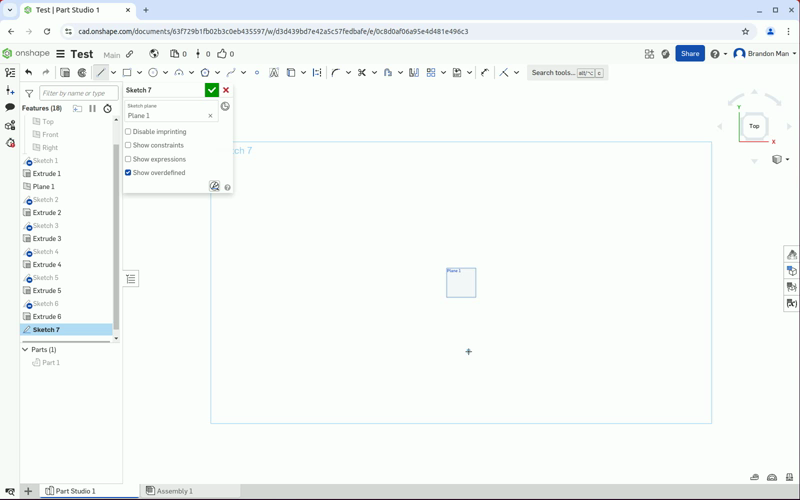
mouse_move(484, 248)
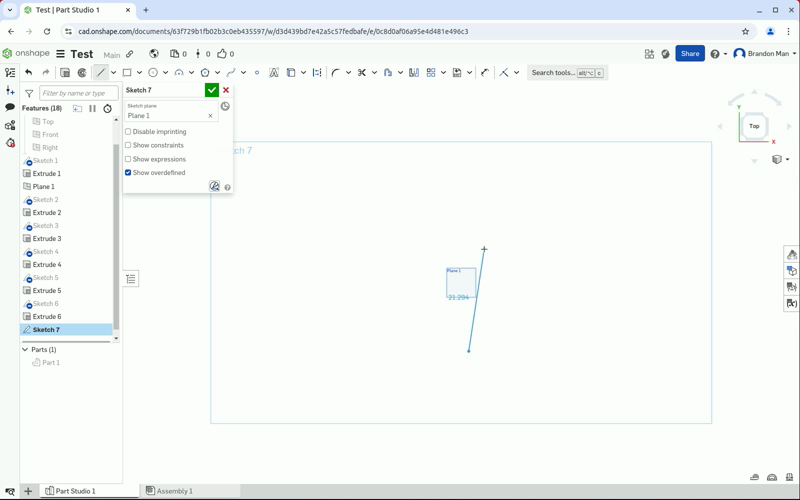
click(484, 248)
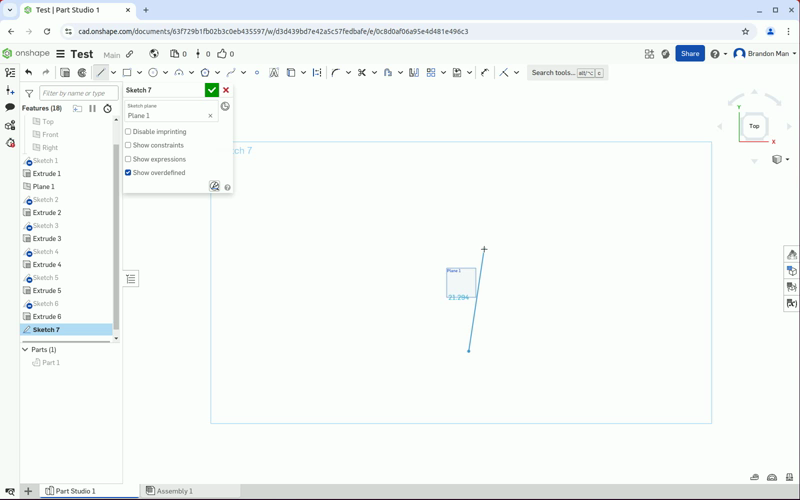
key_up(shift)
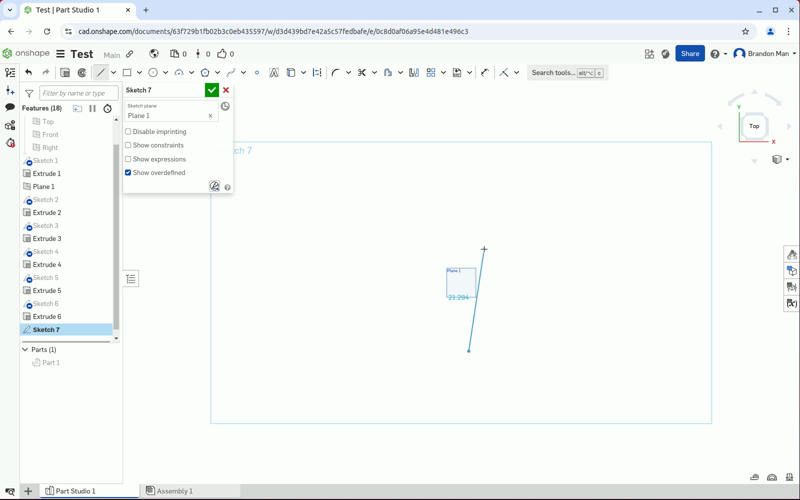
key_down(shift)
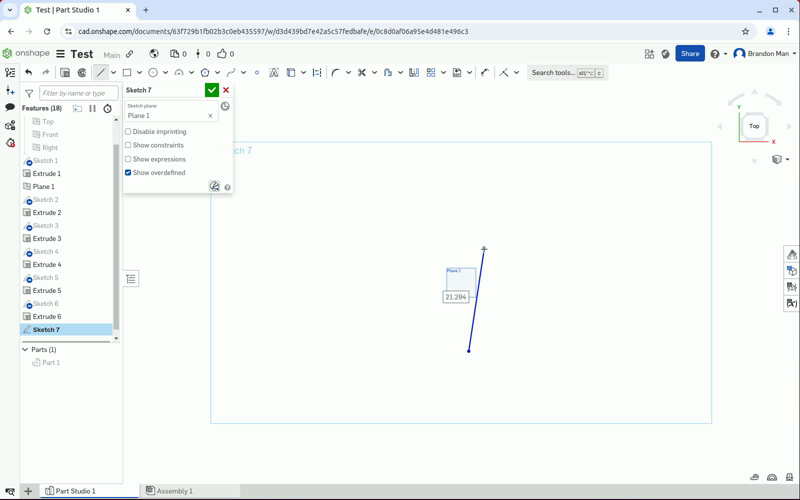
mouse_move(514, 248)
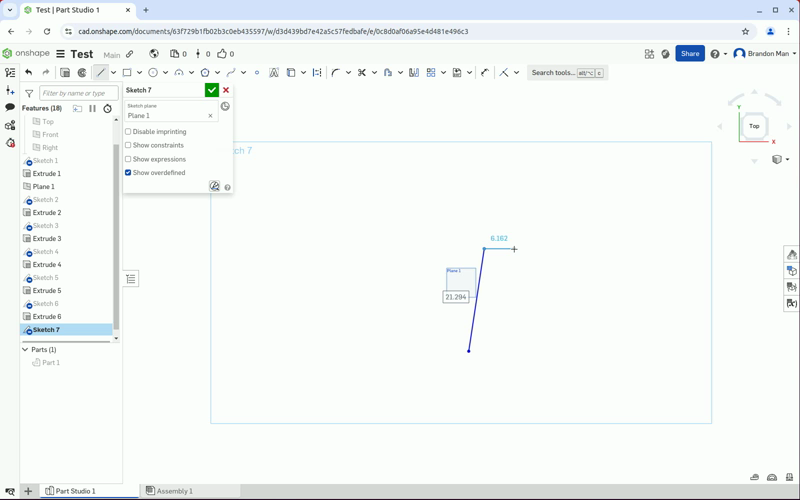
mouse_move(468, 248)
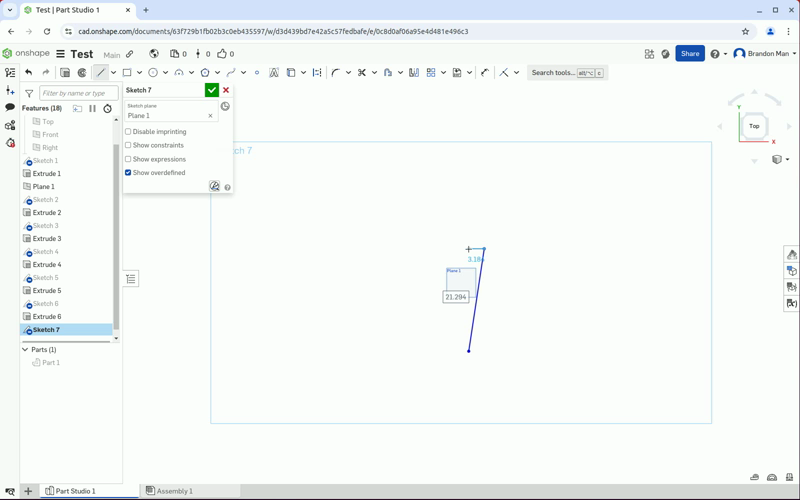
click(468, 248)
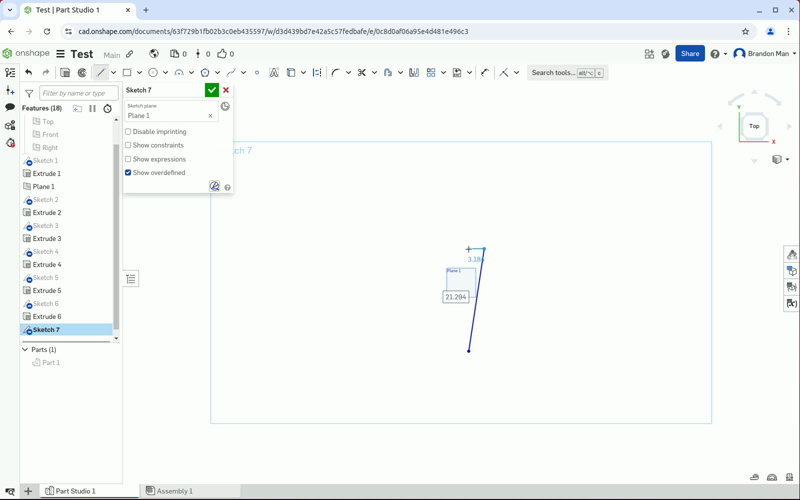
key_up(shift)
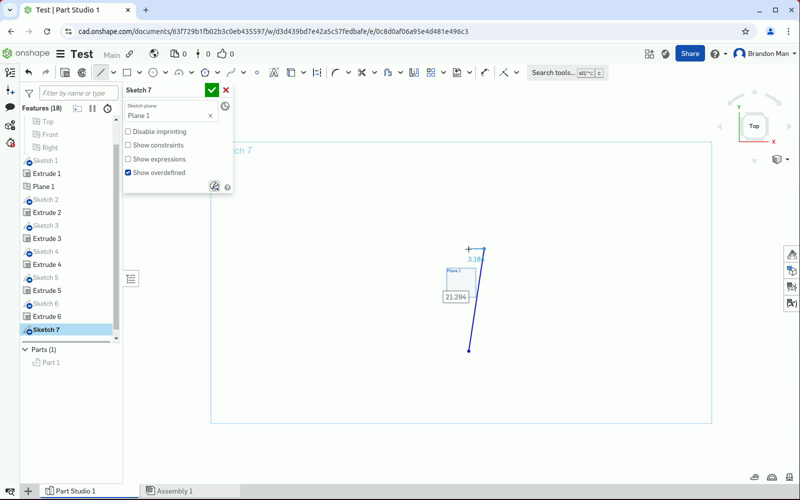
key_down(shift)
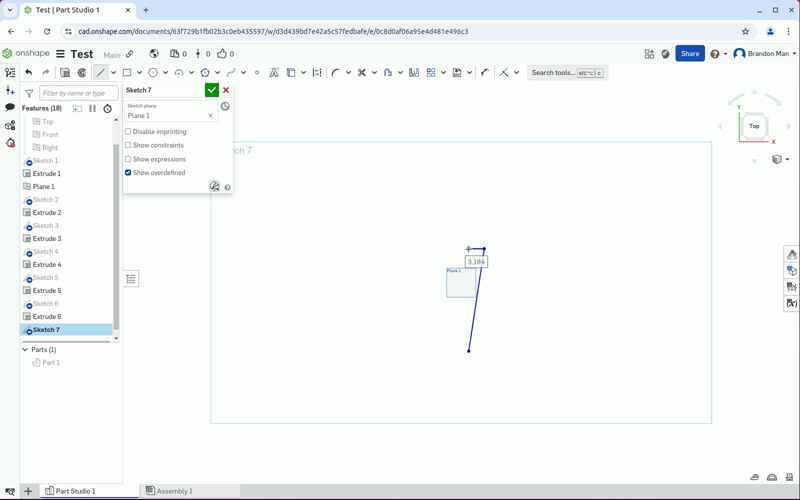
mouse_move(468, 351)
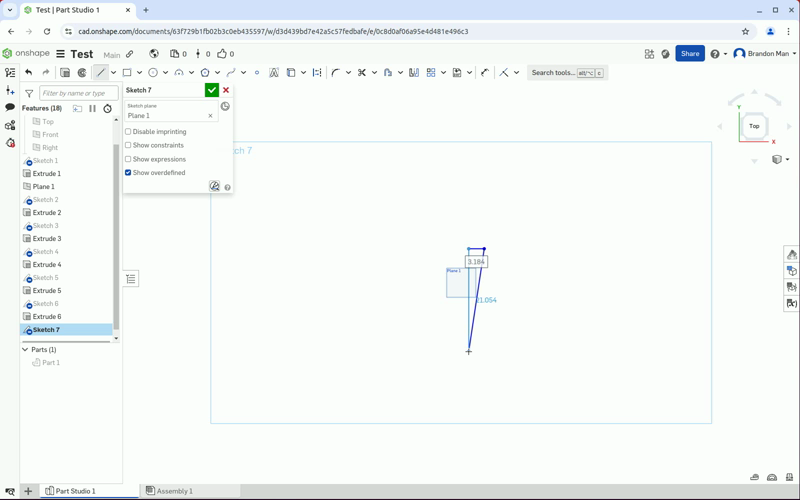
key_up(shift)
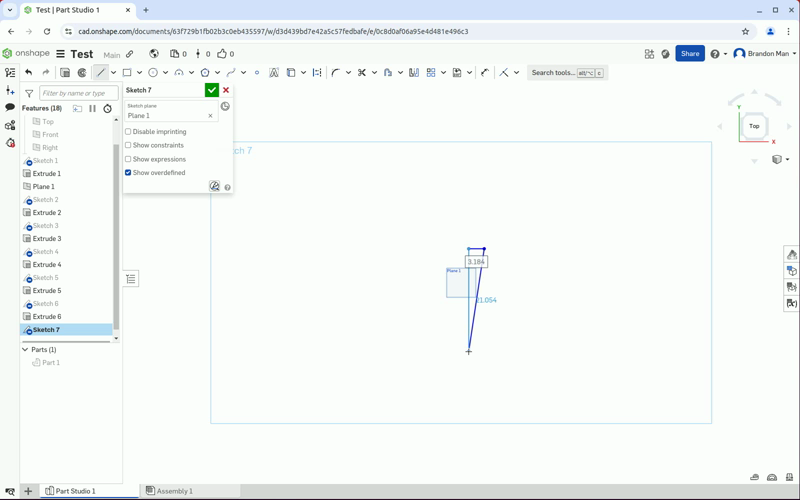
click(468, 351)
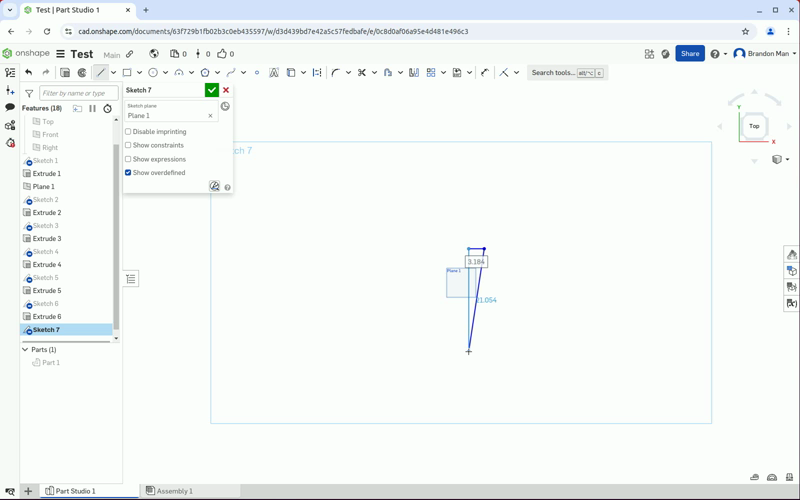
key(esc)
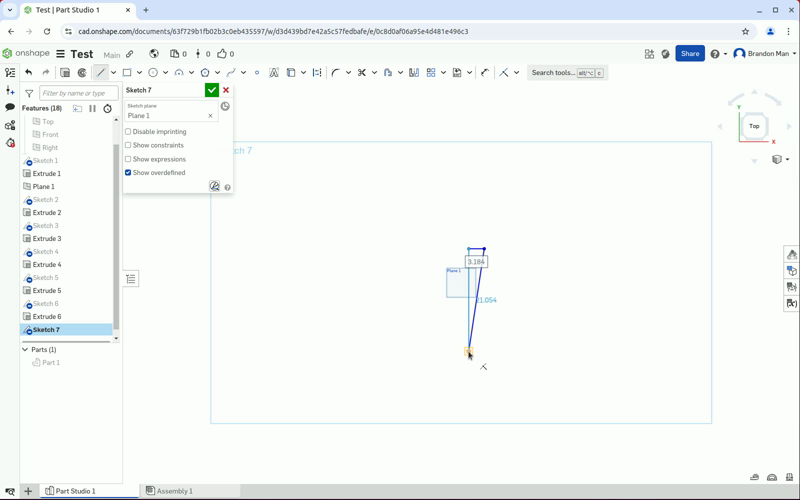
mouse_move(473, 264)
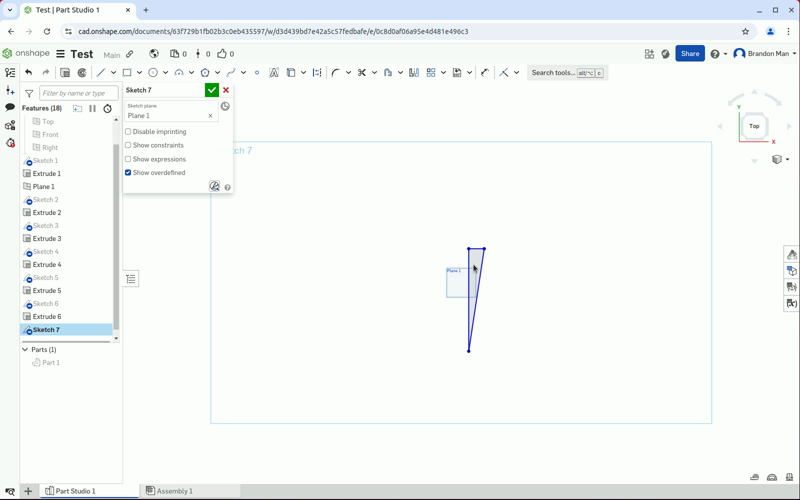
scroll(6)
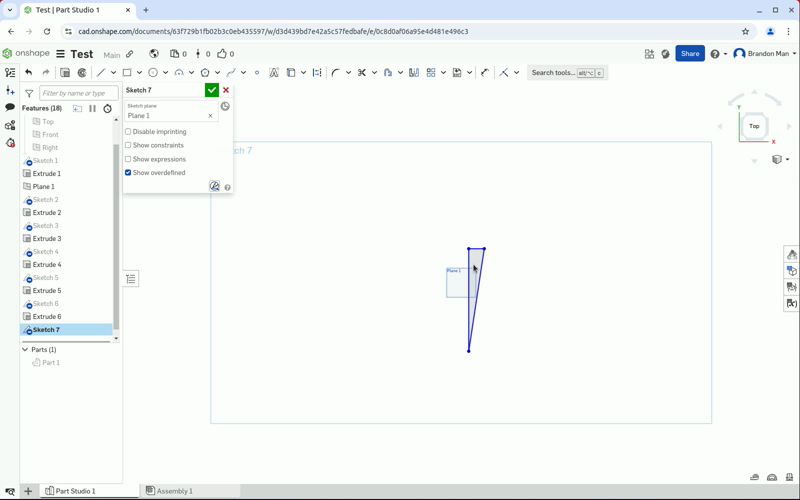
scroll(6)
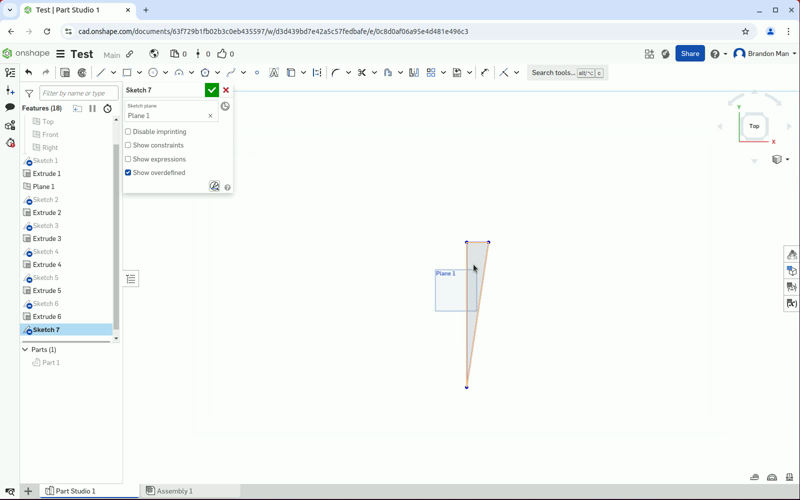
scroll(6)
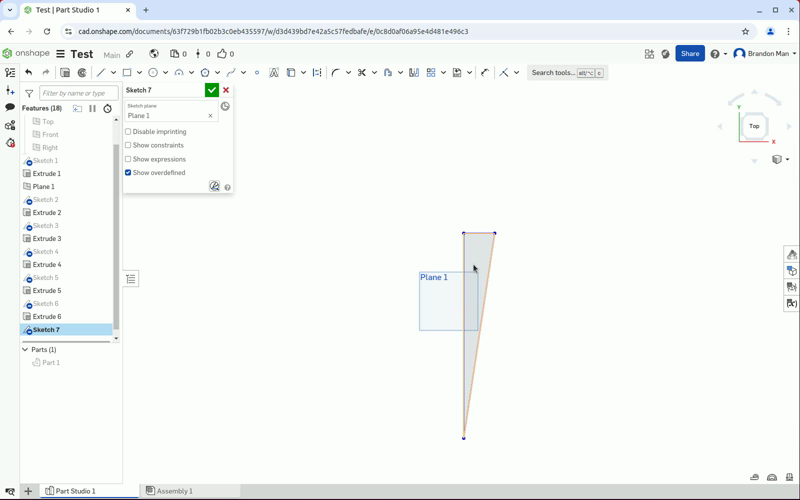
scroll(6)
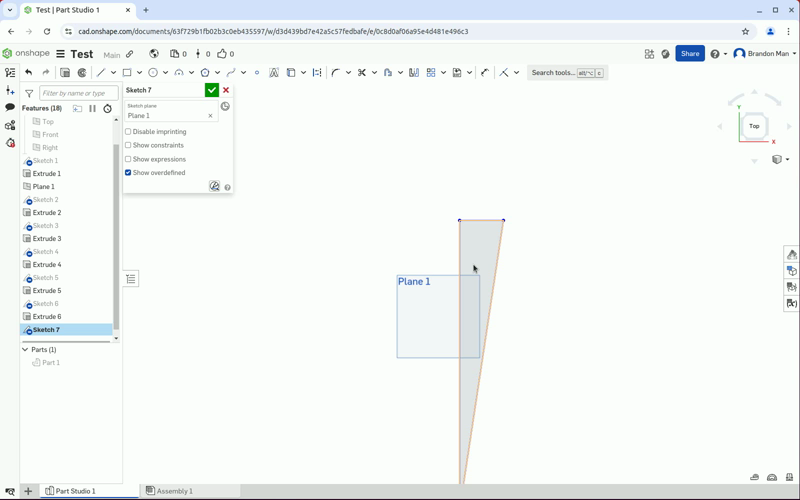
scroll(6)
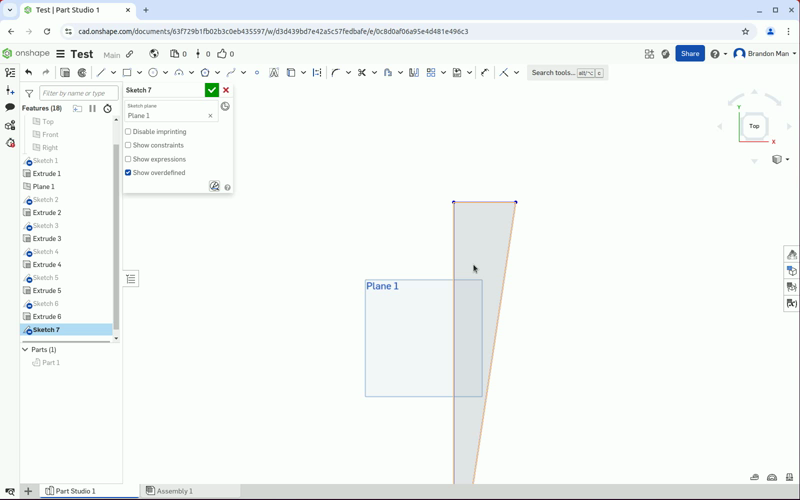
scroll(6)
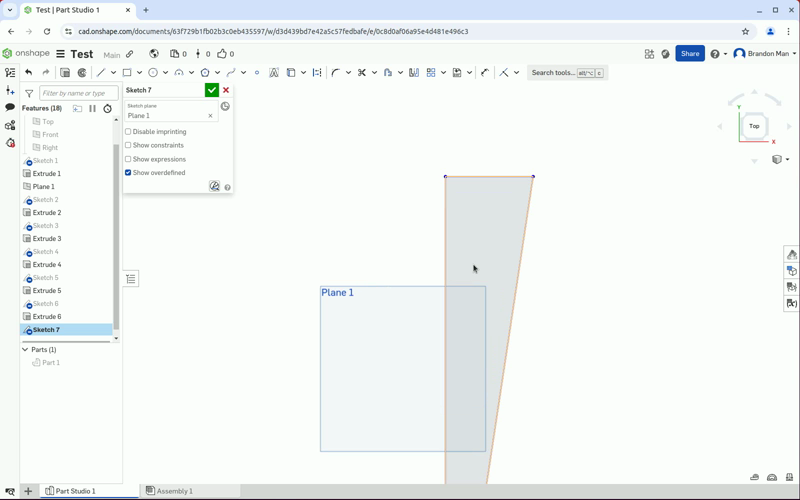
scroll(6)
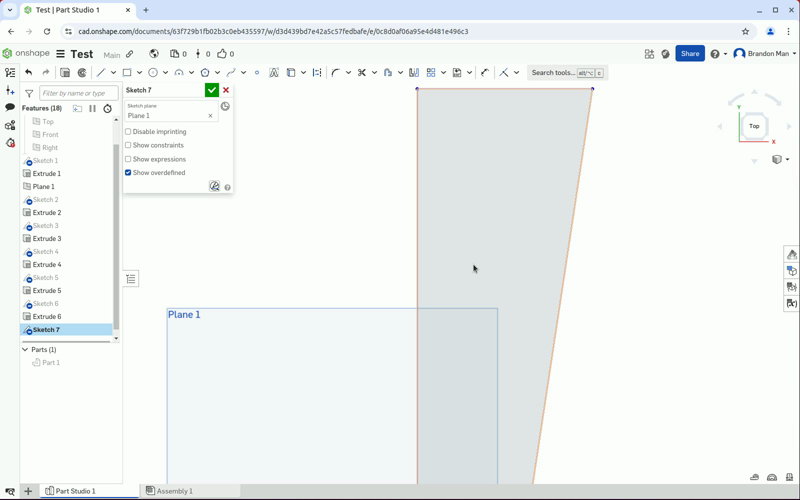
click(473, 264)
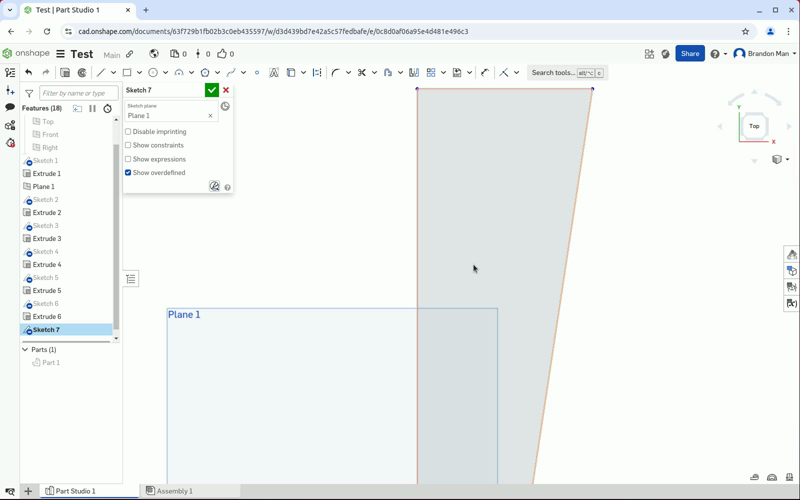
scroll(-6)
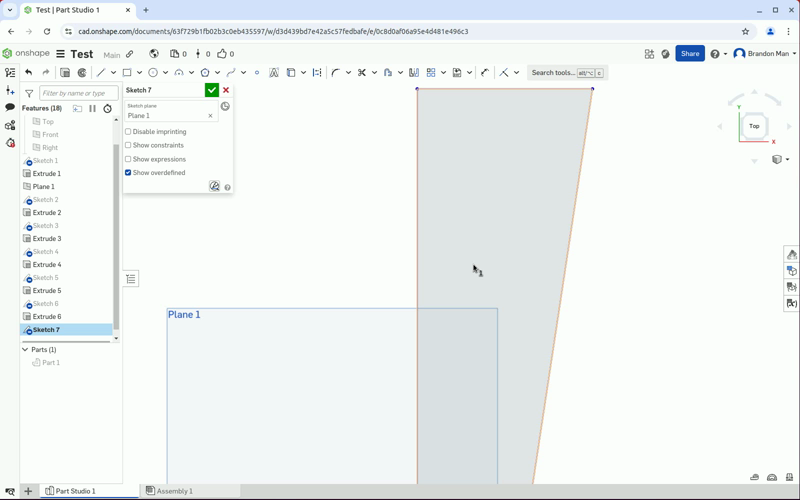
scroll(-6)
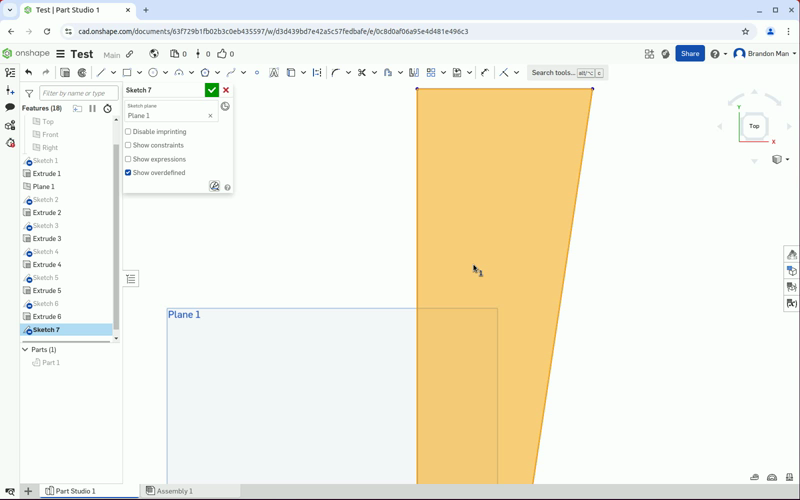
scroll(-6)
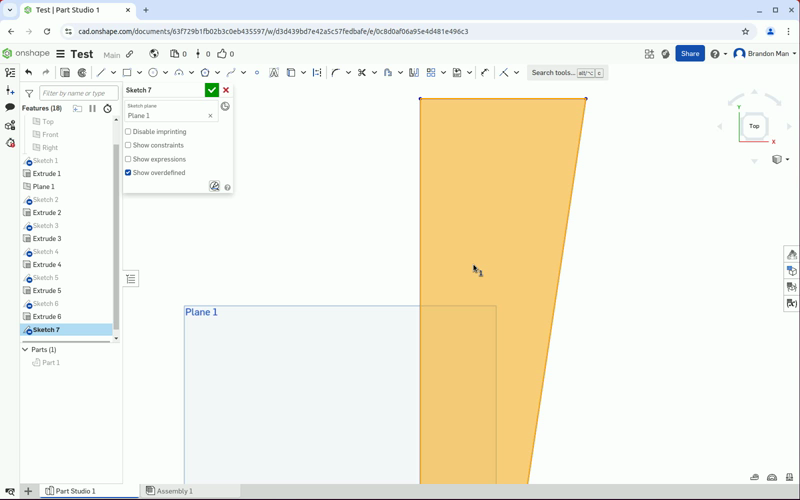
scroll(-6)
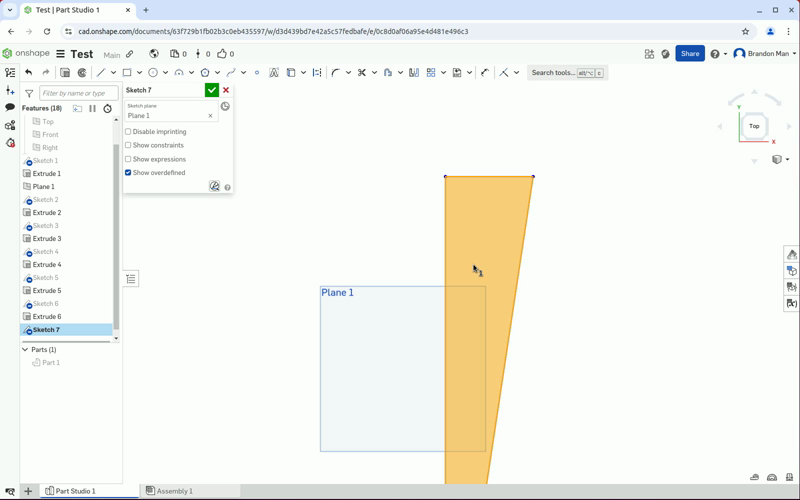
scroll(-6)
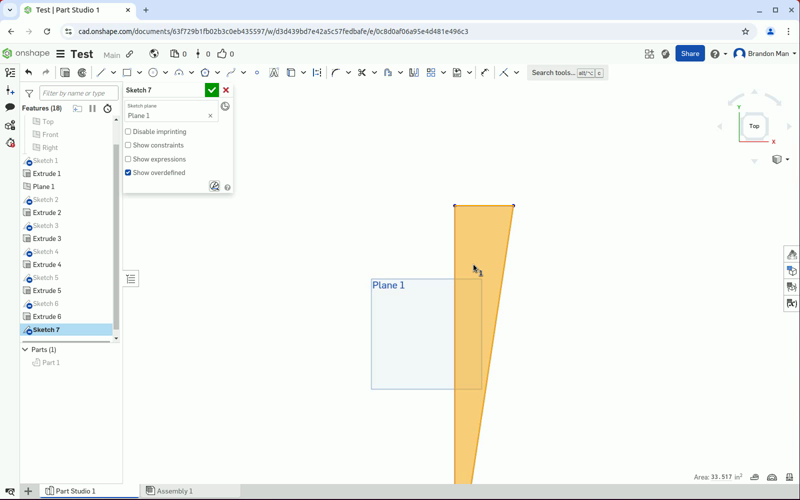
scroll(-6)
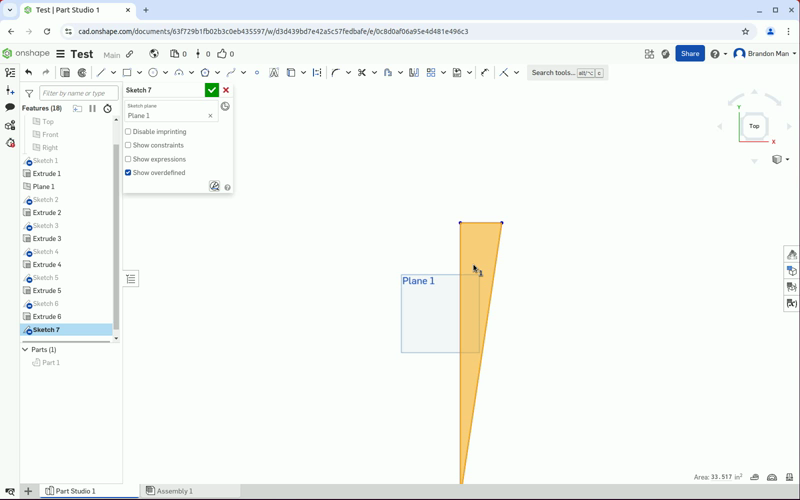
scroll(-6)
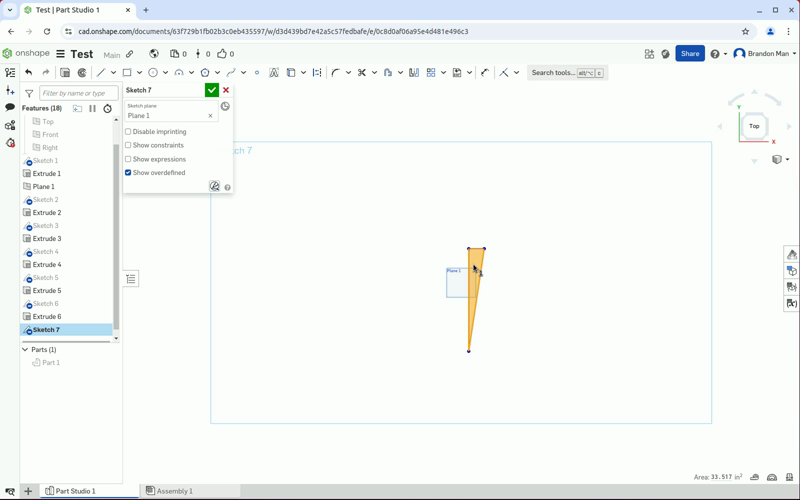
mouse_move(73, 352)
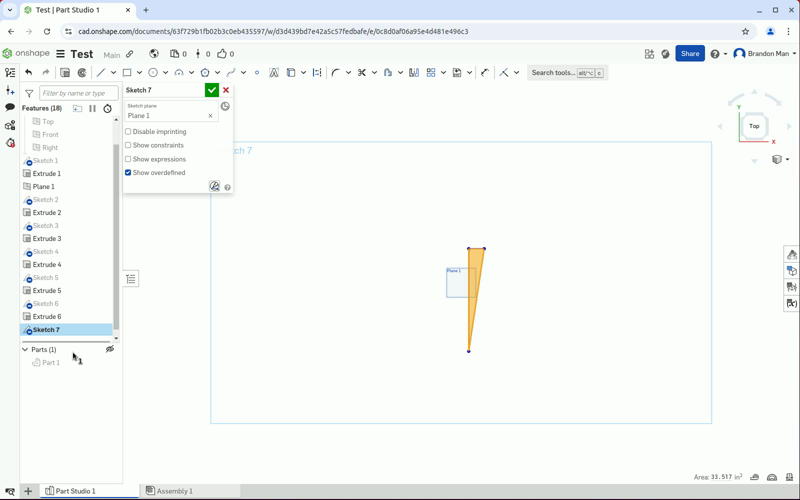
key(shift+y)
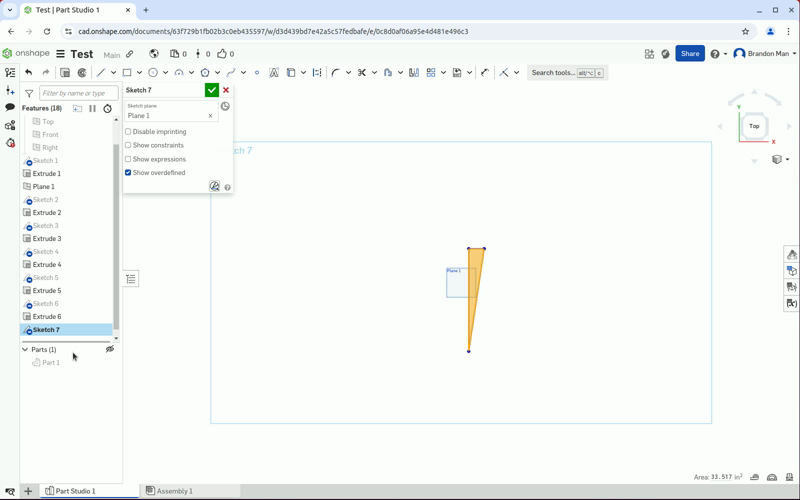
key(shift+e)
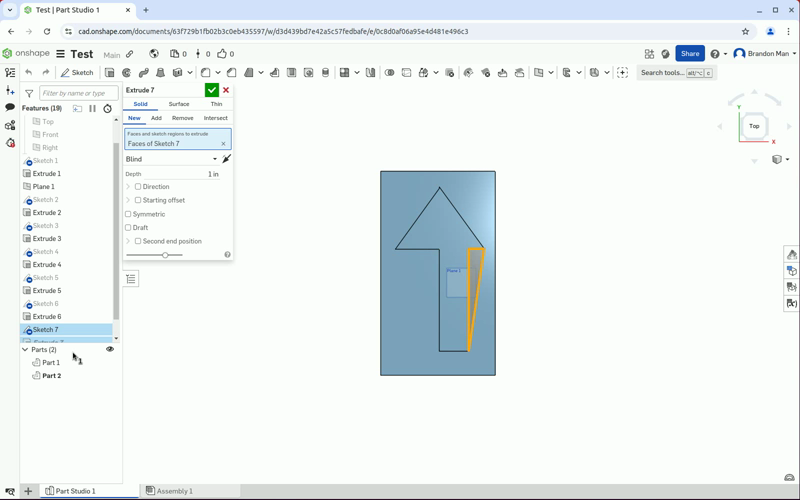
mouse_move(143, 106)
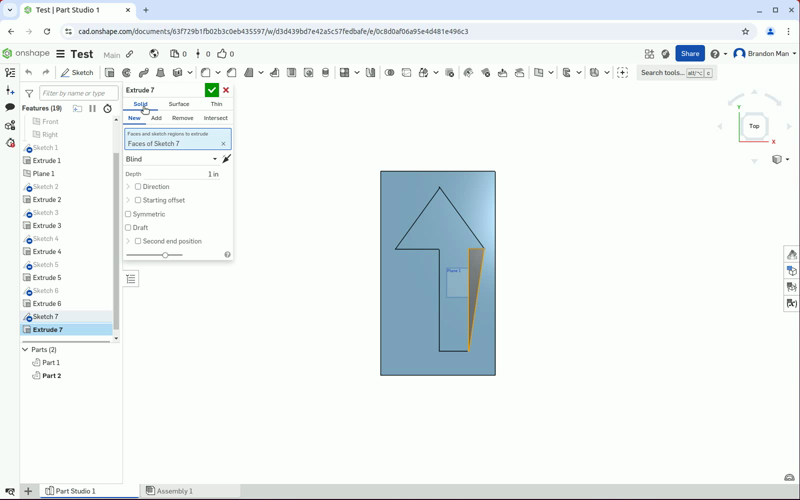
click(143, 106)
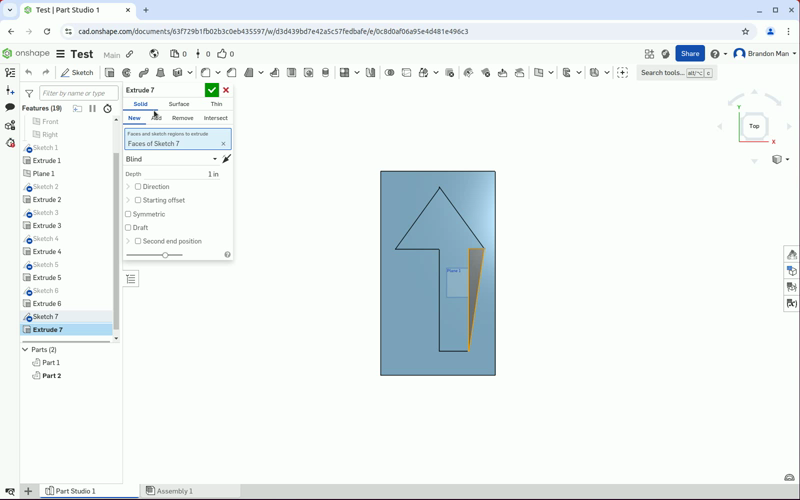
mouse_move(186, 120)
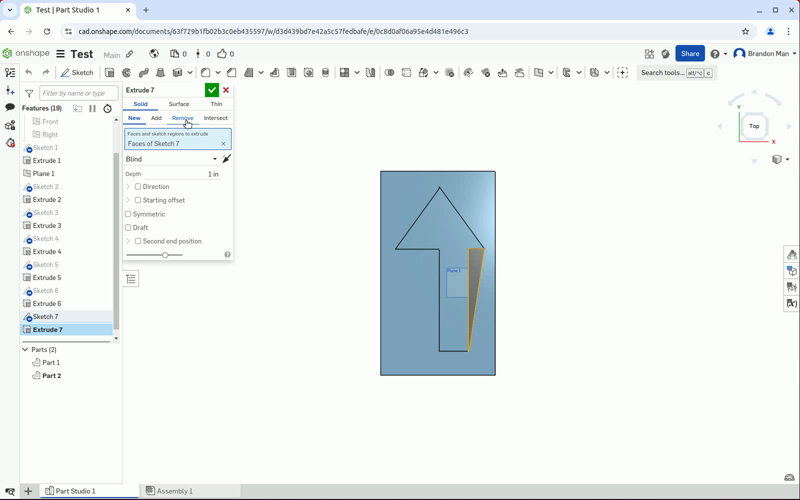
click(186, 120)
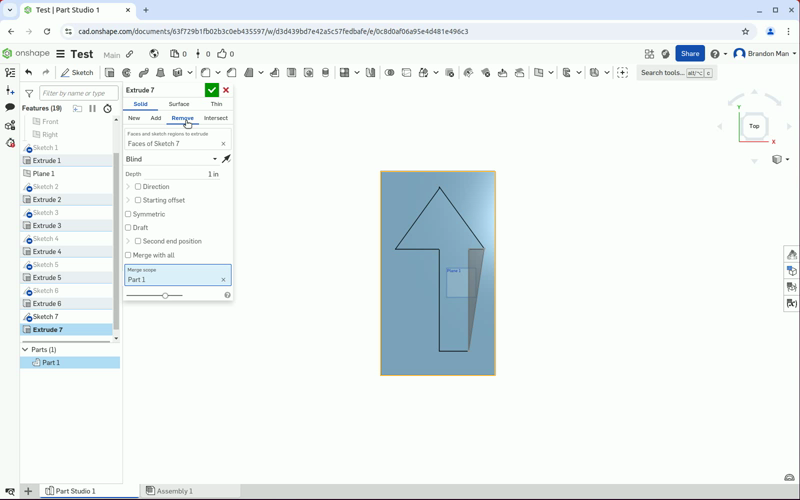
key(tab, 4)
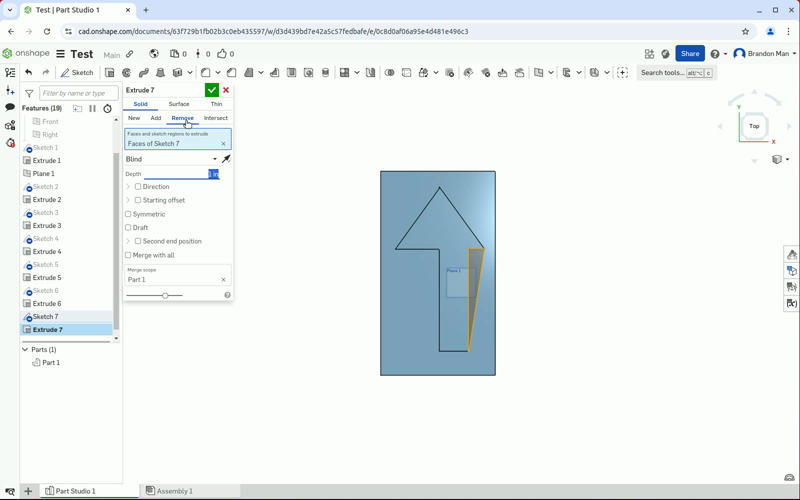
text(15.165)
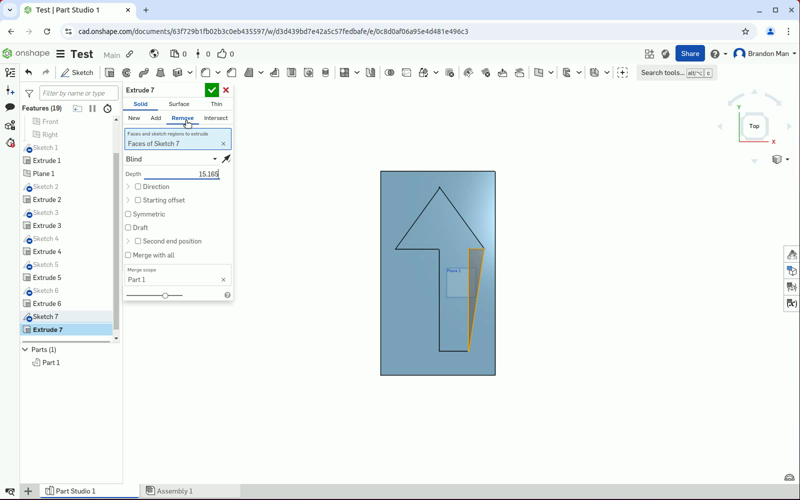
key(tab, 6)
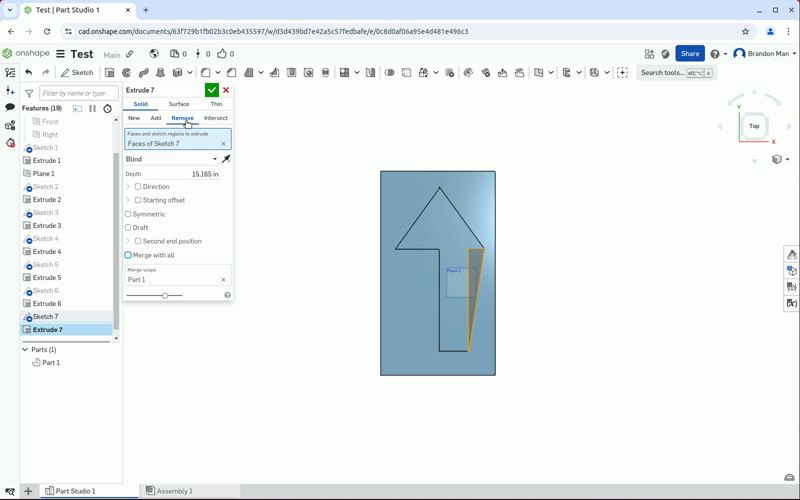
key(space)
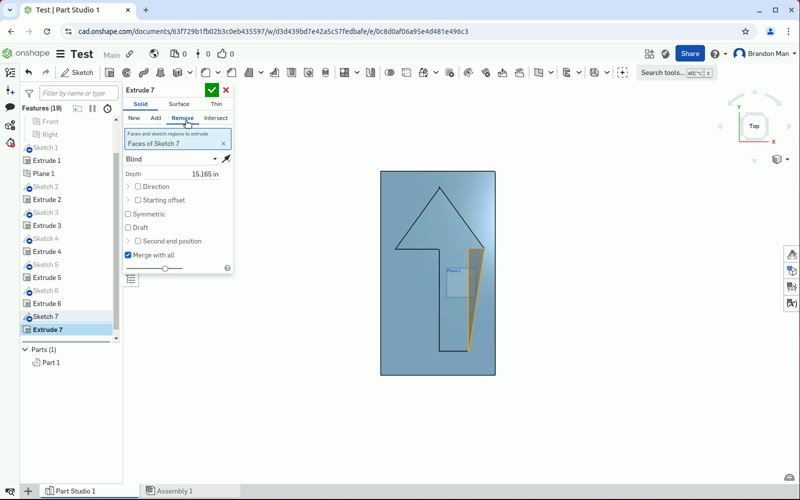
key(enter)
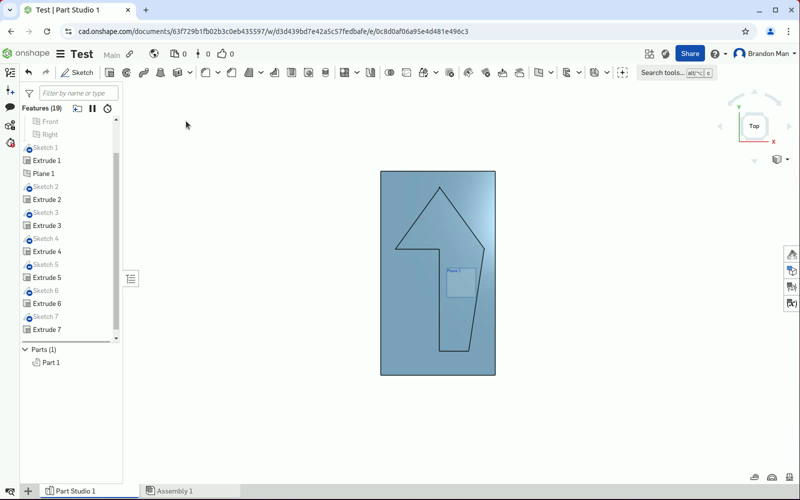
key(shift+h)
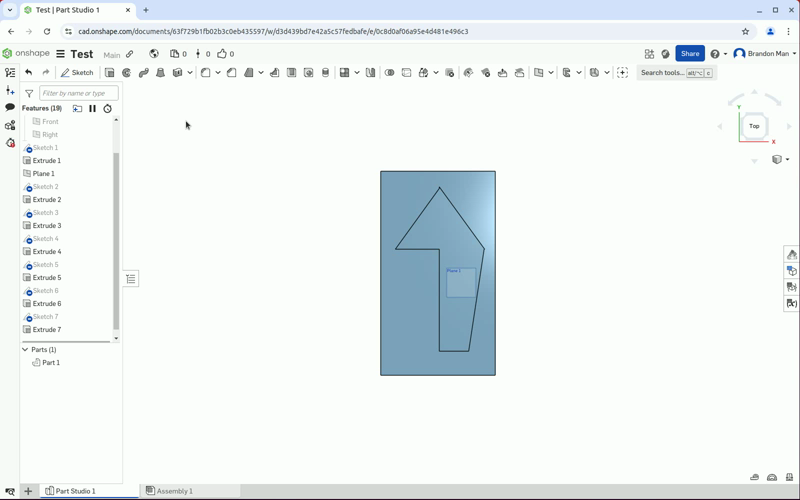
key(shift+h)
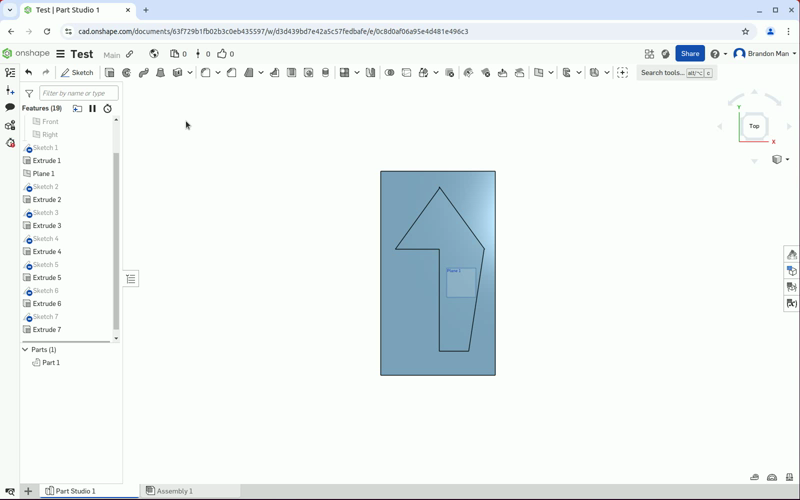
mouse_move(69, 150)
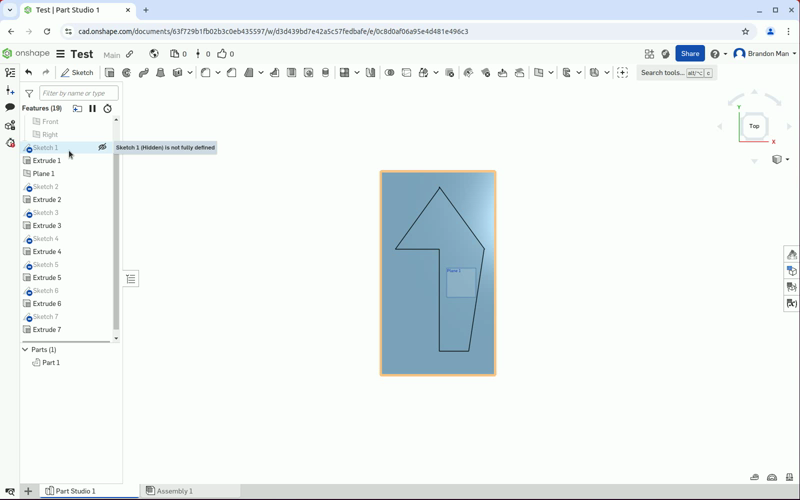
click(69, 150)
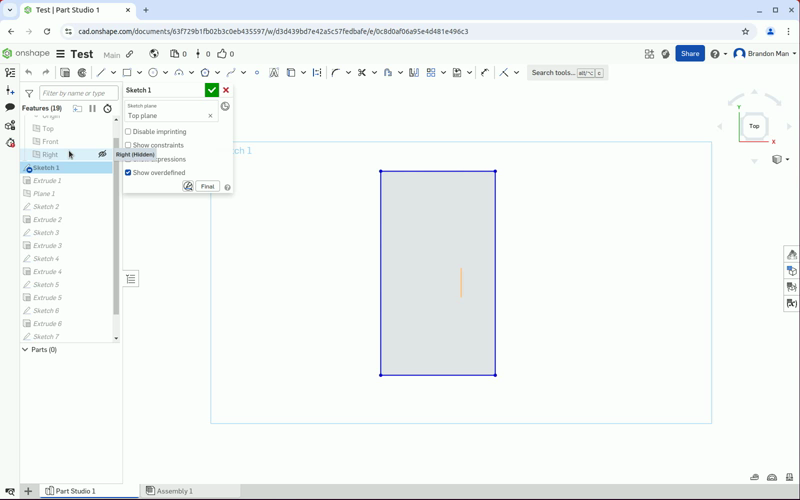
mouse_move(229, 92)
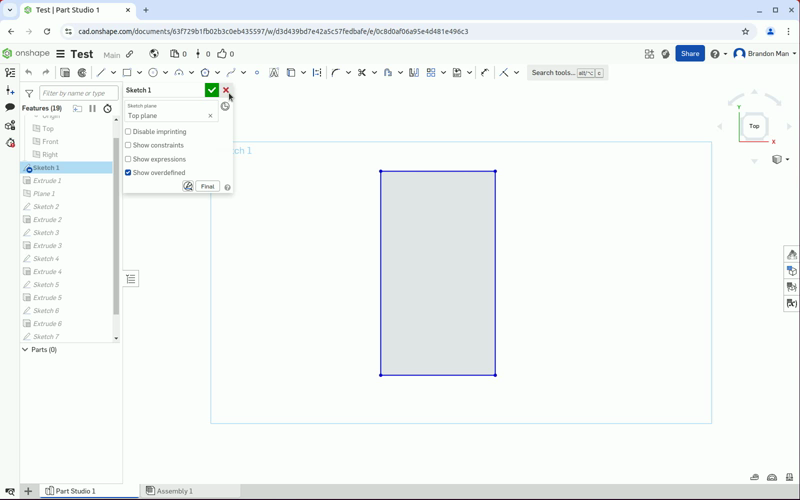
click(229, 92)
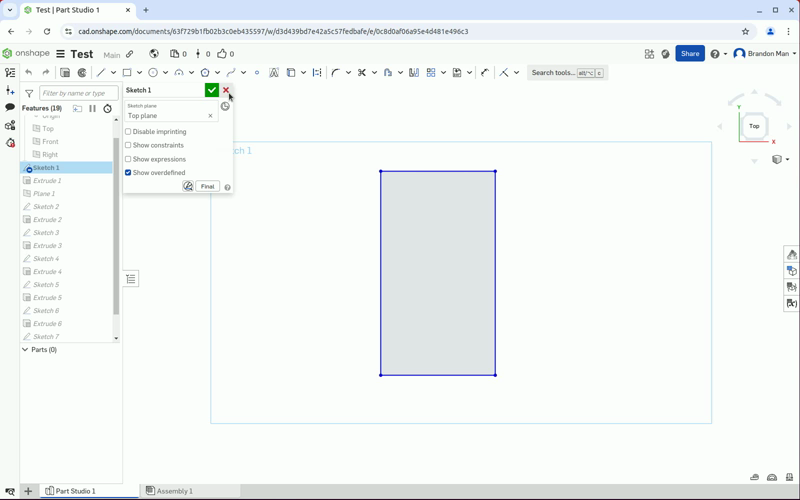
key(shift+s)
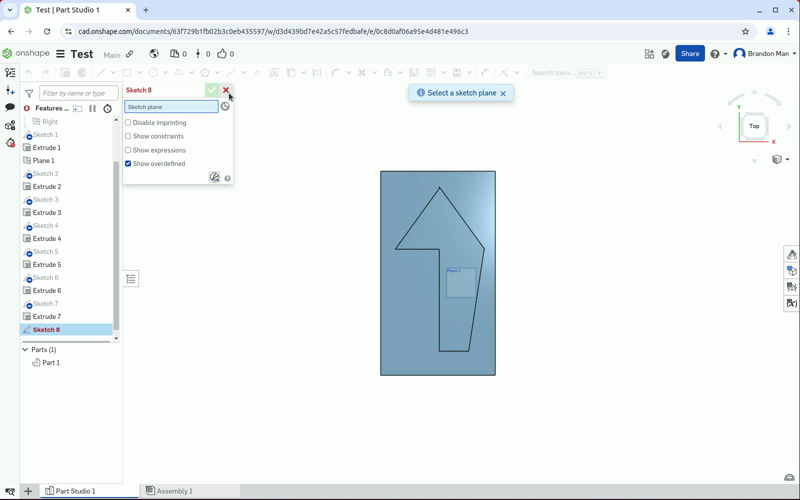
mouse_move(69, 163)
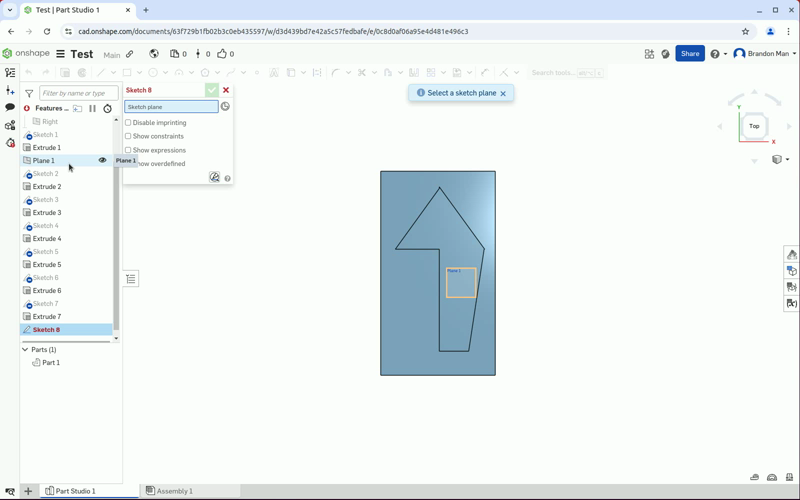
click(69, 163)
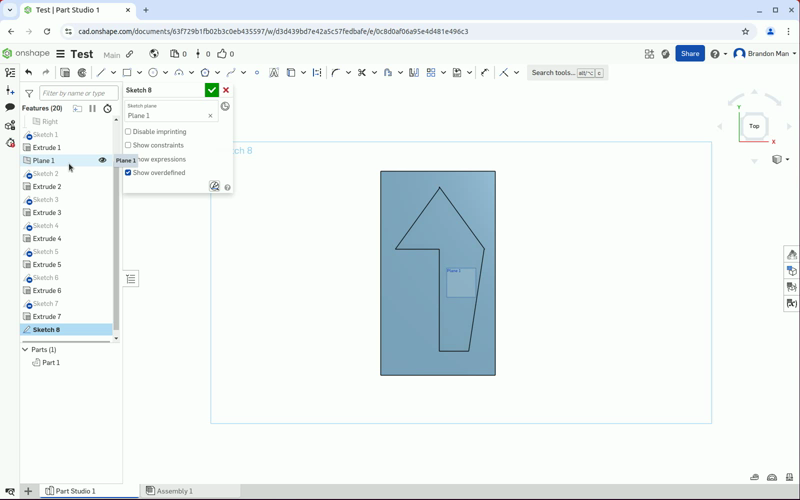
mouse_move(73, 352)
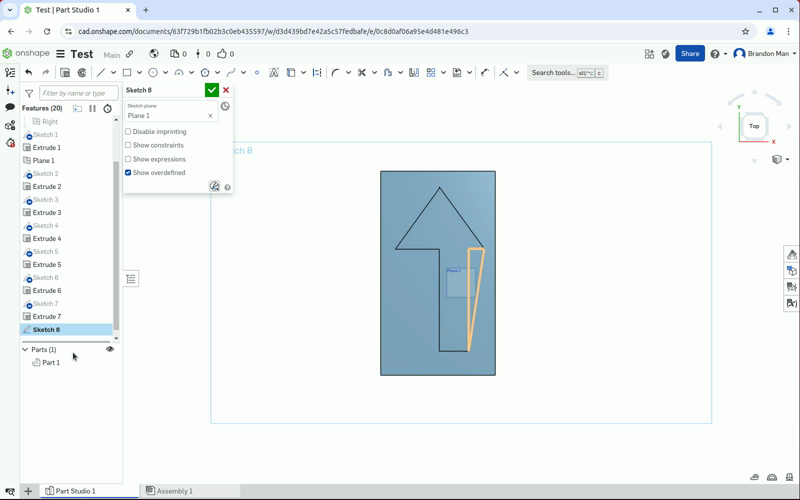
key(y)
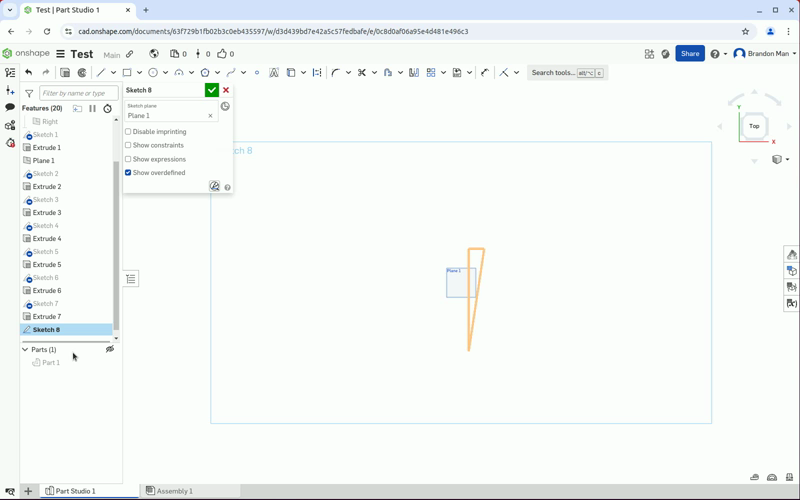
key(l)
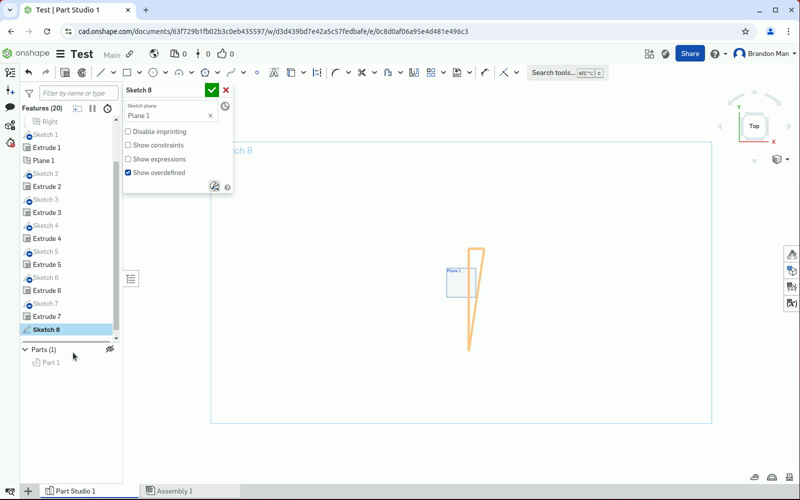
key_down(shift)
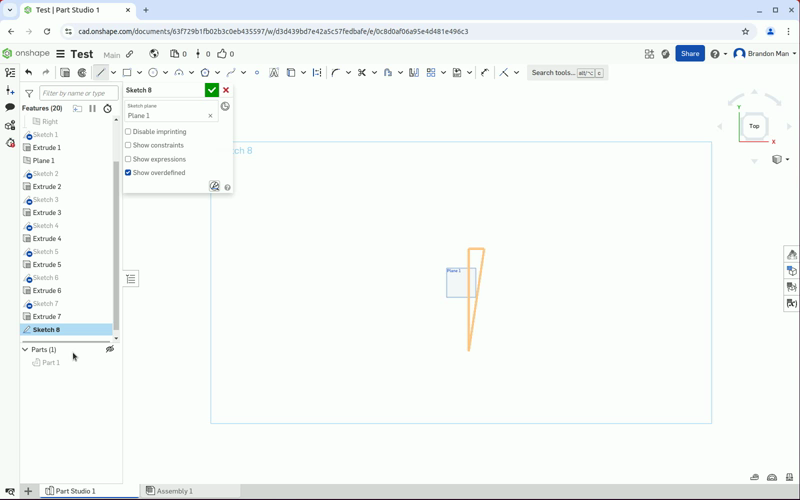
mouse_move(410, 351)
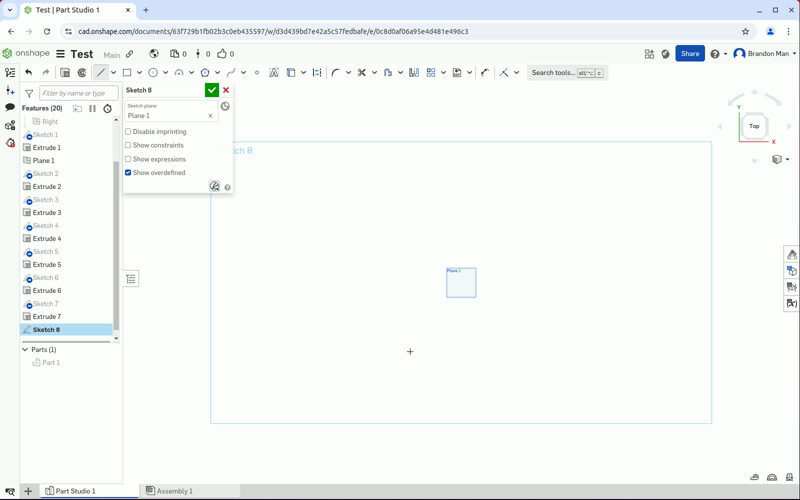
click(410, 351)
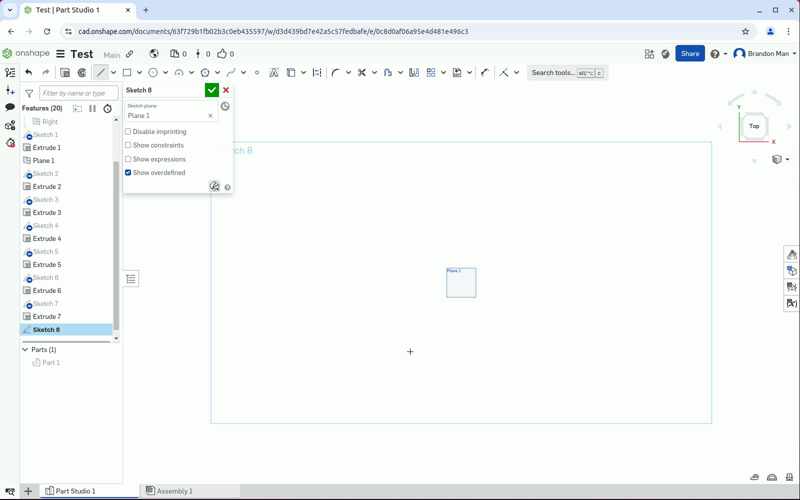
key_up(shift)
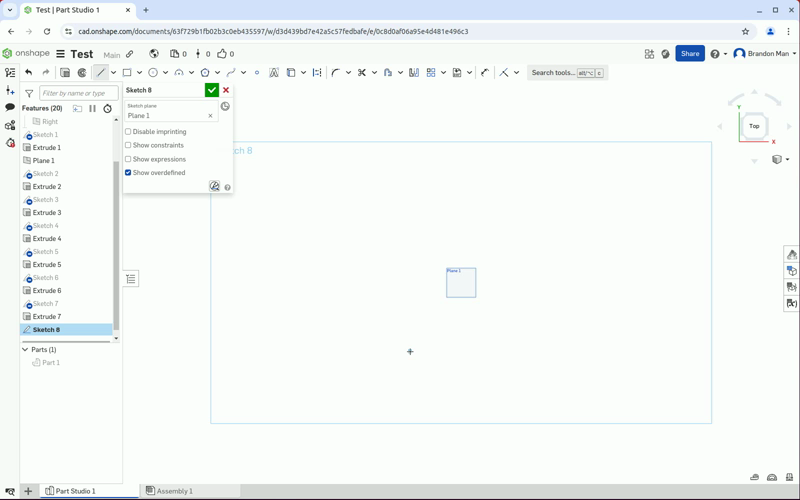
key_down(shift)
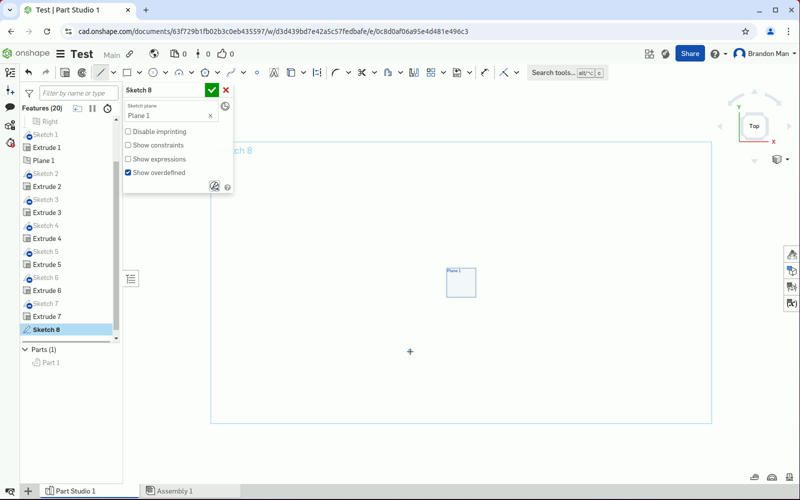
mouse_move(440, 351)
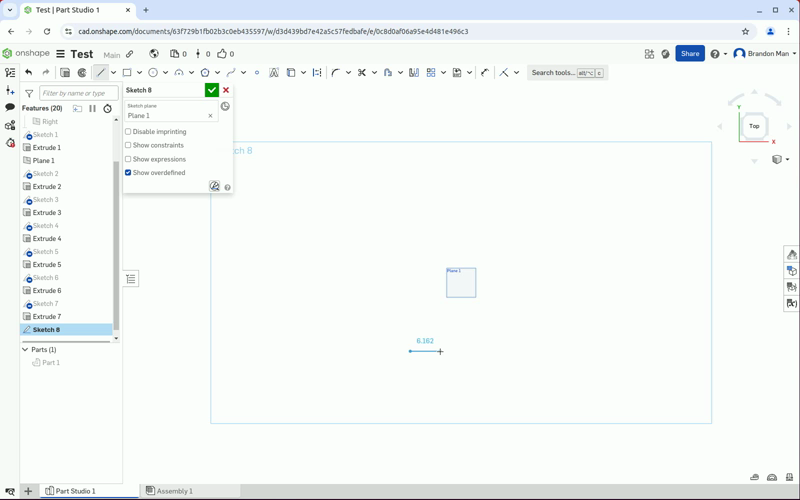
mouse_move(439, 351)
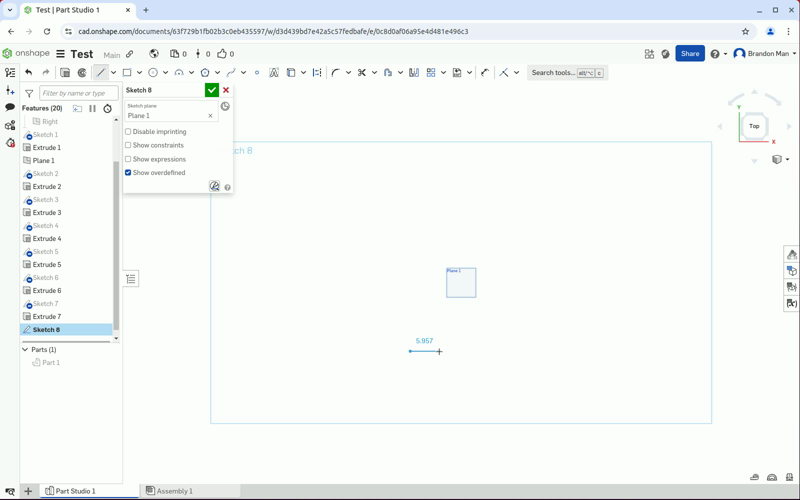
click(439, 351)
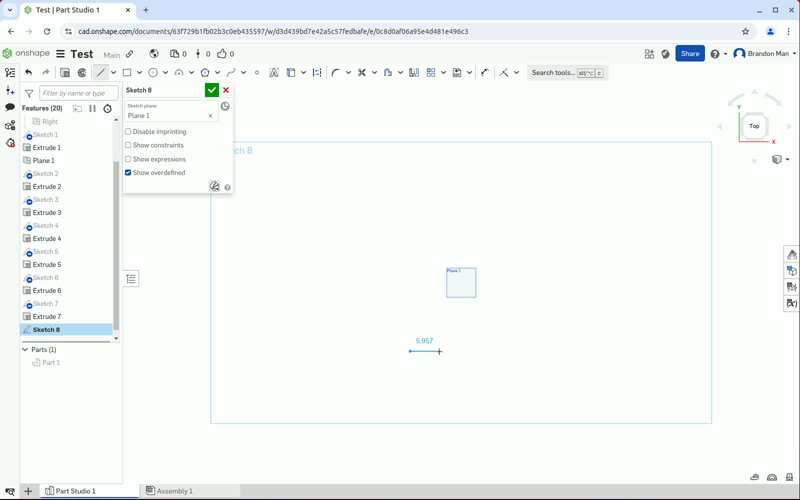
key_up(shift)
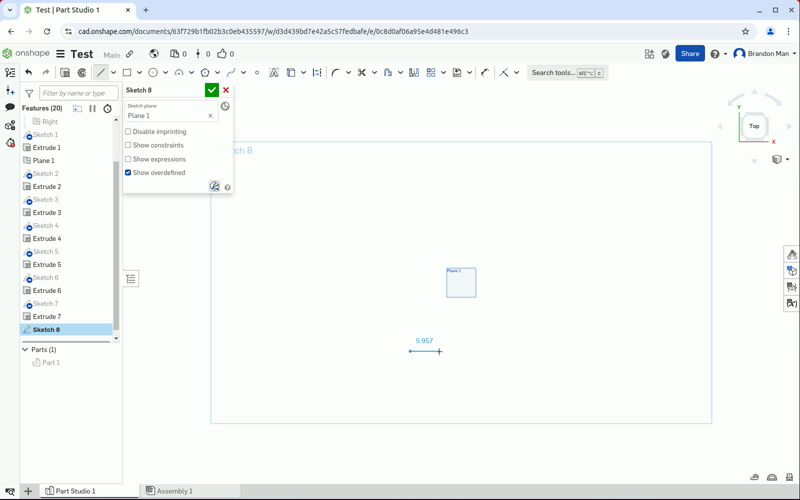
key_down(shift)
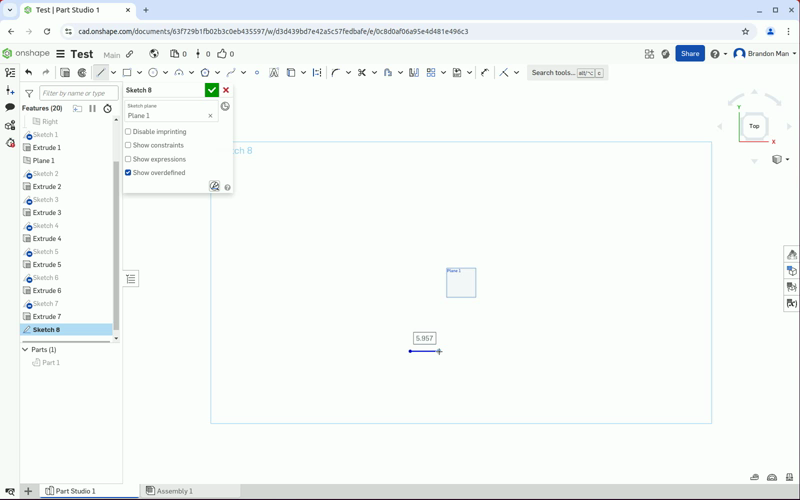
mouse_move(439, 248)
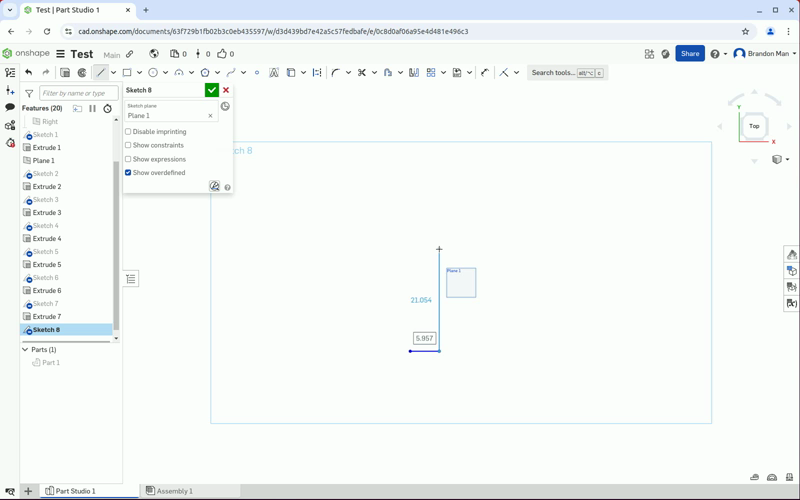
click(439, 248)
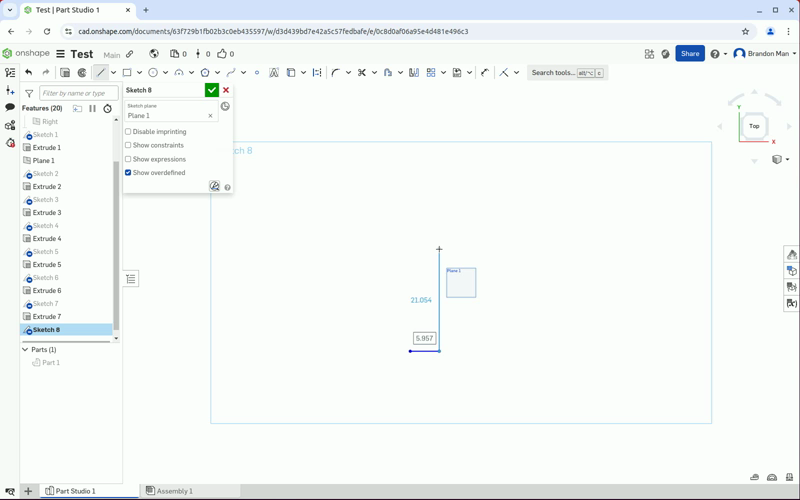
key_up(shift)
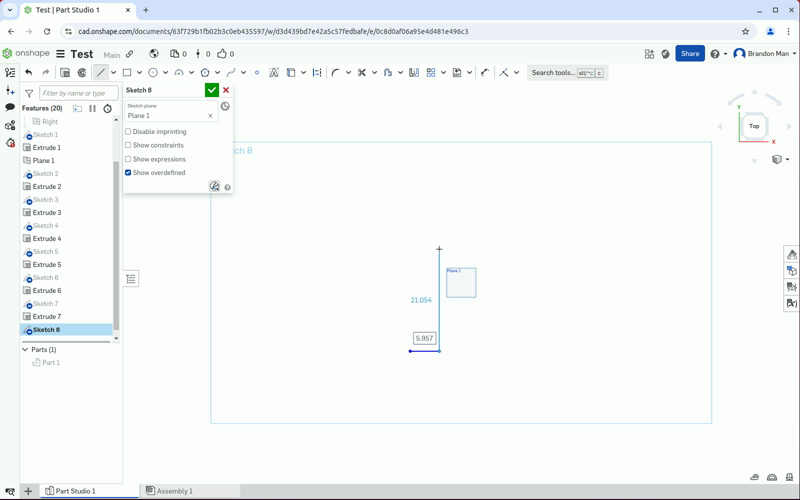
key_down(shift)
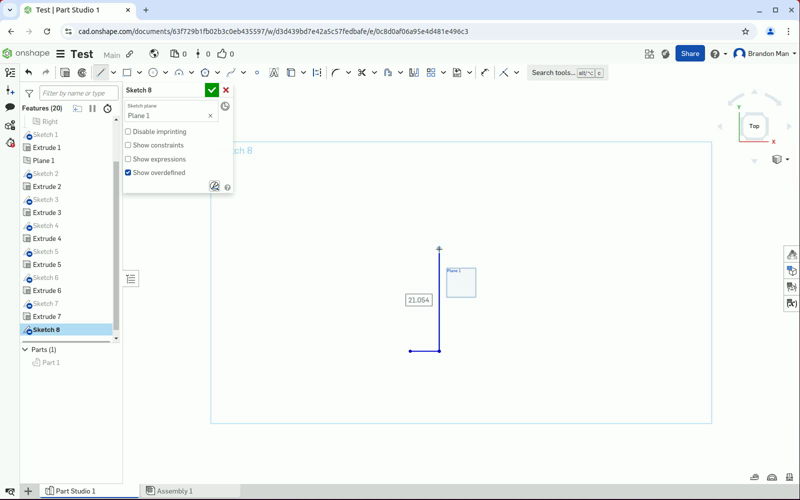
mouse_move(469, 248)
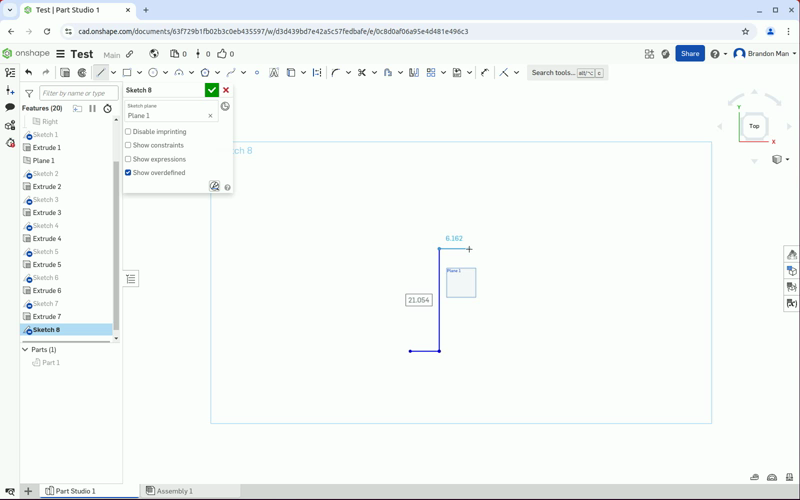
mouse_move(410, 248)
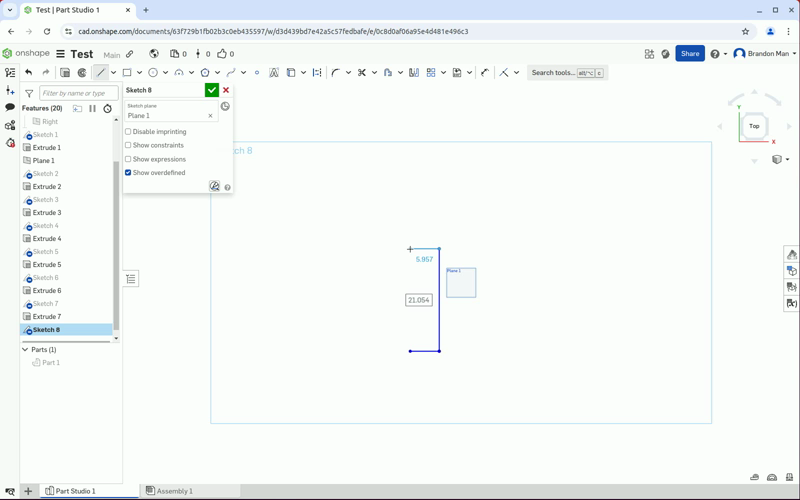
click(410, 248)
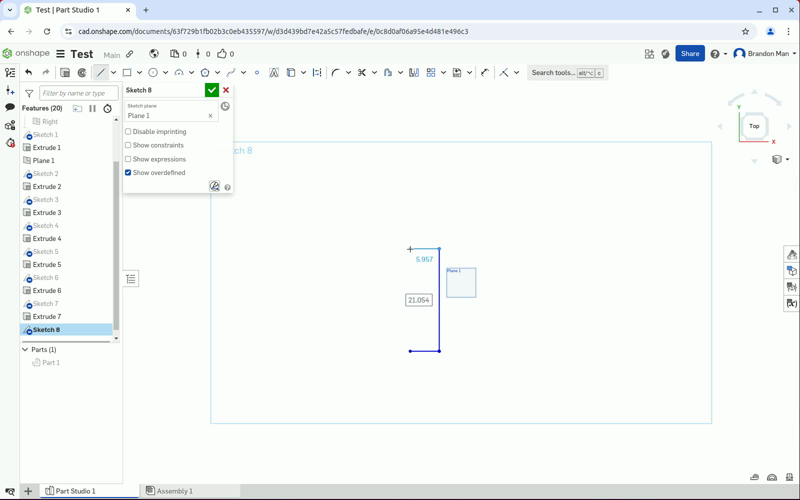
key_up(shift)
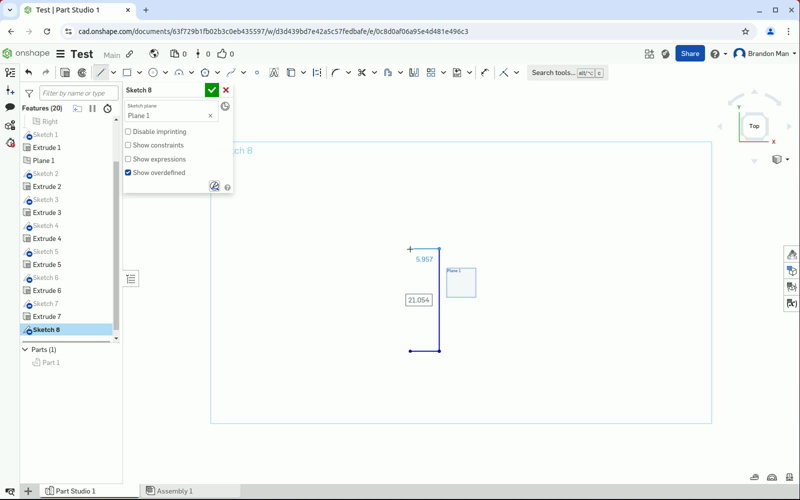
key_down(shift)
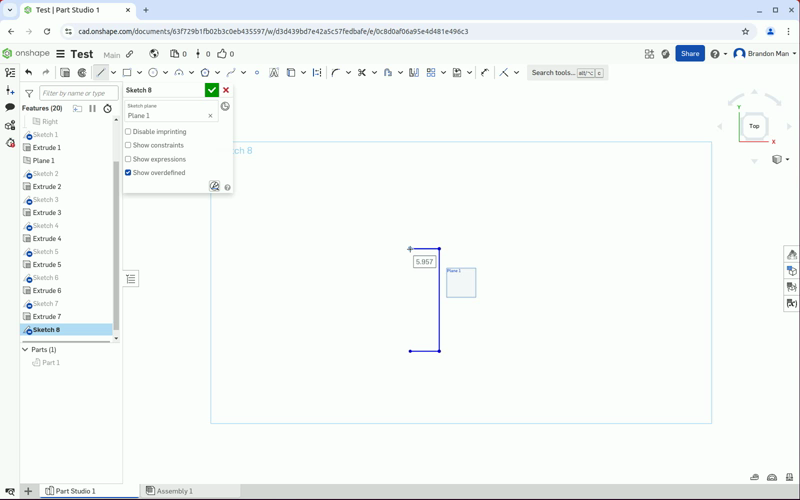
mouse_move(410, 351)
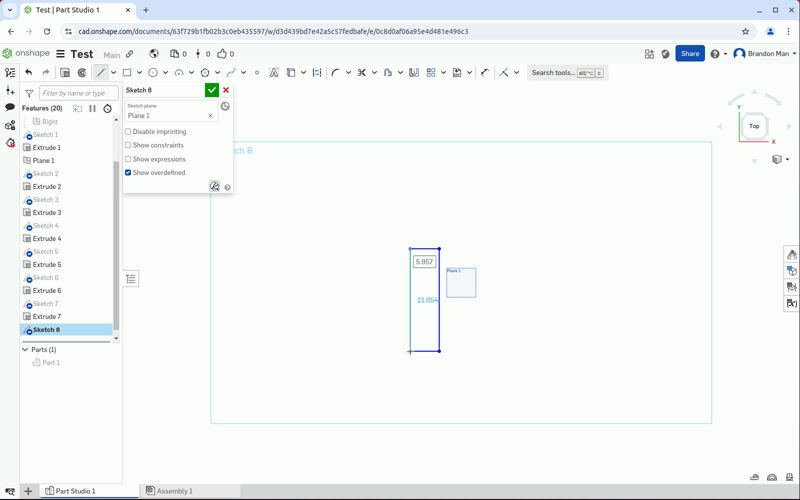
key_up(shift)
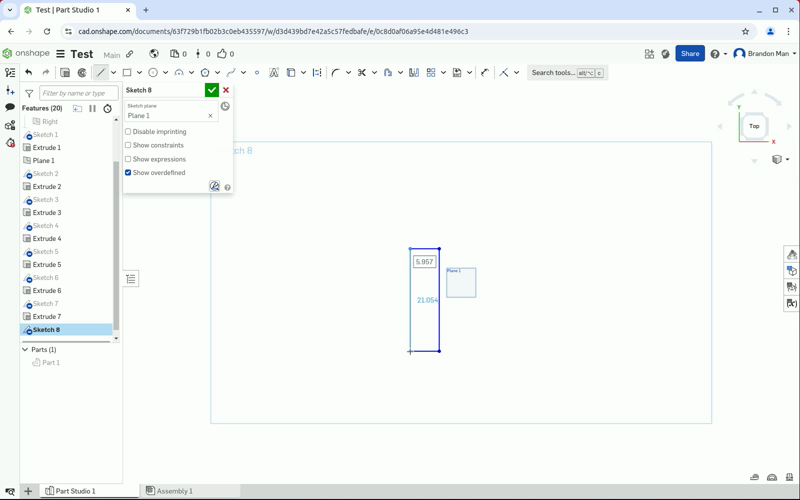
click(410, 351)
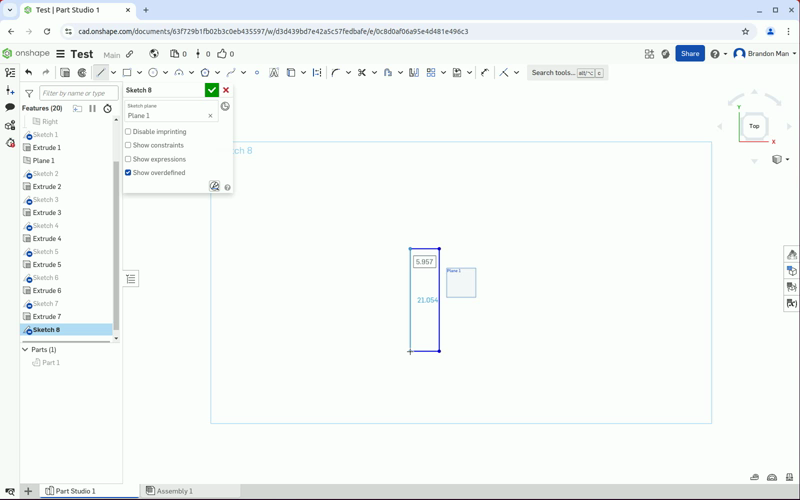
key(esc)
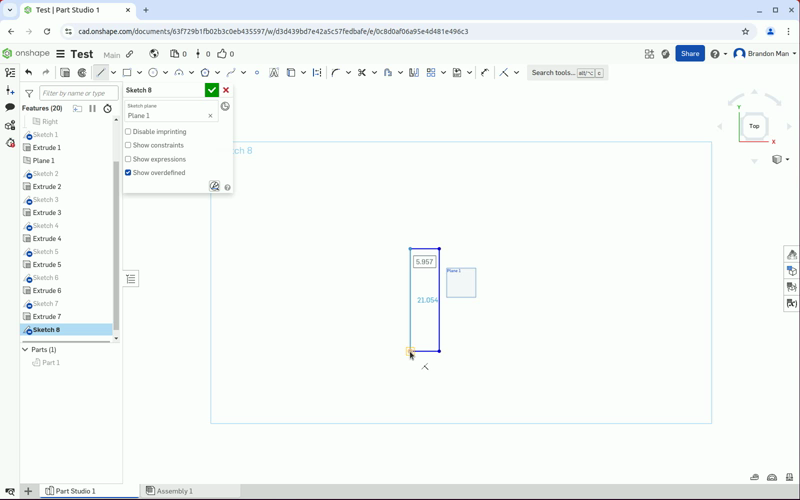
mouse_move(431, 296)
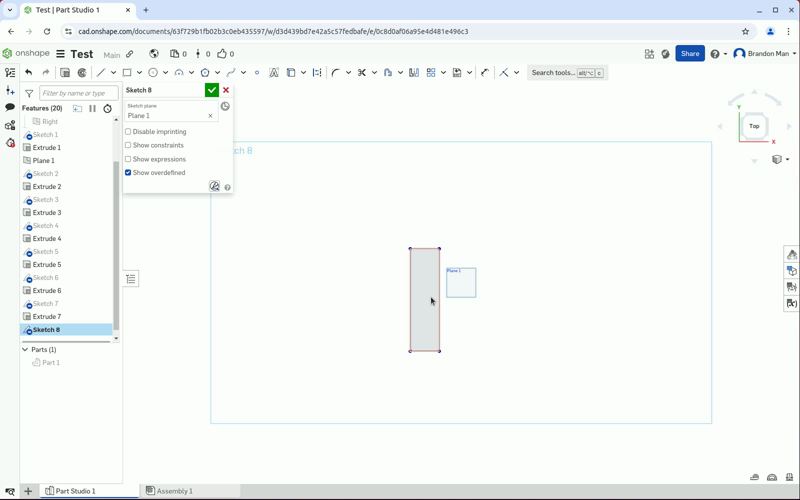
click(431, 296)
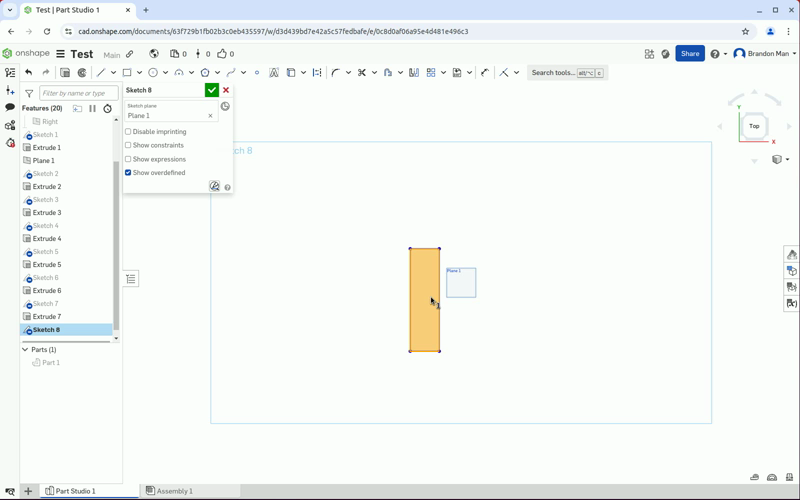
mouse_move(73, 352)
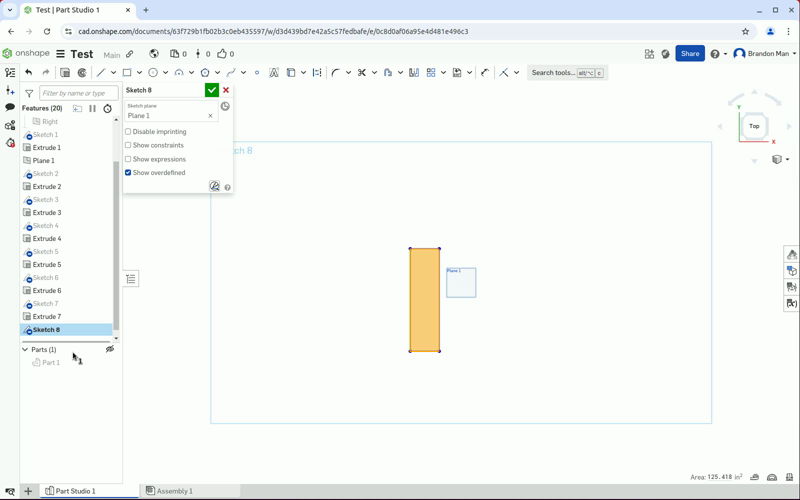
key(shift+y)
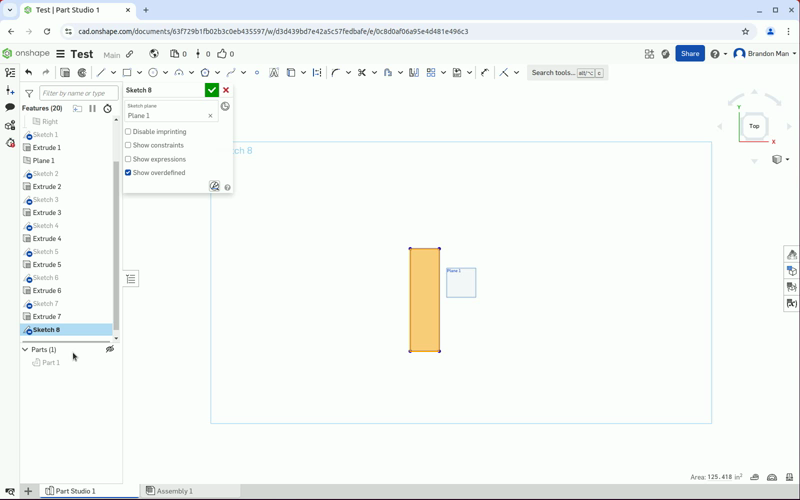
key(shift+e)
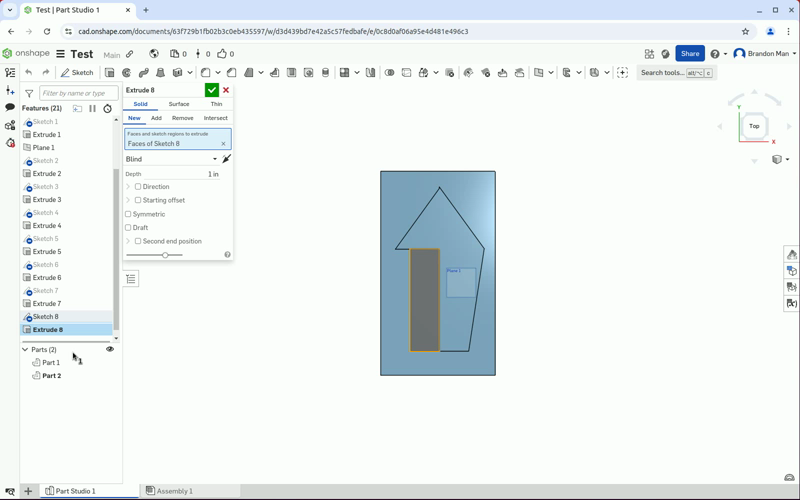
mouse_move(143, 106)
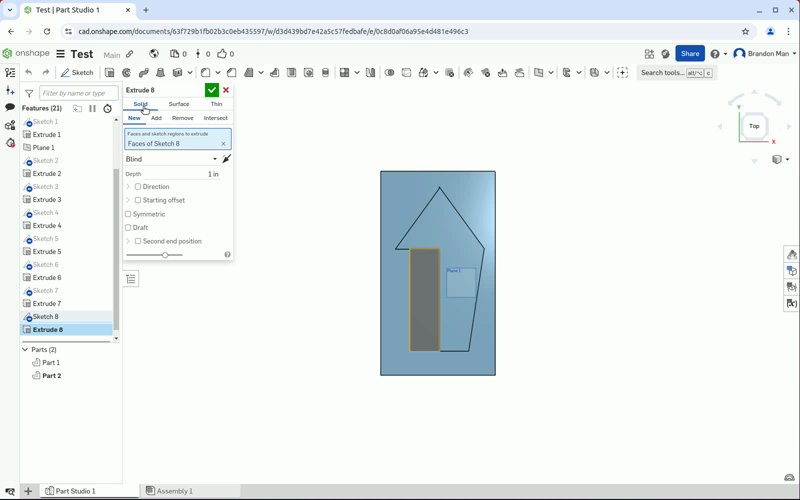
click(143, 106)
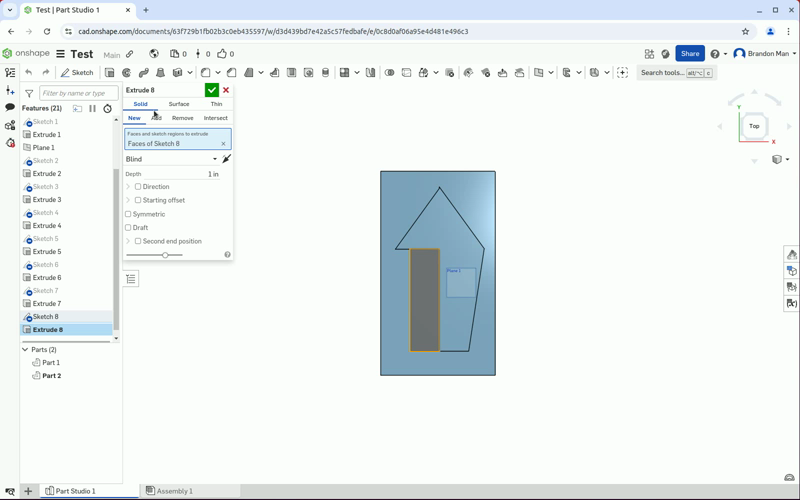
mouse_move(186, 120)
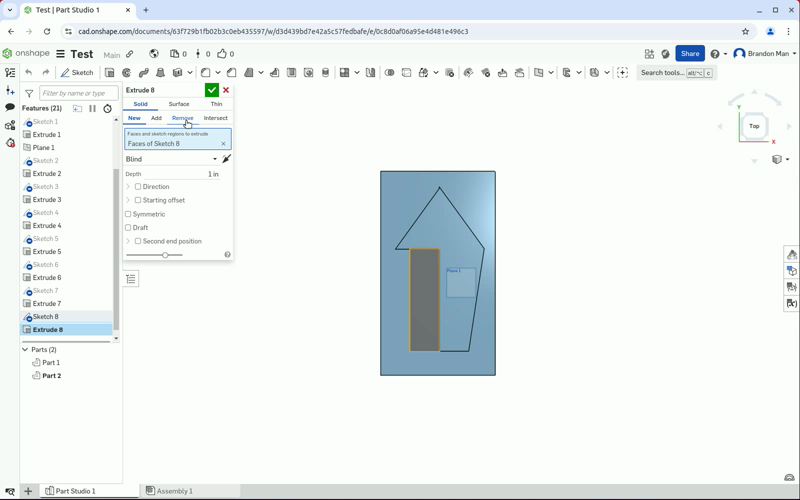
click(186, 120)
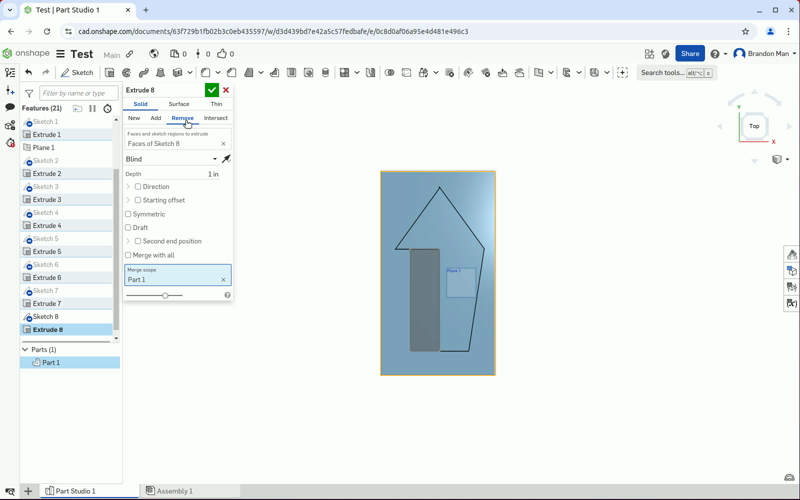
key(tab, 4)
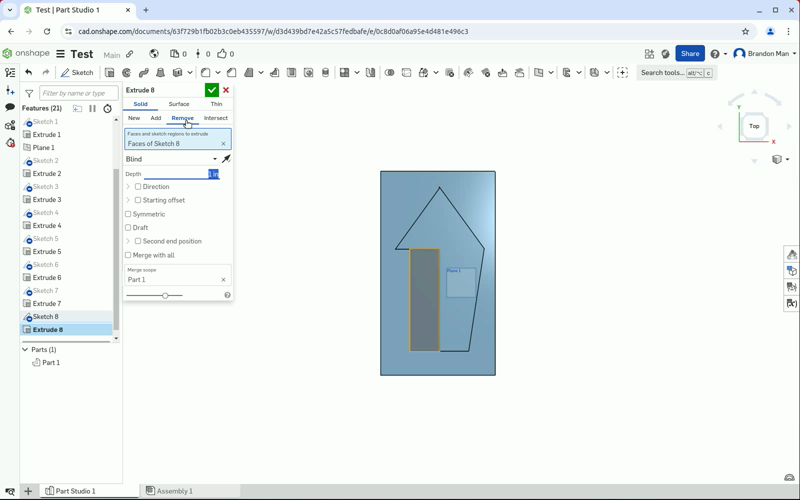
text(15.165)
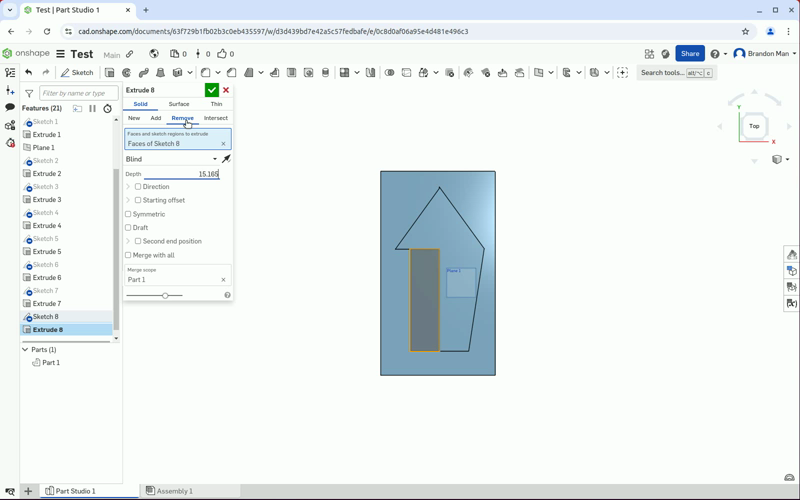
key(tab, 6)
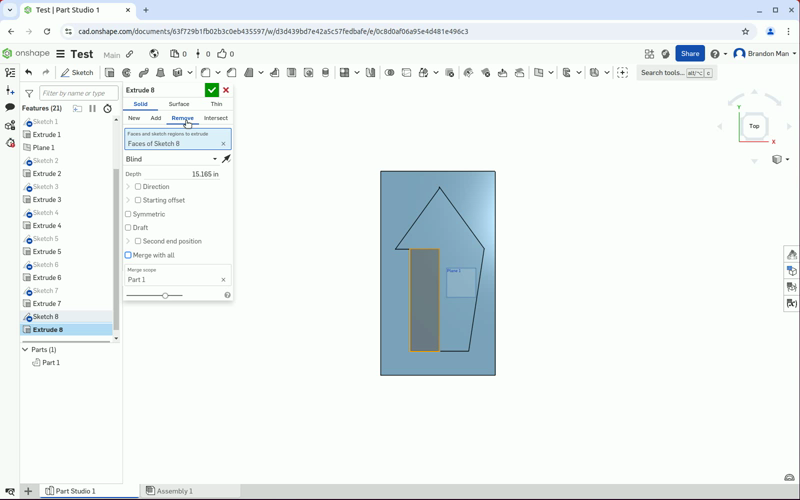
key(space)
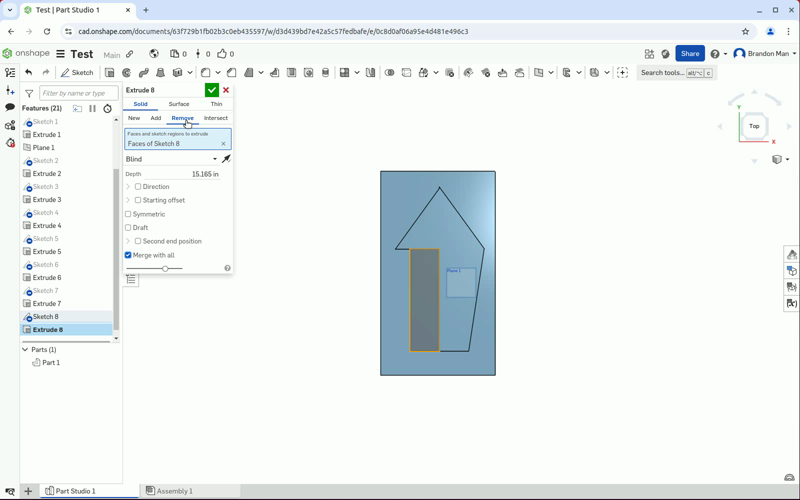
key(enter)
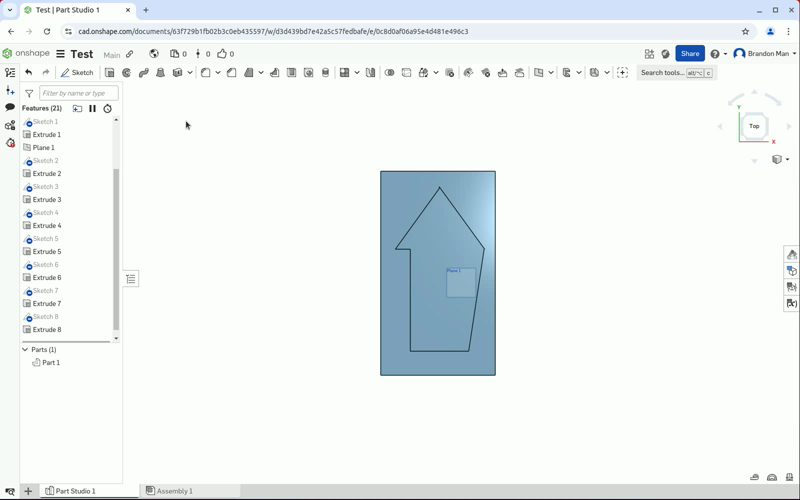
key(shift+h)
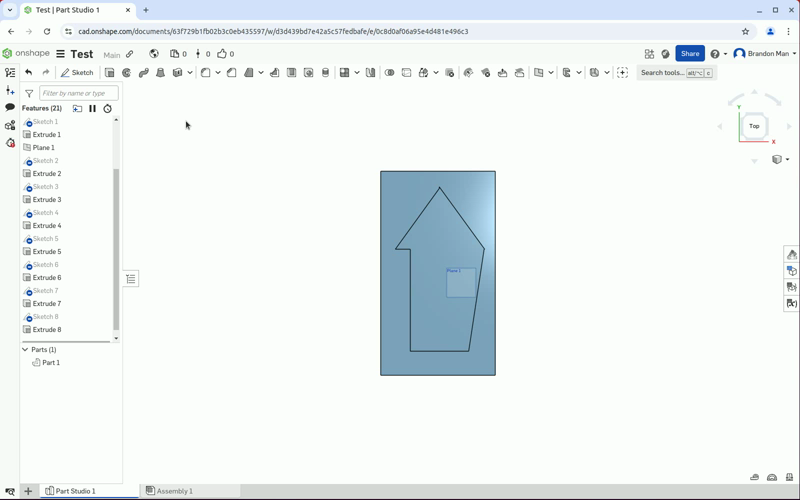
key(shift+h)
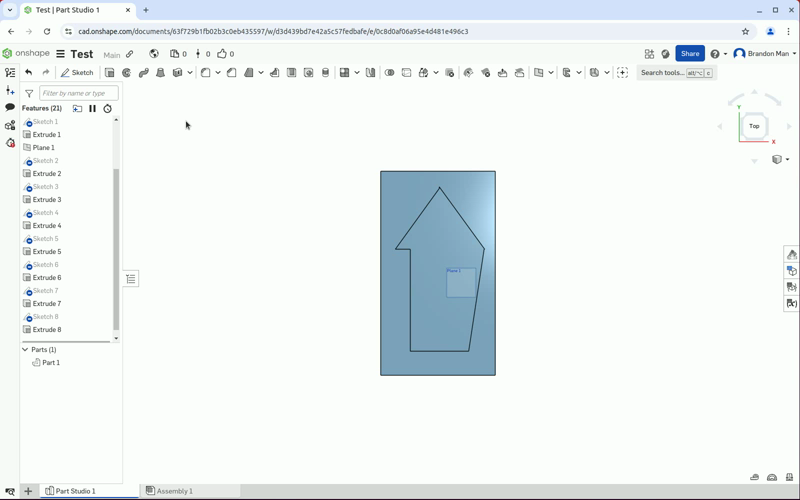
mouse_move(69, 124)
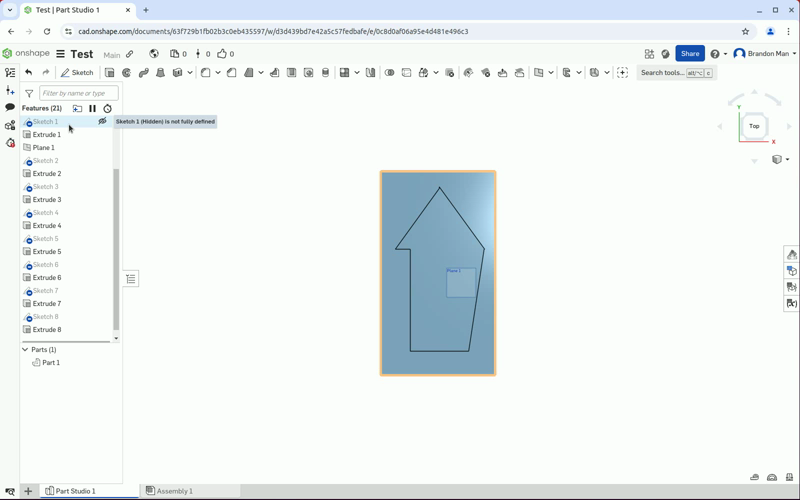
click(69, 124)
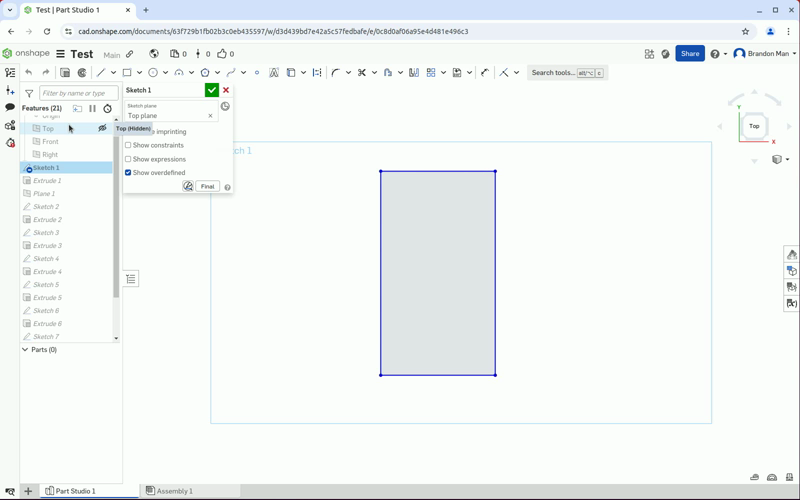
mouse_move(229, 92)
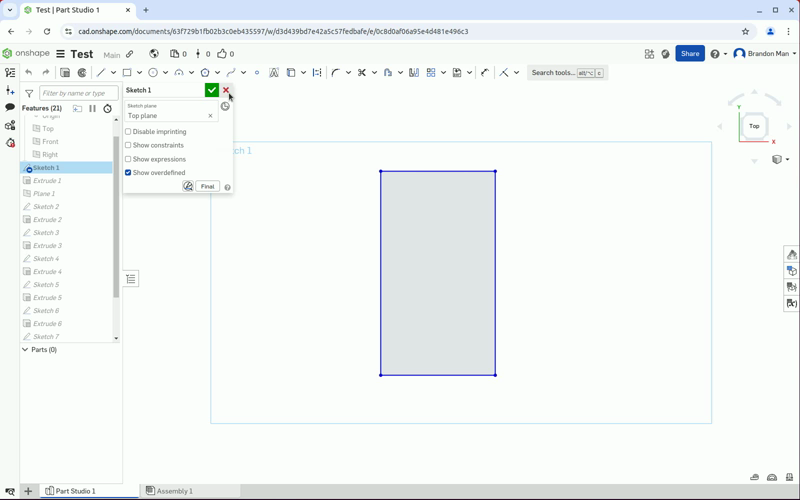
click(229, 92)
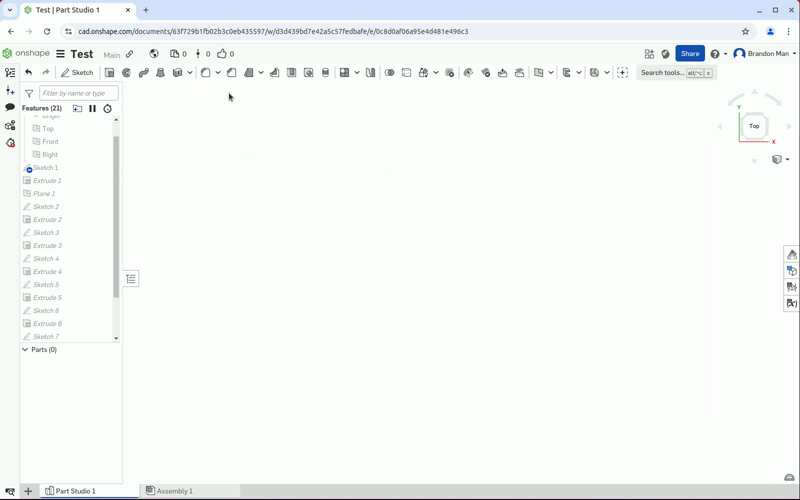
key(shift+s)
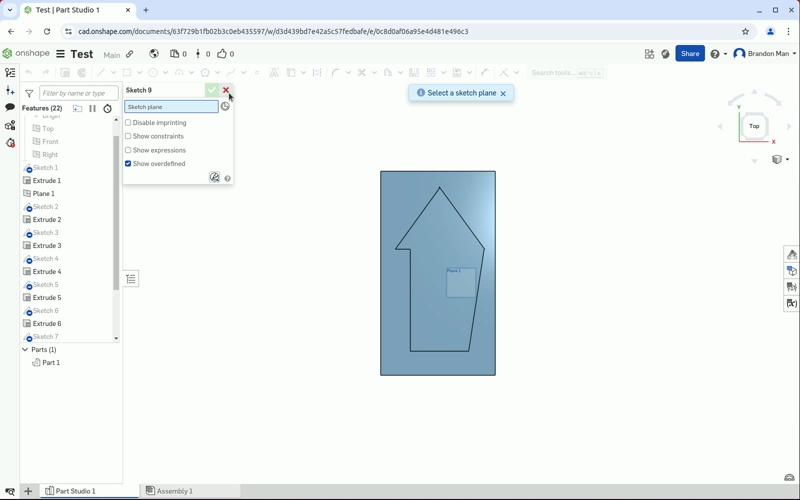
mouse_move(69, 137)
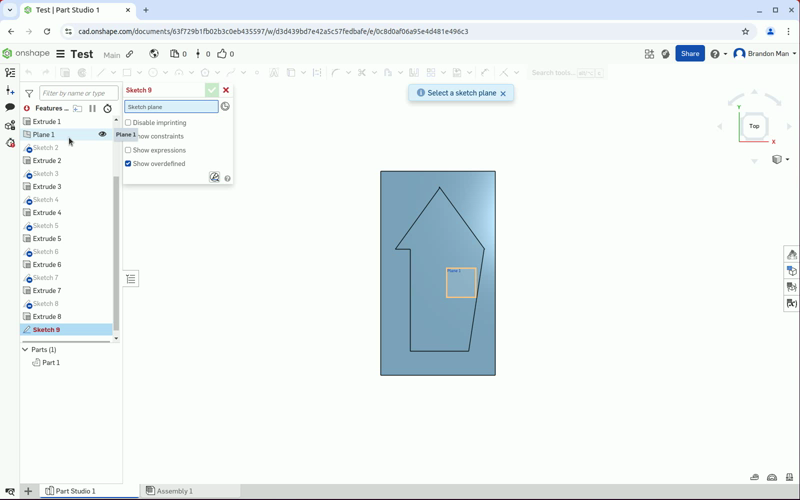
click(69, 137)
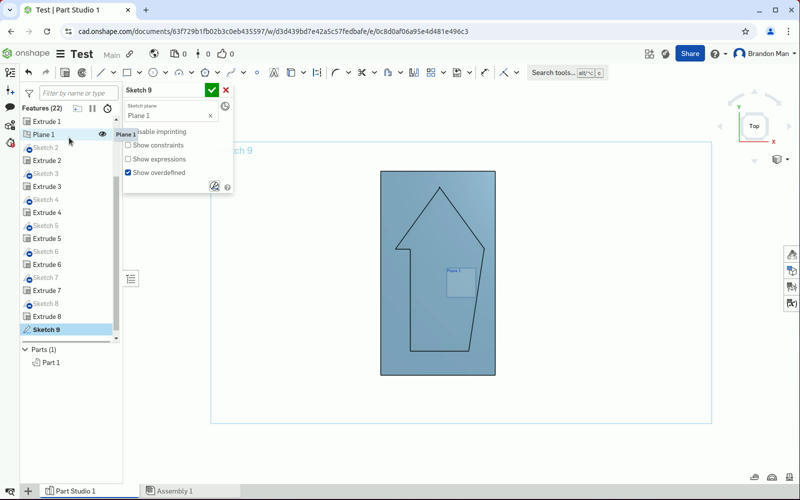
mouse_move(73, 352)
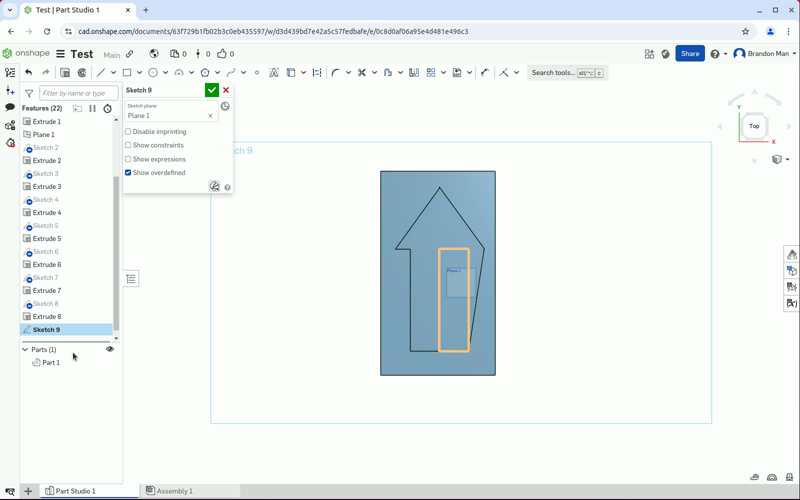
key(y)
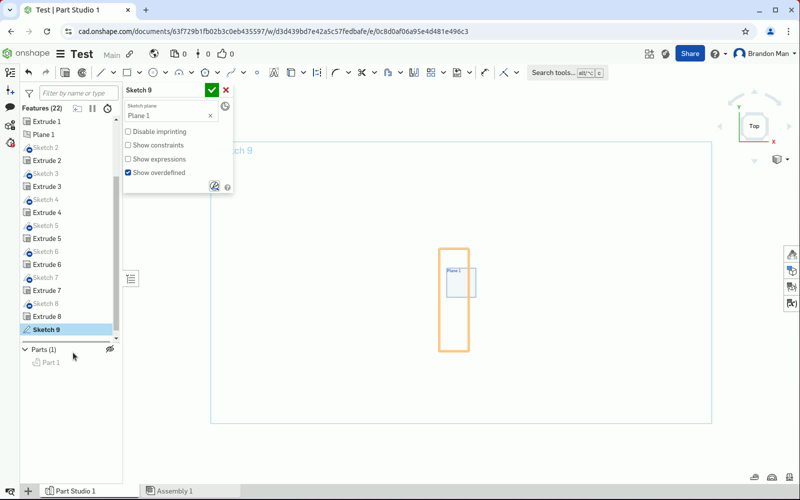
key(l)
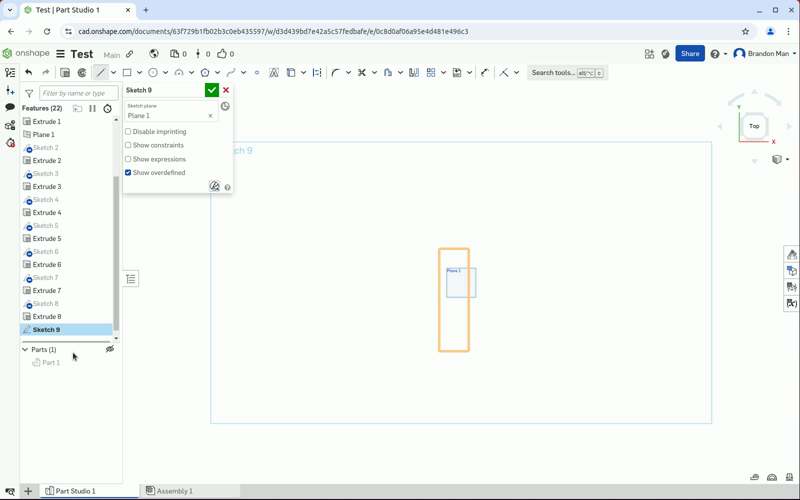
key_down(shift)
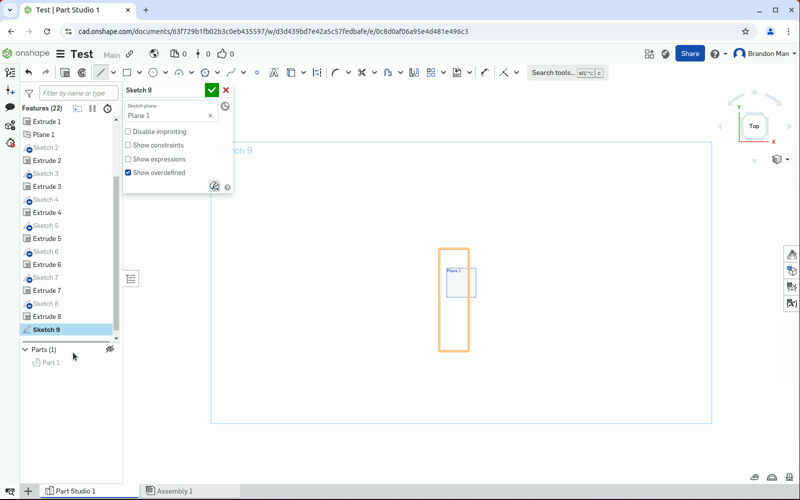
mouse_move(395, 249)
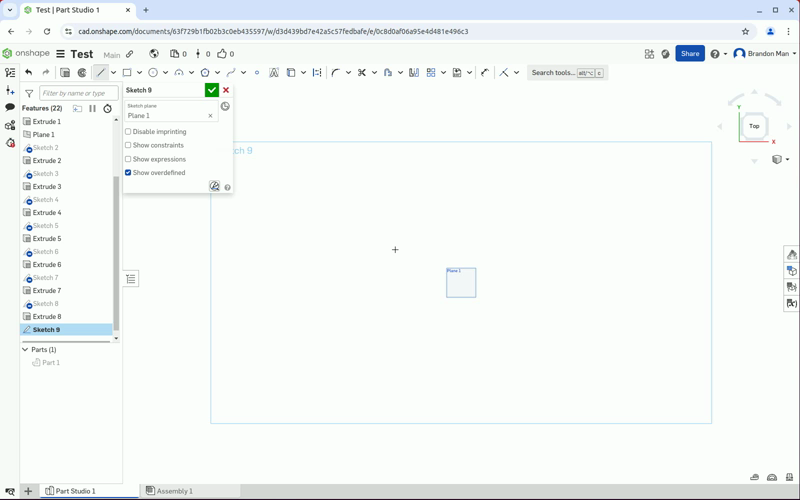
click(395, 249)
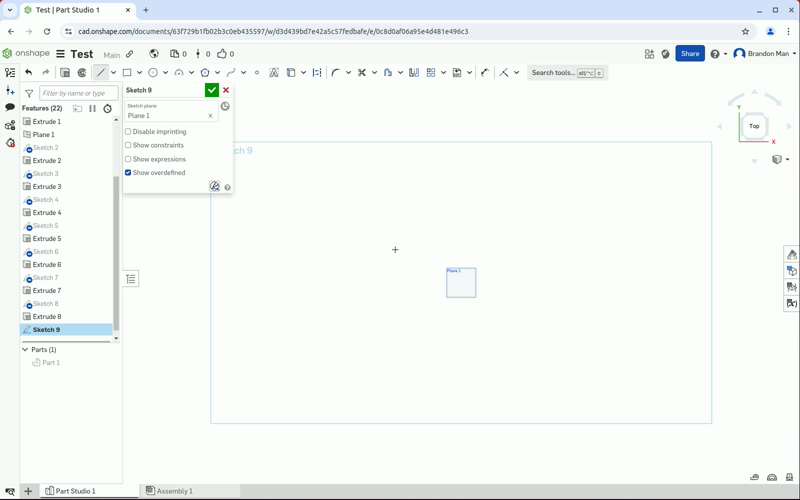
key_up(shift)
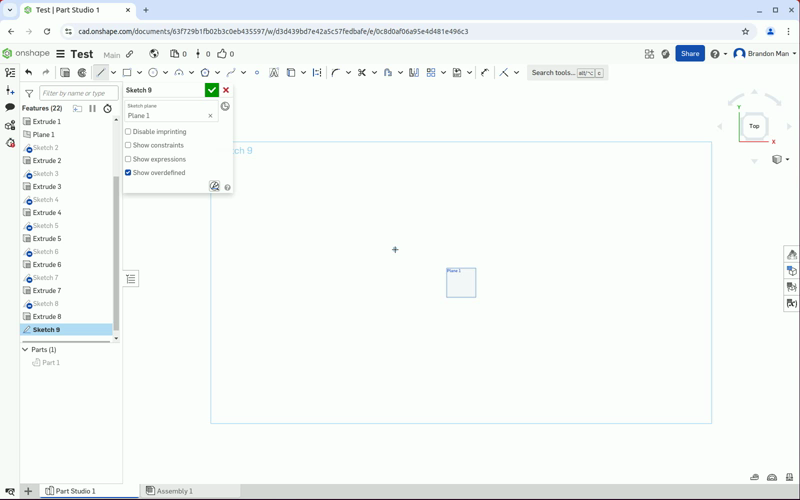
key_down(shift)
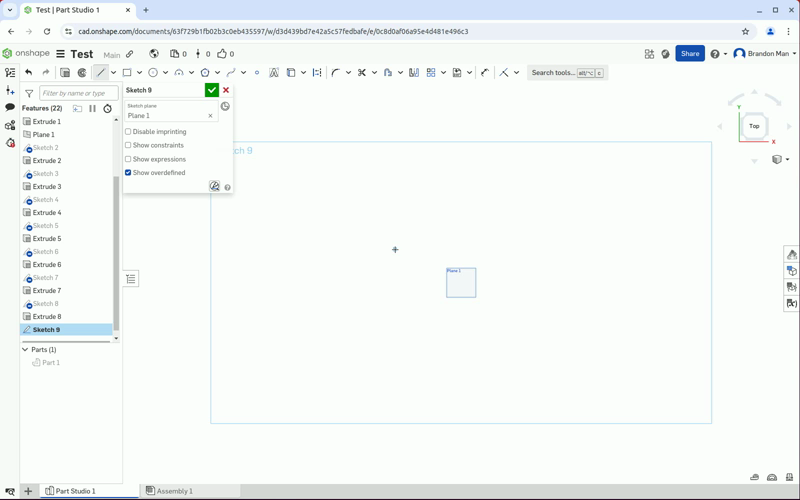
mouse_move(410, 351)
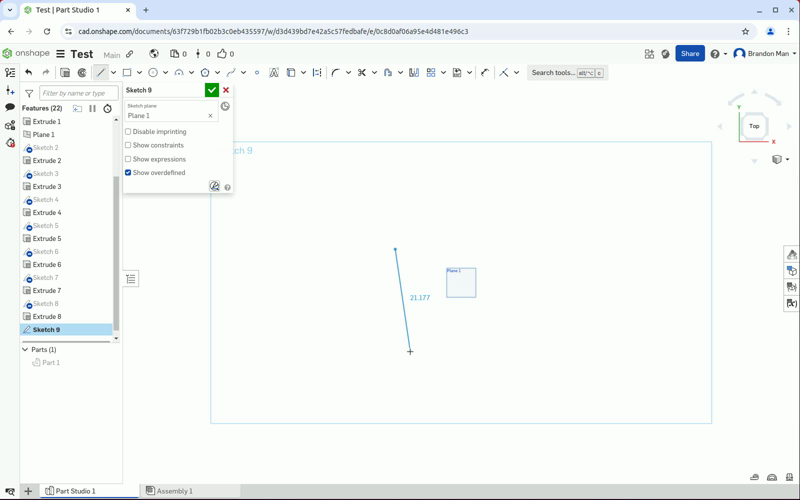
click(410, 351)
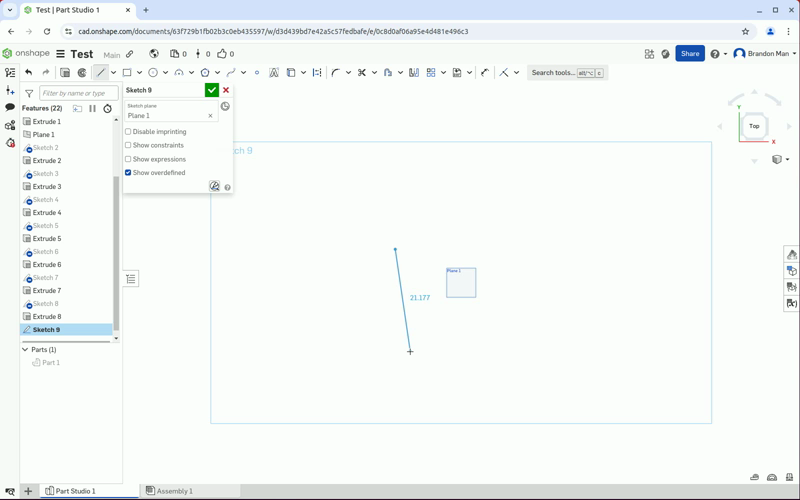
key_up(shift)
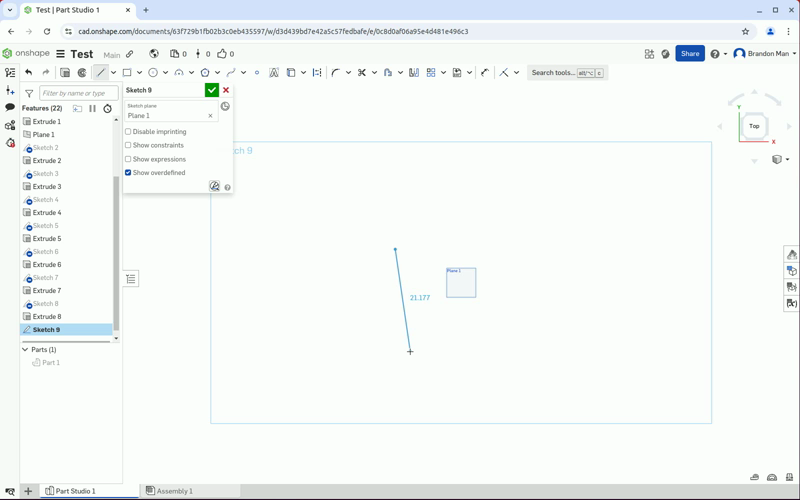
key_down(shift)
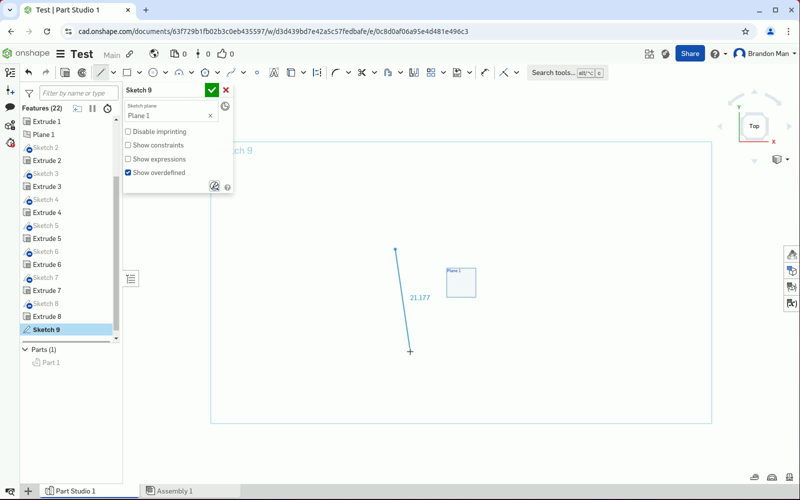
mouse_move(410, 249)
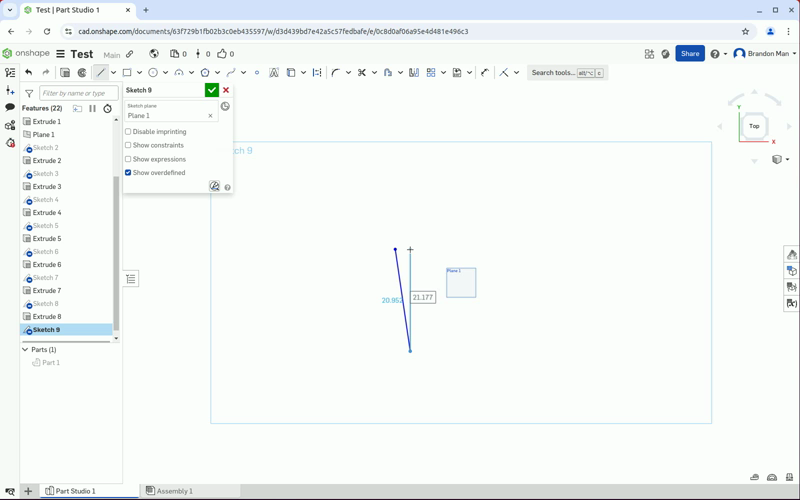
click(410, 249)
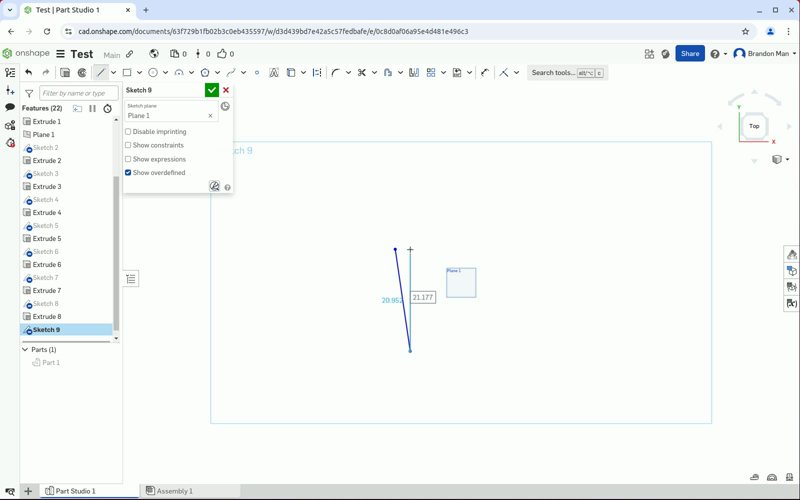
key_up(shift)
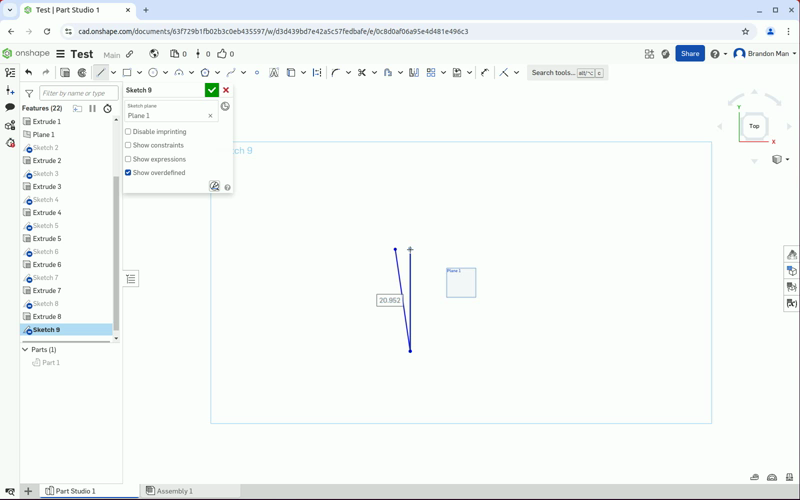
mouse_move(440, 249)
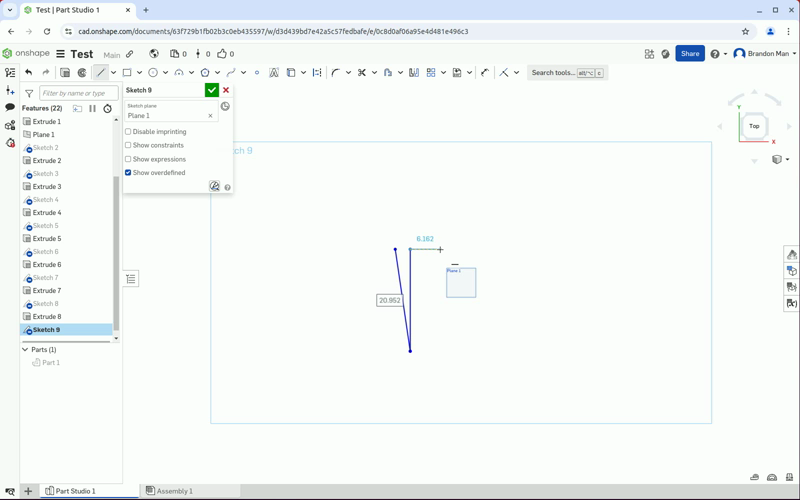
key_down(shift)
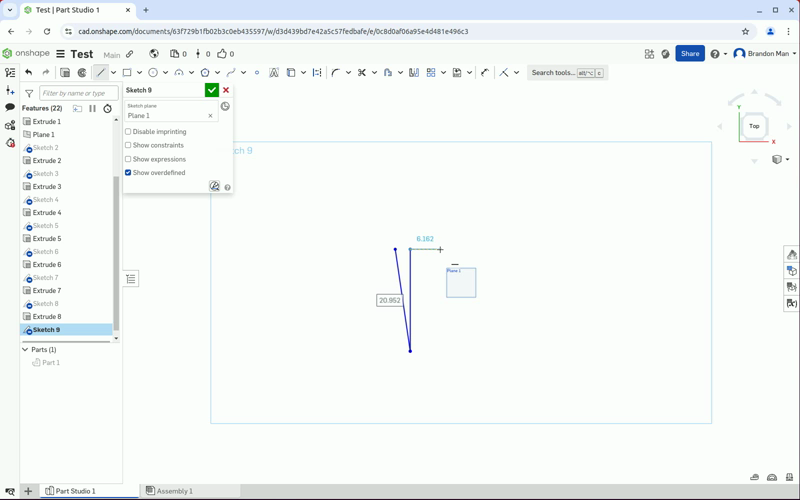
mouse_move(395, 249)
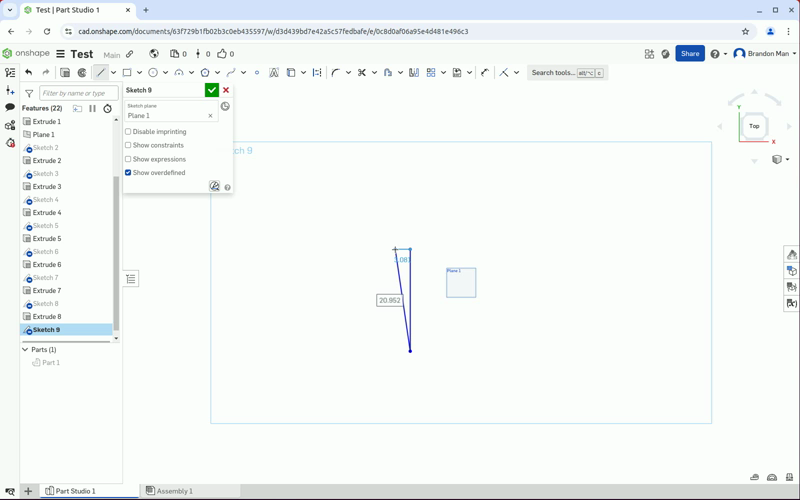
key_up(shift)
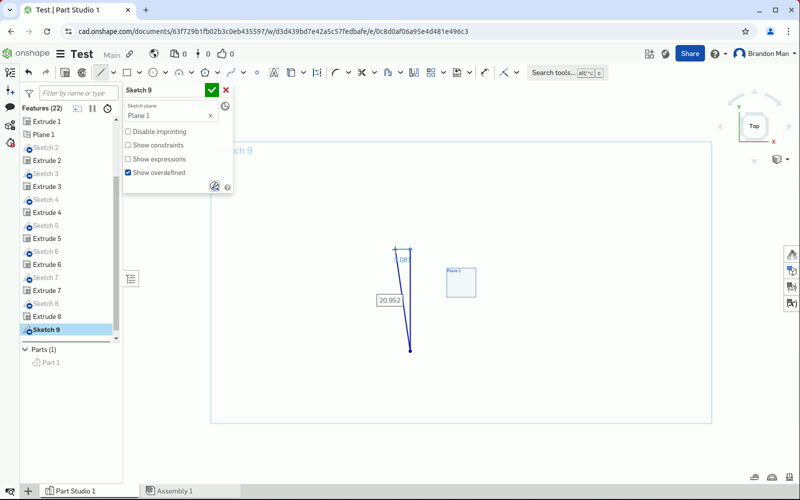
click(395, 249)
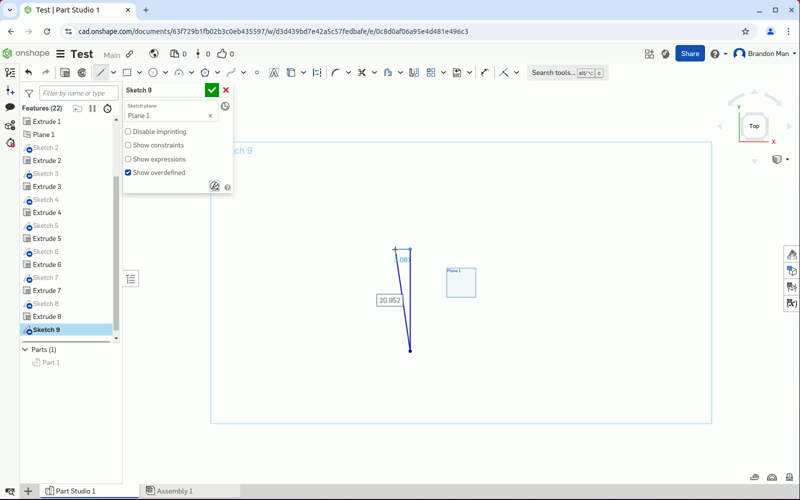
key(esc)
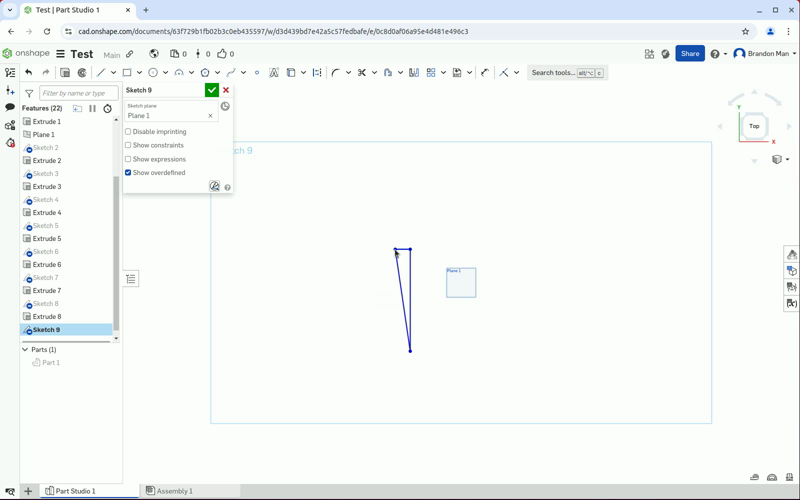
mouse_move(408, 332)
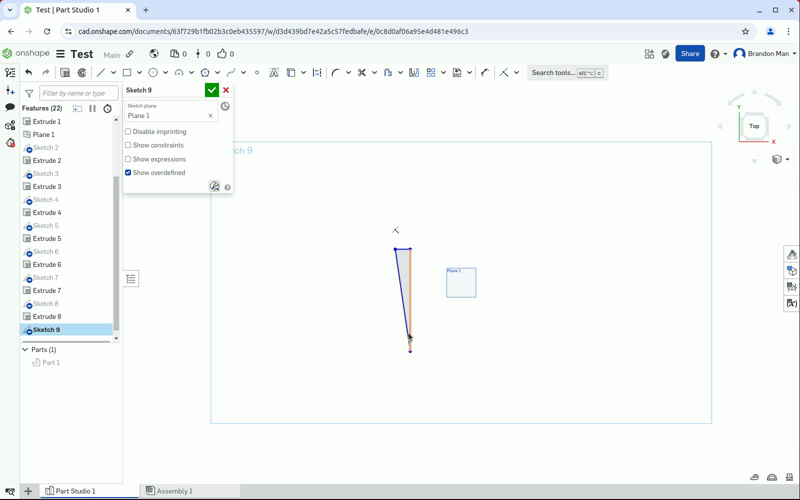
scroll(6)
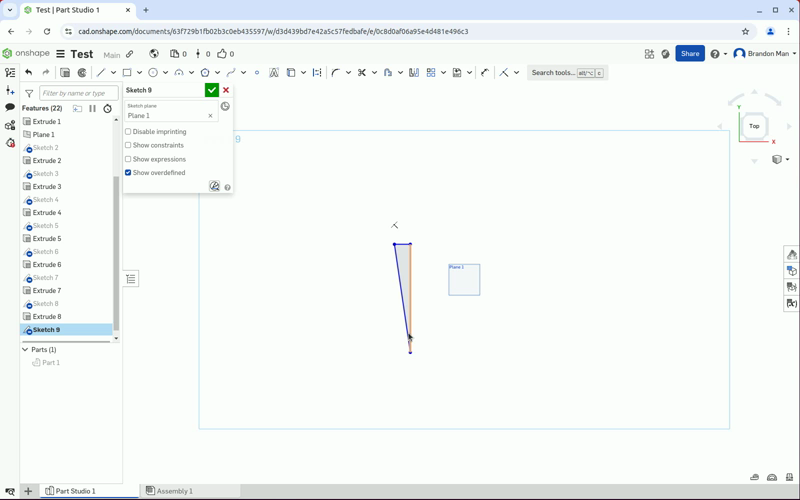
scroll(6)
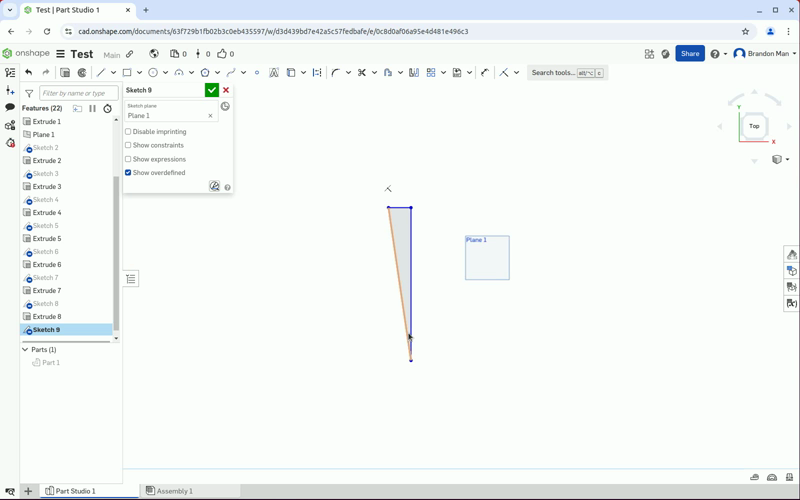
scroll(6)
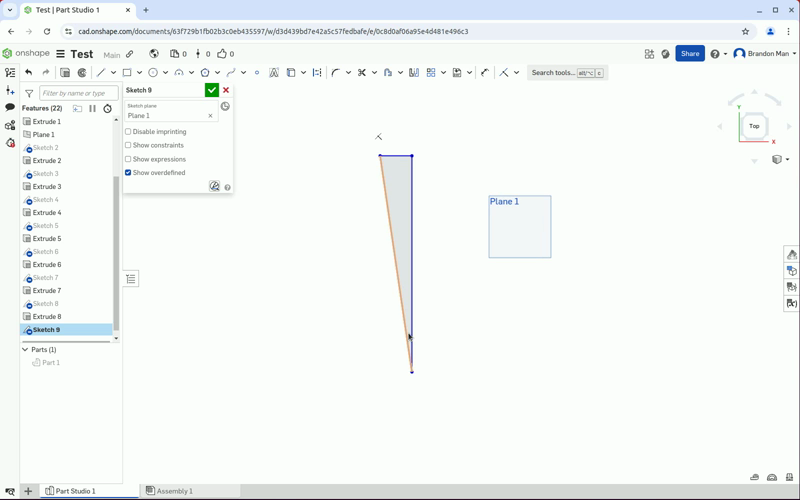
scroll(6)
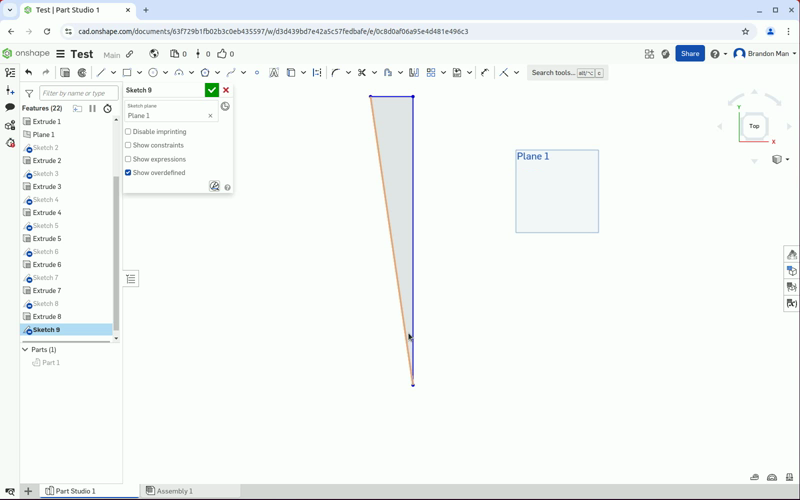
scroll(6)
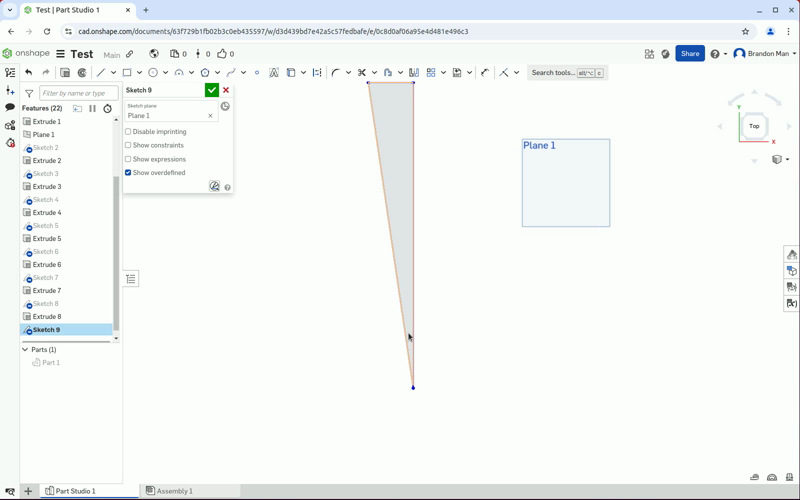
scroll(6)
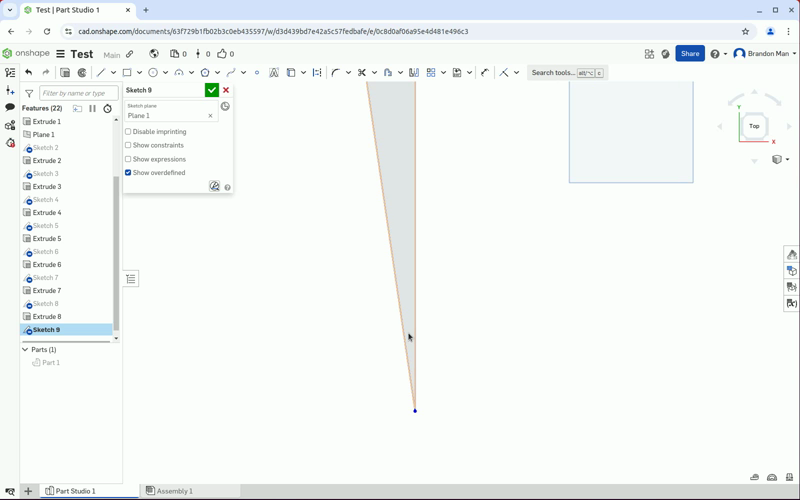
scroll(6)
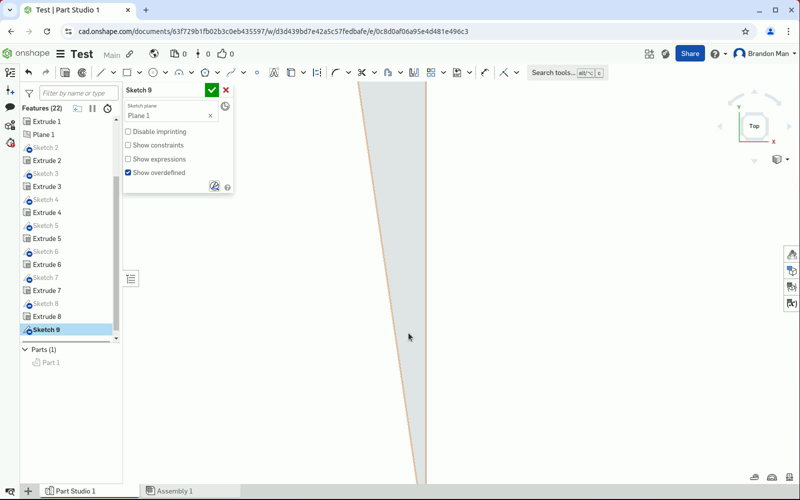
click(408, 332)
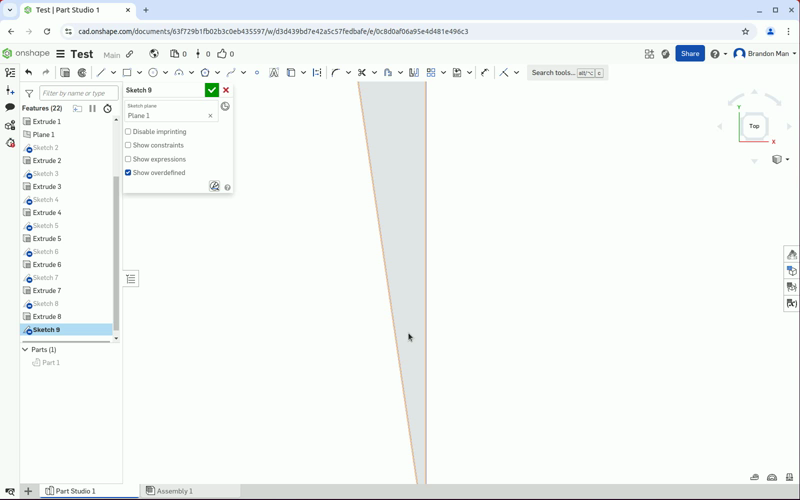
scroll(-6)
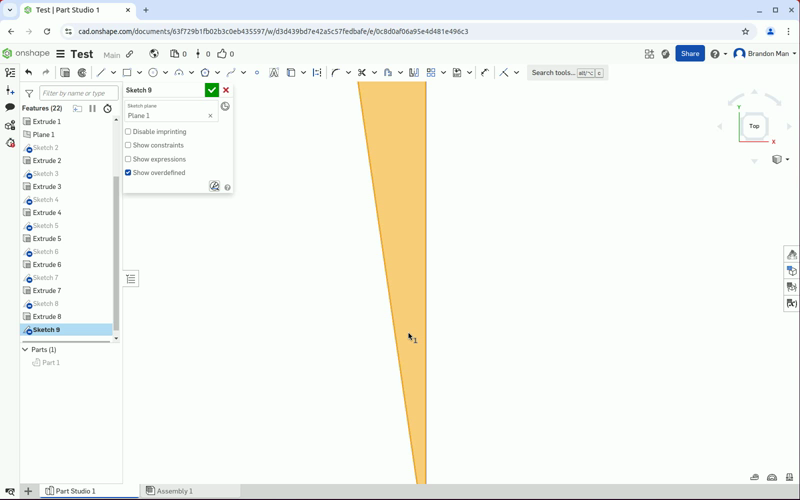
scroll(-6)
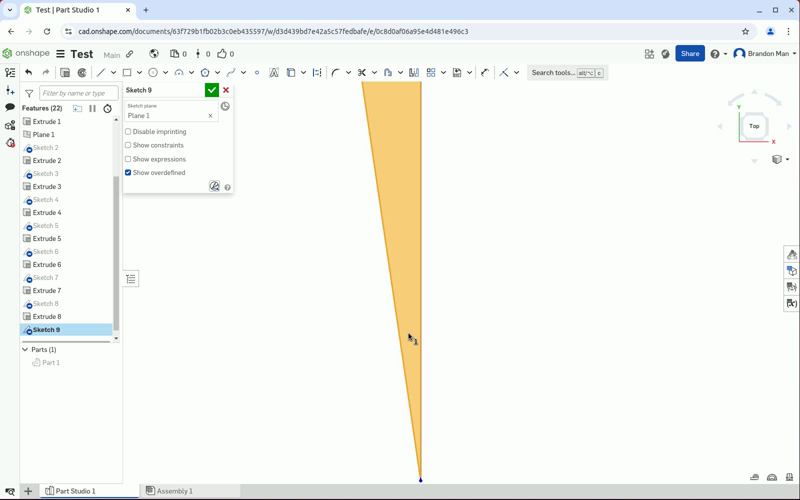
scroll(-6)
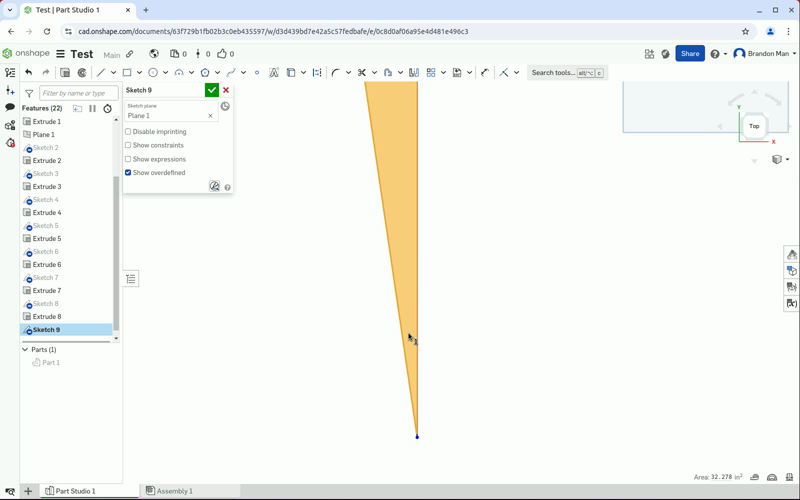
scroll(-6)
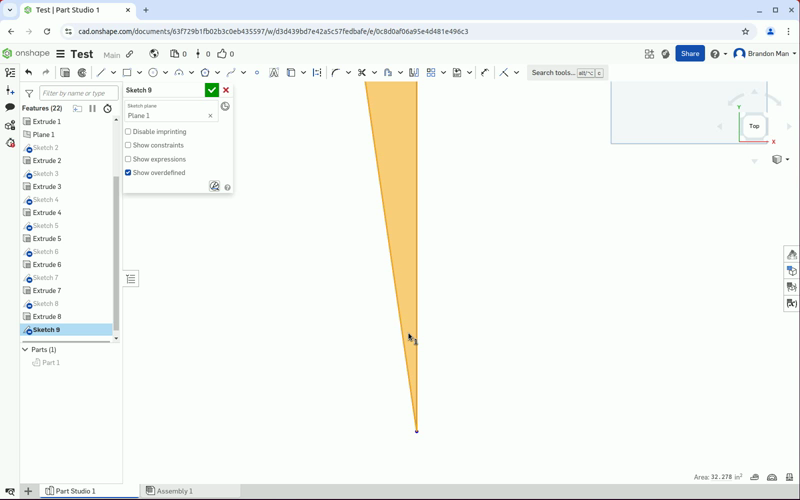
scroll(-6)
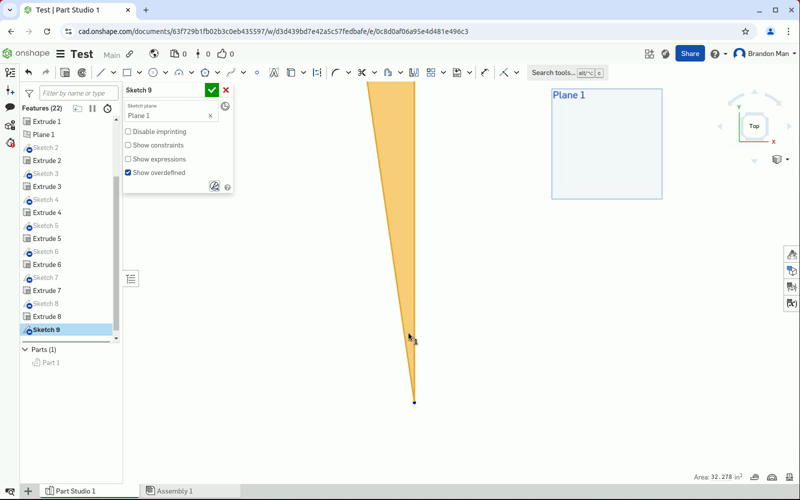
scroll(-6)
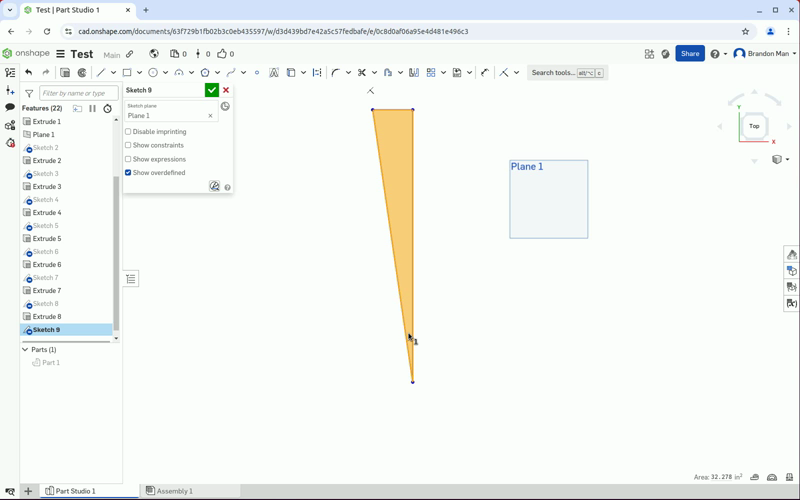
scroll(-6)
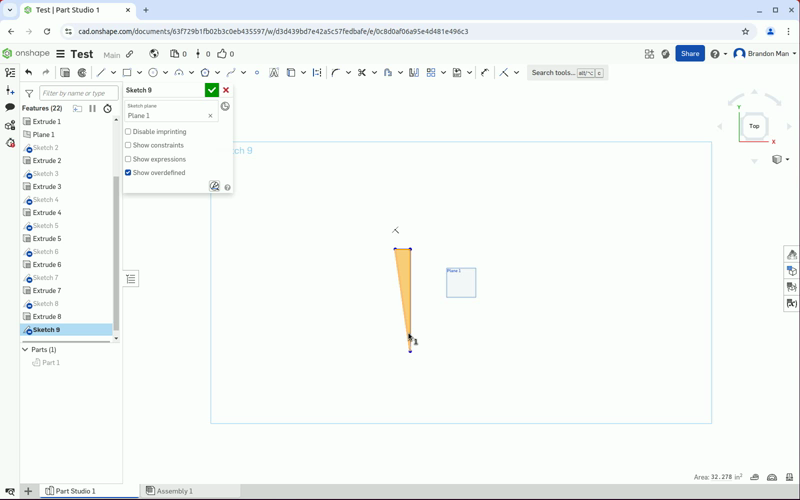
mouse_move(73, 352)
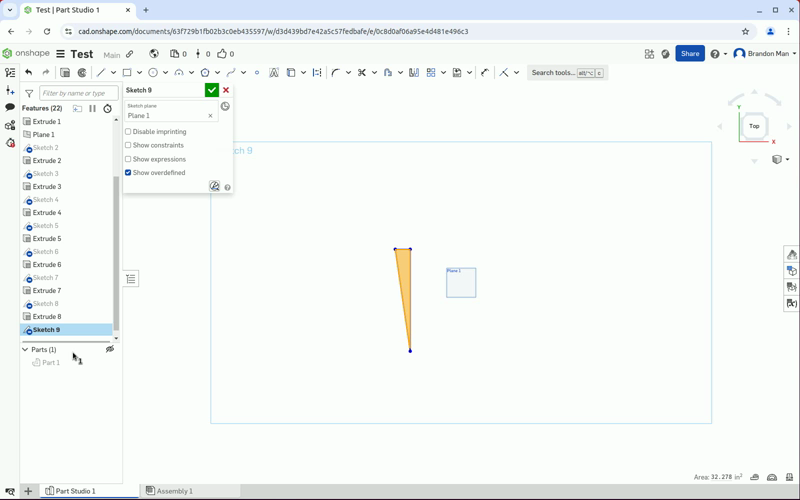
key(shift+y)
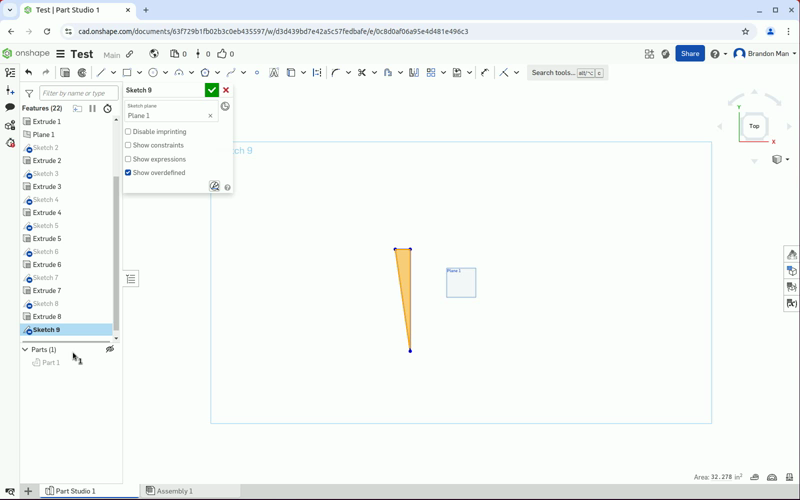
key(shift+e)
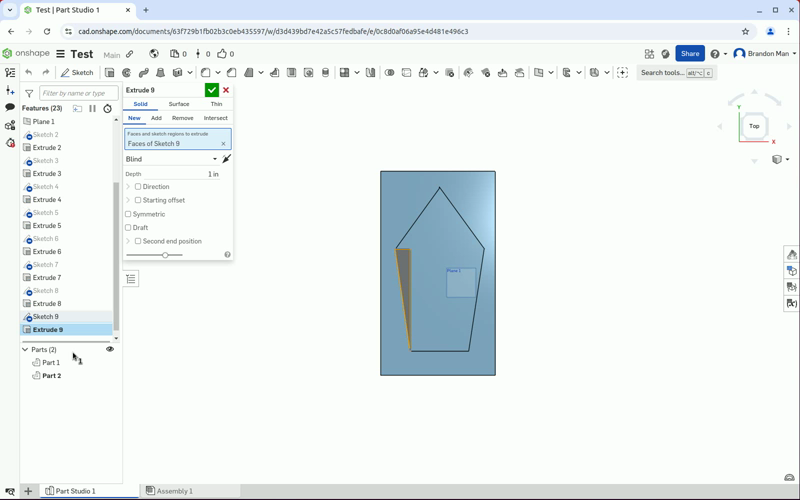
mouse_move(143, 106)
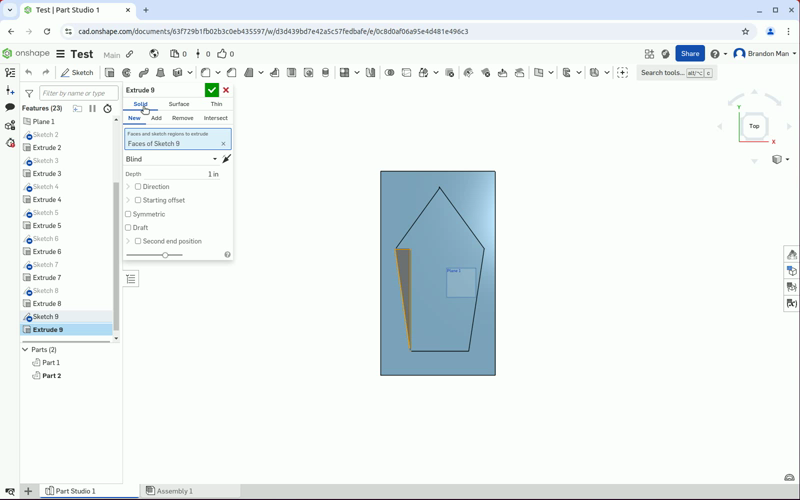
click(143, 106)
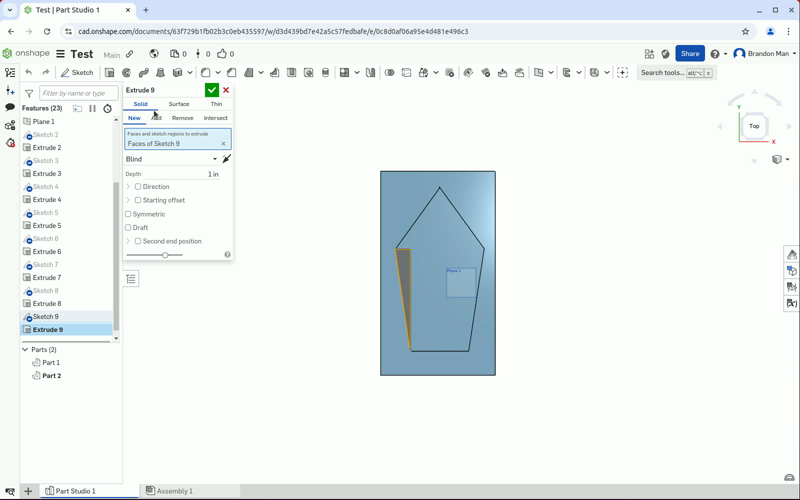
mouse_move(186, 120)
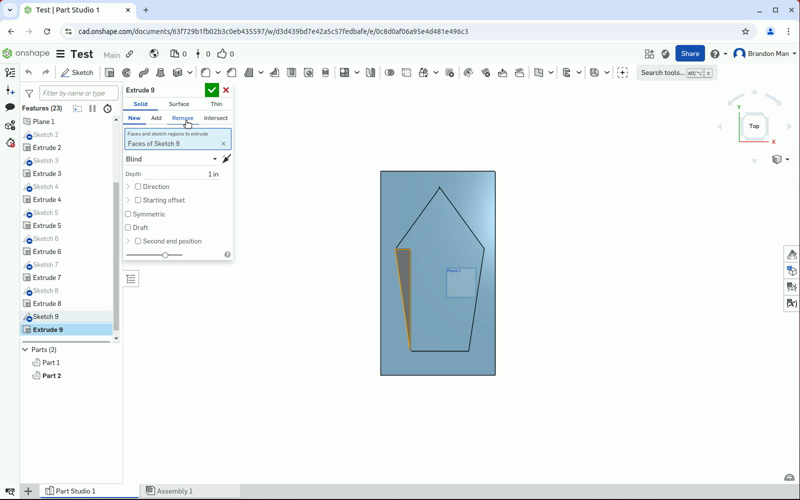
click(186, 120)
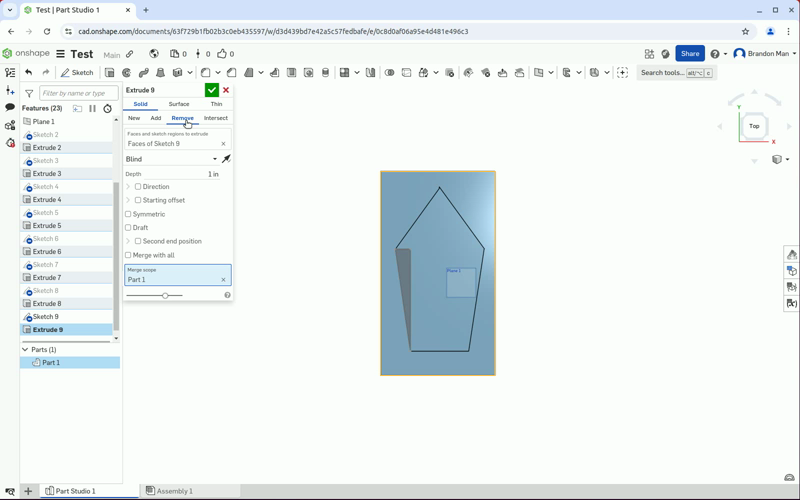
key(tab, 4)
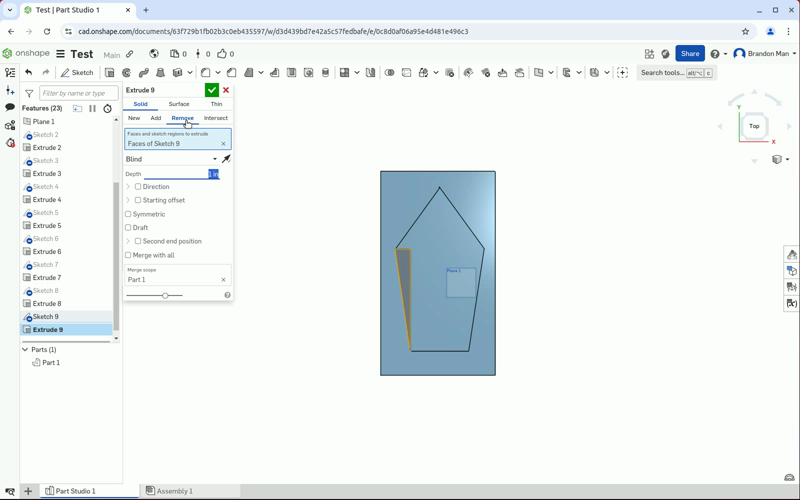
text(15.165)
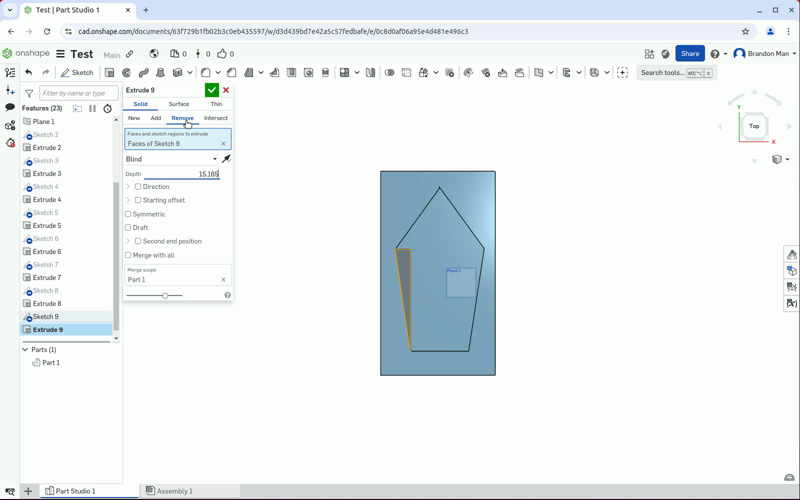
key(tab, 6)
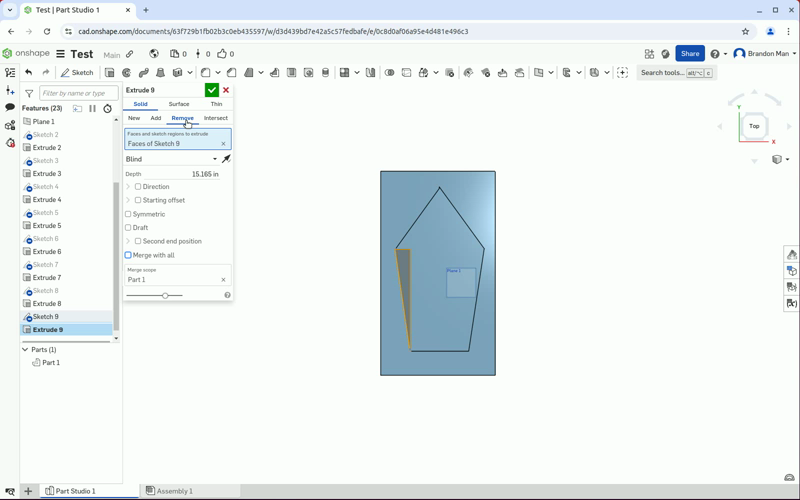
key(space)
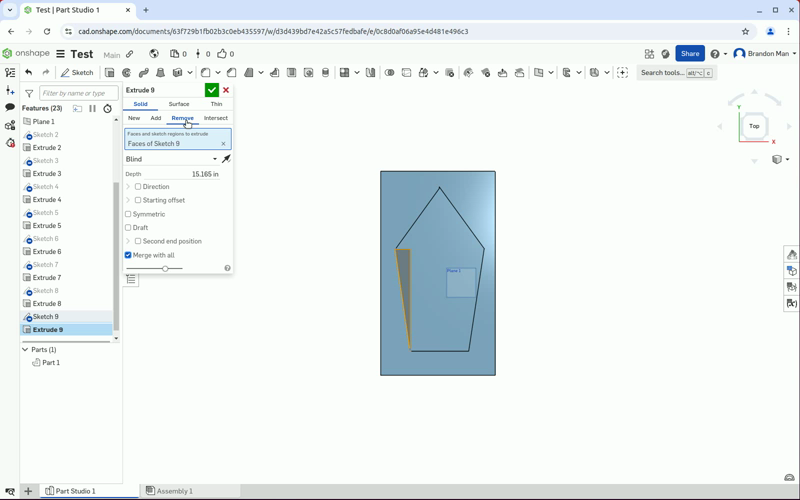
key(enter)
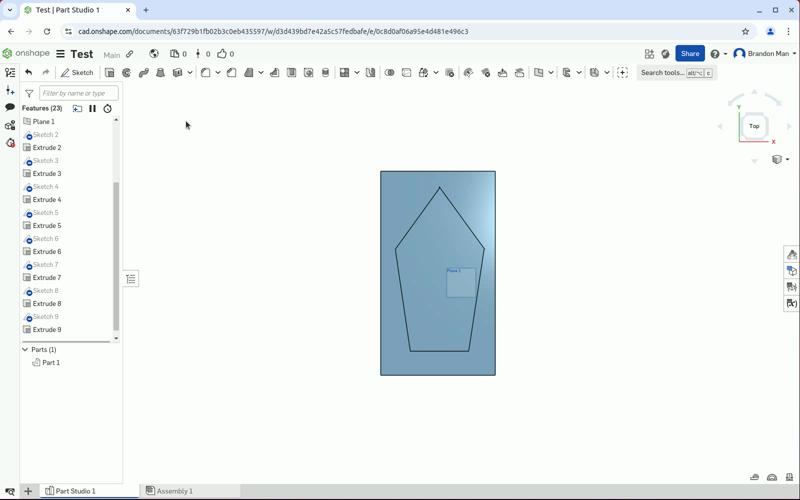
key(shift+h)
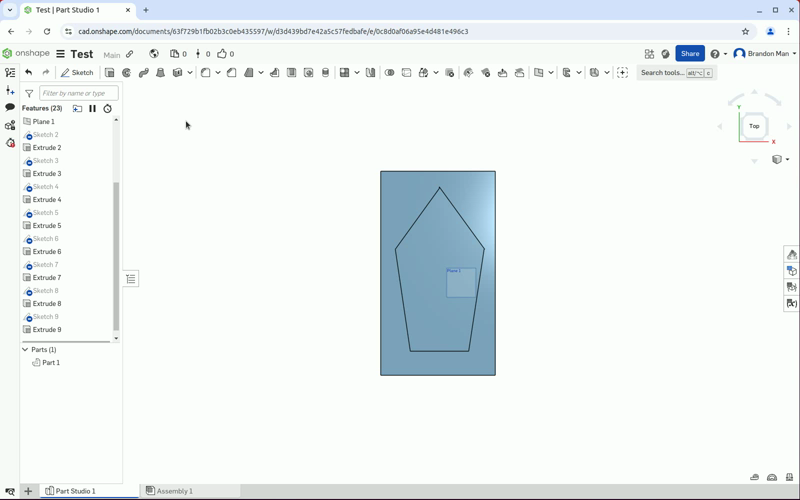
key(shift+h)
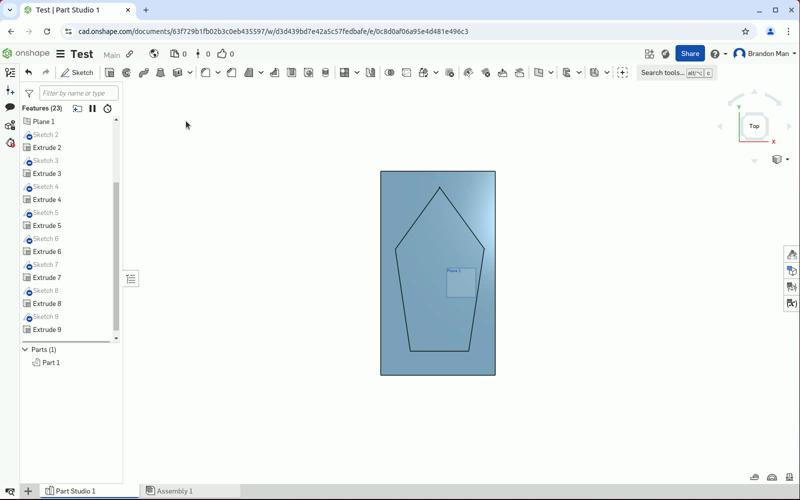
key(shift+7)
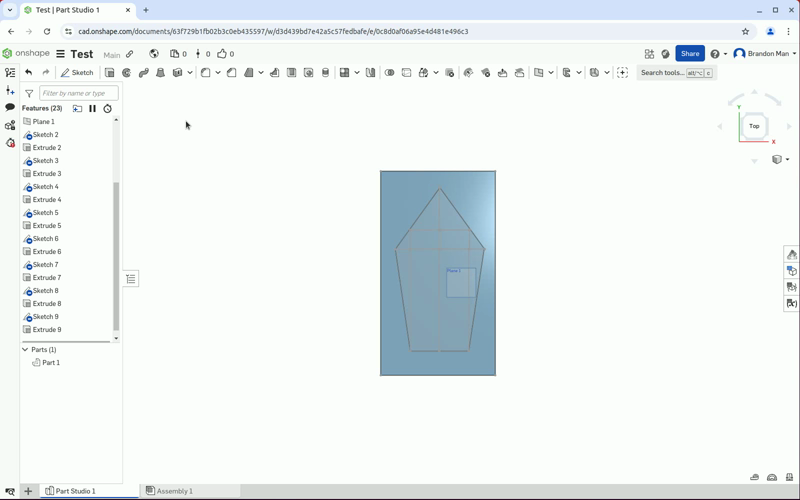
key(up, 3)
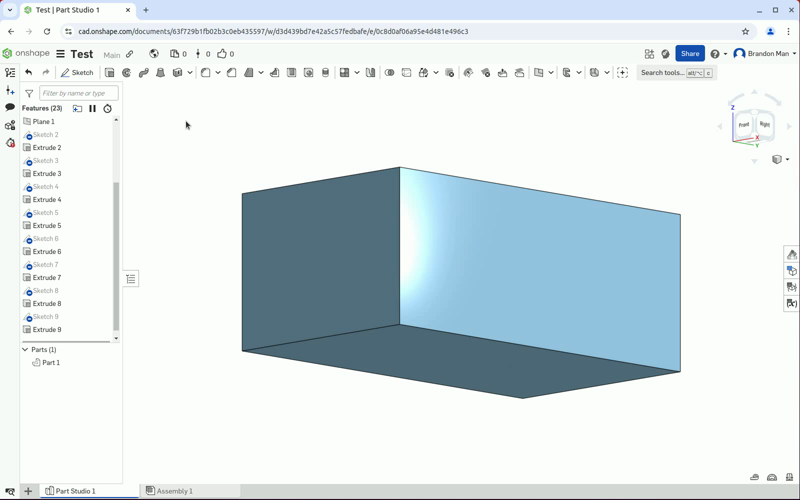
key(left, 3)
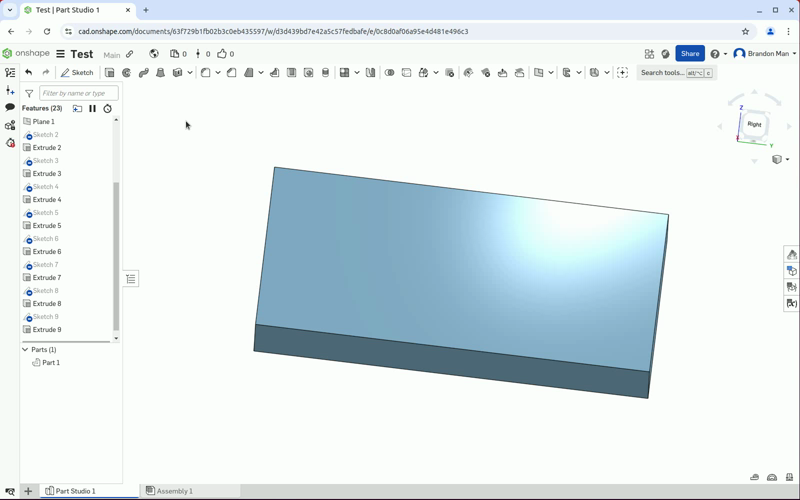
key(right, 3)
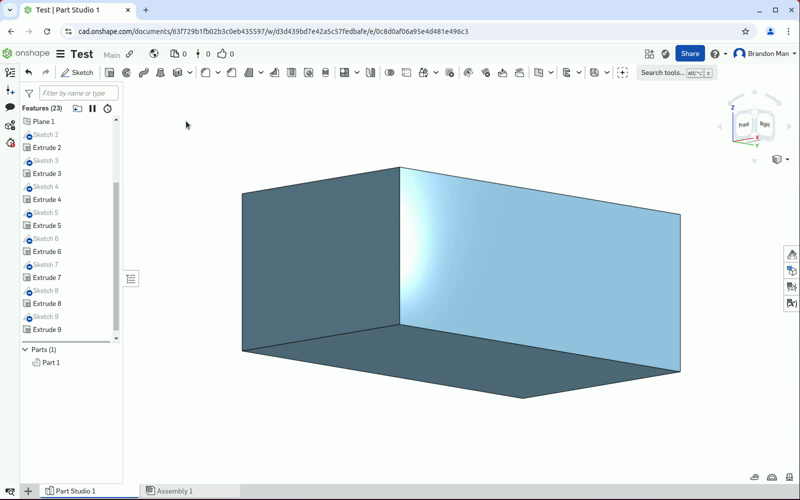
key(down, 3)
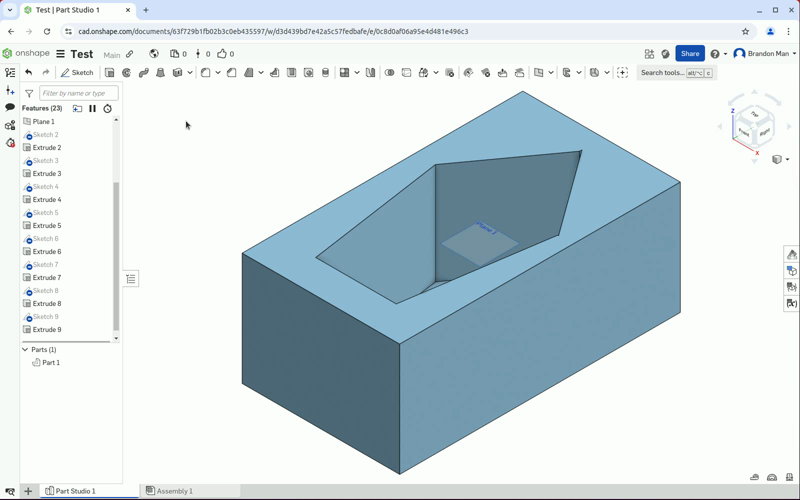
mouse_move(69, 98)
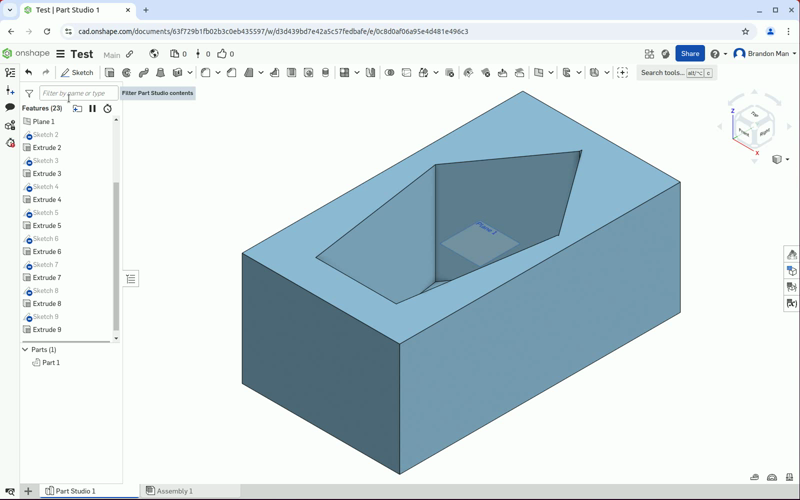
click(69, 98)